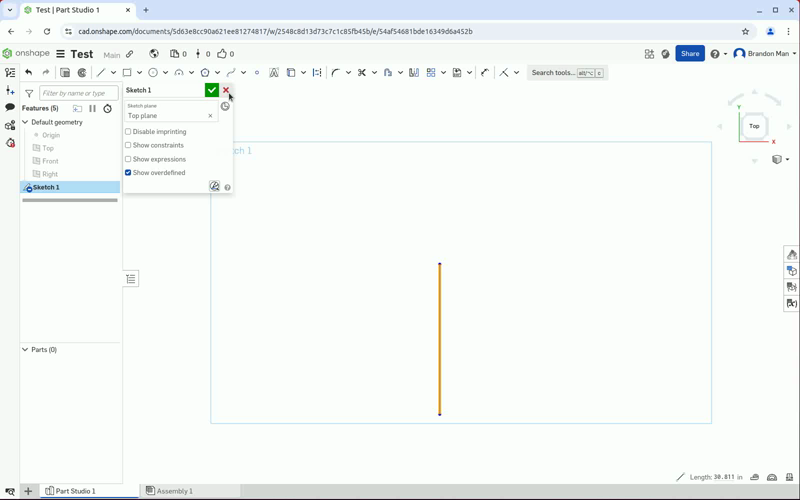
key(shift+h)
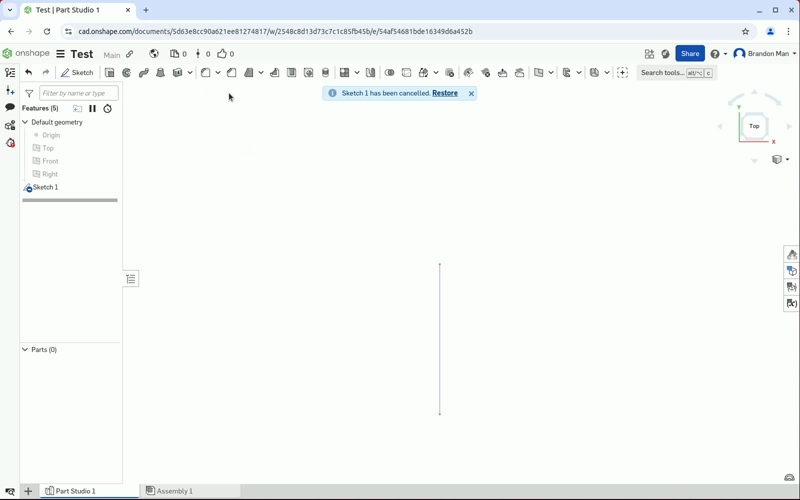
key(shift+s)
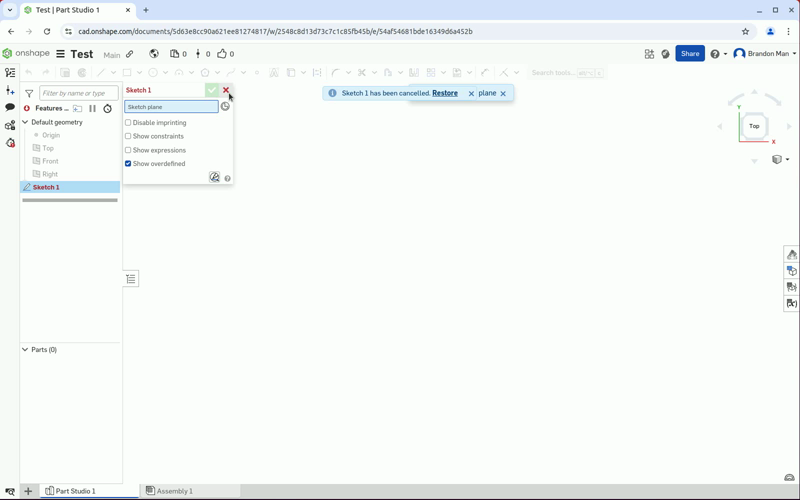
mouse_move(73, 150)
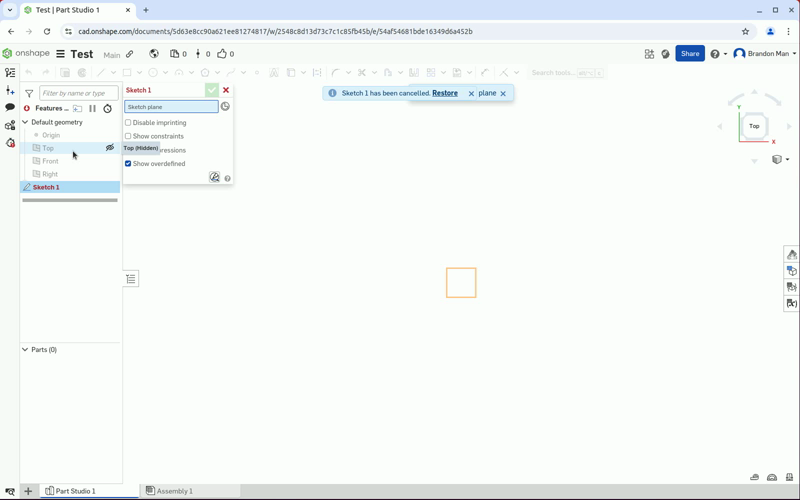
click(73, 150)
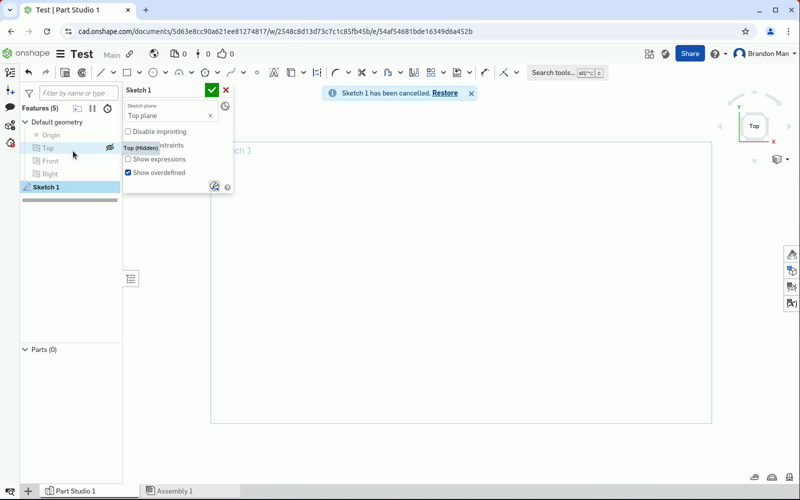
mouse_move(73, 352)
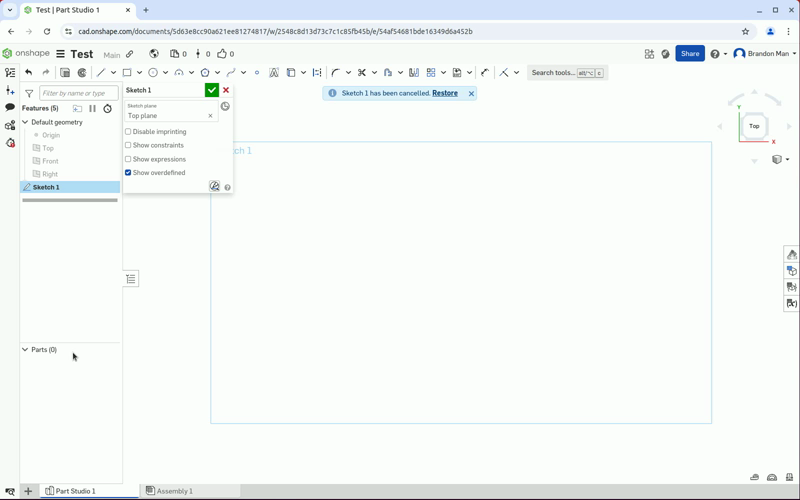
key(y)
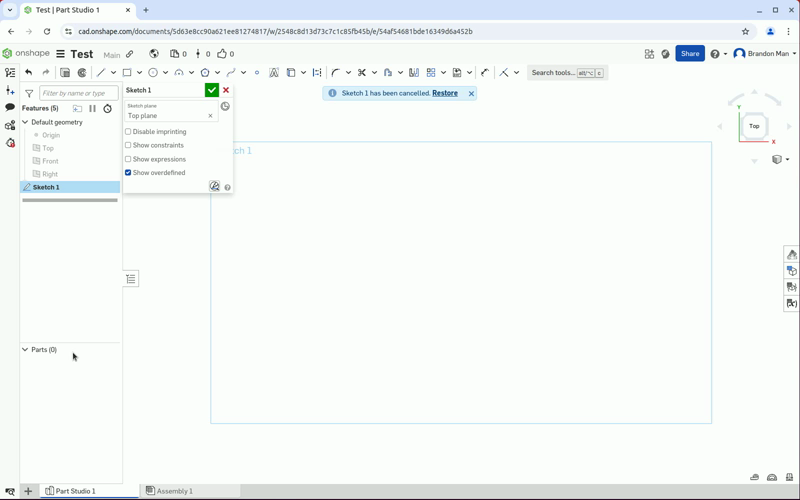
key(l)
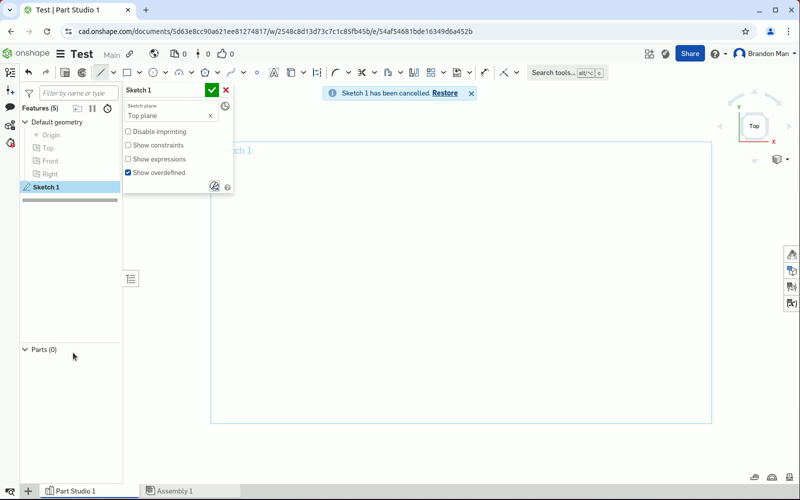
key_down(shift)
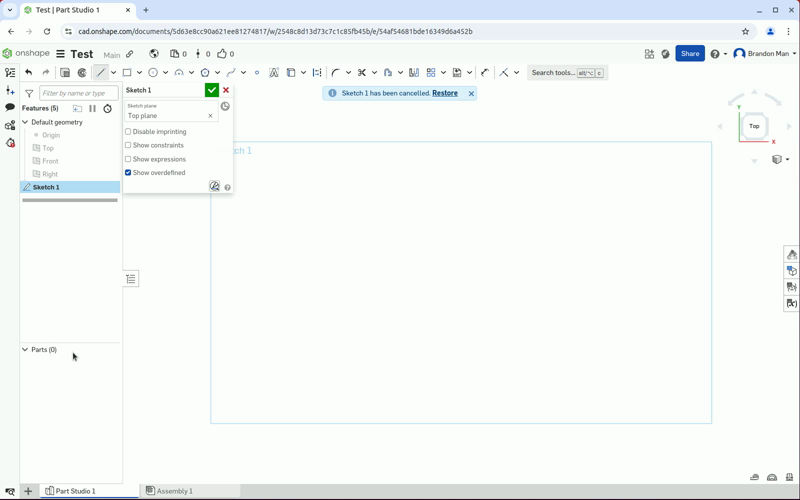
mouse_move(348, 360)
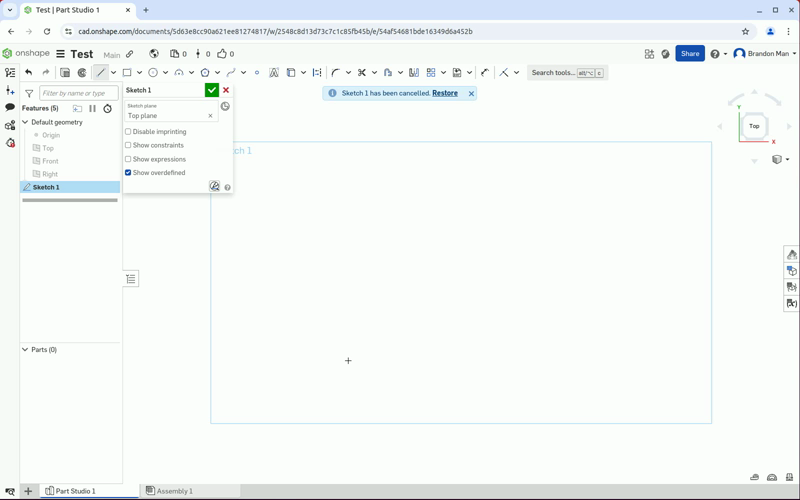
click(348, 360)
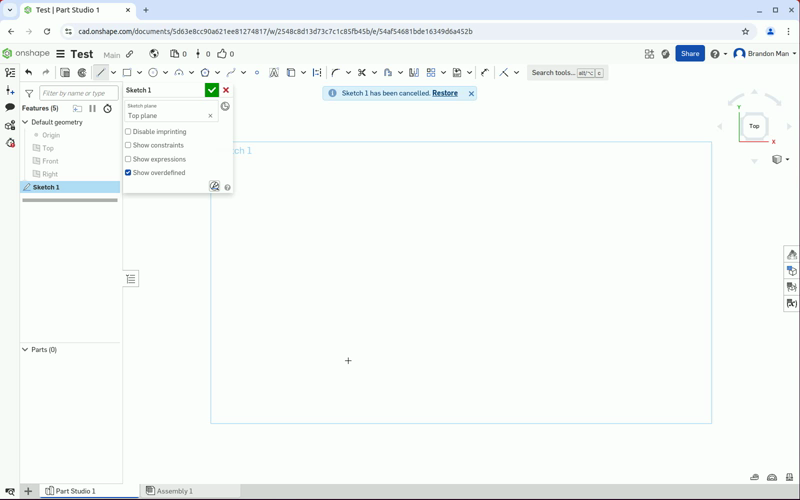
key_up(shift)
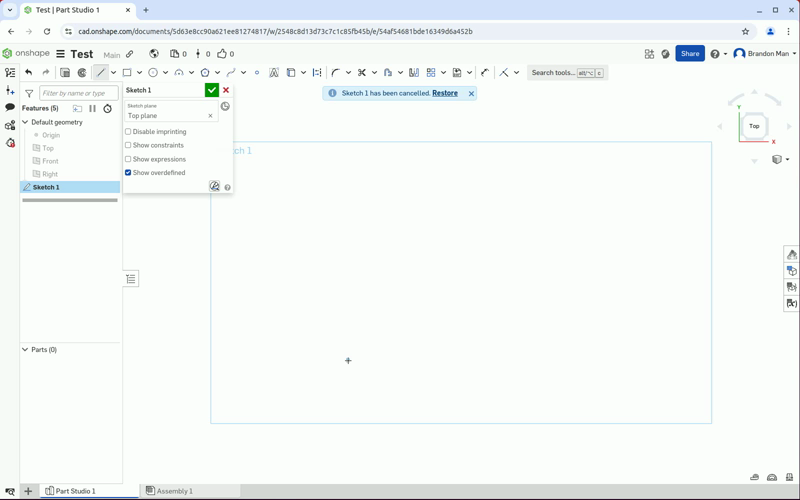
key_down(shift)
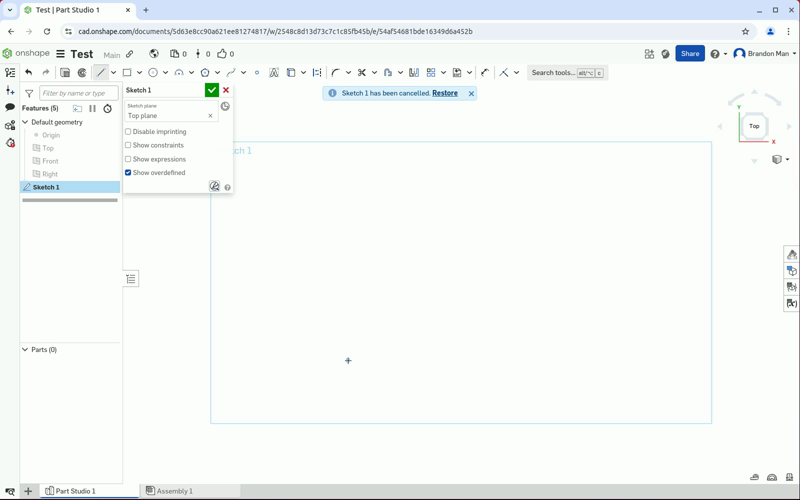
mouse_move(572, 360)
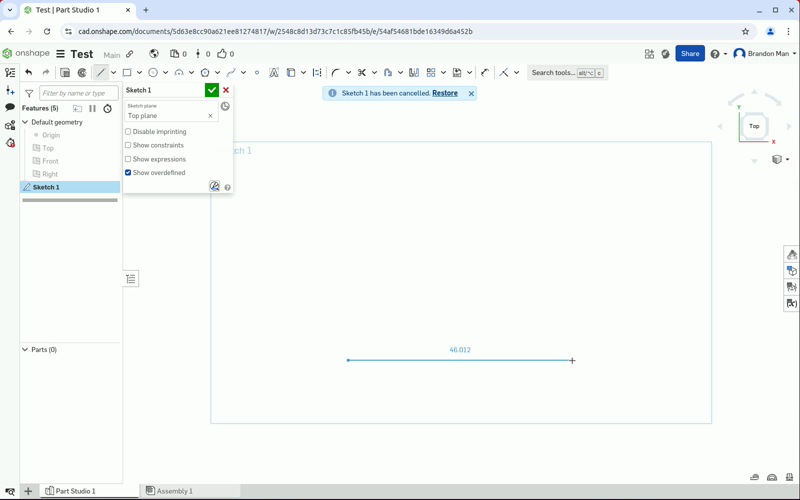
click(572, 360)
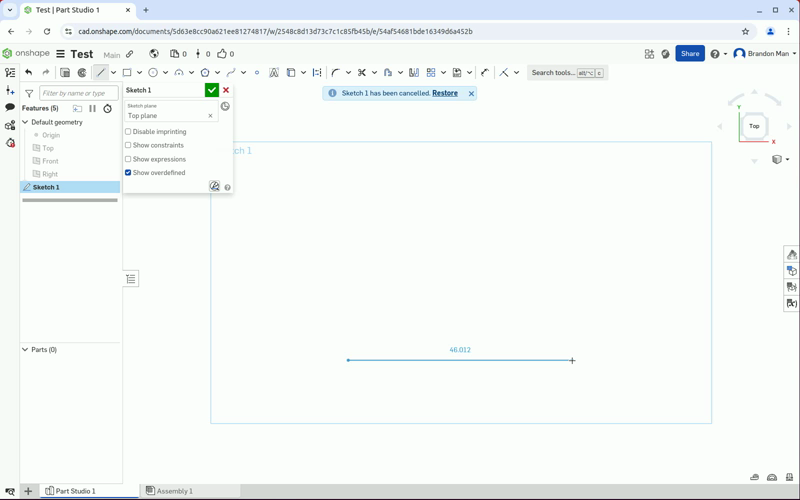
key_up(shift)
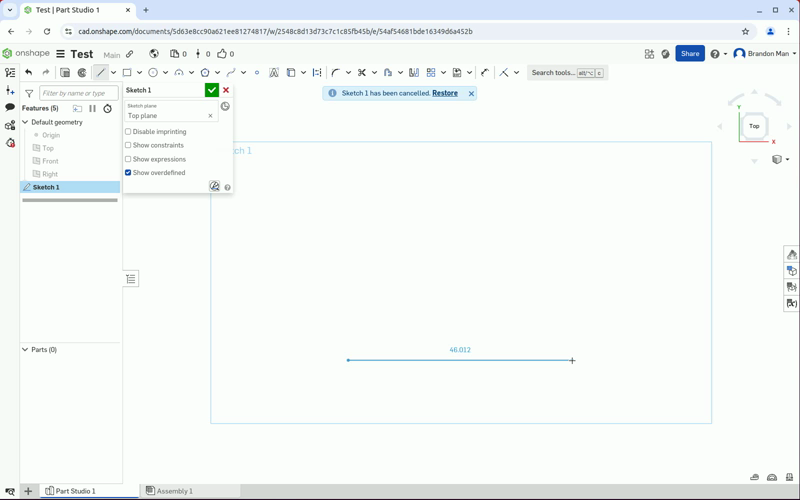
key_down(shift)
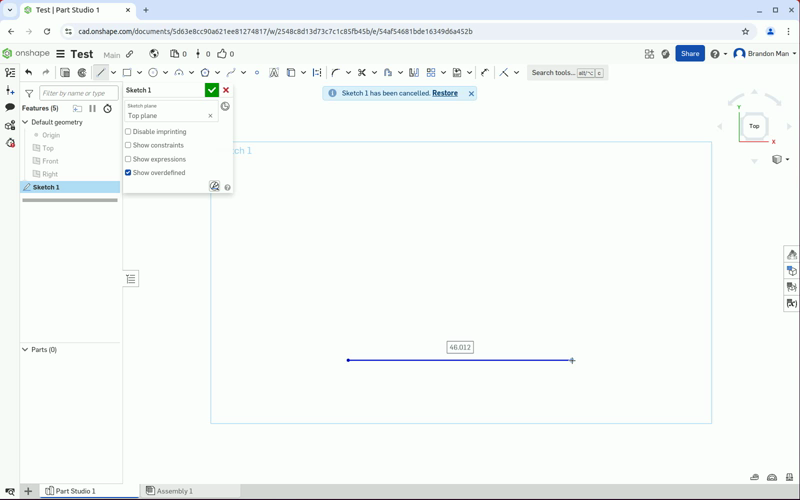
mouse_move(572, 204)
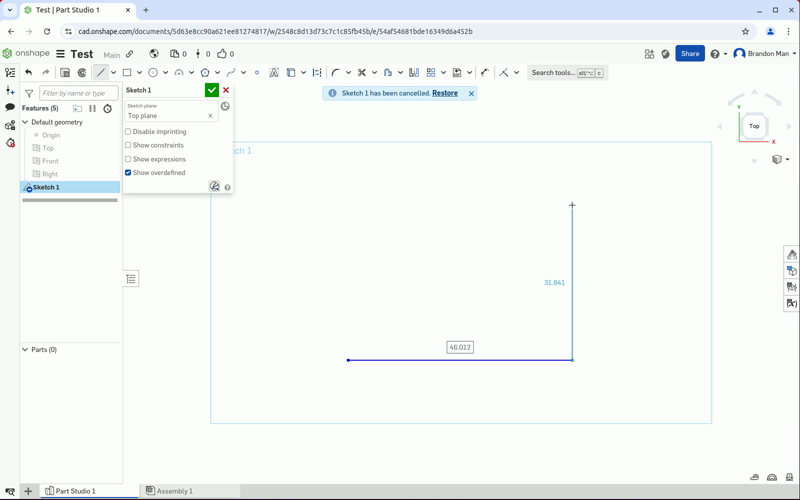
click(572, 204)
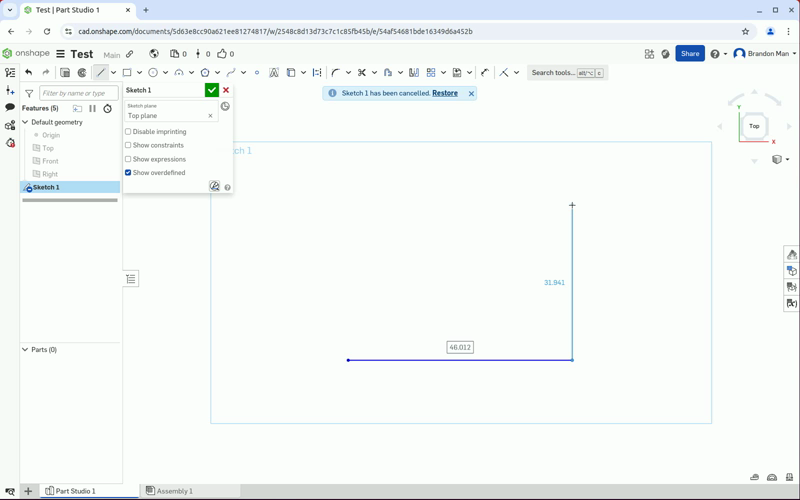
key_up(shift)
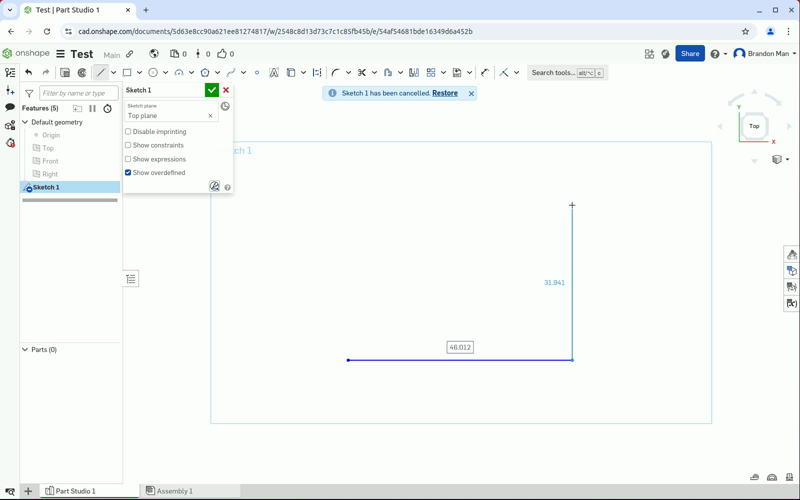
key_down(shift)
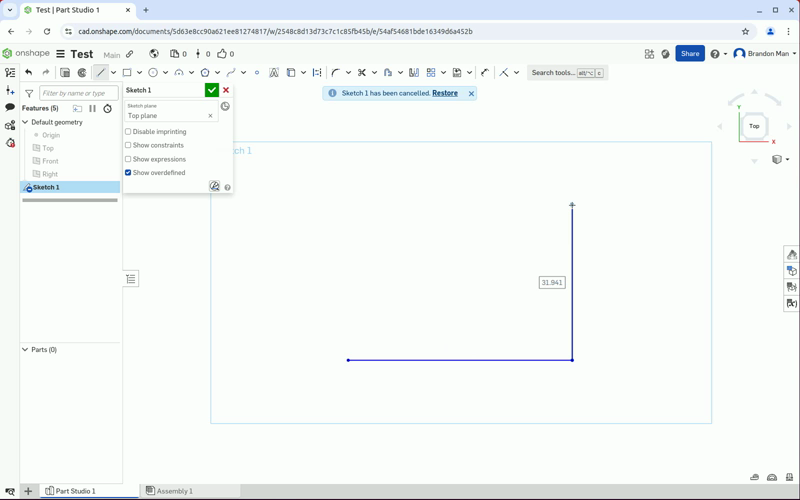
mouse_move(348, 204)
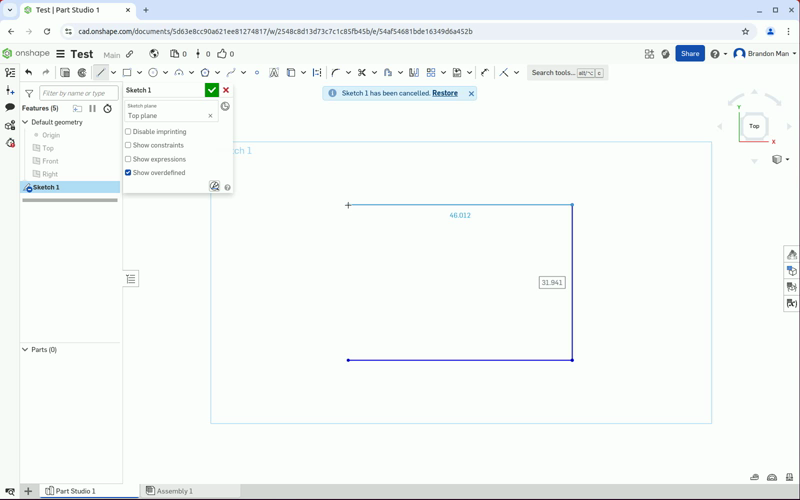
click(348, 204)
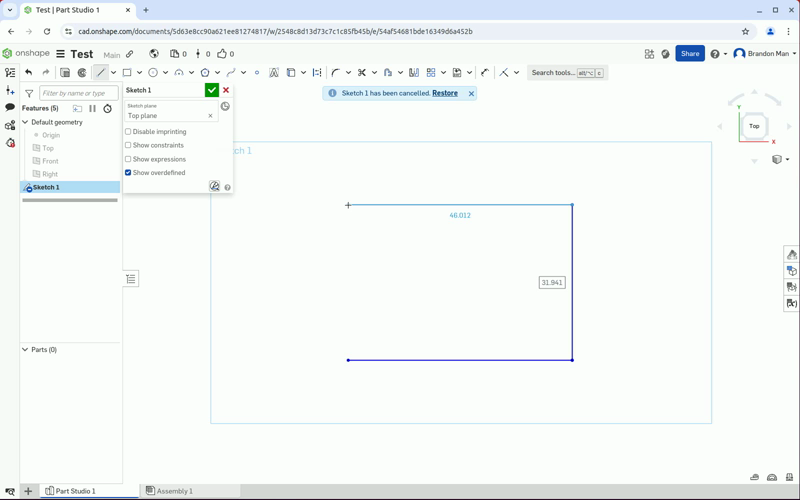
key_up(shift)
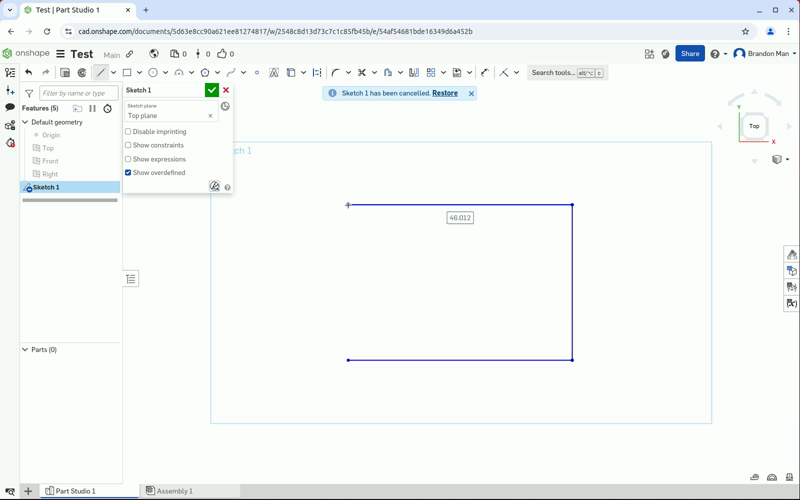
key_down(shift)
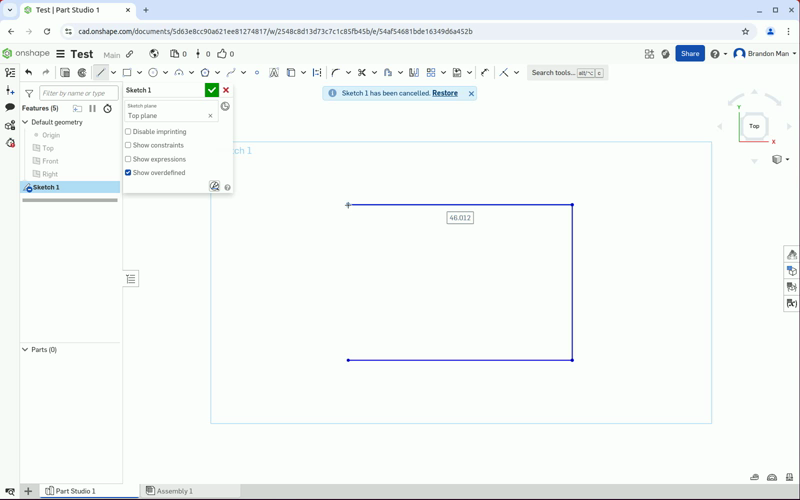
mouse_move(348, 360)
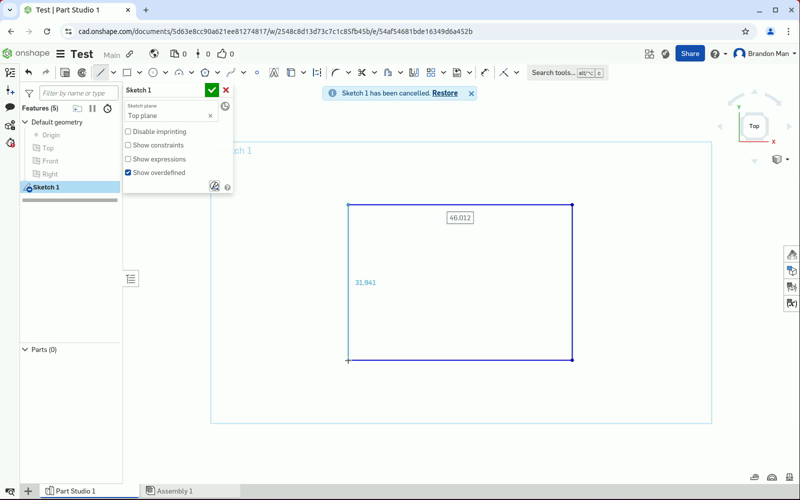
key_up(shift)
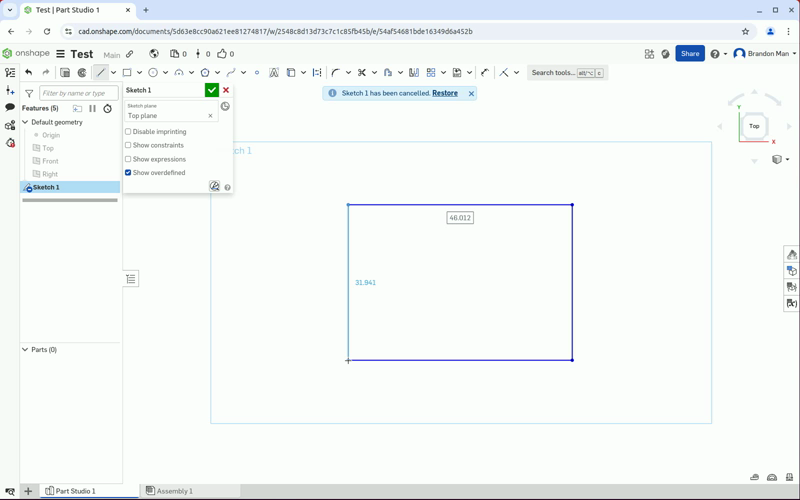
click(348, 360)
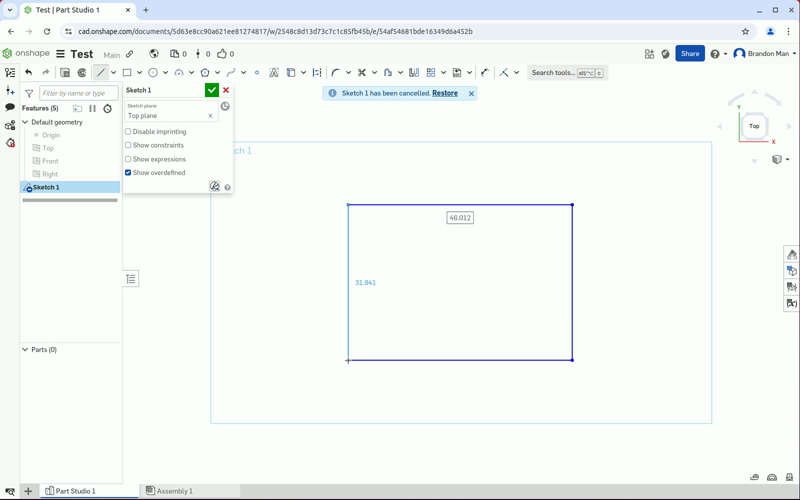
key(esc)
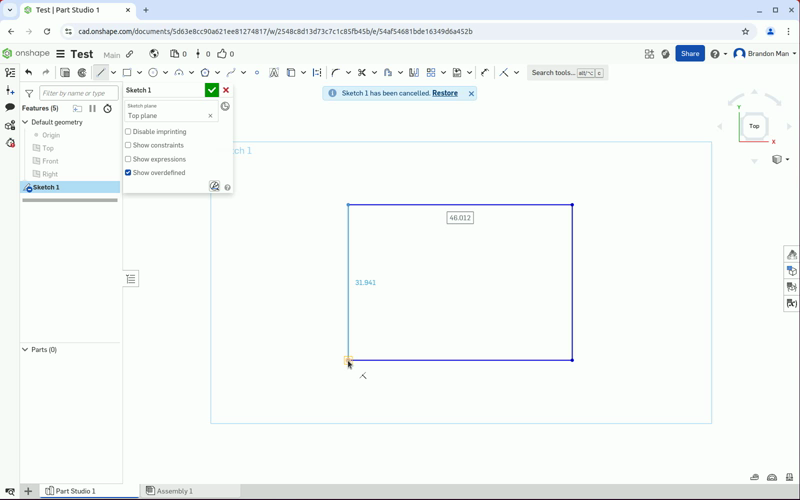
mouse_move(449, 285)
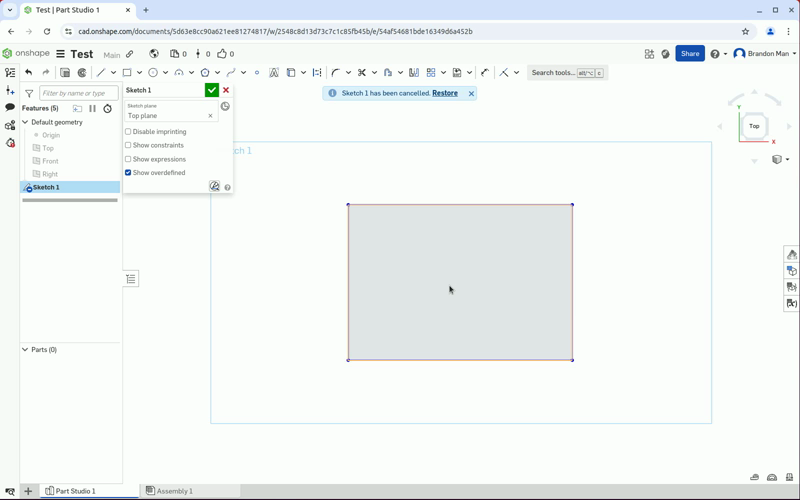
click(449, 285)
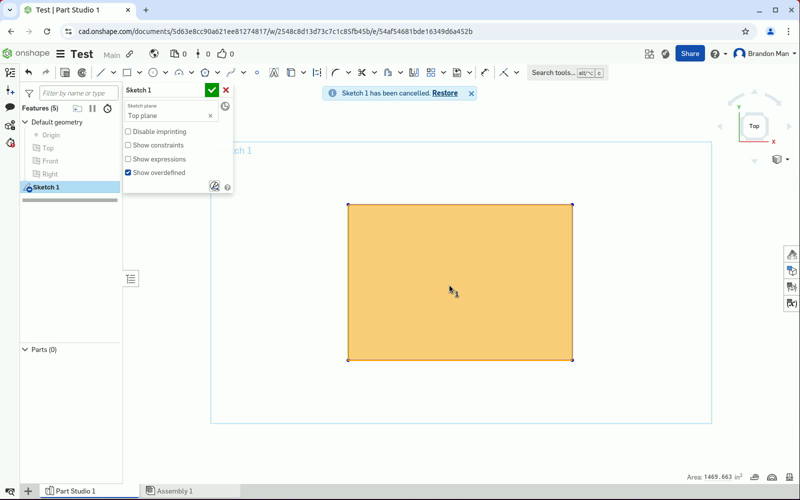
mouse_move(73, 352)
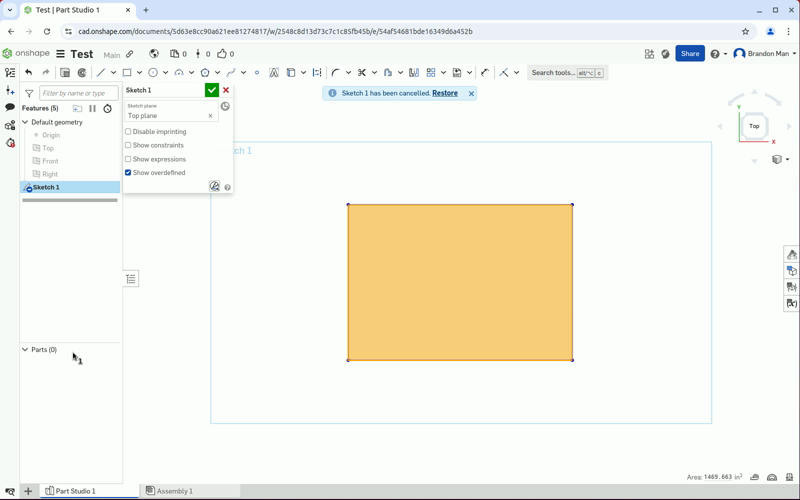
key(shift+y)
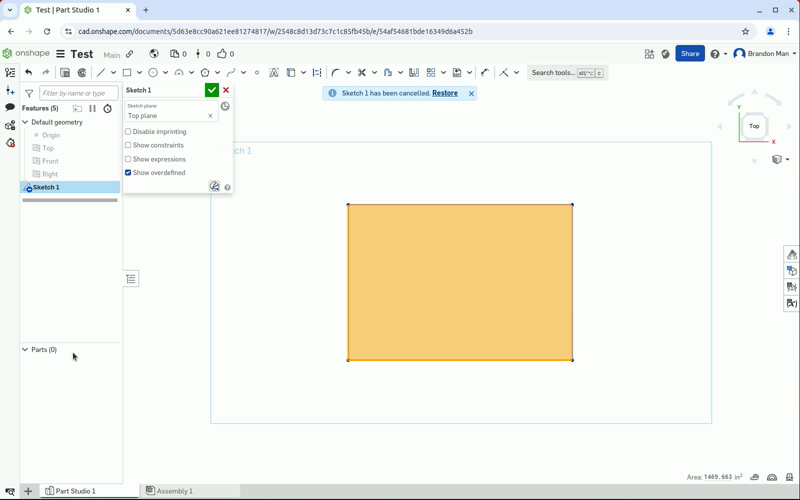
key(shift+e)
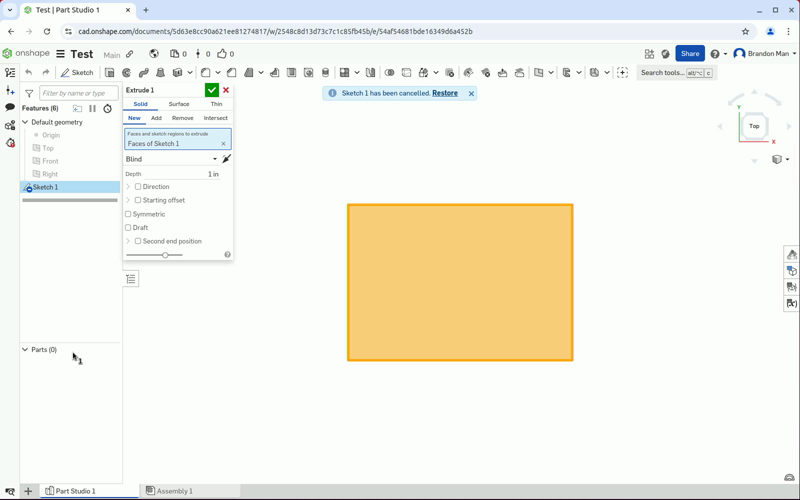
mouse_move(143, 106)
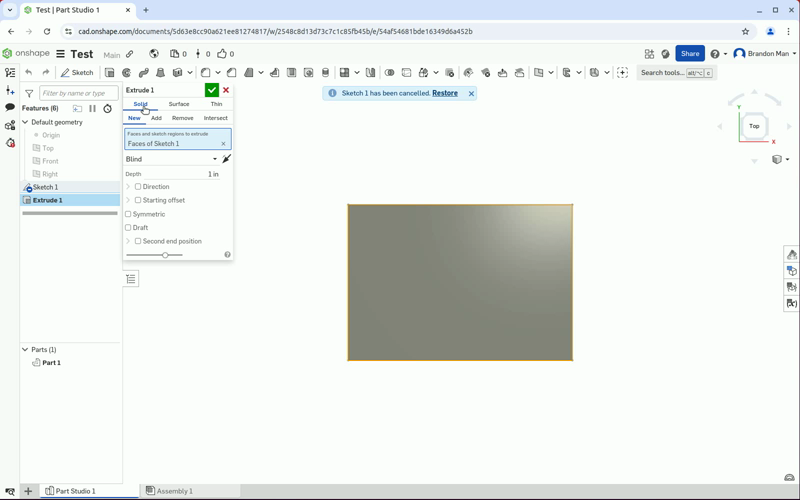
click(143, 106)
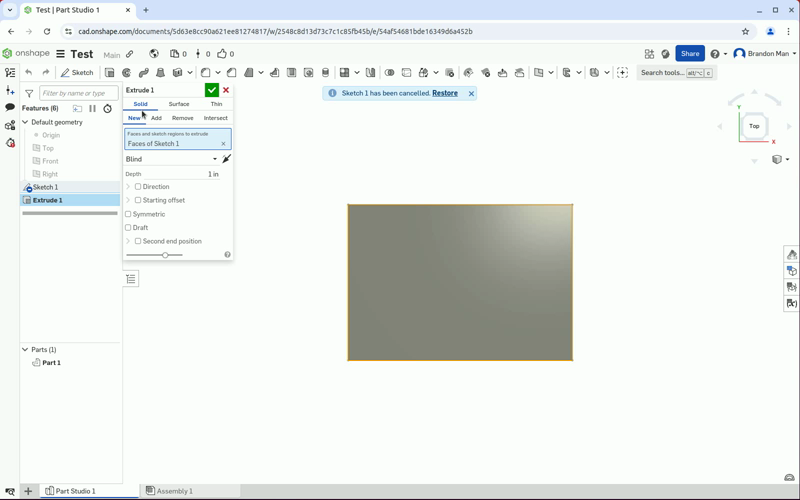
mouse_move(137, 120)
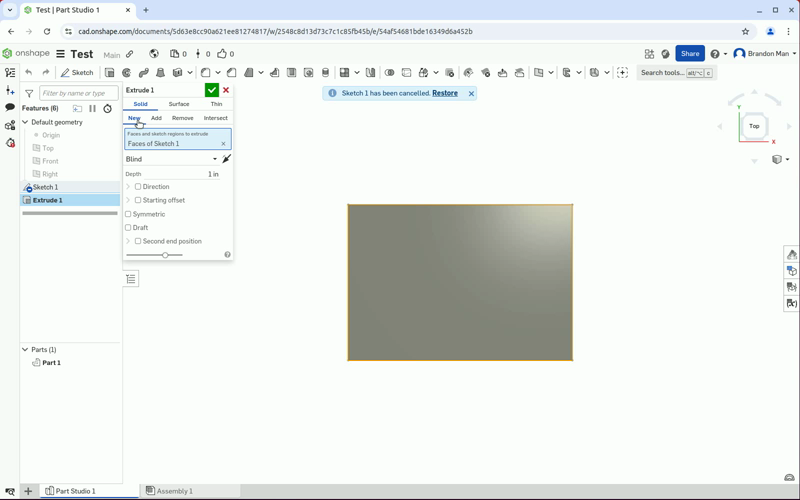
click(137, 120)
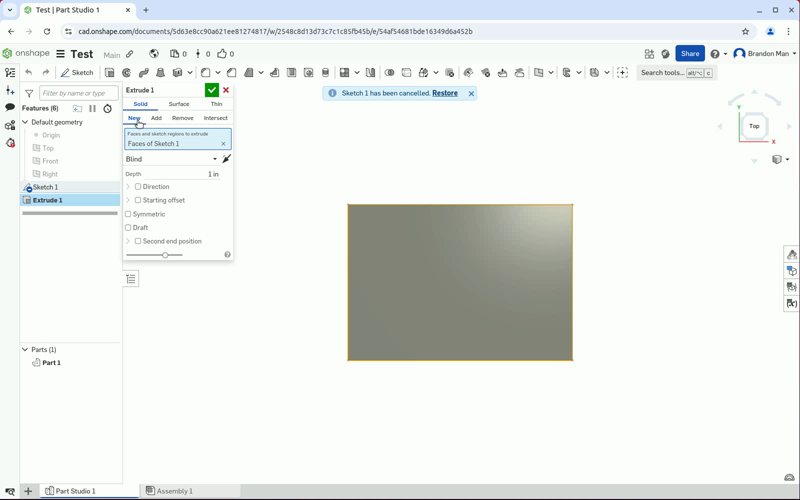
key(tab, 4)
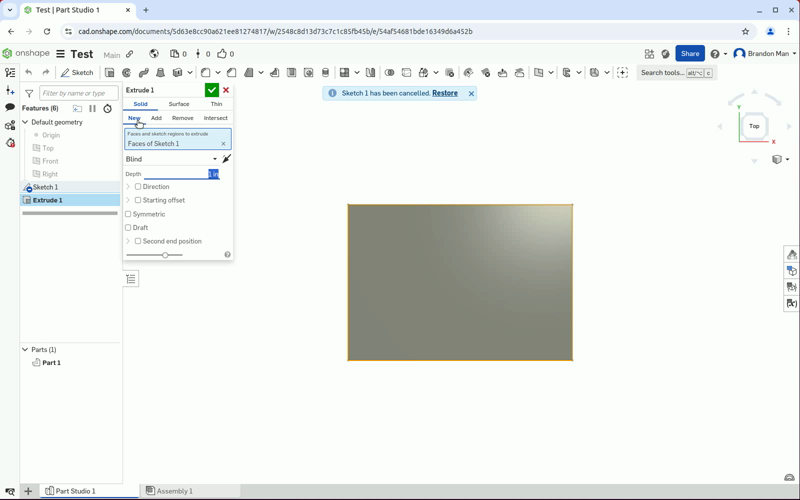
text(4.574)
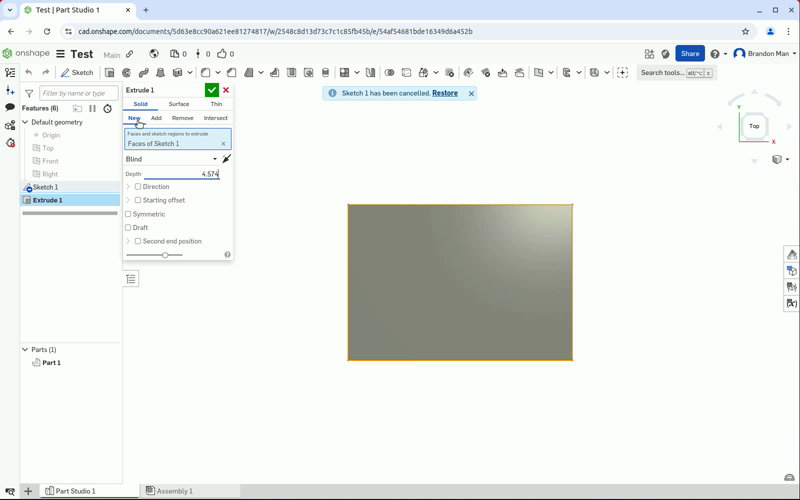
key(enter)
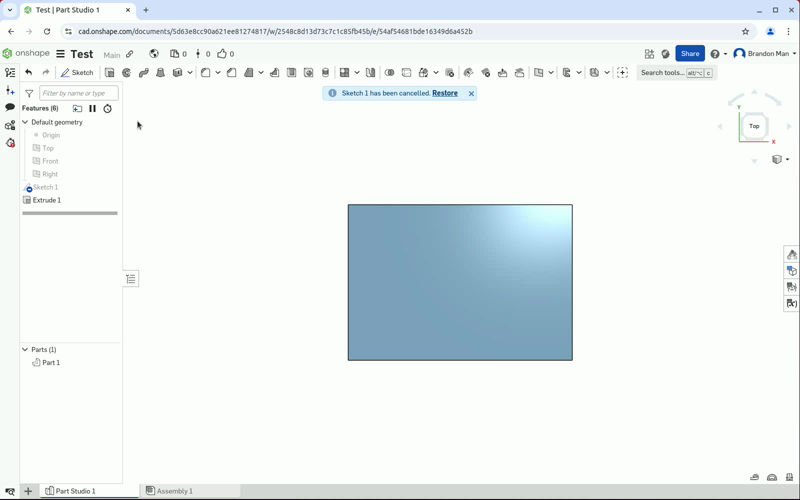
key(shift+h)
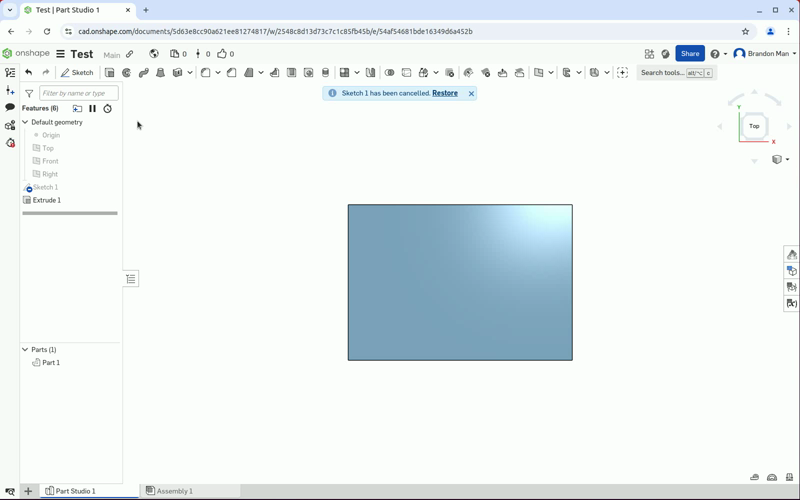
key(shift+h)
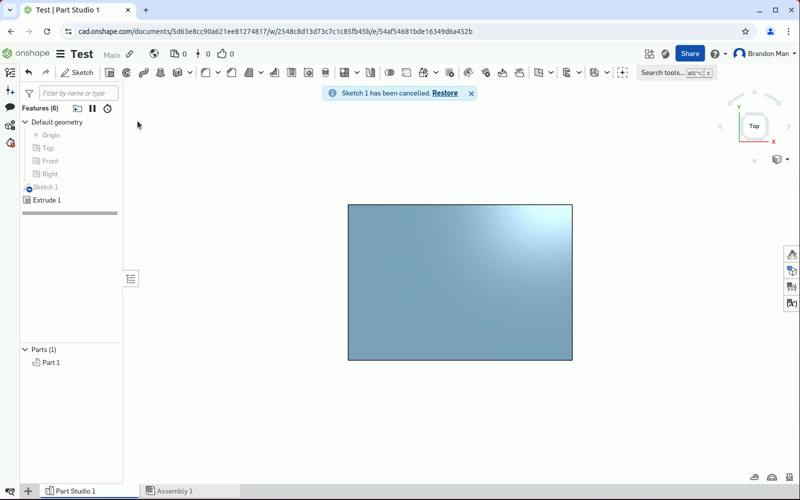
mouse_move(73, 189)
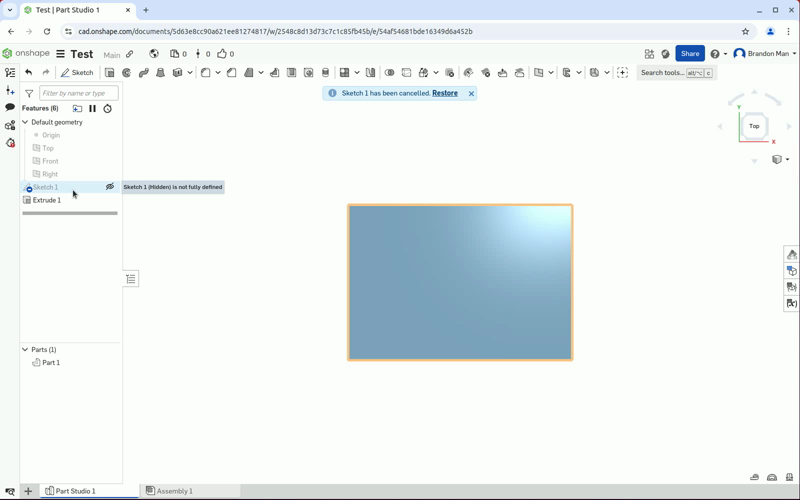
click(73, 189)
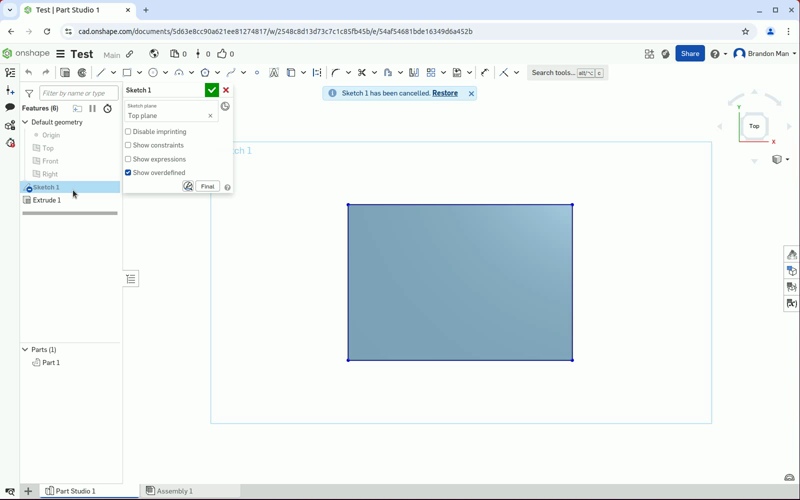
mouse_move(229, 92)
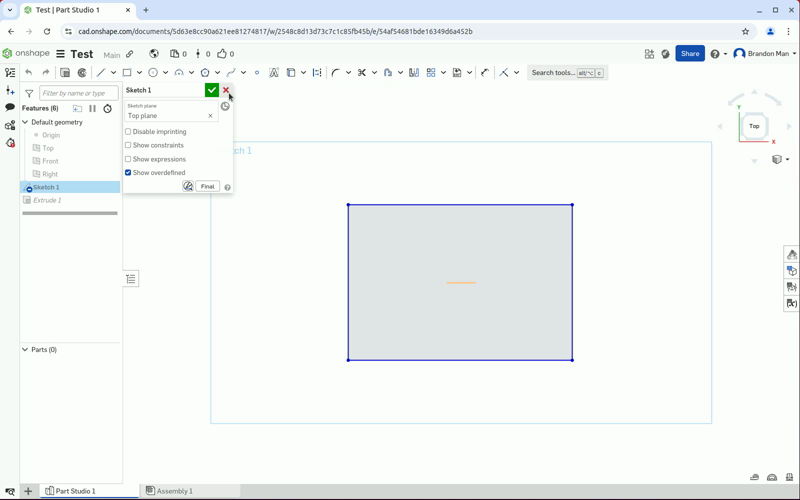
click(229, 92)
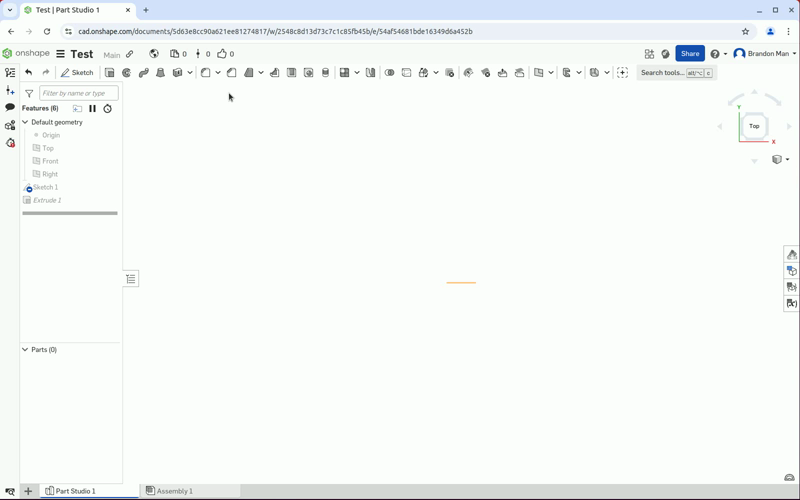
mouse_move(541, 75)
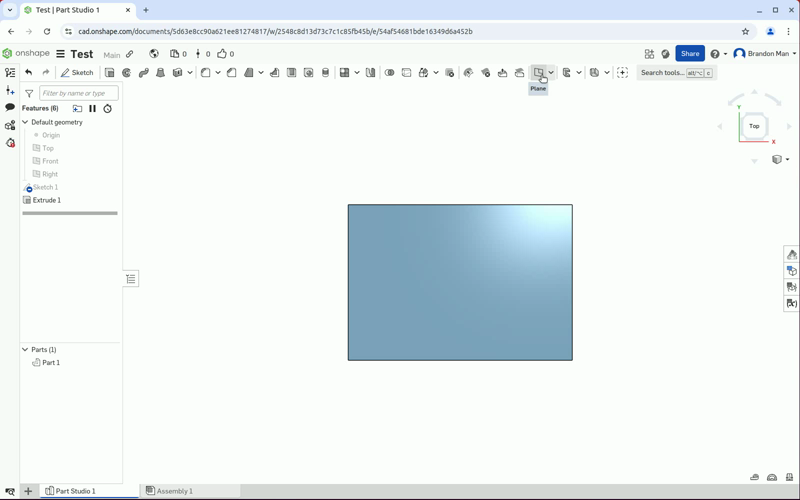
click(541, 75)
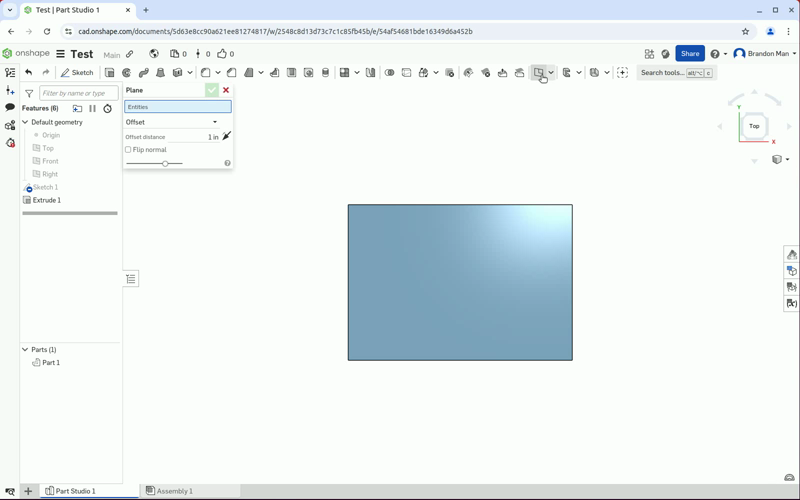
mouse_move(73, 150)
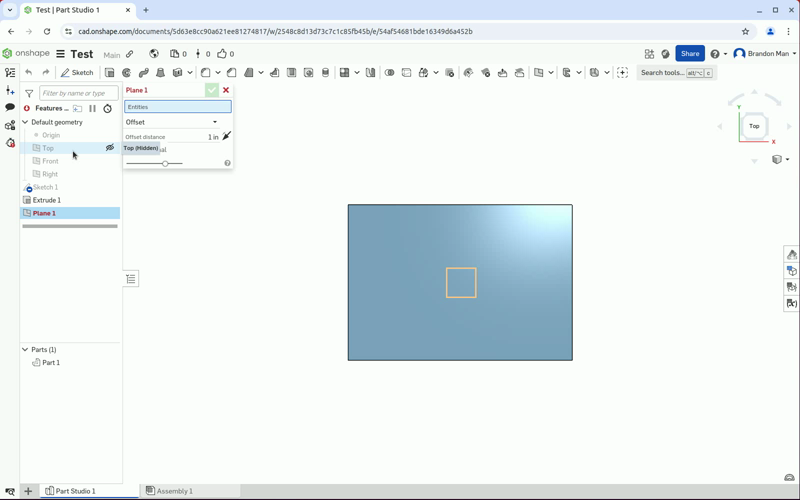
click(73, 150)
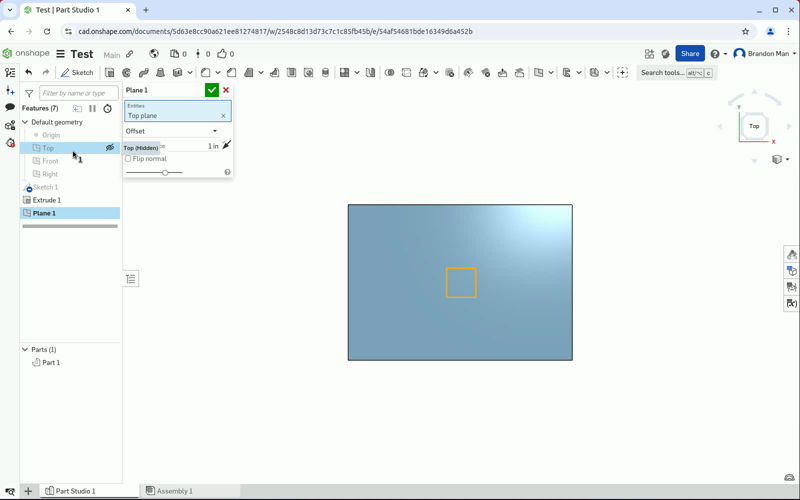
key(tab, 2)
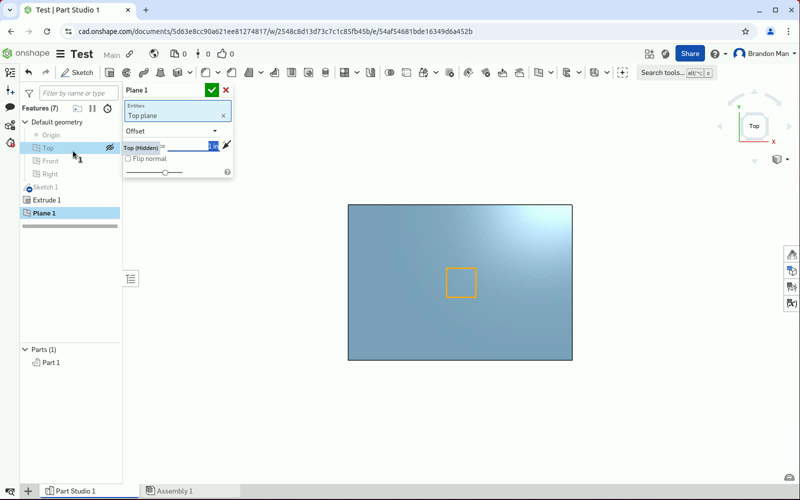
text(4.56)
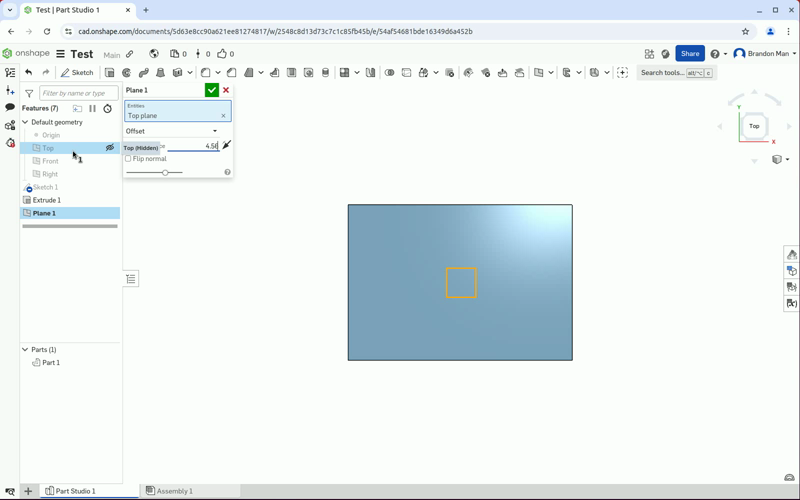
key(enter, 2)
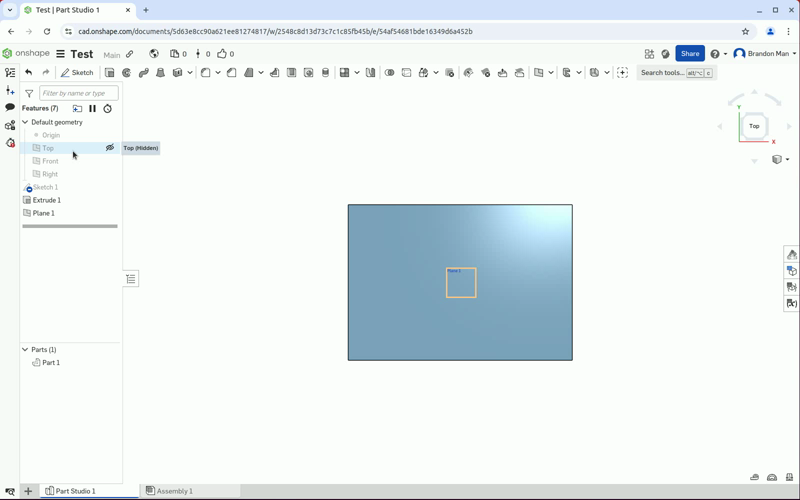
key(shift+s)
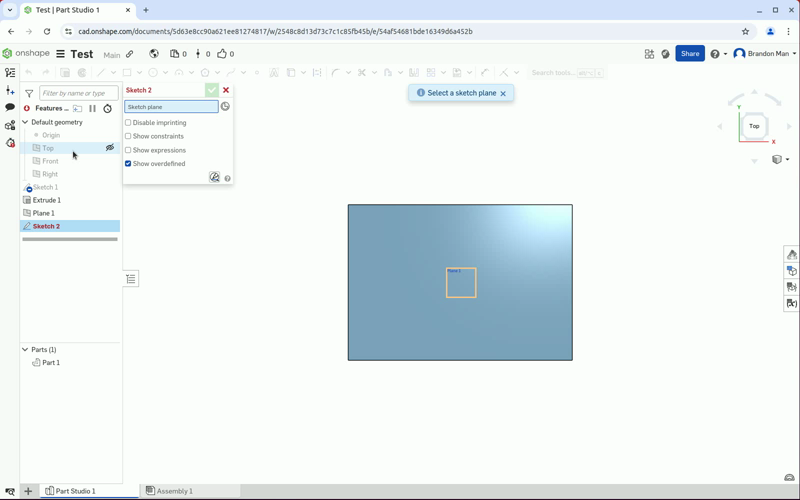
mouse_move(73, 215)
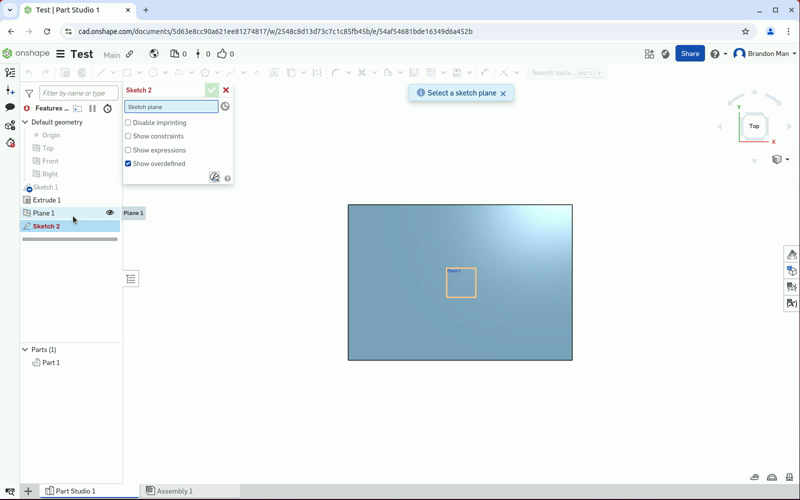
click(73, 215)
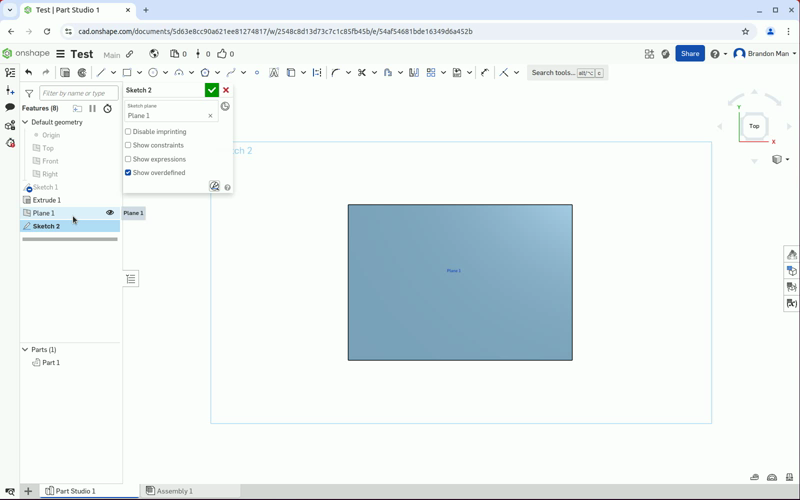
mouse_move(73, 352)
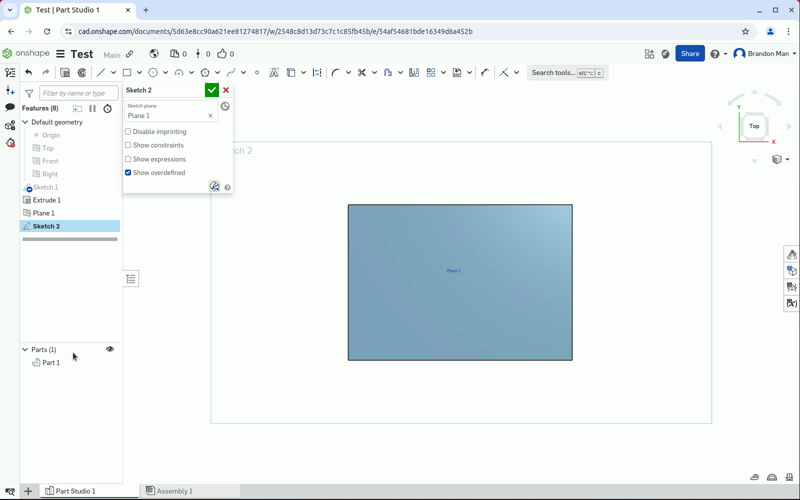
key(y)
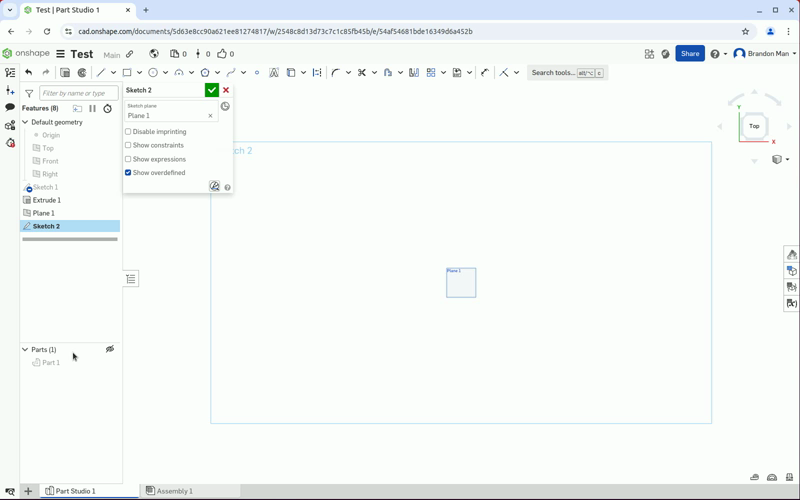
key(l)
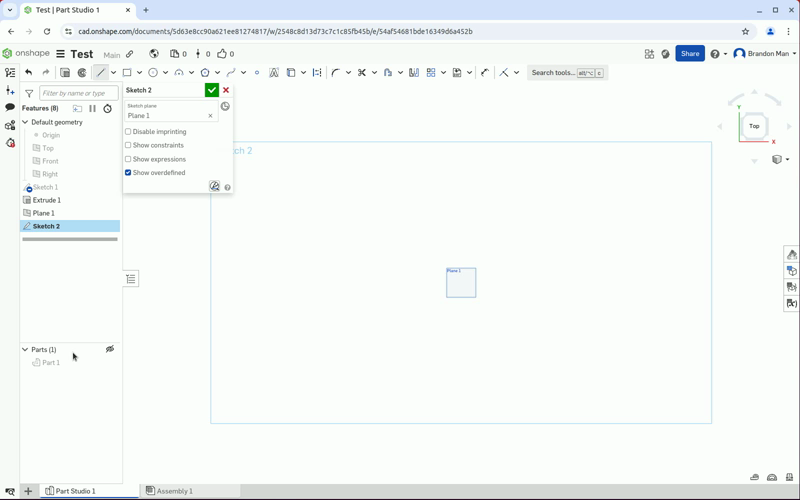
key_down(shift)
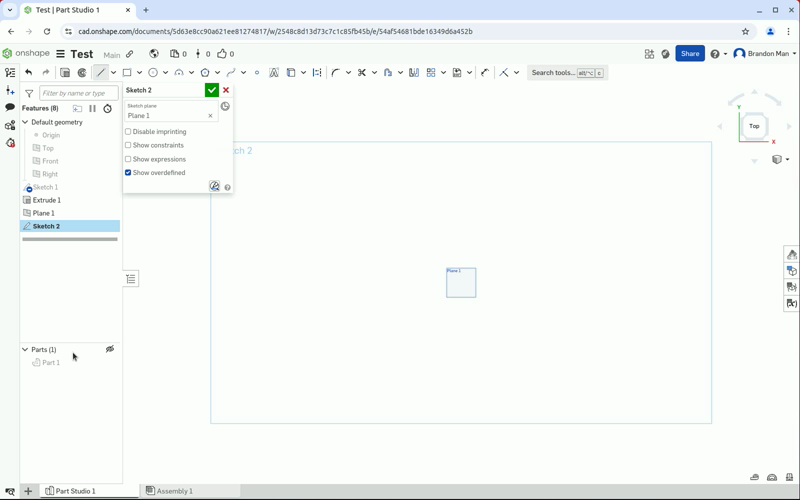
mouse_move(348, 243)
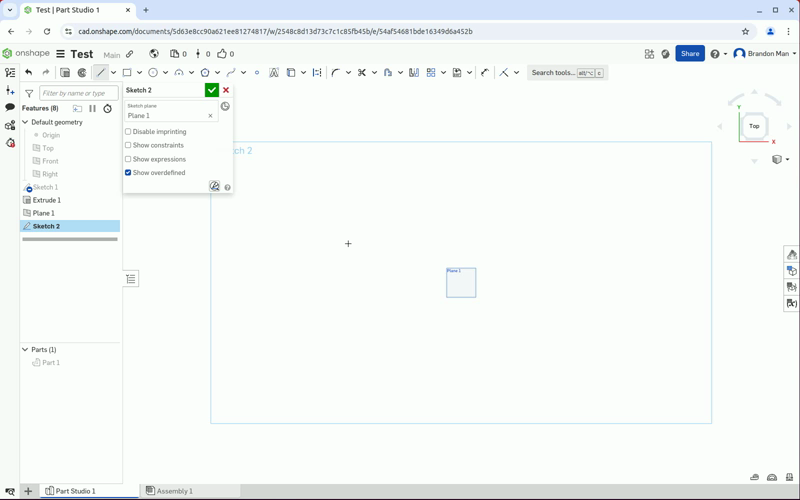
click(348, 243)
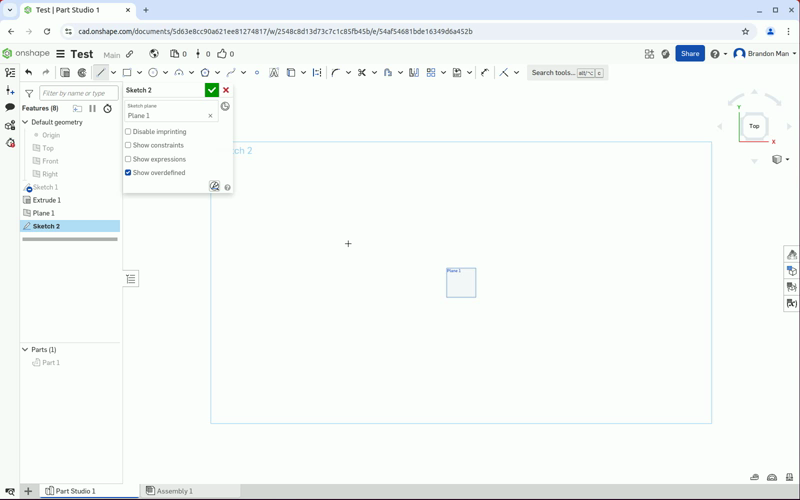
key_up(shift)
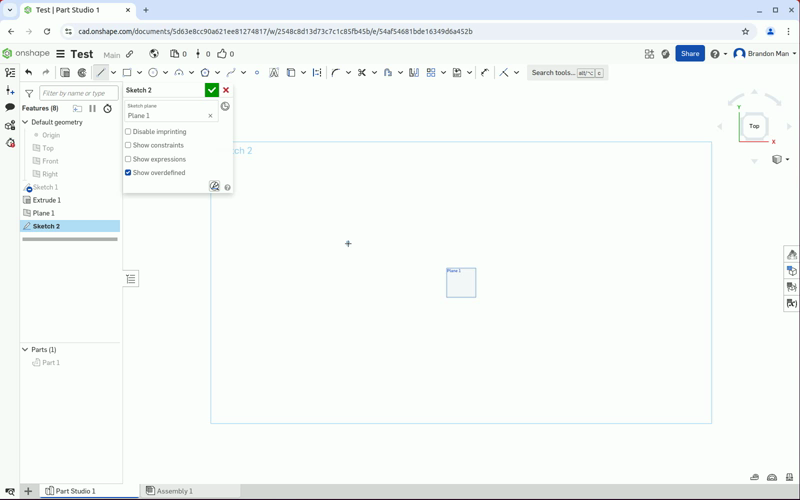
key_down(shift)
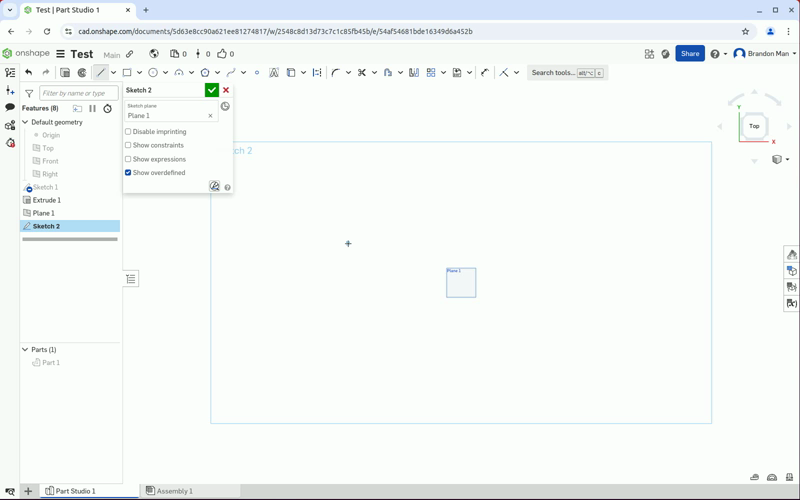
mouse_move(572, 243)
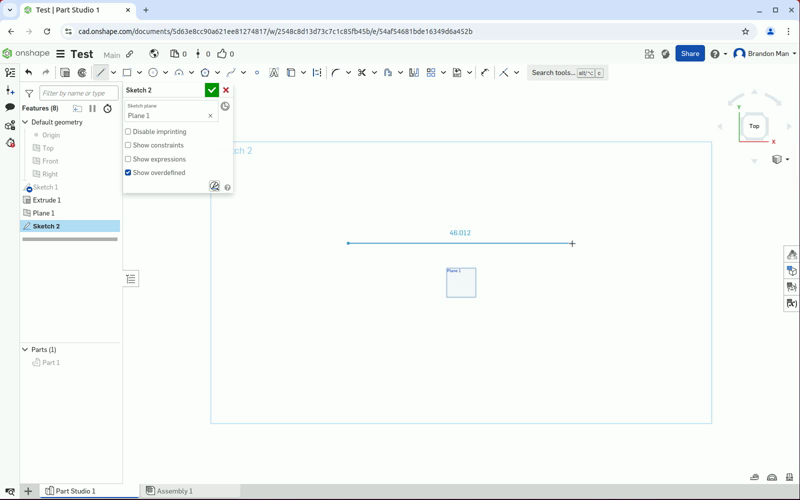
click(572, 243)
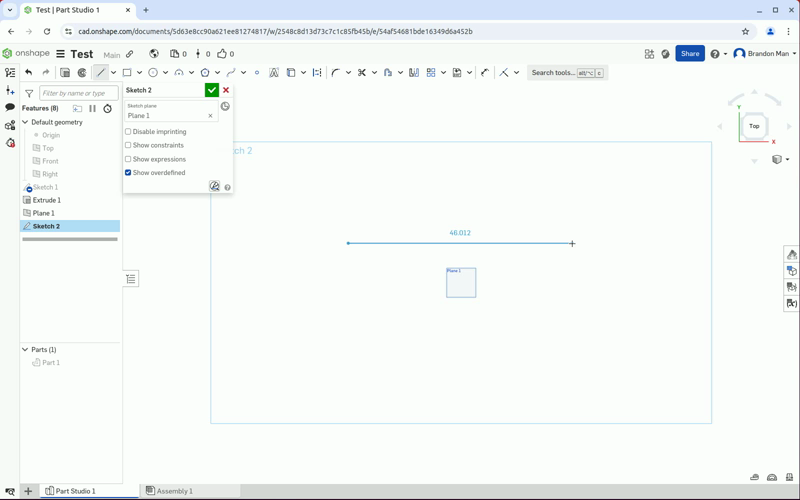
key_up(shift)
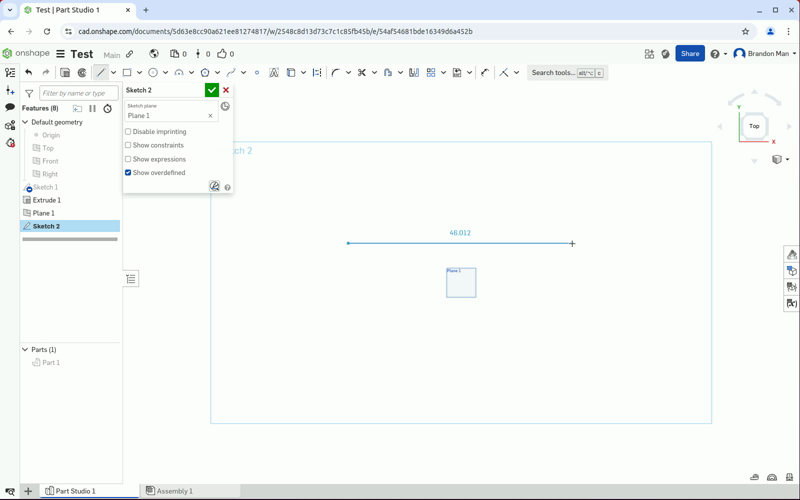
key_down(shift)
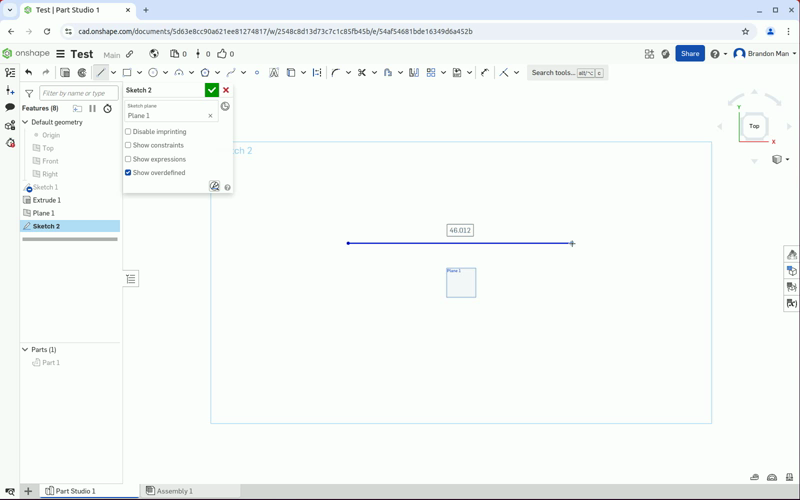
mouse_move(589, 243)
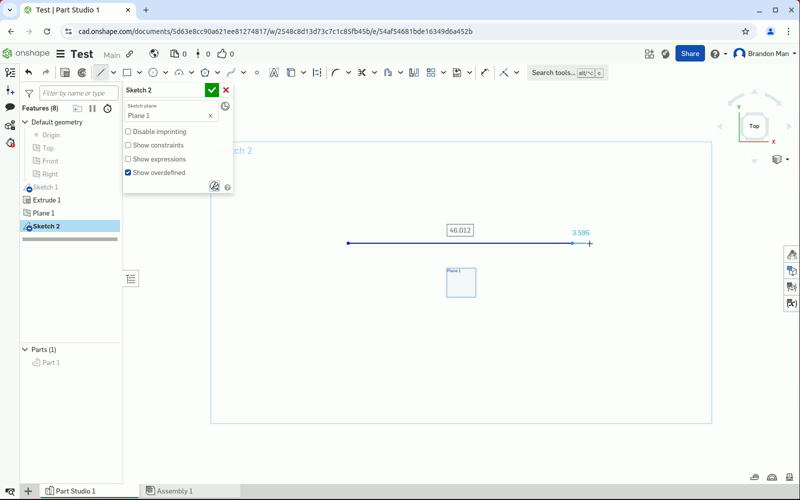
mouse_move(572, 205)
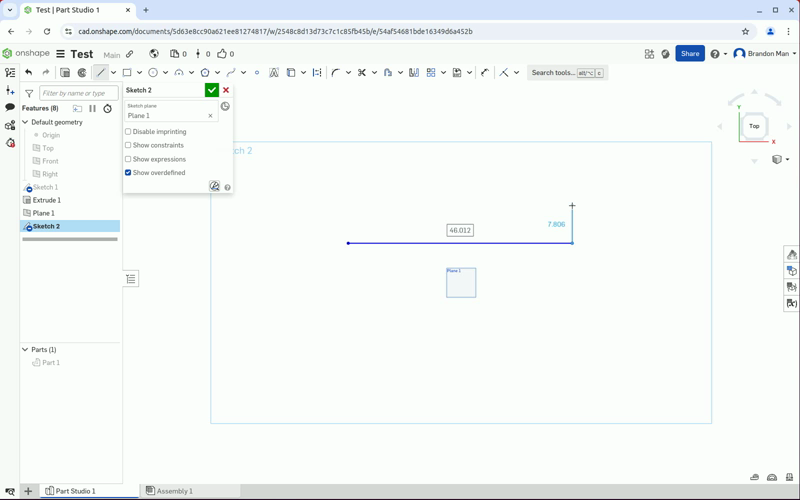
click(572, 205)
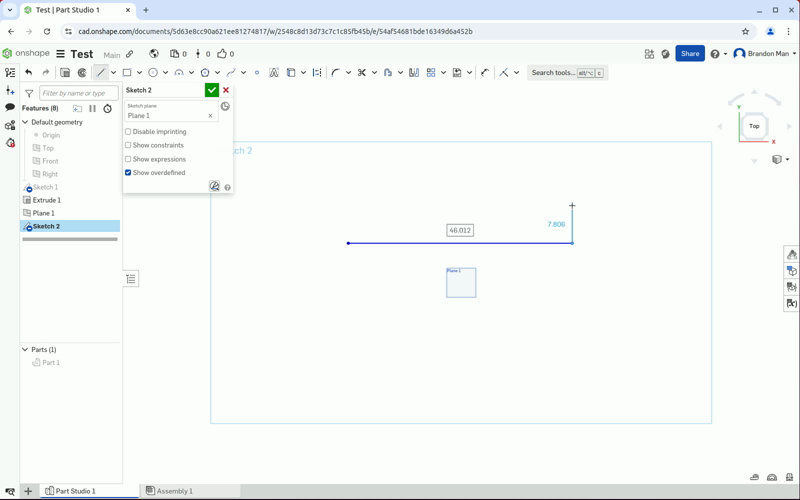
key_up(shift)
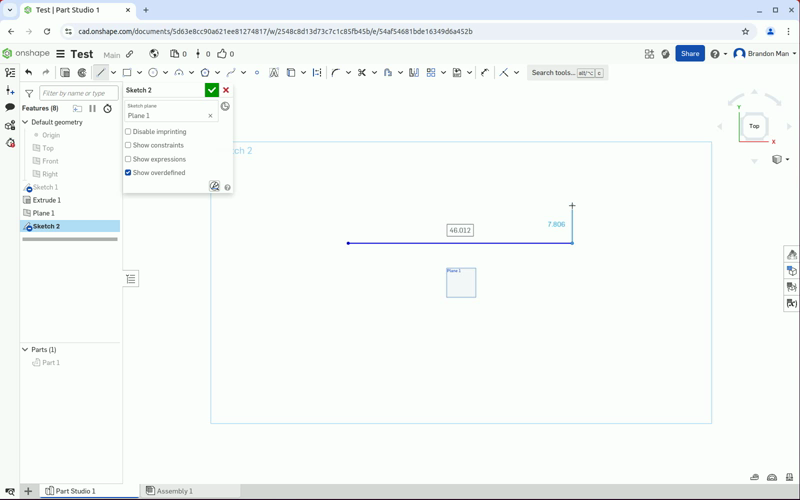
key_down(shift)
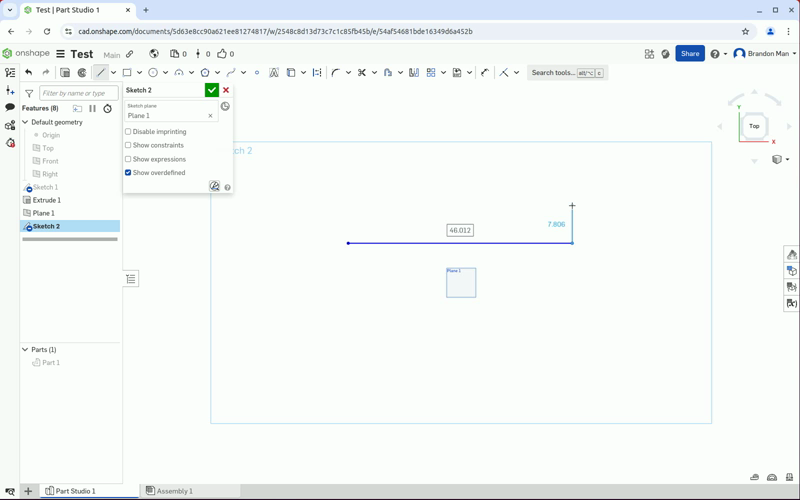
mouse_move(348, 205)
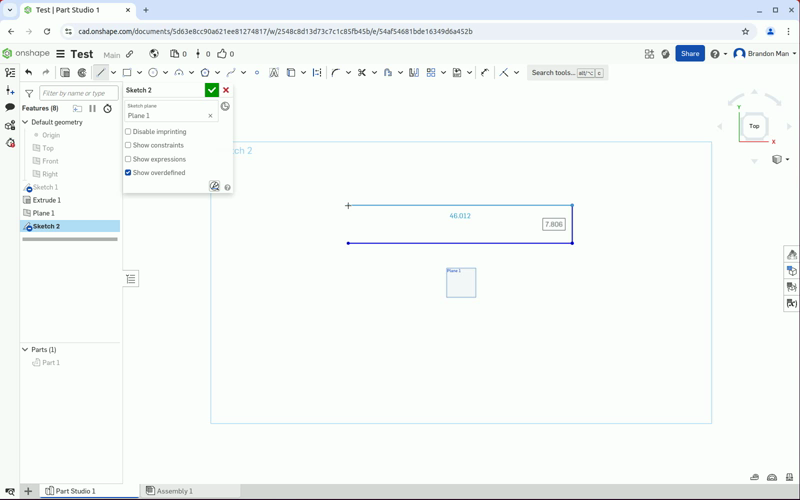
click(348, 205)
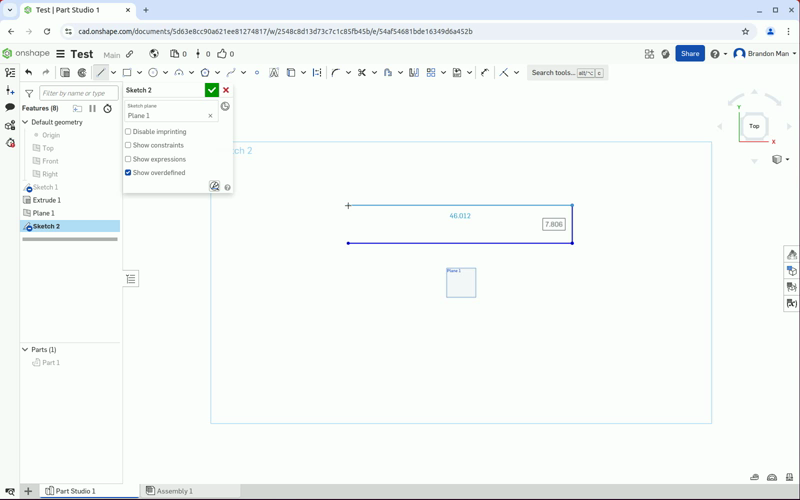
key_up(shift)
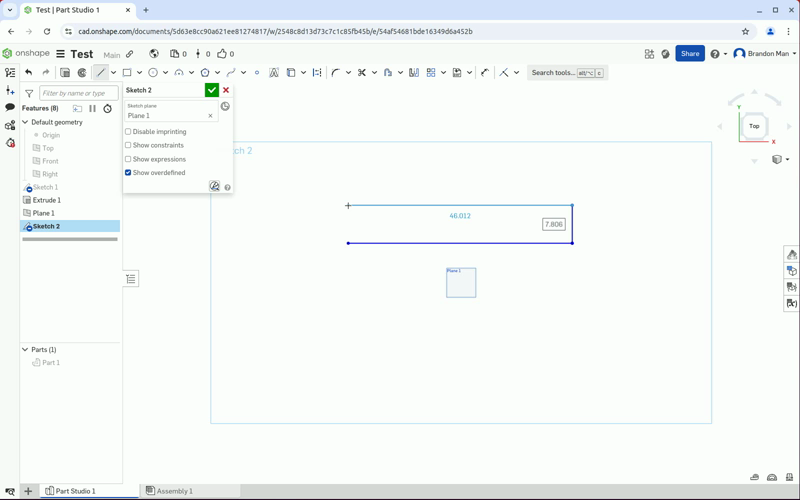
mouse_move(378, 205)
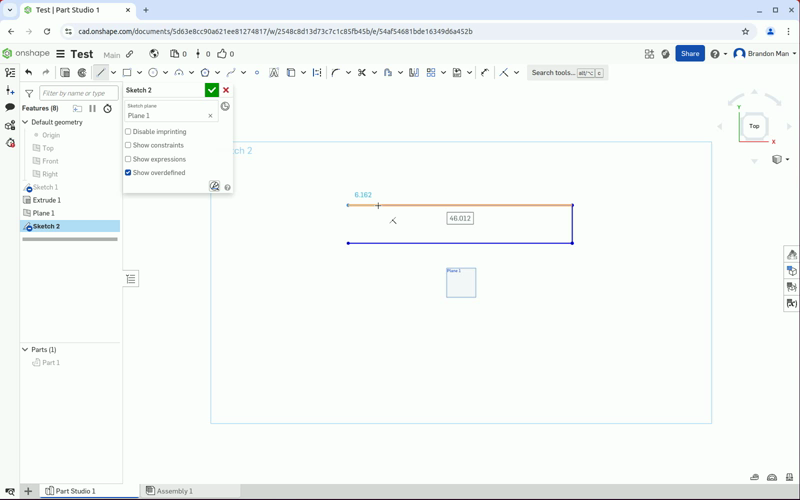
key_down(shift)
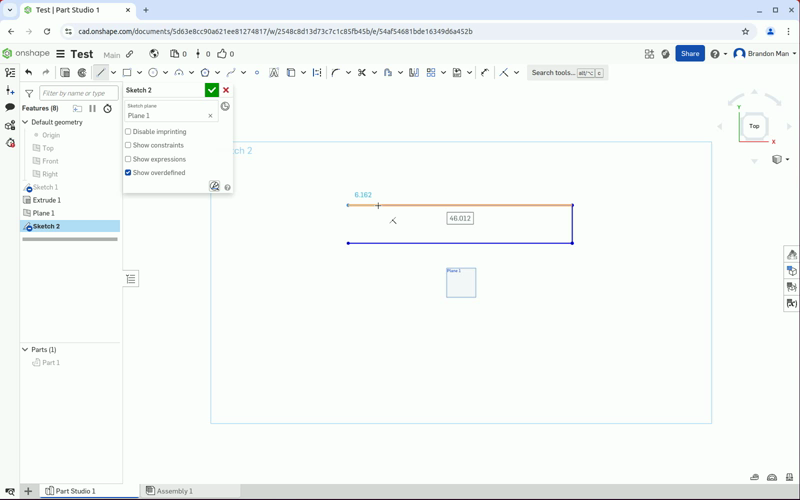
mouse_move(348, 243)
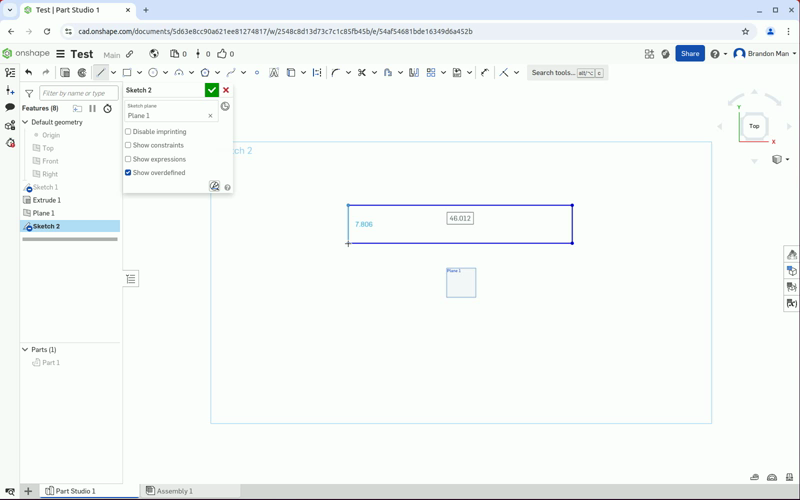
key_up(shift)
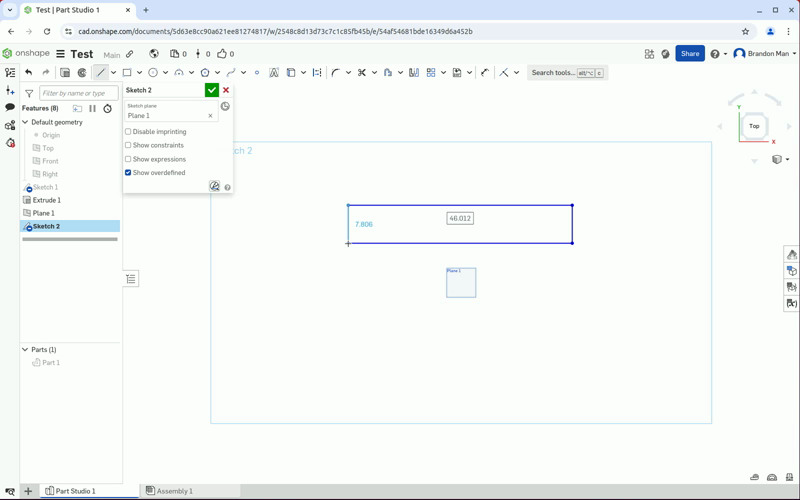
click(348, 243)
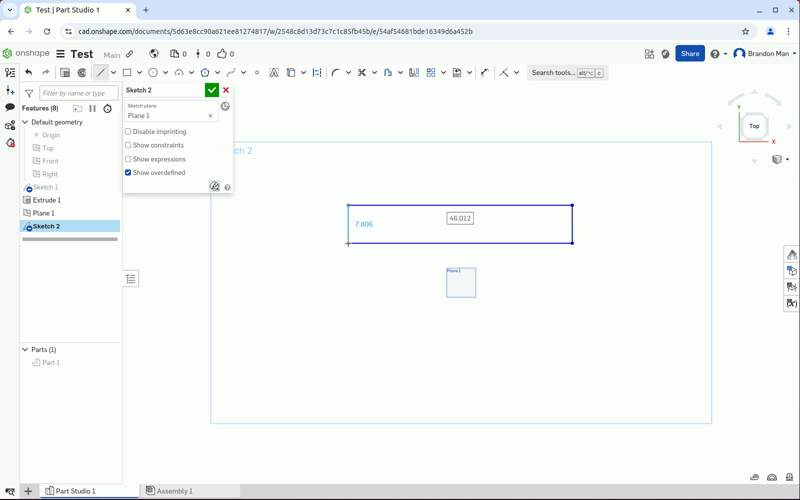
key(esc)
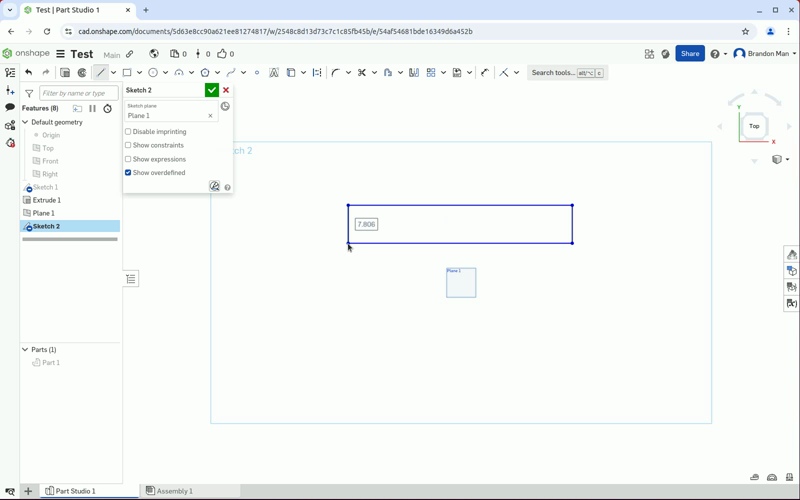
mouse_move(533, 218)
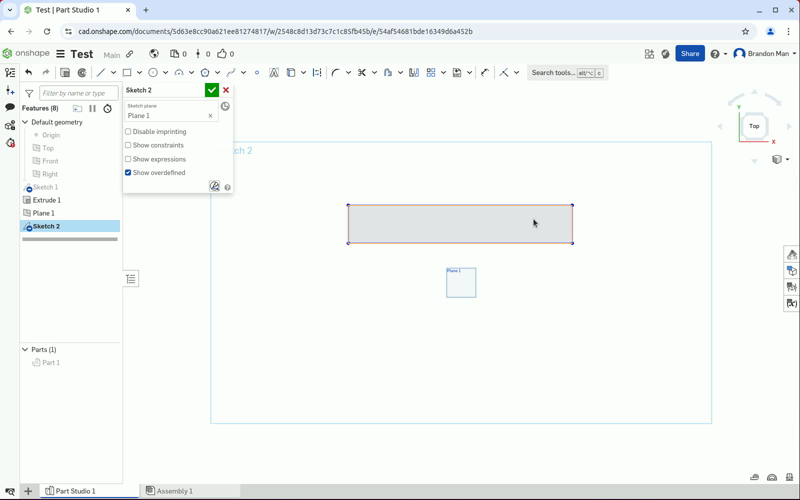
click(533, 218)
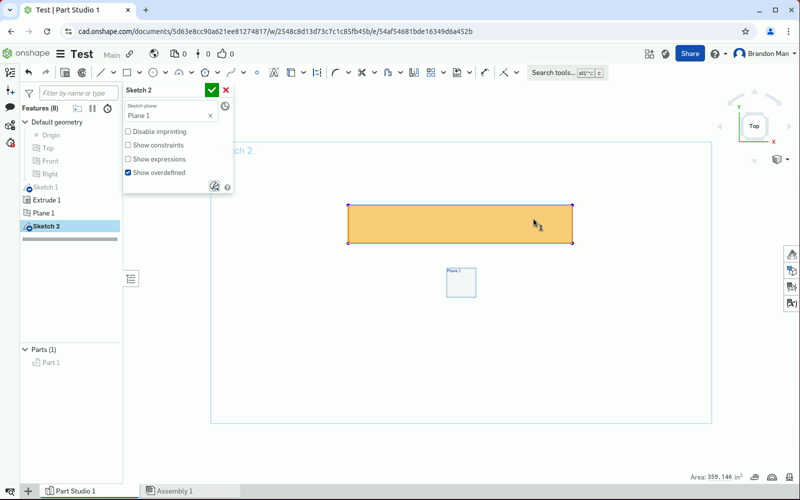
mouse_move(73, 352)
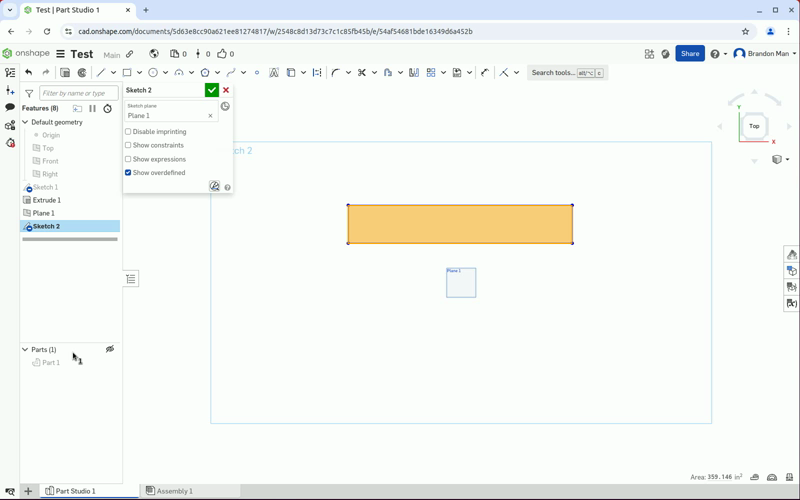
key(shift+y)
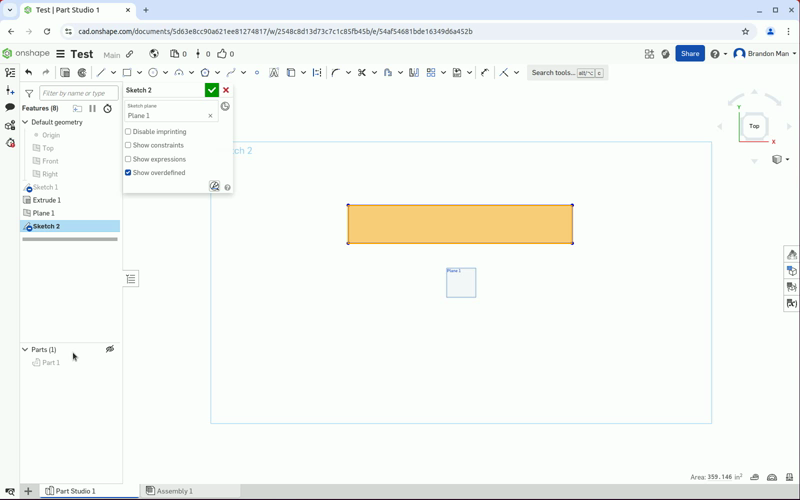
key(shift+e)
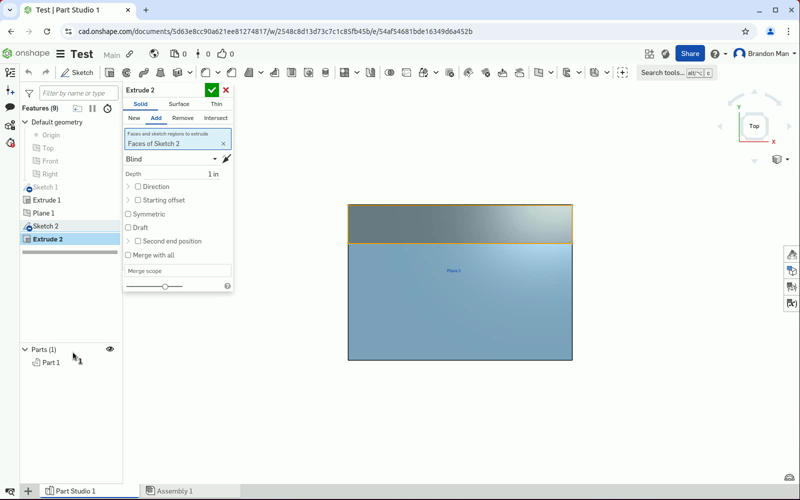
mouse_move(143, 106)
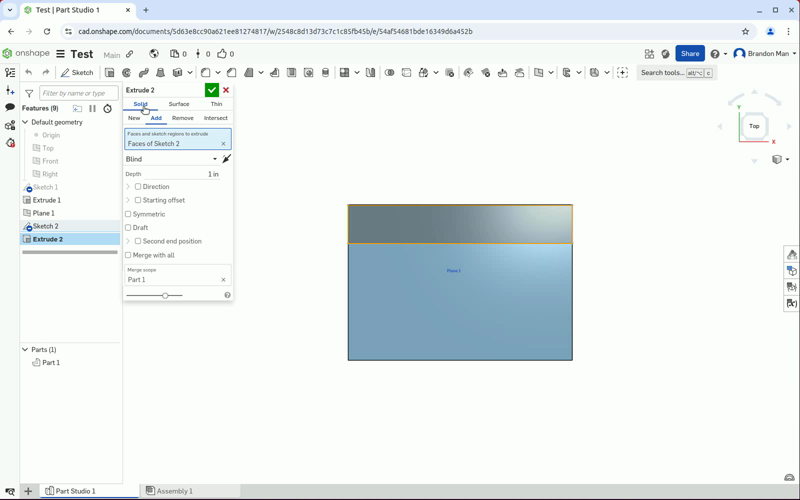
click(143, 106)
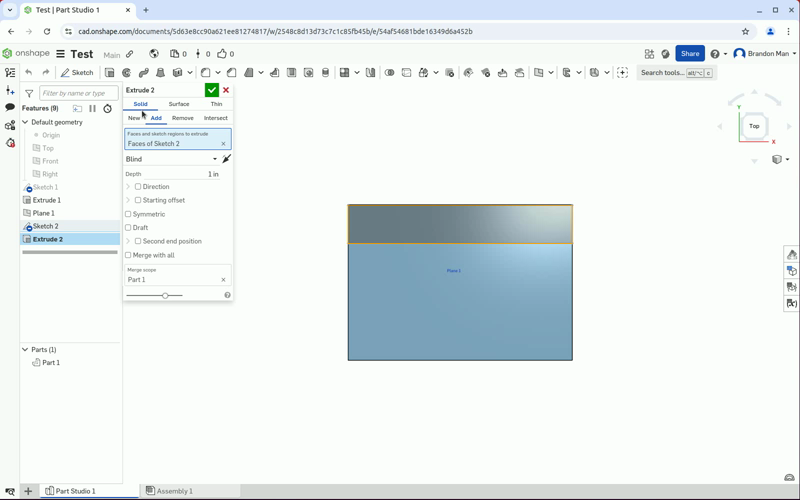
mouse_move(137, 120)
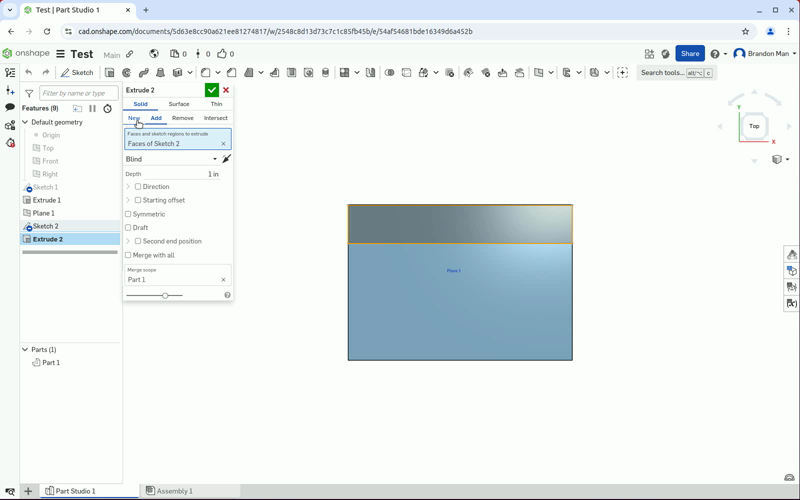
click(137, 120)
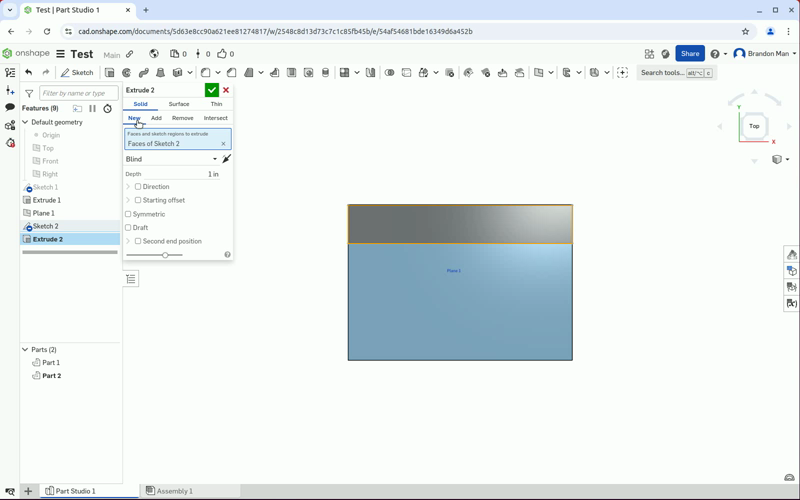
key(tab, 4)
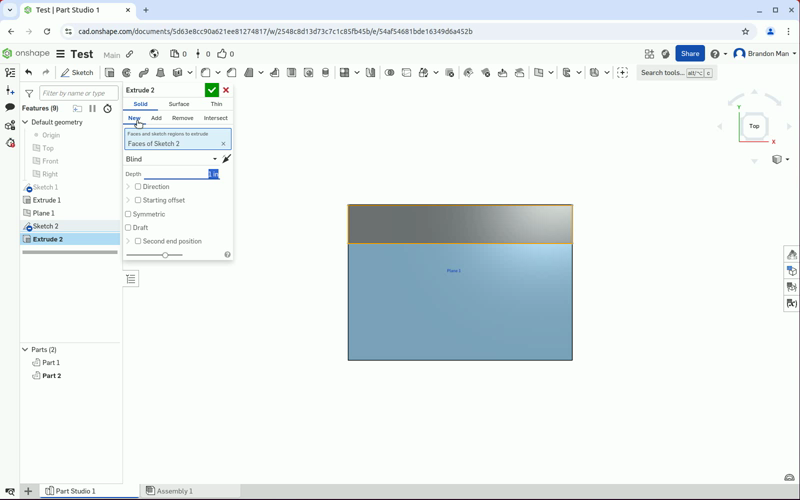
text(6.981)
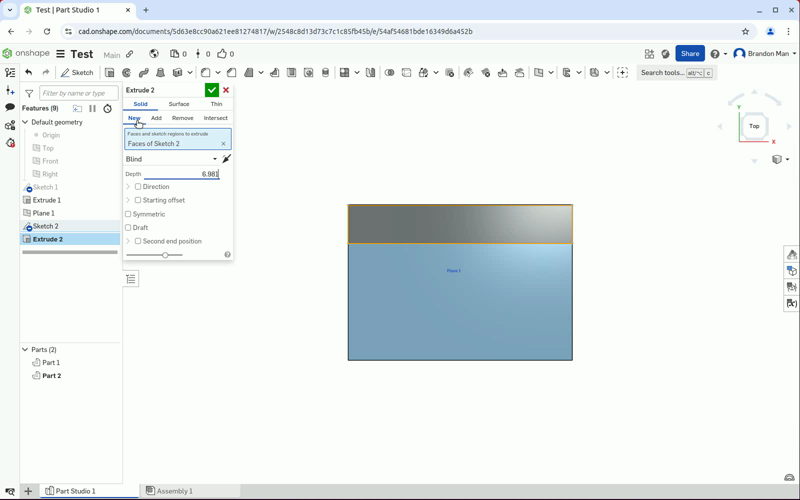
key(enter)
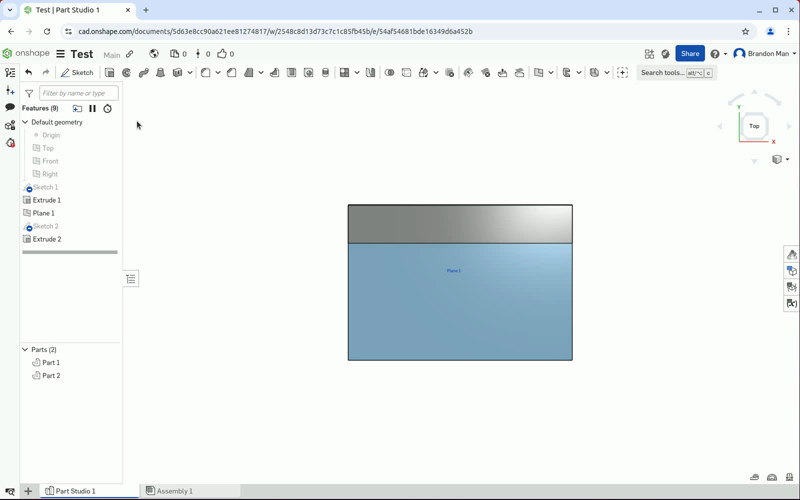
key(shift+h)
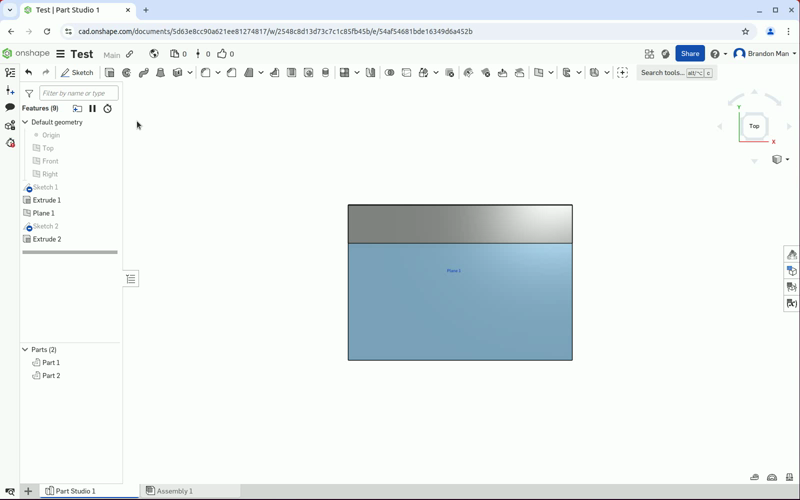
key(shift+h)
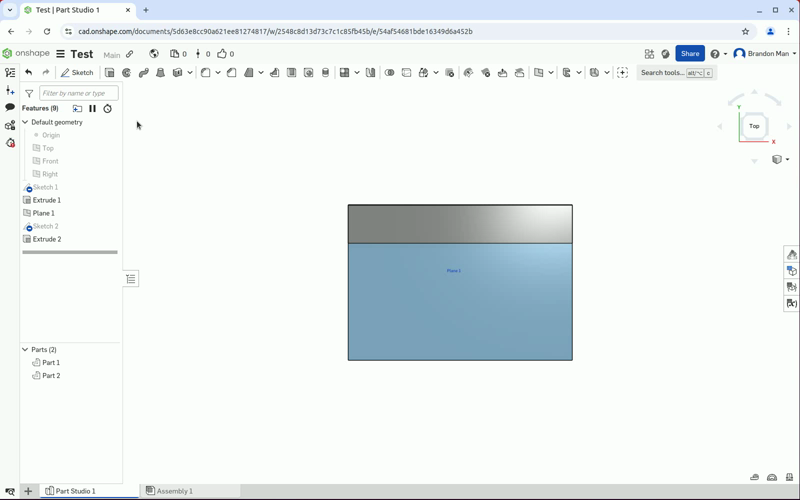
mouse_move(73, 189)
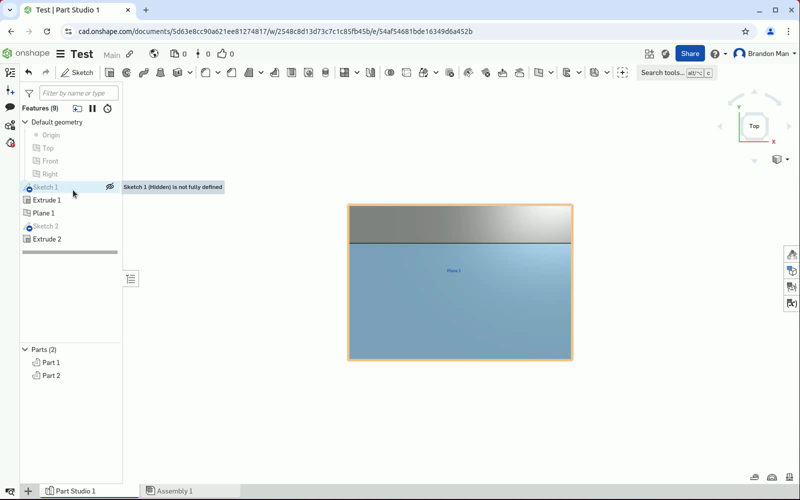
click(73, 189)
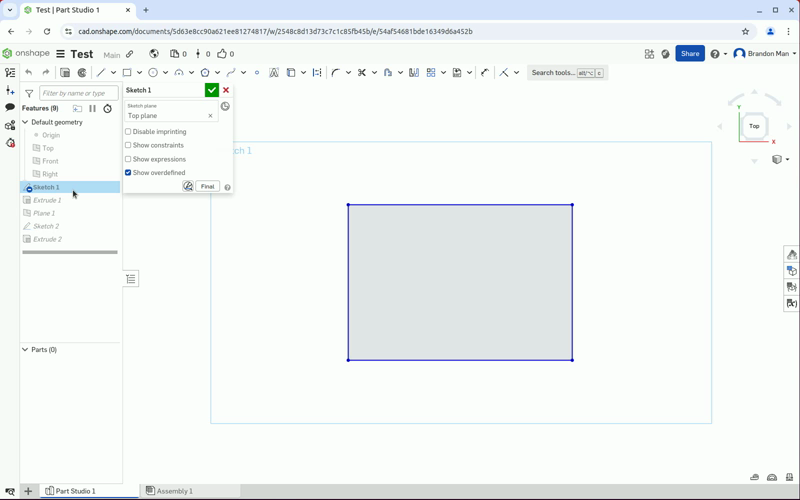
mouse_move(229, 92)
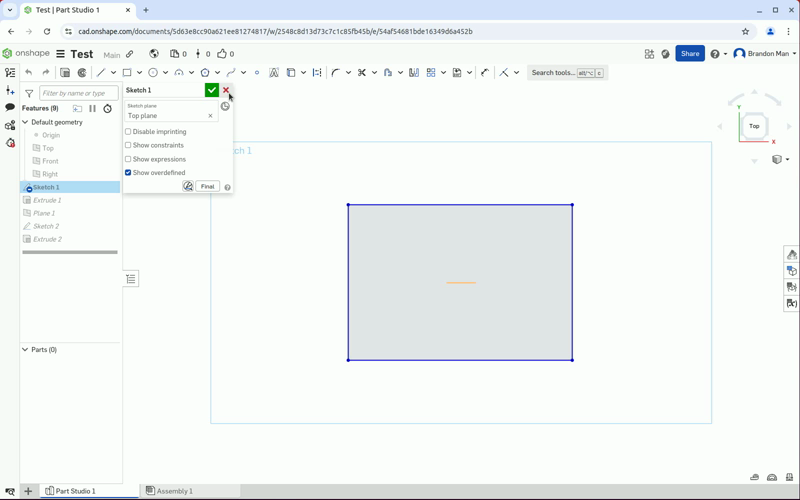
click(229, 92)
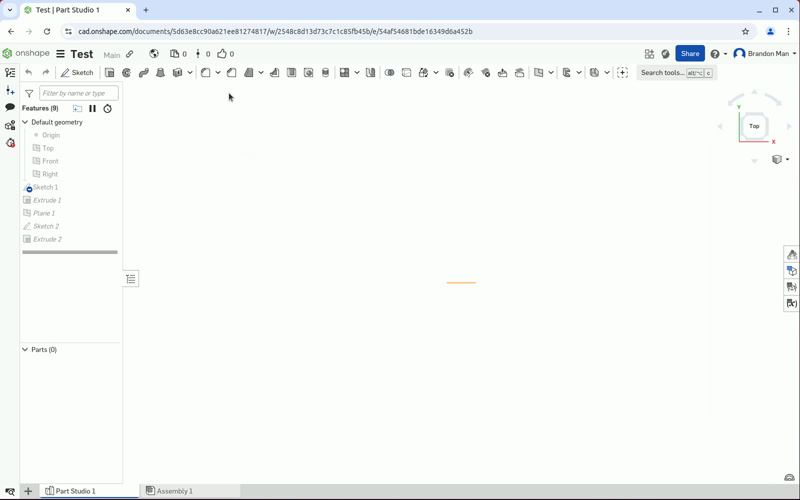
key(shift+s)
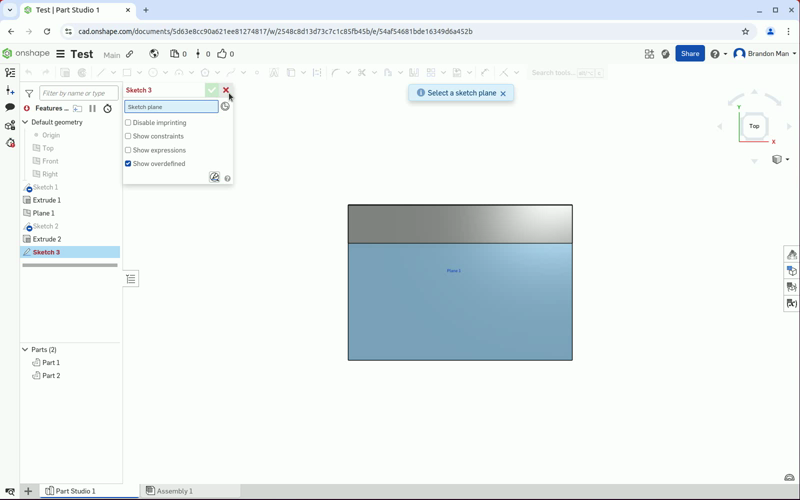
mouse_move(73, 215)
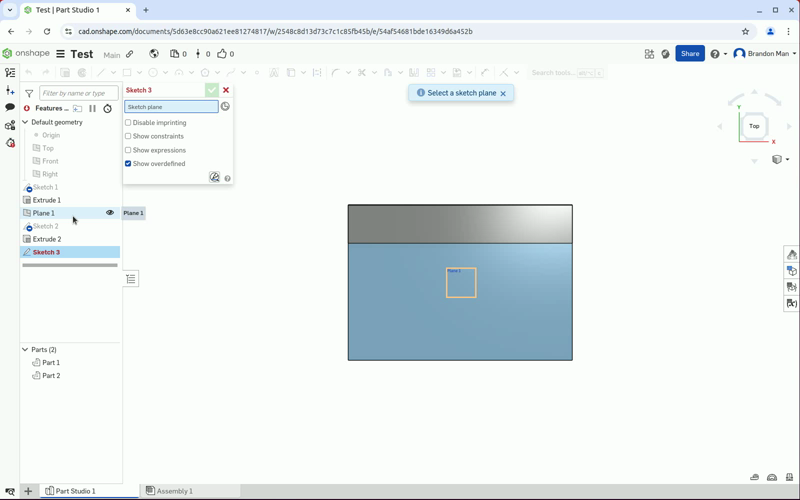
click(73, 215)
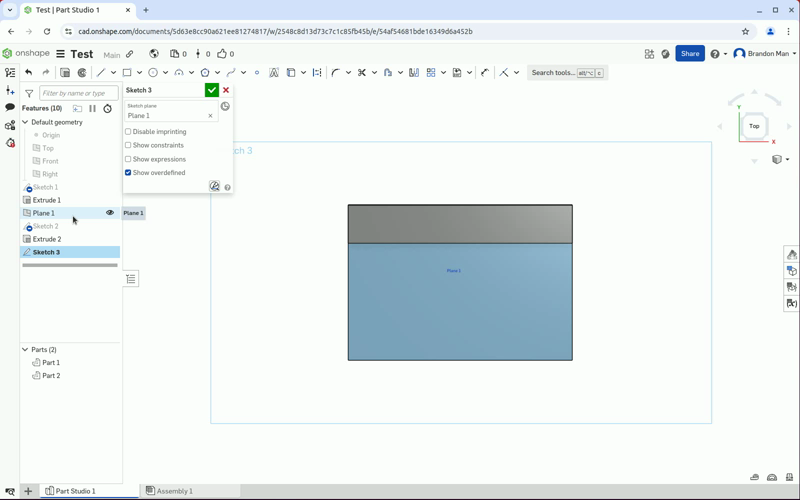
mouse_move(73, 352)
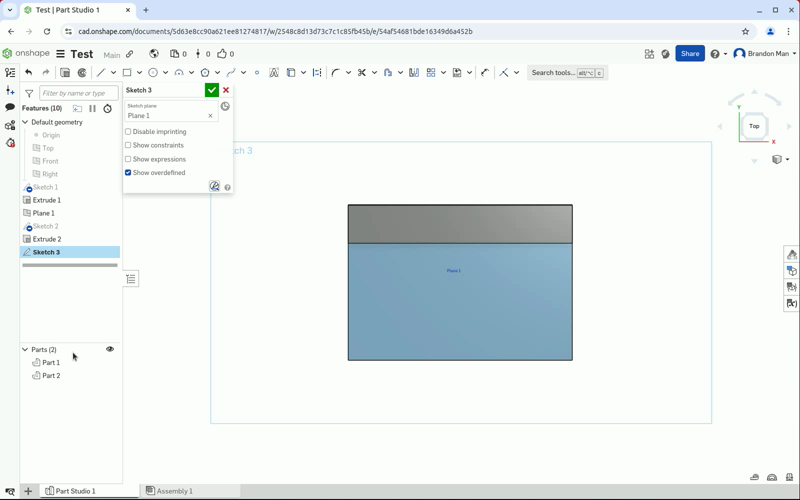
key(y)
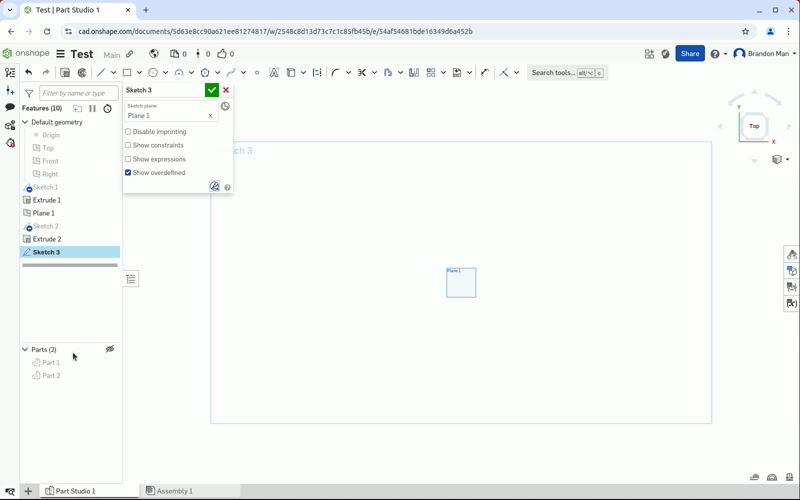
key(c)
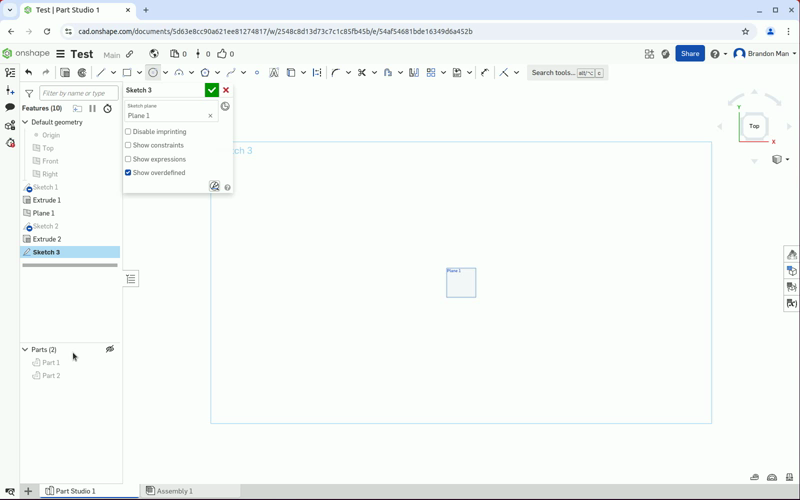
key_down(shift)
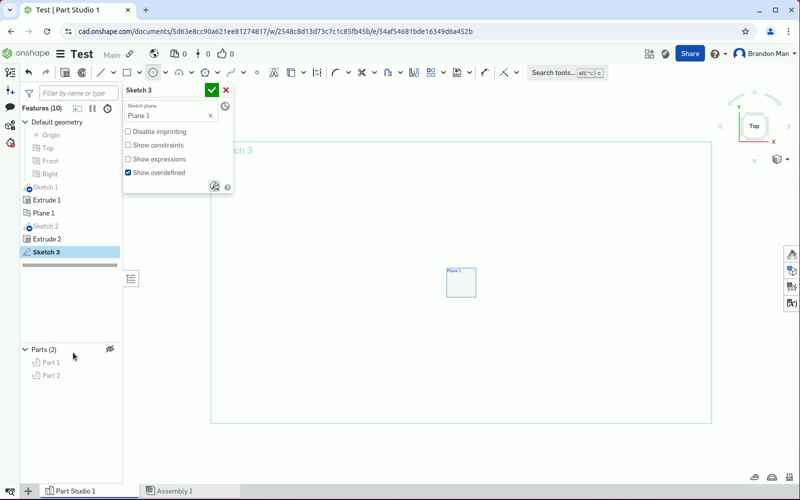
mouse_move(383, 318)
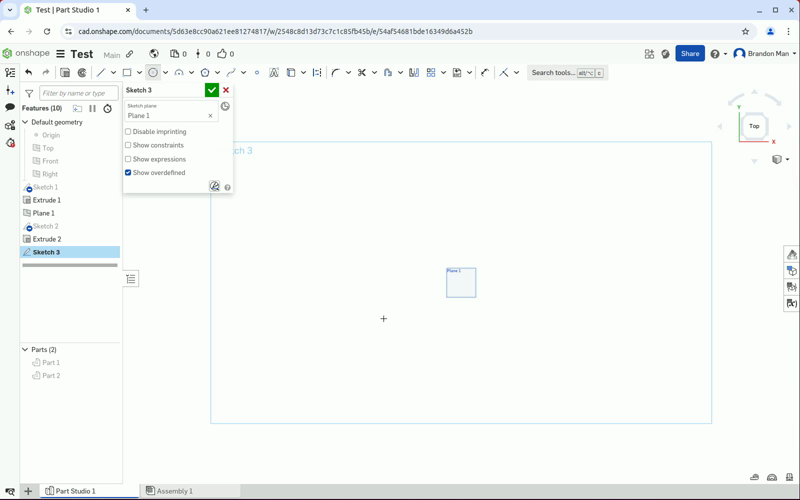
click(383, 318)
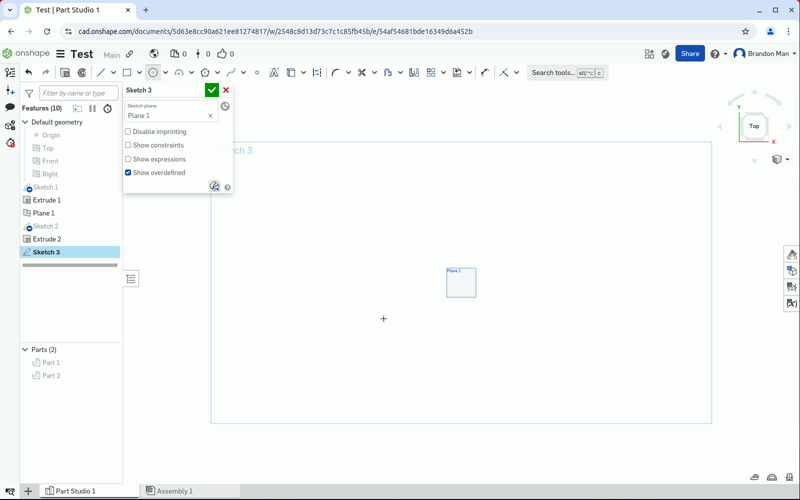
key_up(shift)
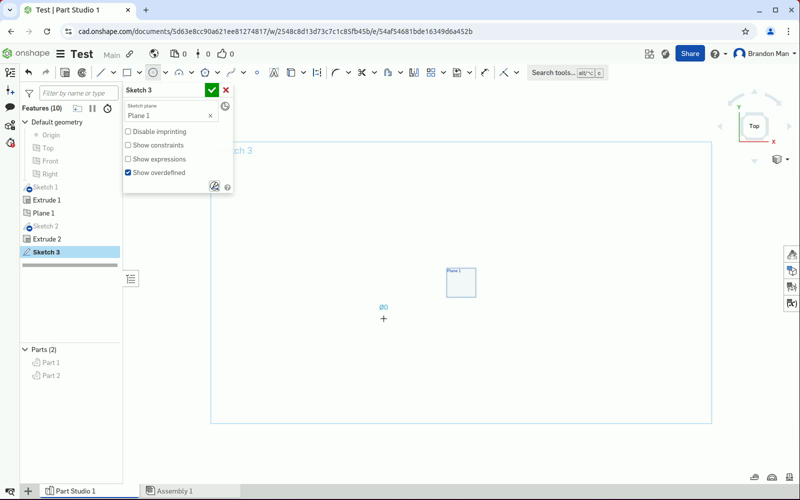
mouse_move(406, 318)
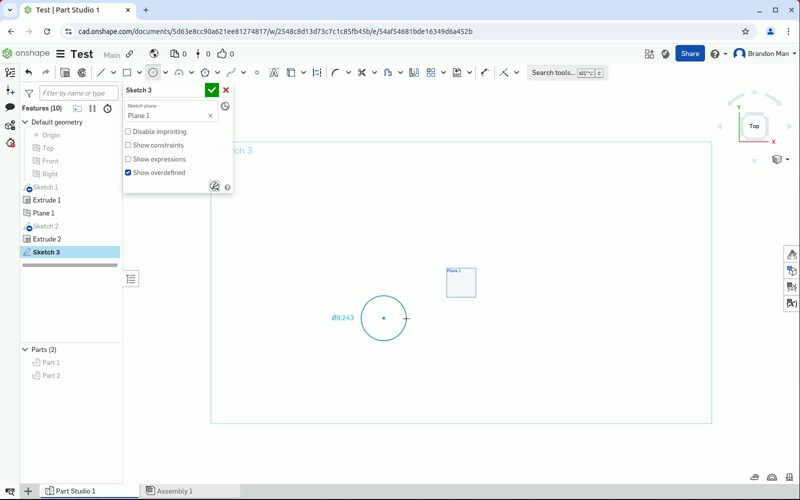
click(406, 318)
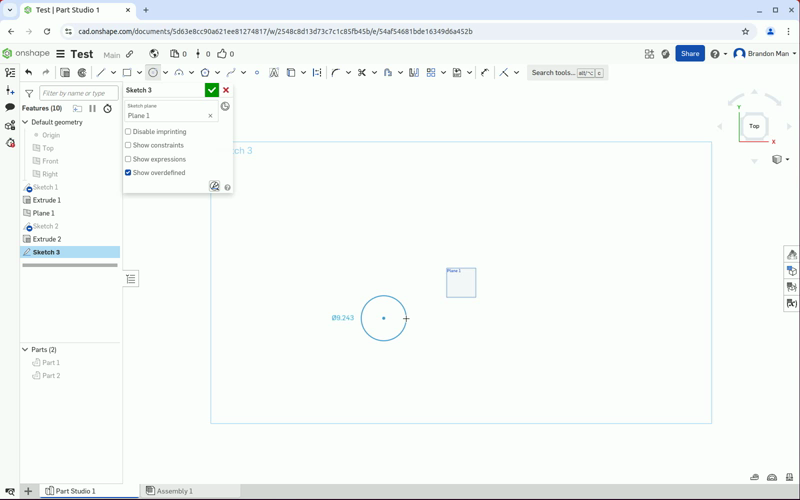
key(esc)
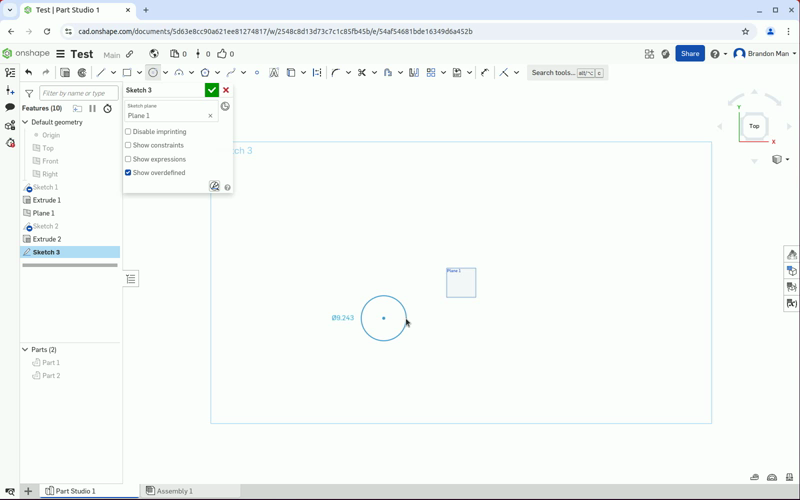
mouse_move(366, 325)
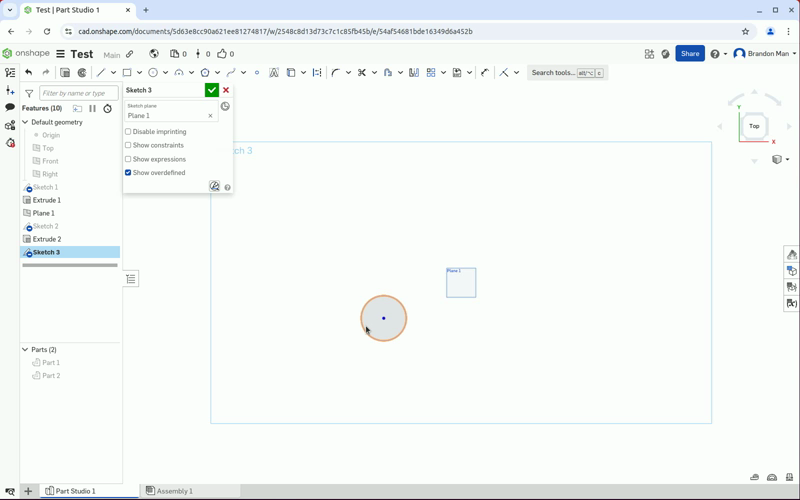
scroll(6)
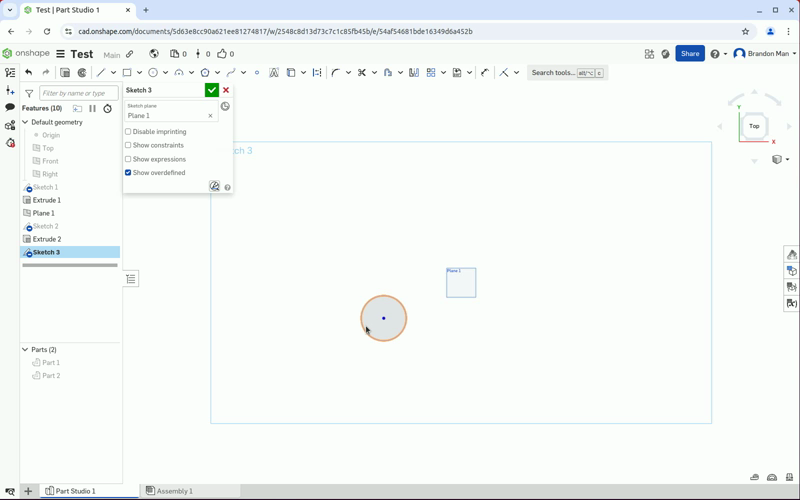
scroll(6)
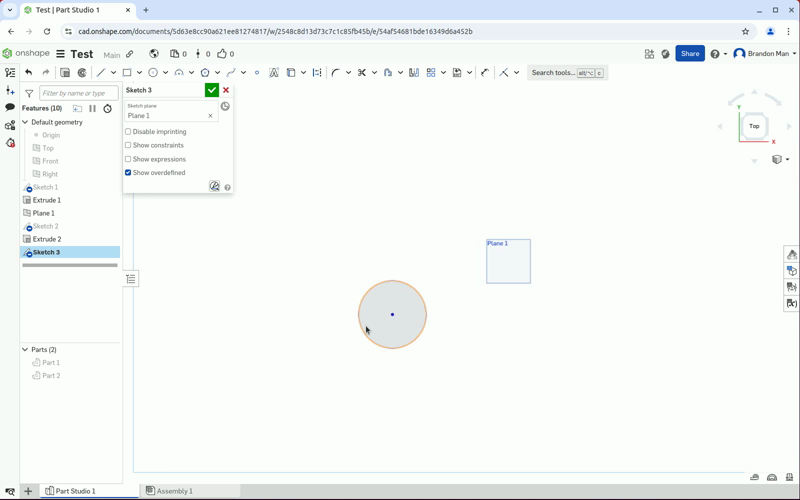
scroll(6)
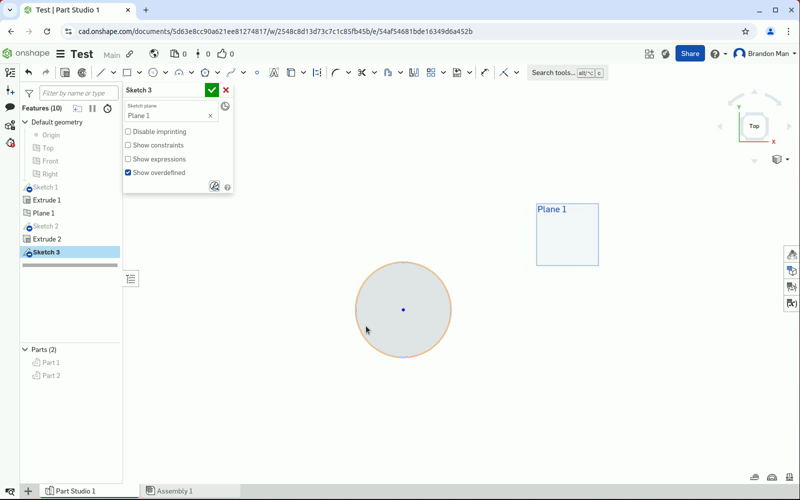
scroll(6)
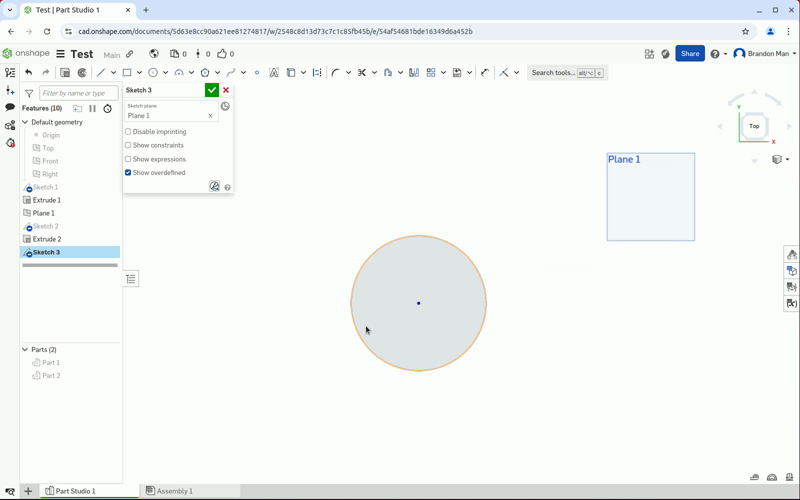
scroll(6)
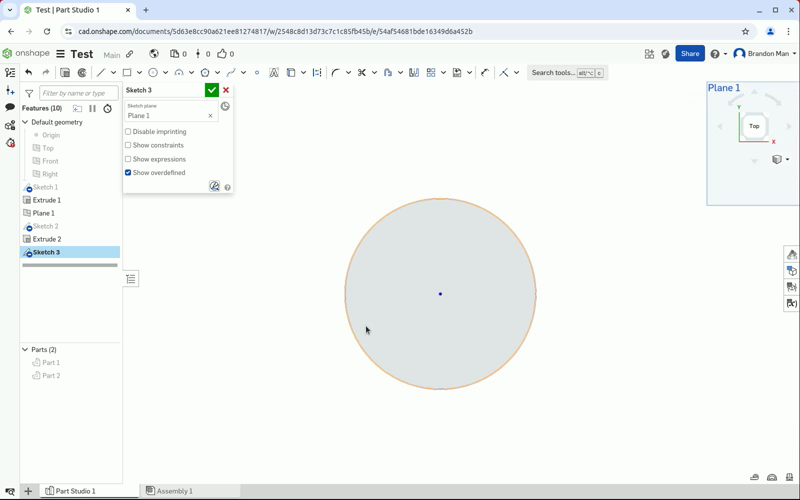
scroll(6)
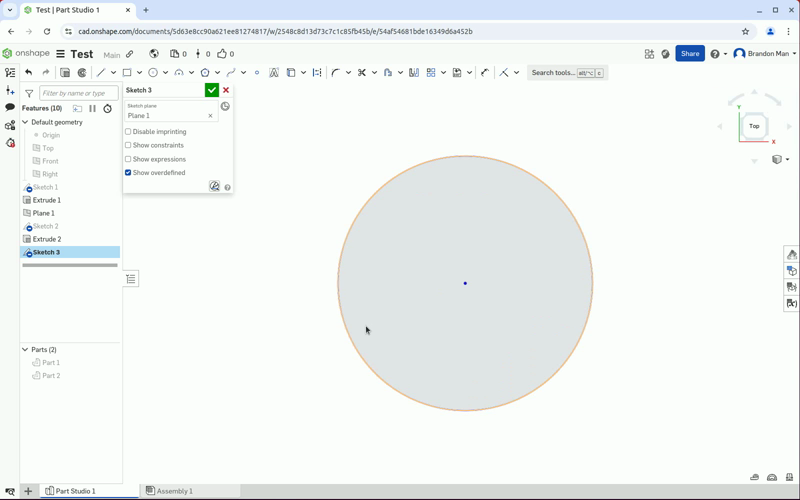
scroll(6)
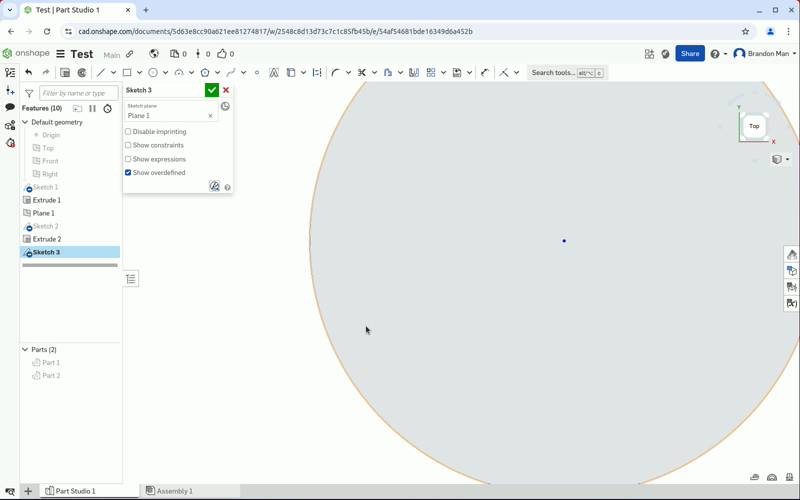
click(366, 325)
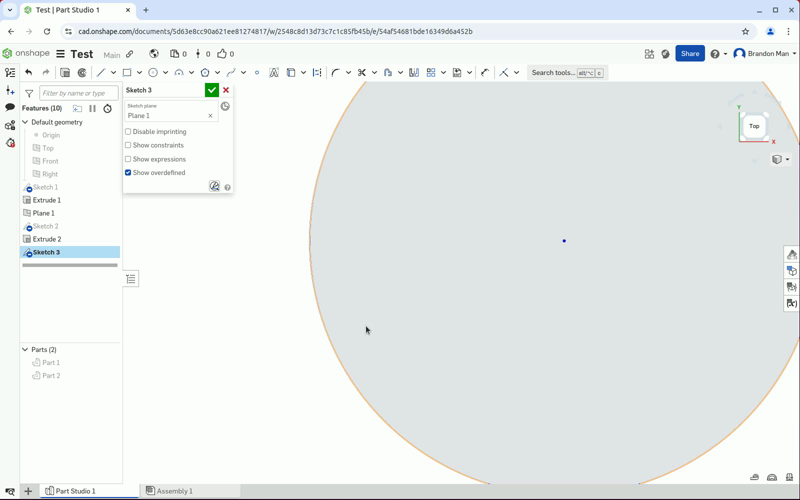
scroll(-6)
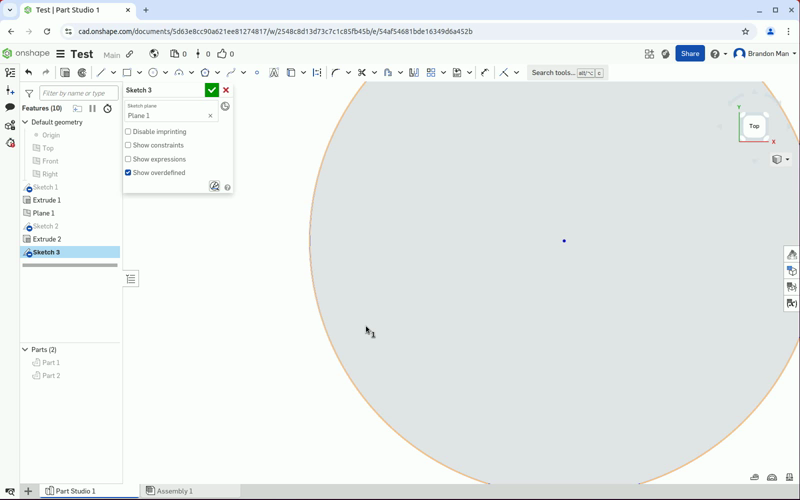
scroll(-6)
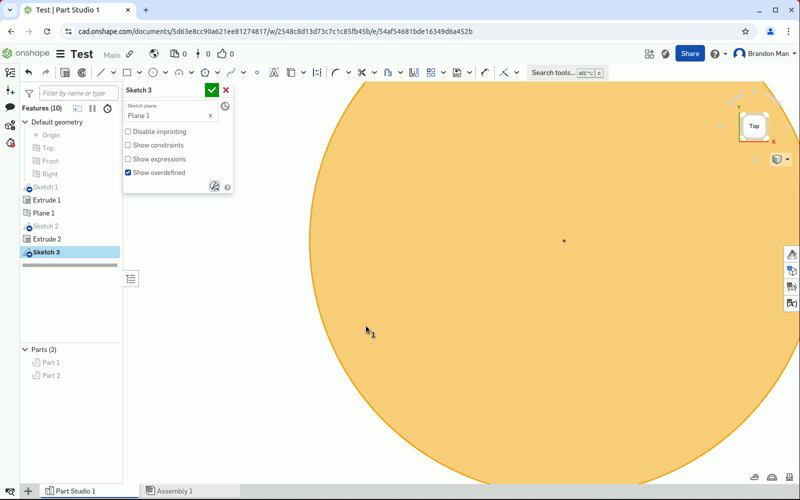
scroll(-6)
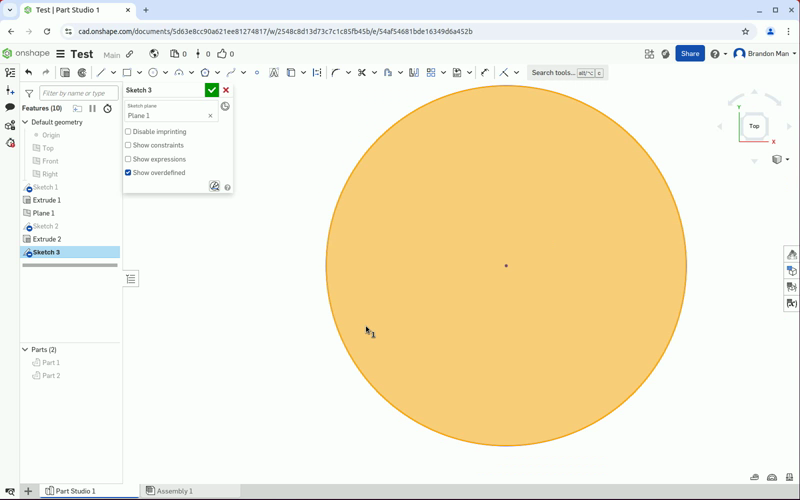
scroll(-6)
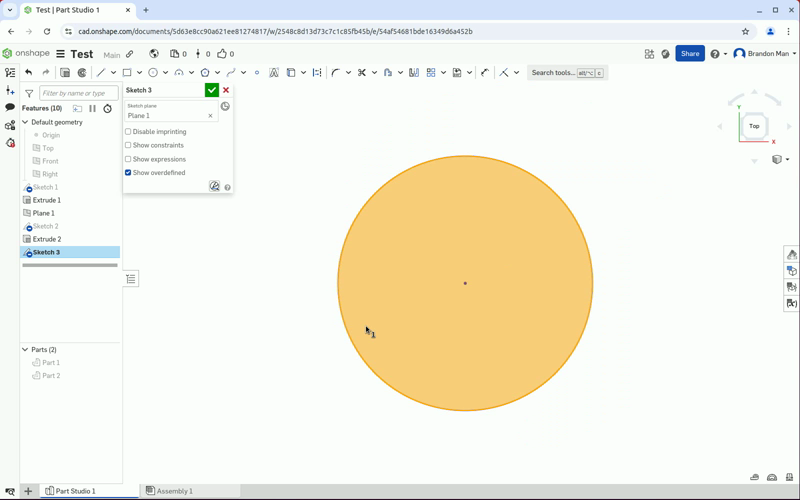
scroll(-6)
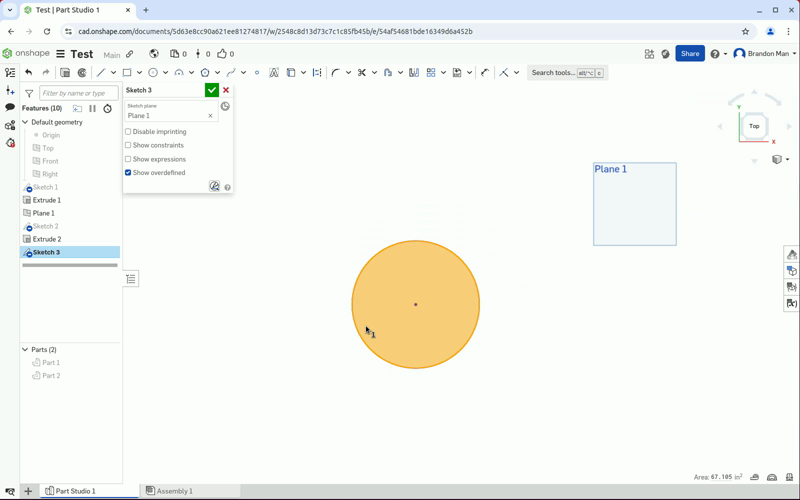
scroll(-6)
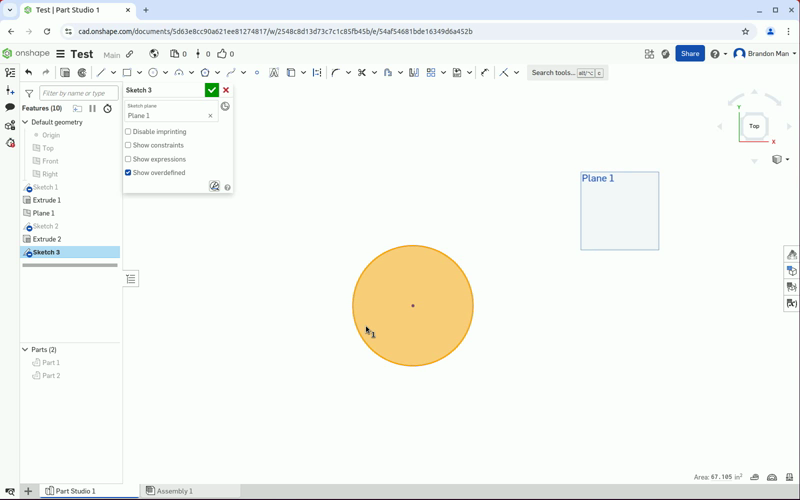
scroll(-6)
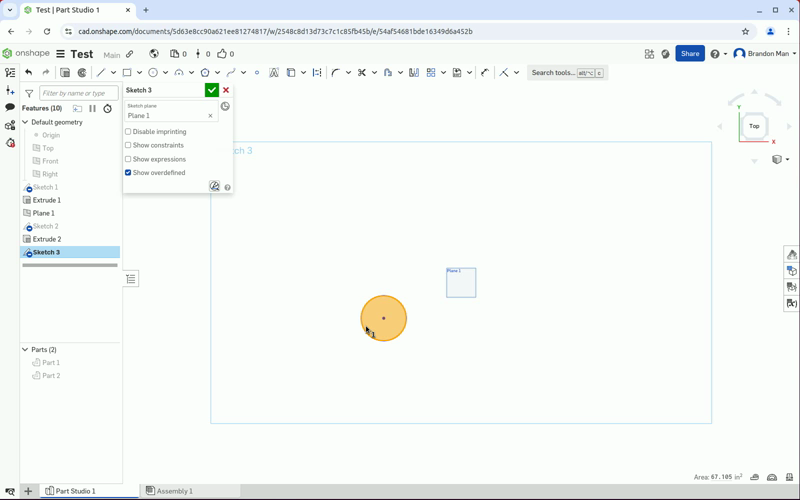
mouse_move(73, 352)
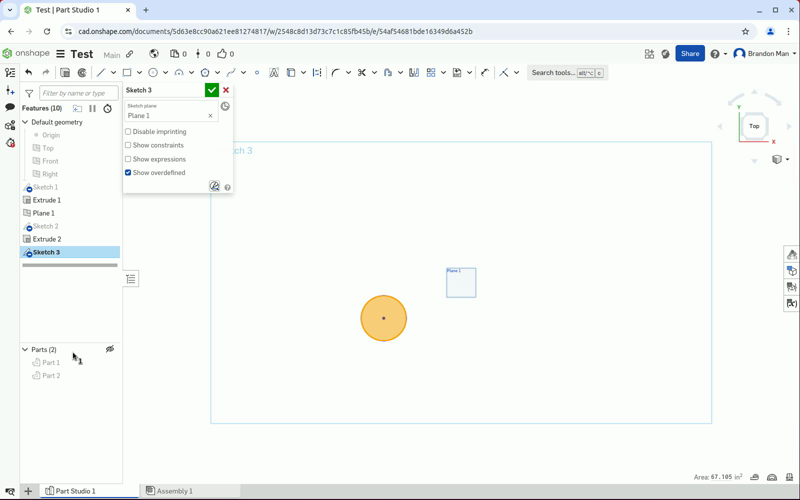
key(shift+y)
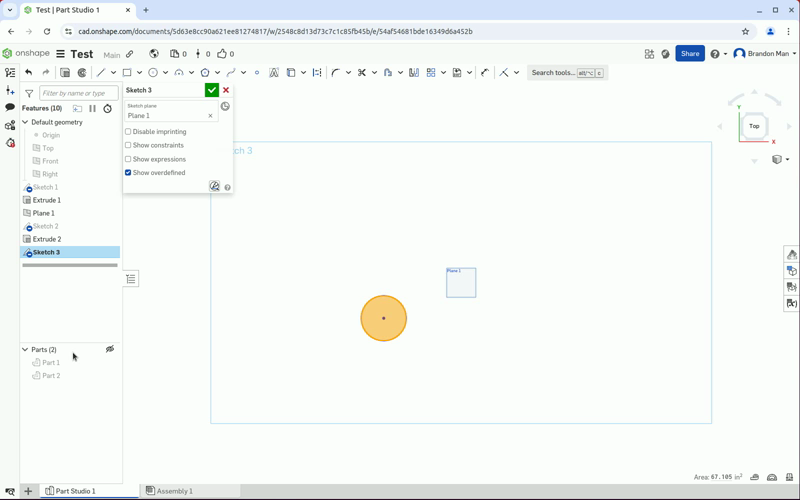
key(shift+e)
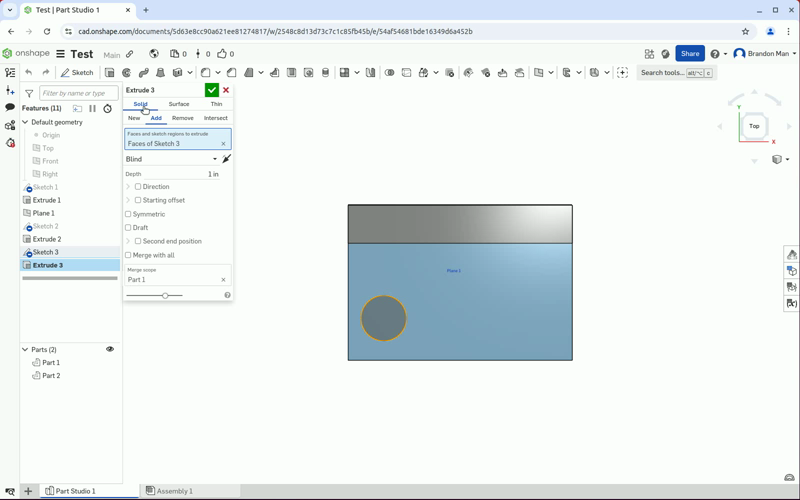
mouse_move(143, 106)
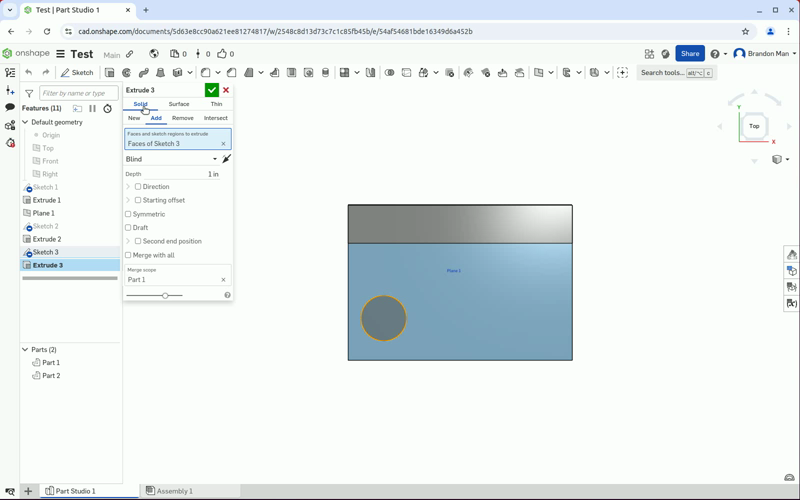
click(143, 106)
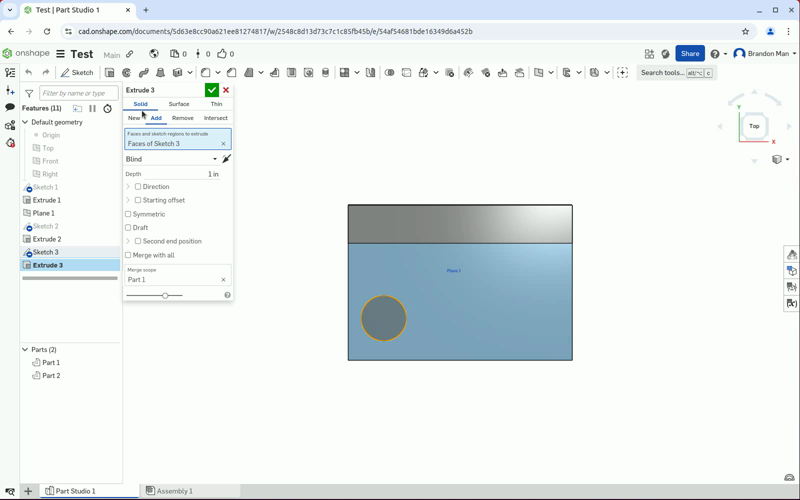
mouse_move(137, 120)
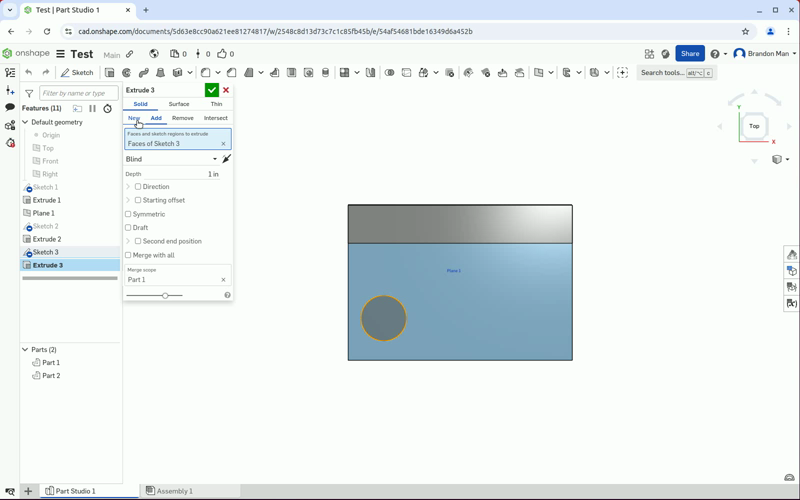
click(137, 120)
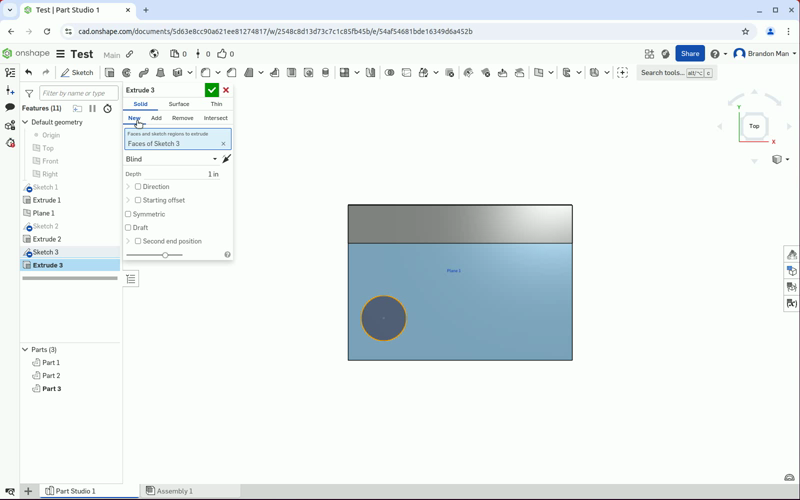
key(tab, 4)
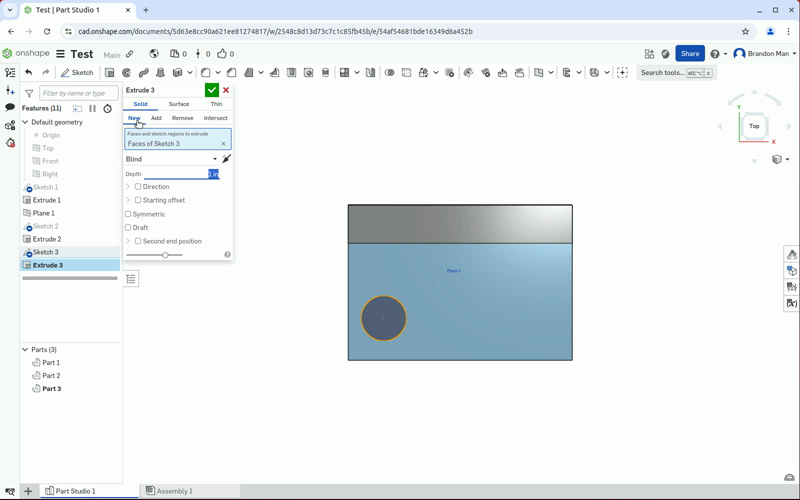
text(6.981)
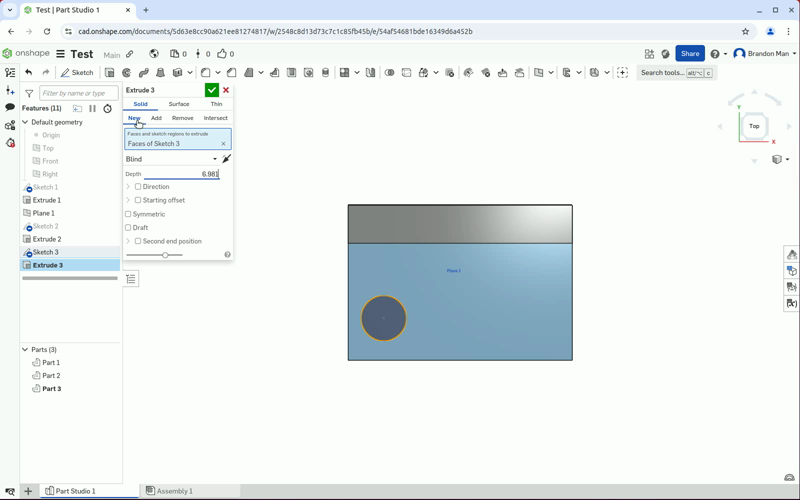
key(enter)
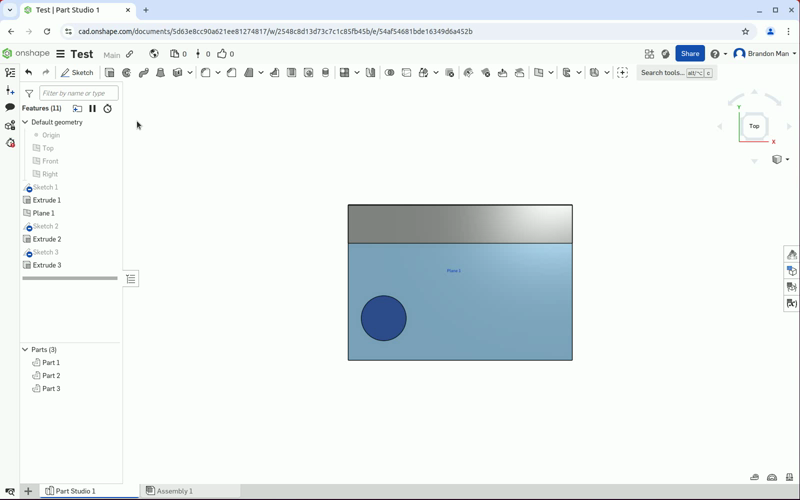
key(shift+h)
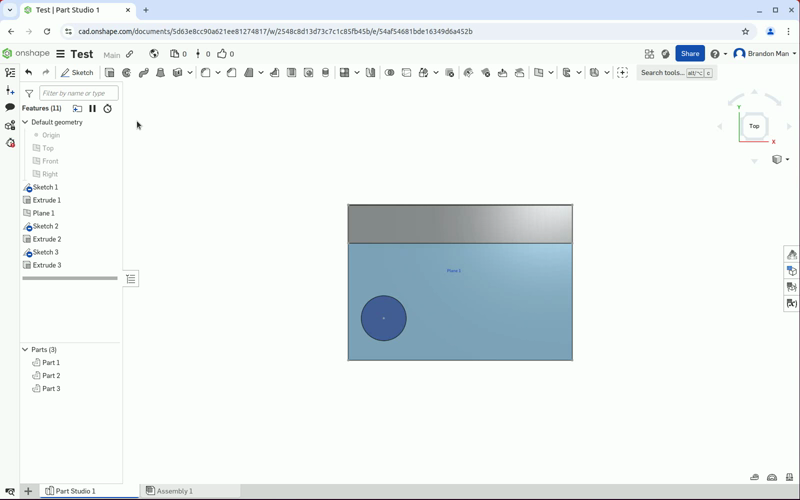
key(shift+h)
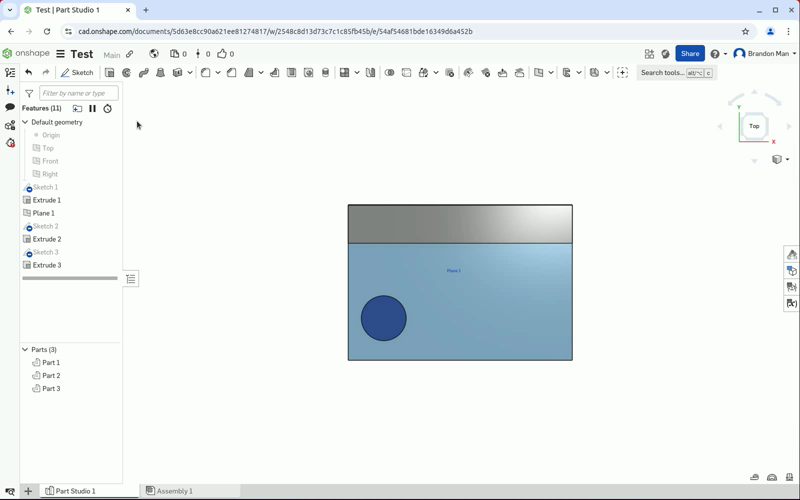
mouse_move(73, 189)
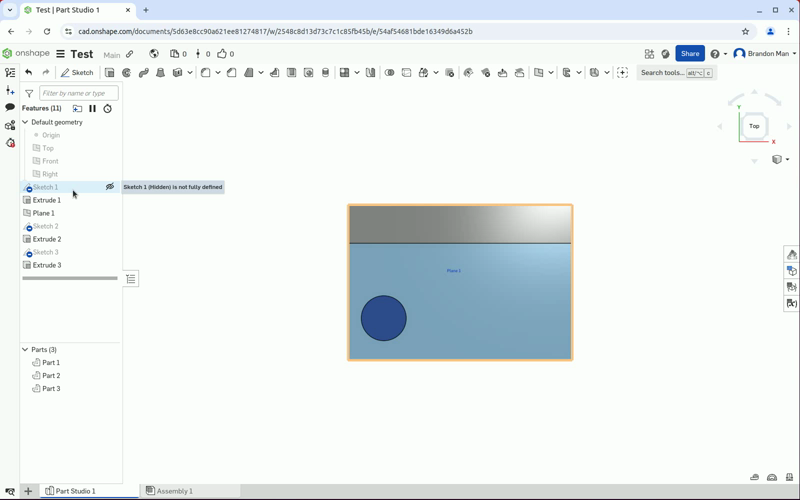
click(73, 189)
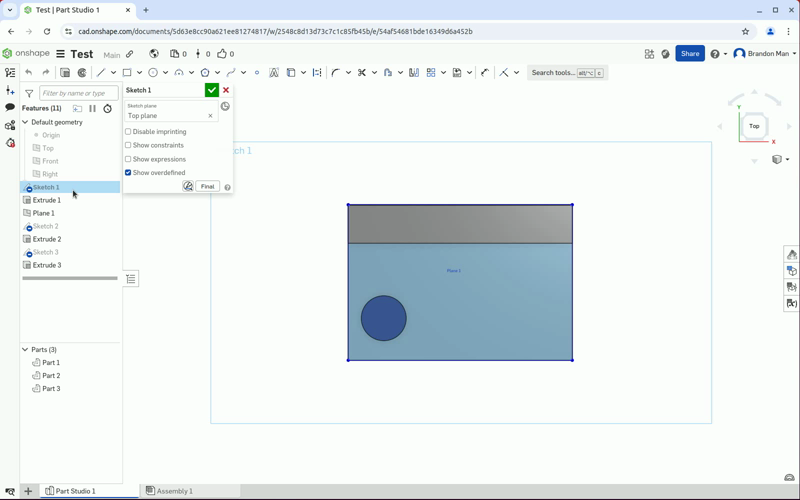
mouse_move(229, 92)
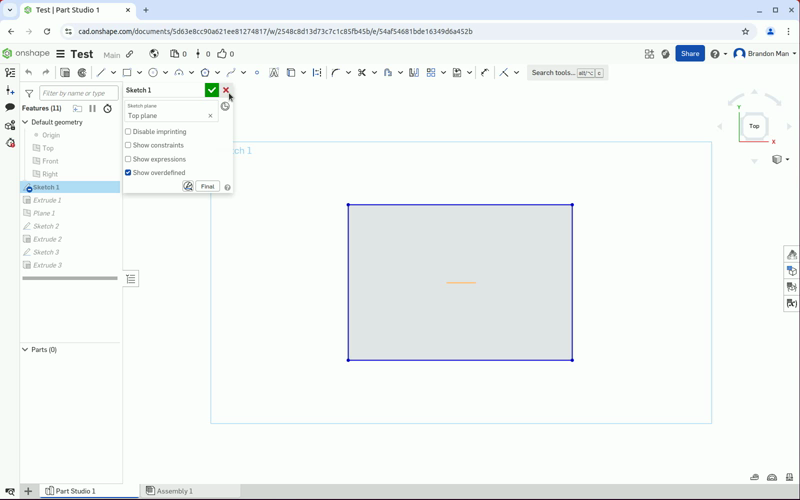
click(229, 92)
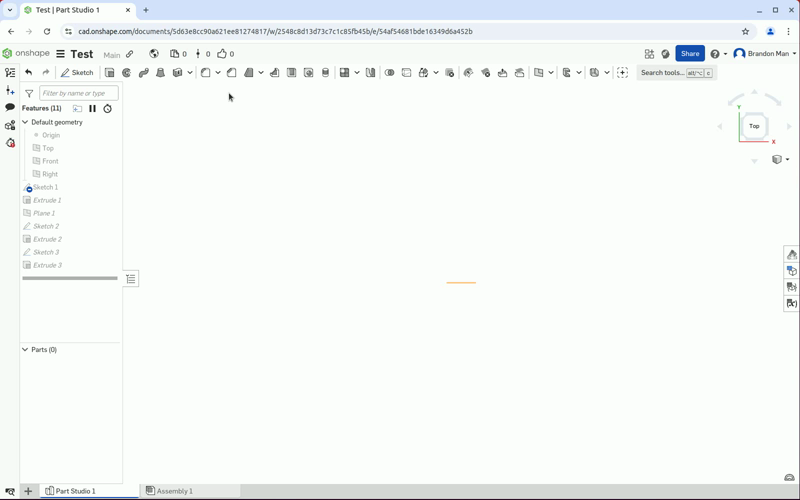
key(shift+s)
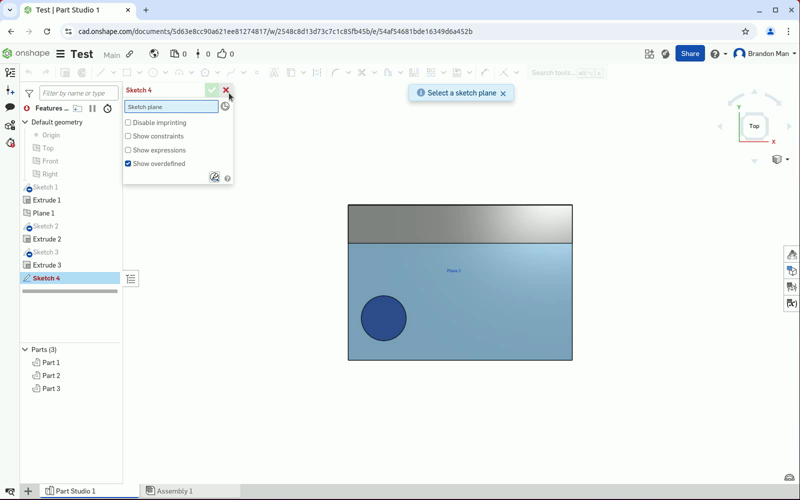
mouse_move(73, 215)
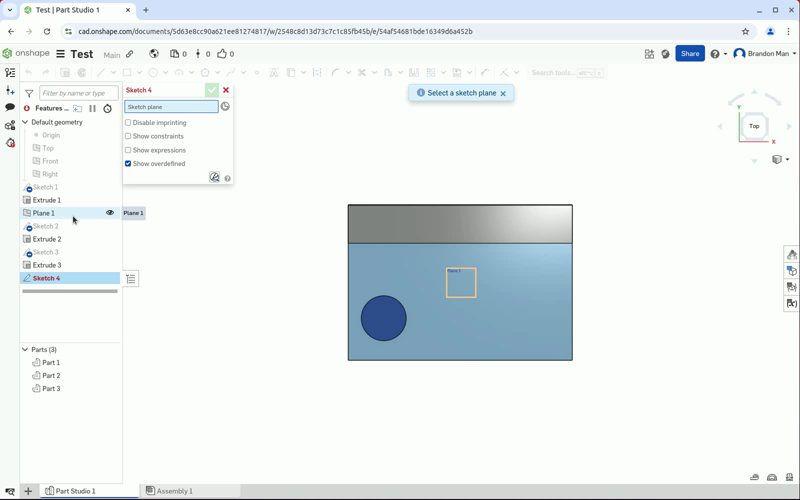
click(73, 215)
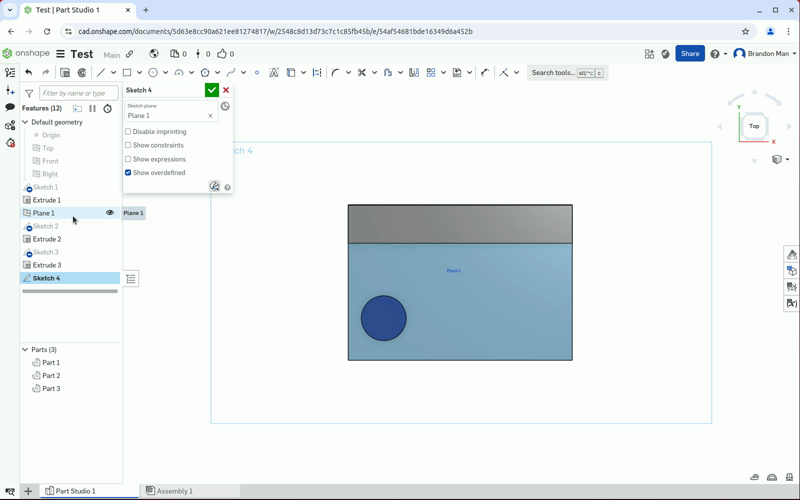
mouse_move(73, 352)
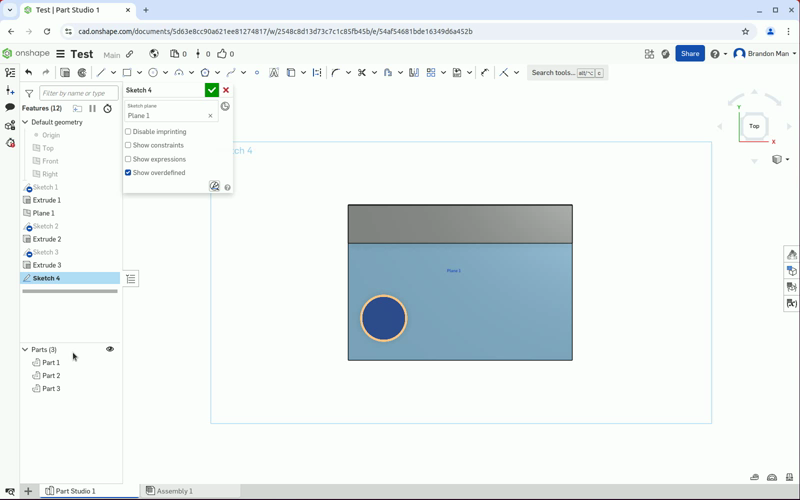
key(y)
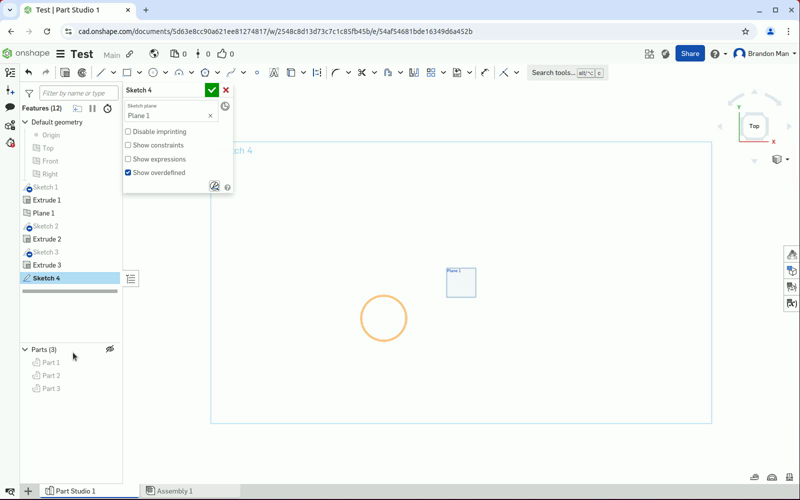
key(c)
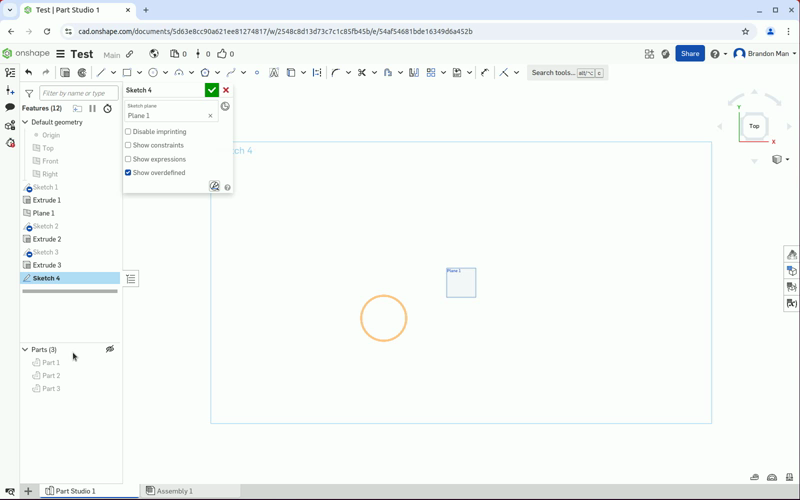
key_down(shift)
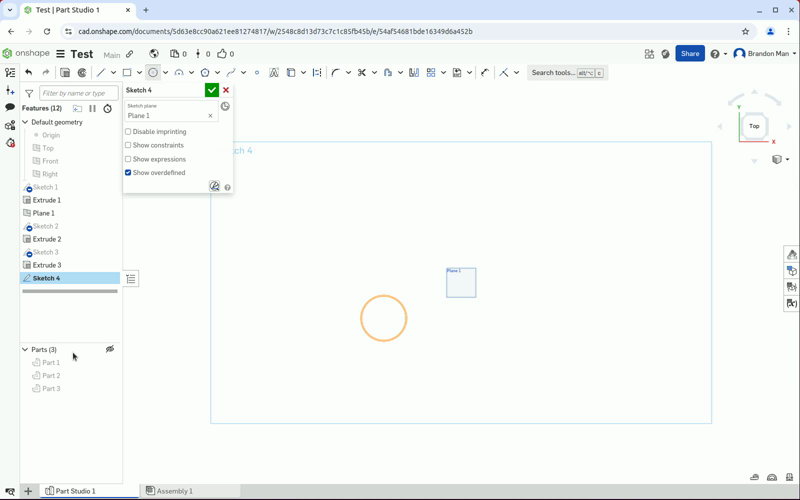
mouse_move(538, 318)
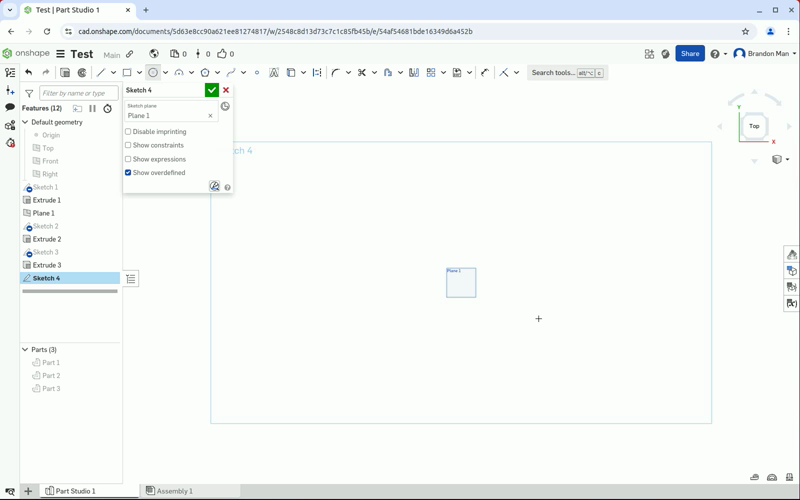
click(538, 318)
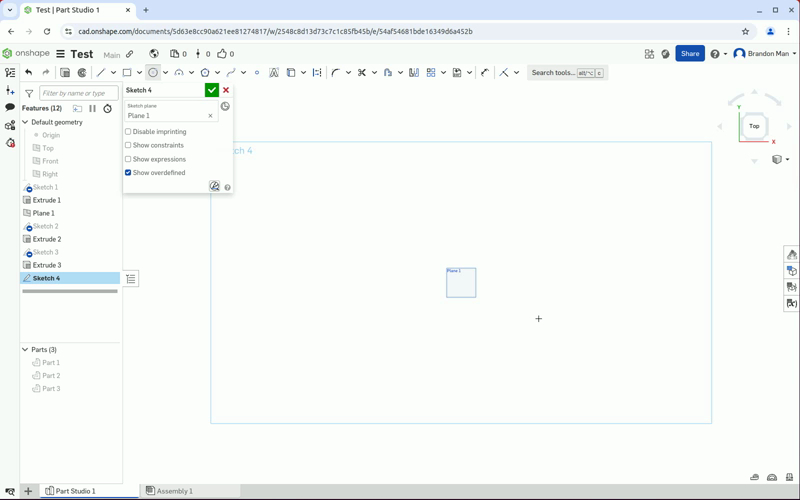
key_up(shift)
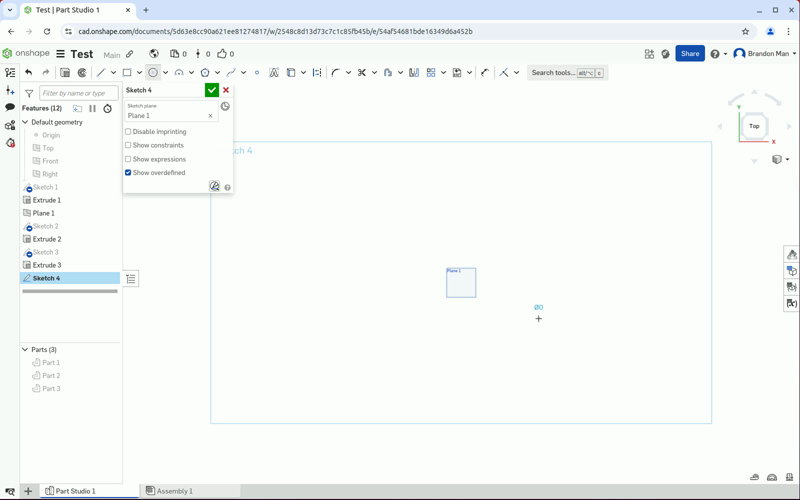
mouse_move(561, 318)
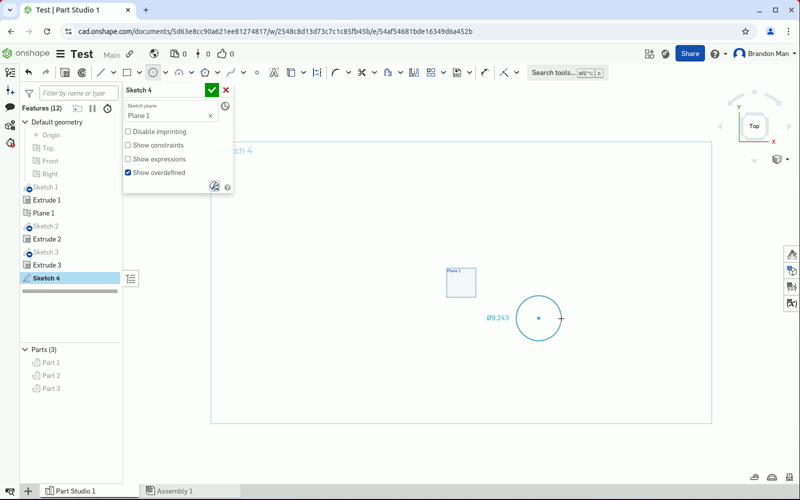
click(561, 318)
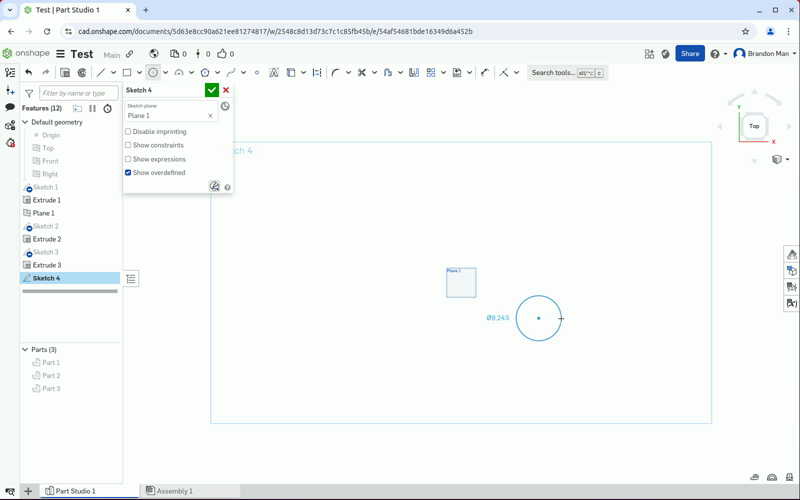
key(esc)
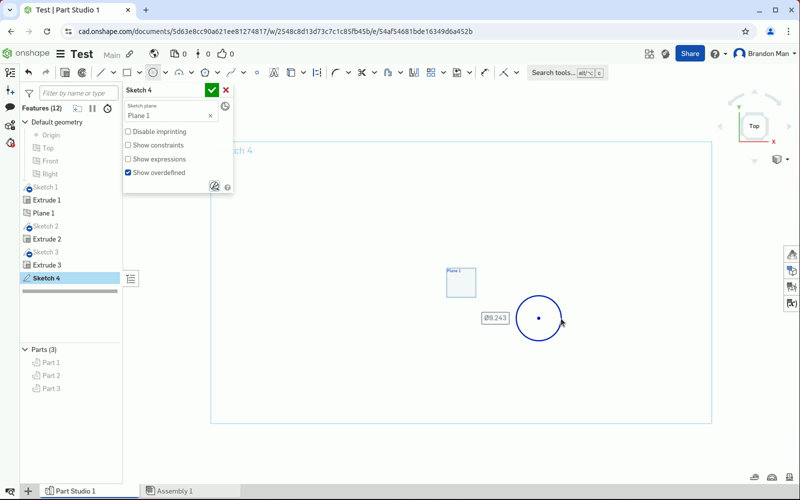
mouse_move(533, 322)
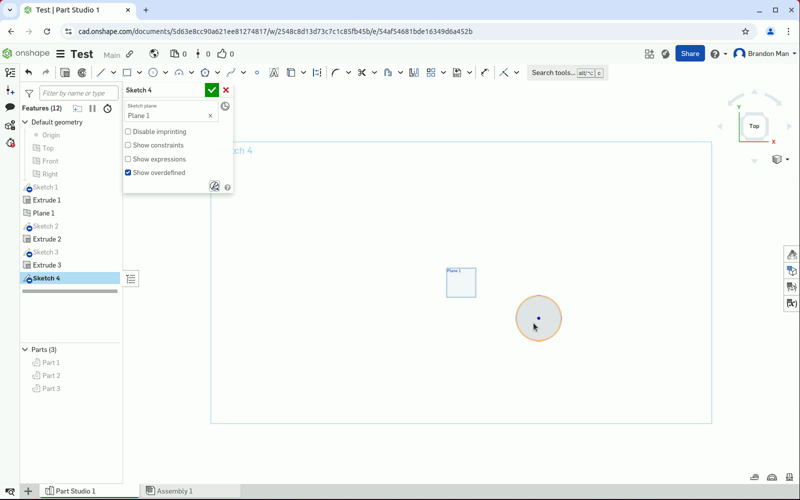
scroll(6)
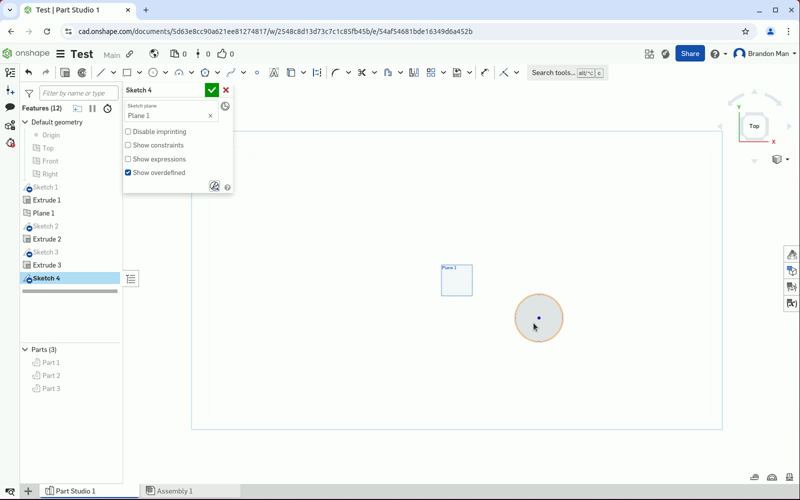
scroll(6)
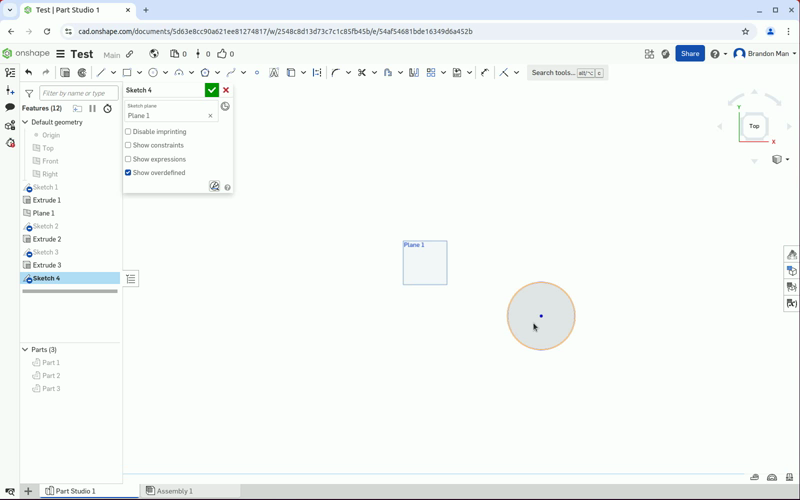
scroll(6)
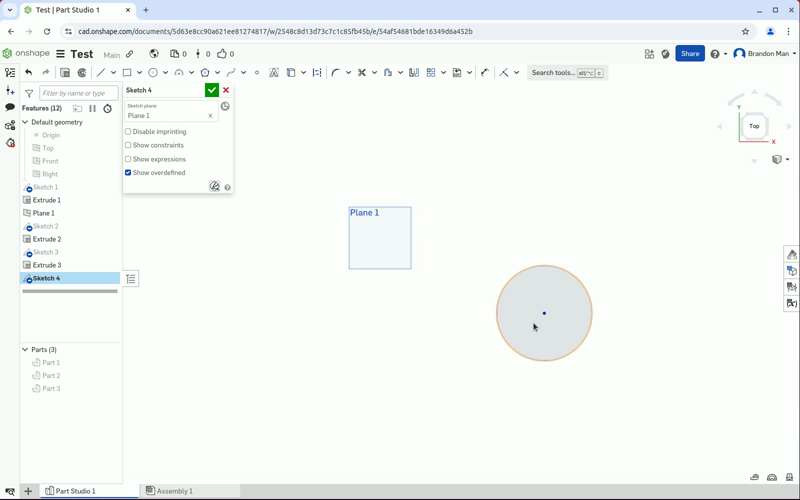
scroll(6)
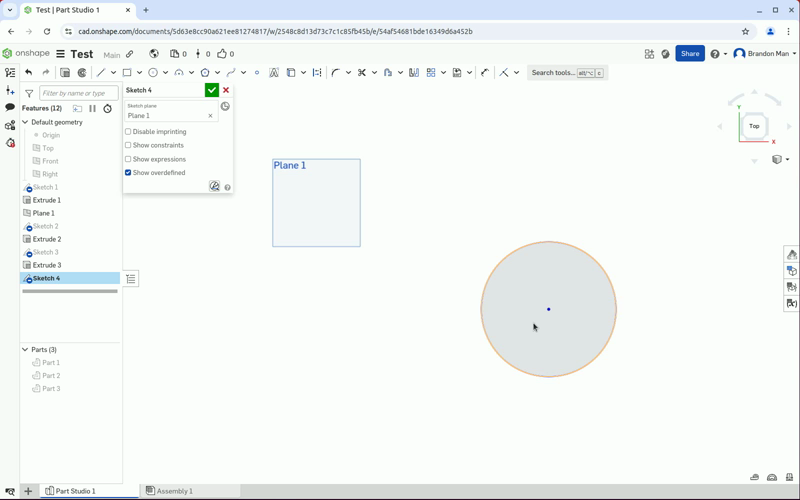
scroll(6)
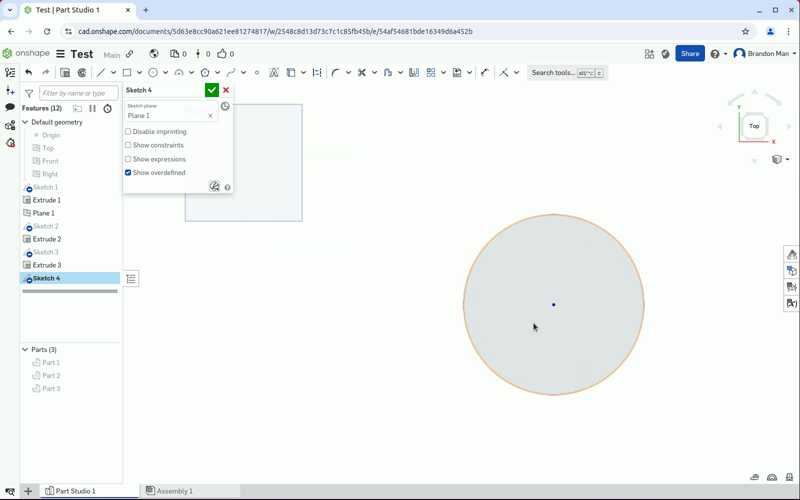
scroll(6)
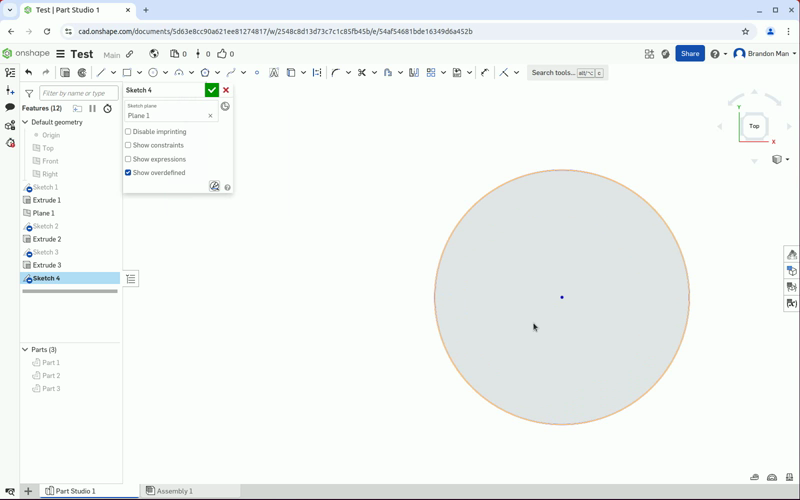
scroll(6)
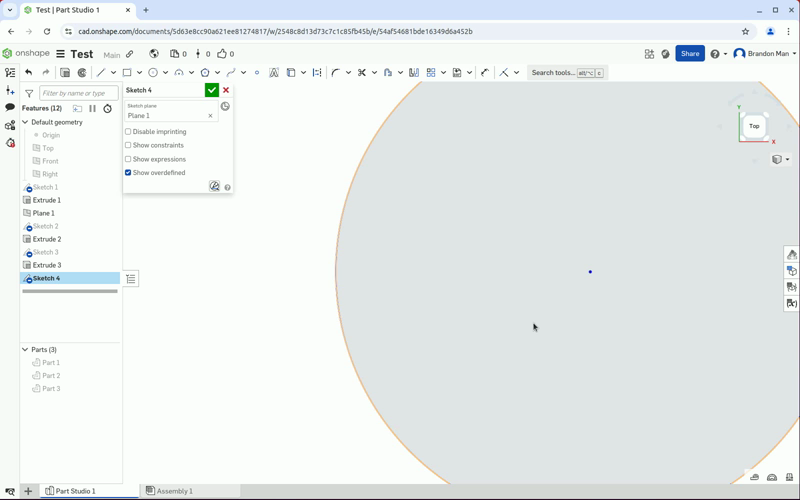
click(533, 322)
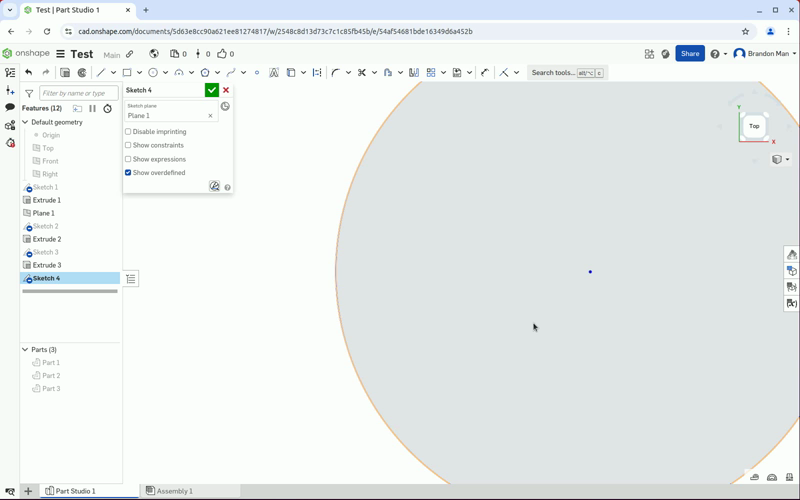
scroll(-6)
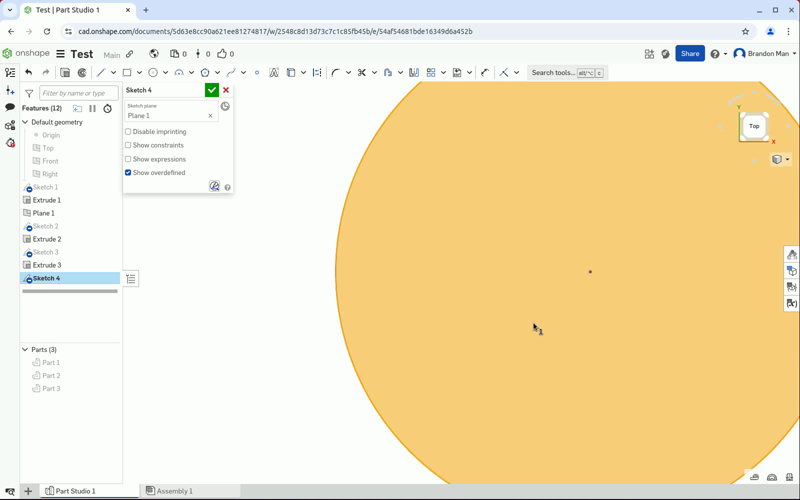
scroll(-6)
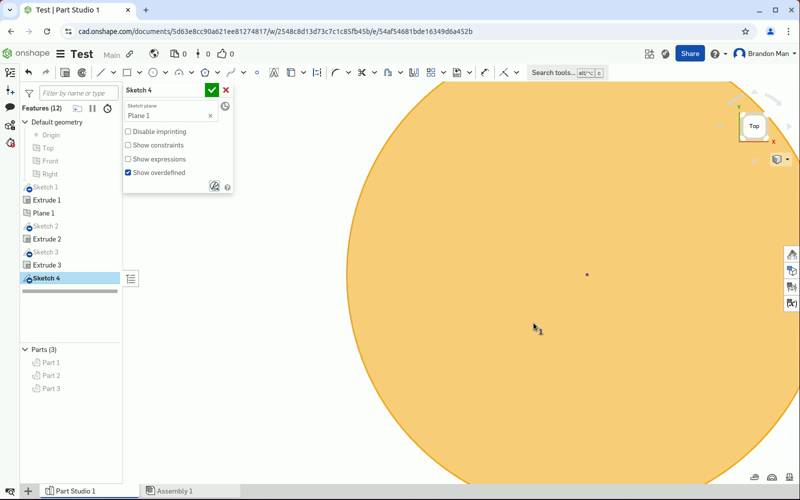
scroll(-6)
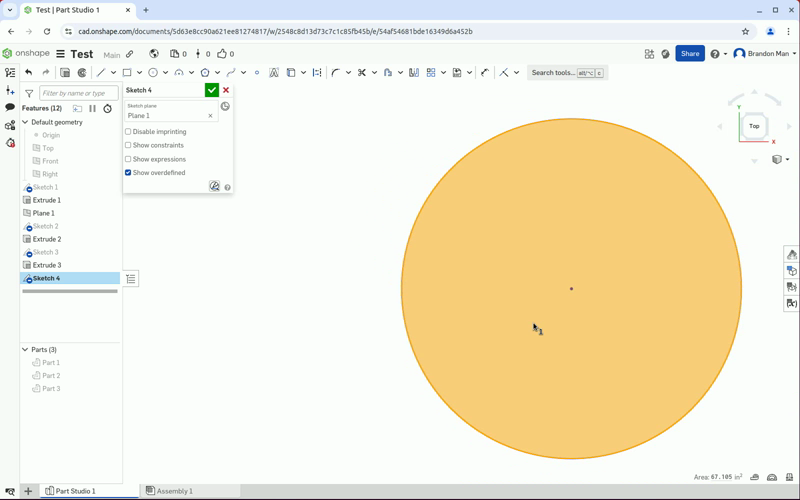
scroll(-6)
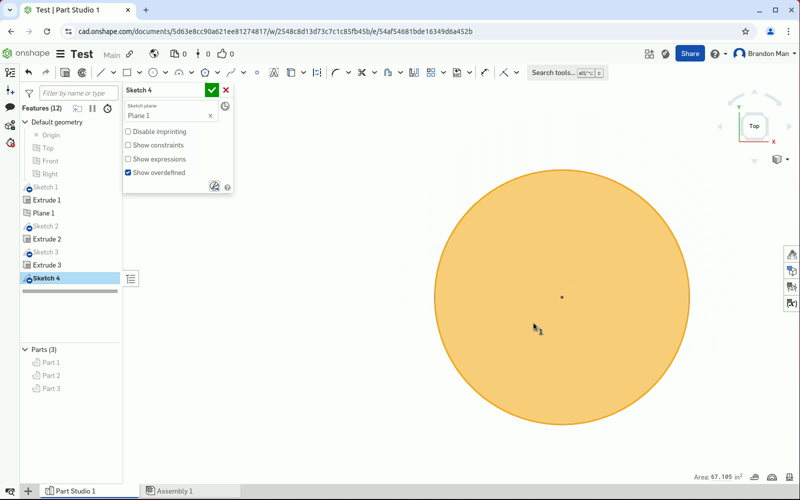
scroll(-6)
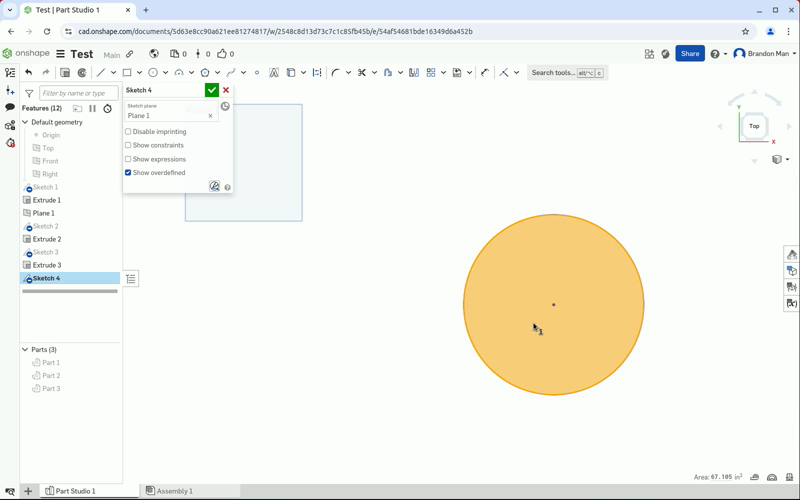
scroll(-6)
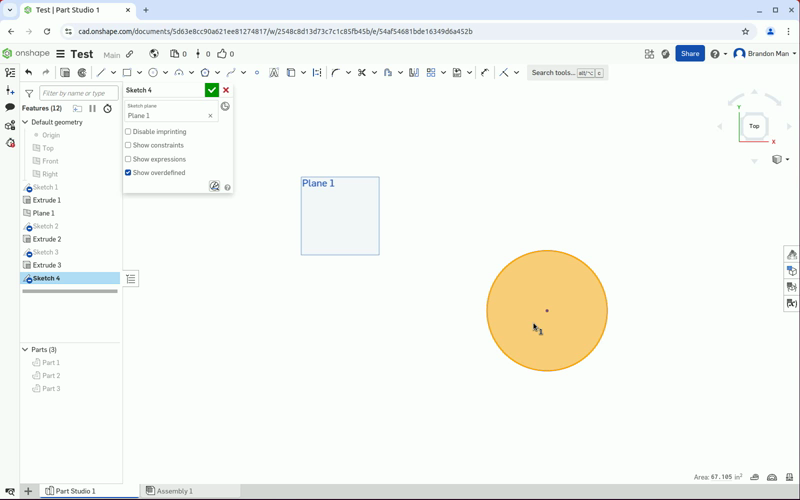
scroll(-6)
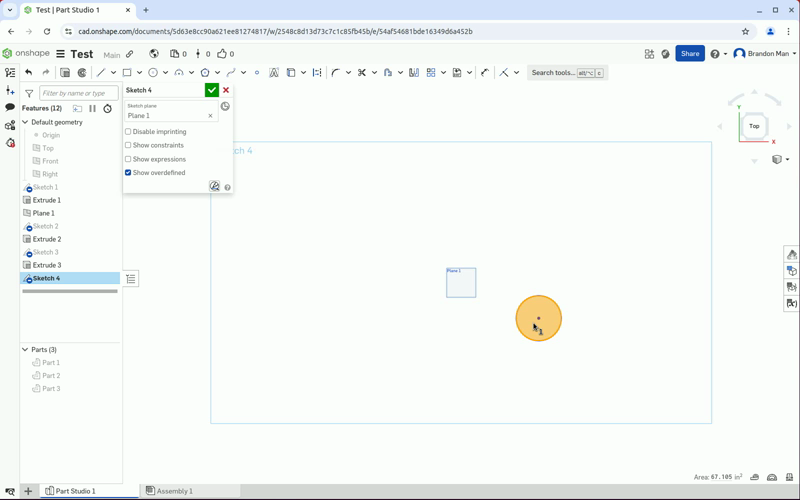
mouse_move(73, 352)
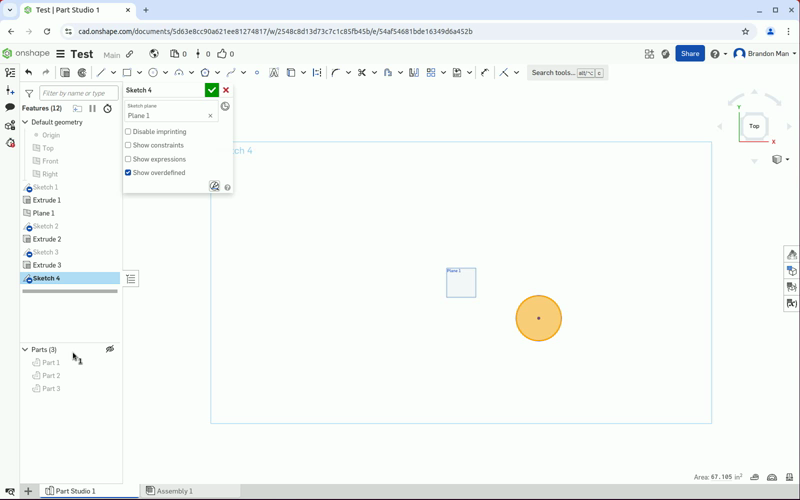
key(shift+y)
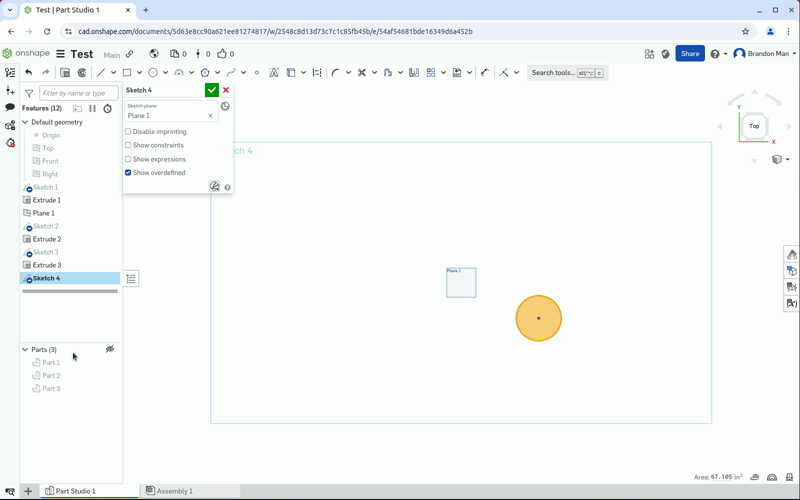
key(shift+e)
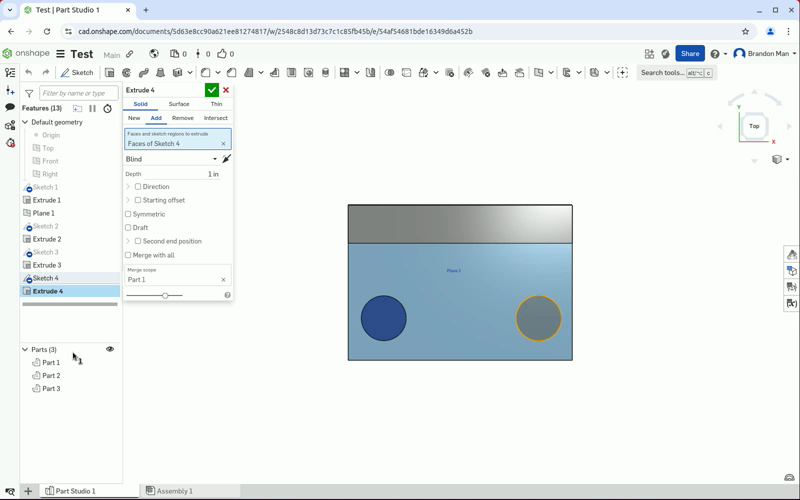
mouse_move(143, 106)
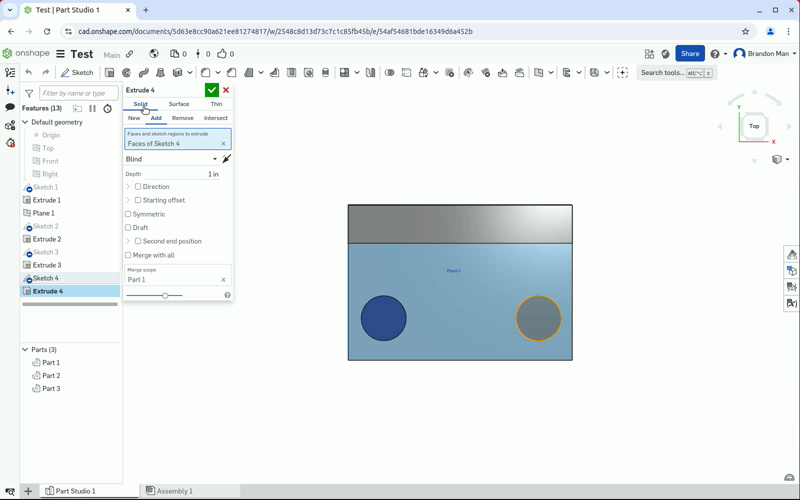
click(143, 106)
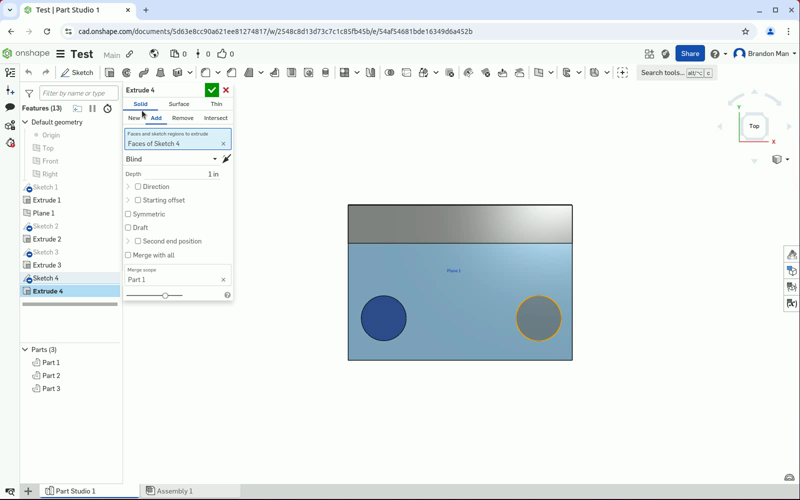
mouse_move(137, 120)
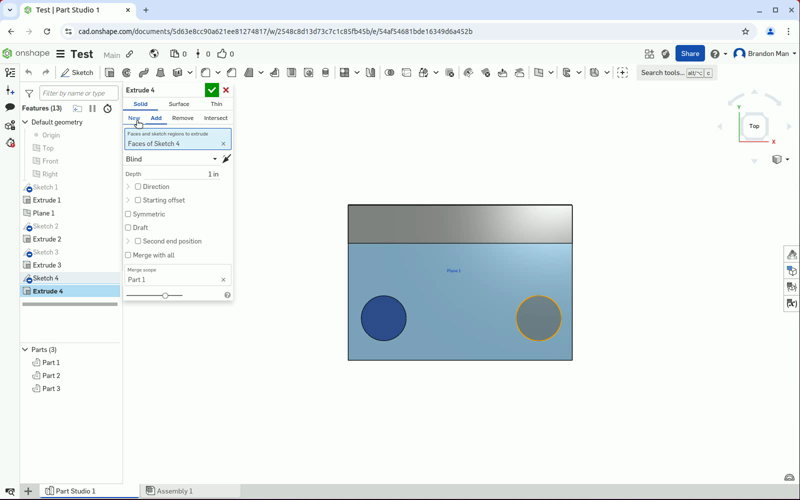
click(137, 120)
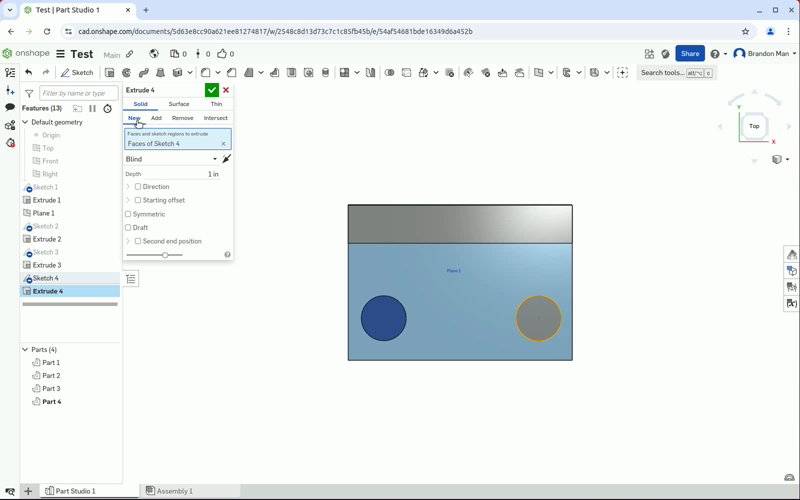
key(tab, 4)
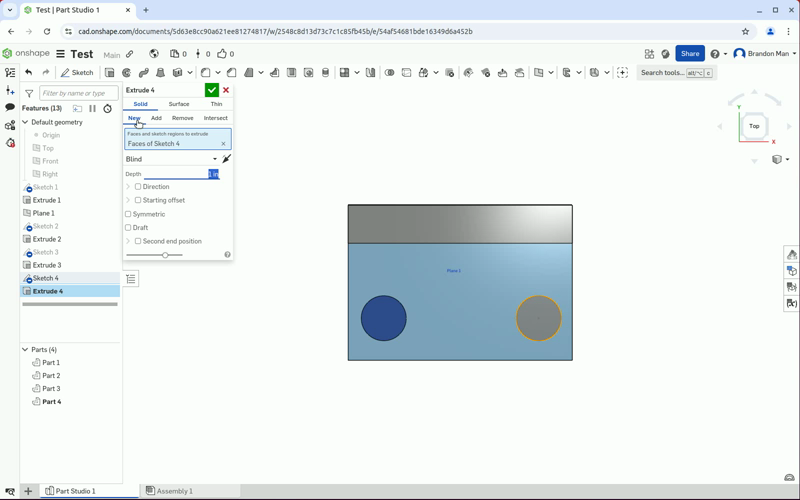
text(6.981)
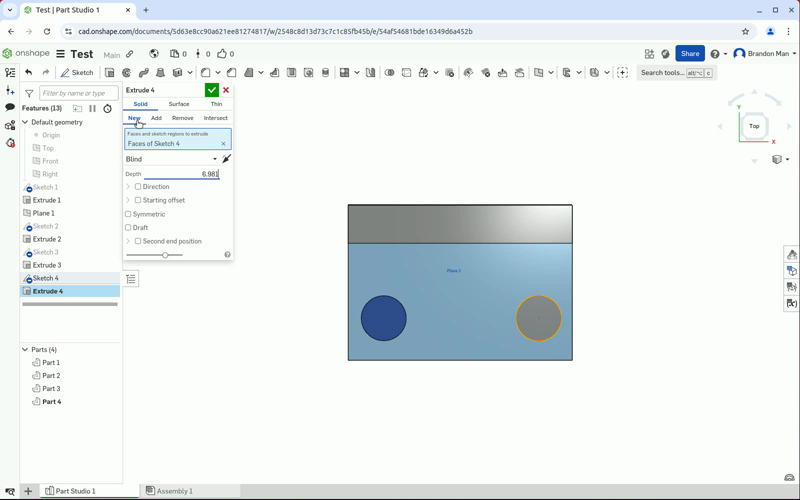
key(enter)
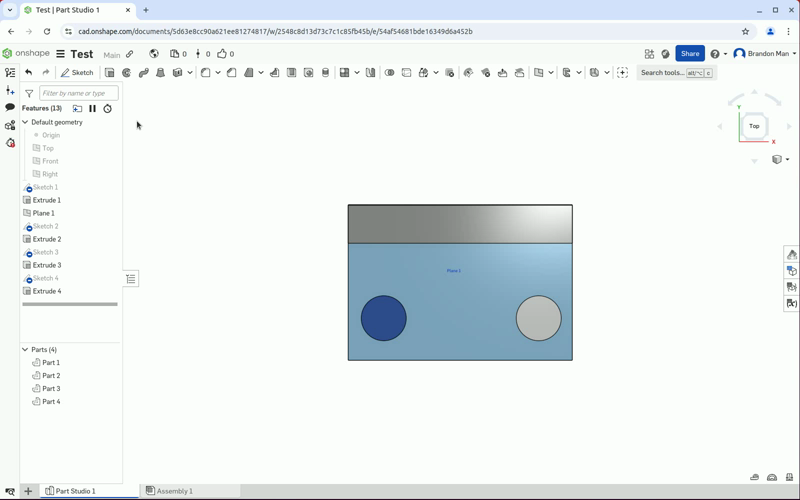
key(shift+h)
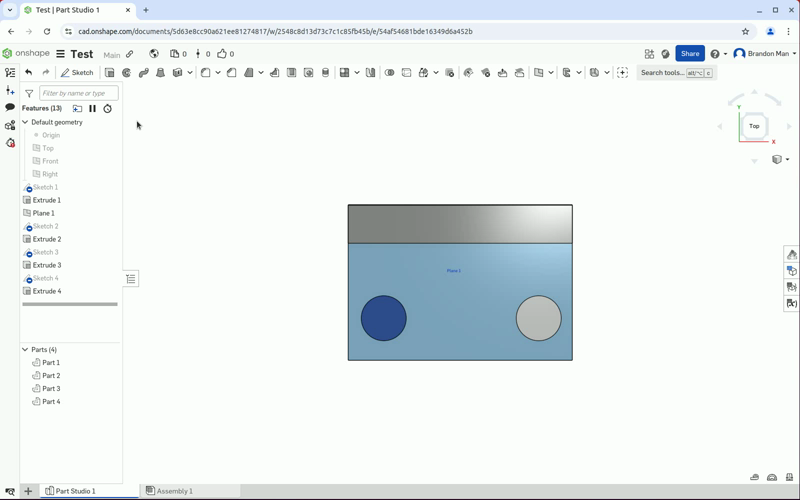
key(shift+h)
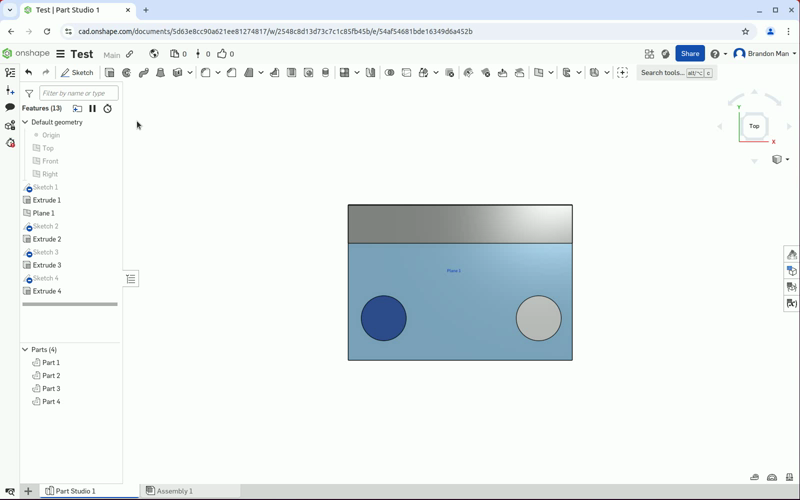
mouse_move(73, 189)
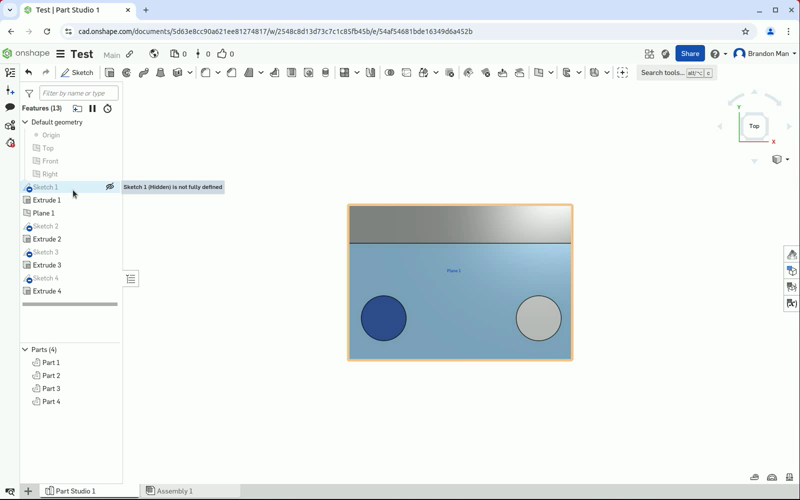
click(73, 189)
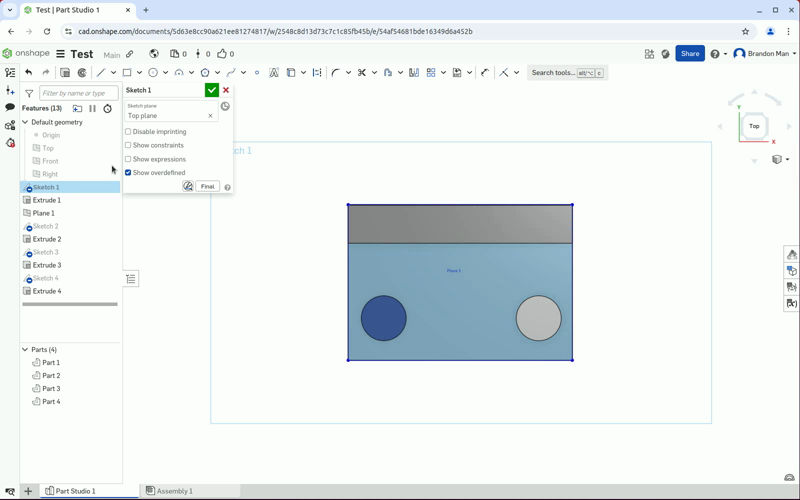
mouse_move(229, 92)
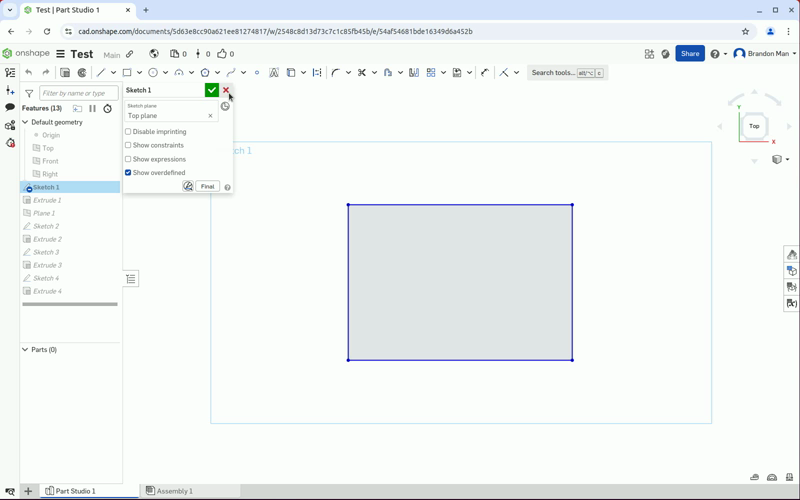
click(229, 92)
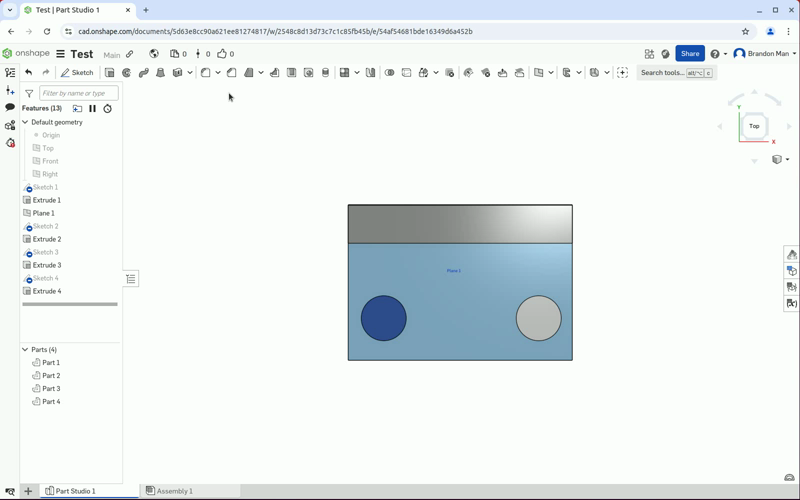
mouse_move(541, 75)
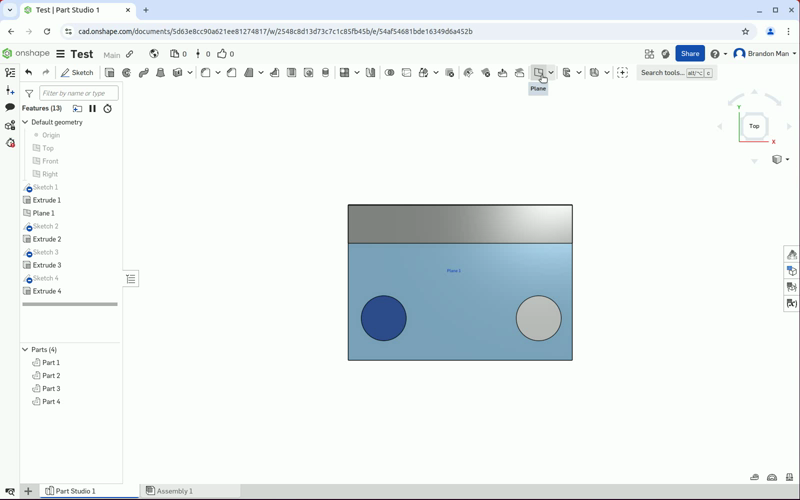
click(541, 75)
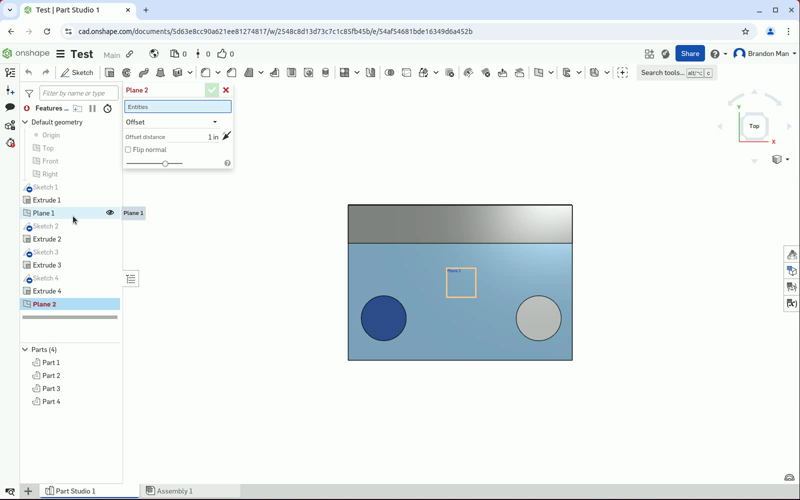
scroll(3)
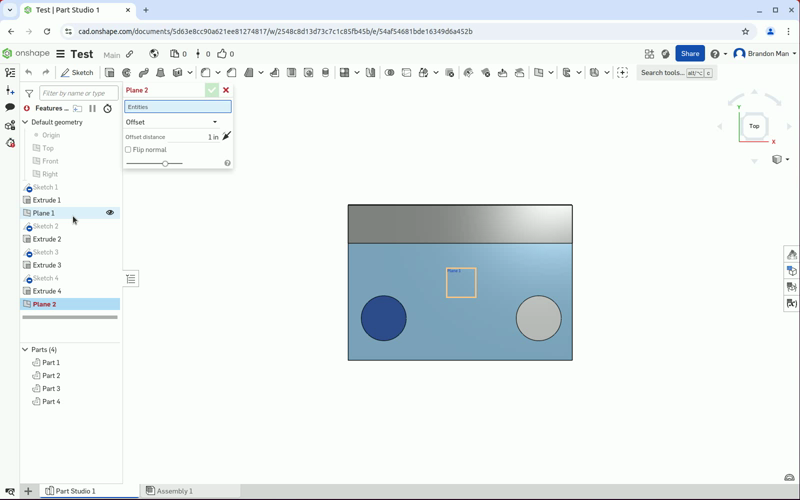
mouse_move(73, 150)
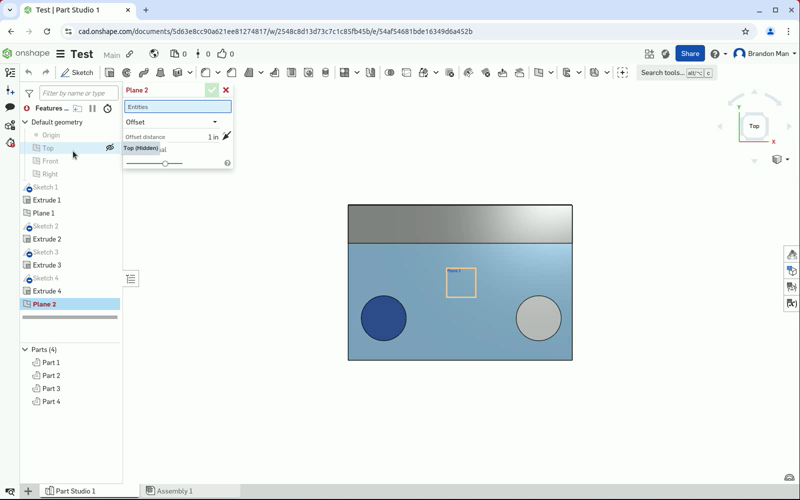
click(73, 150)
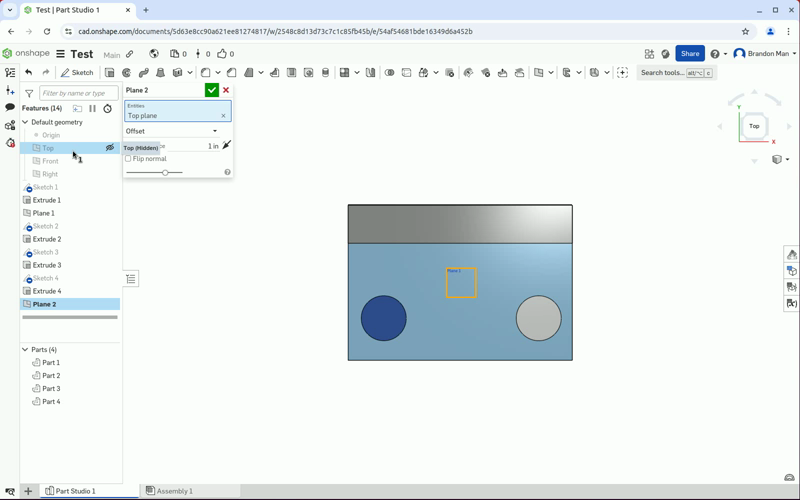
key(tab, 2)
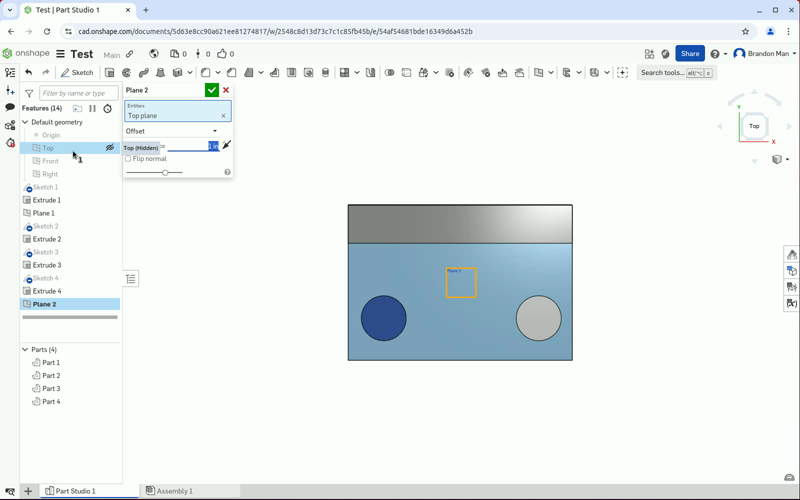
text(11.554)
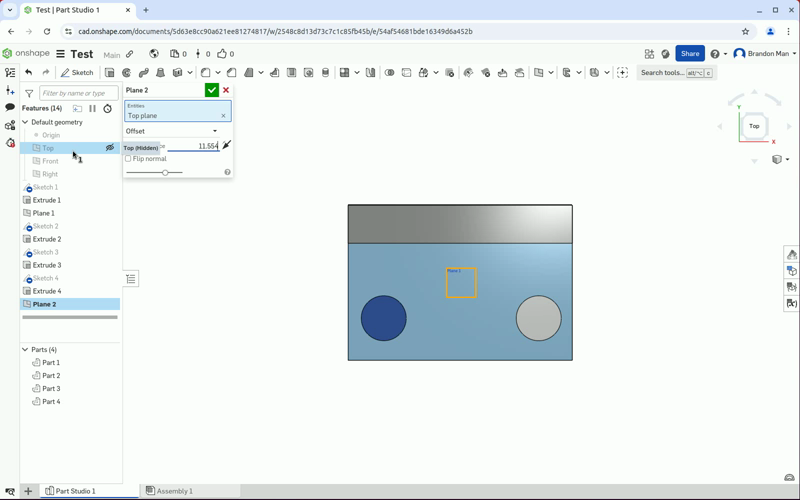
key(enter, 2)
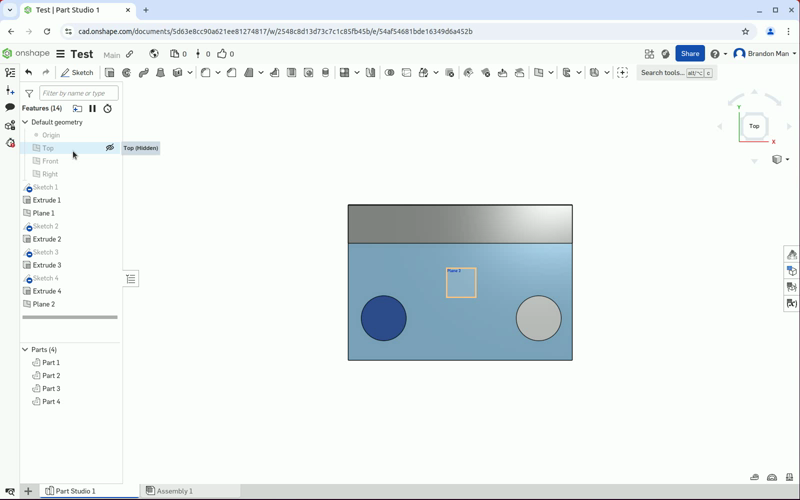
key(shift+s)
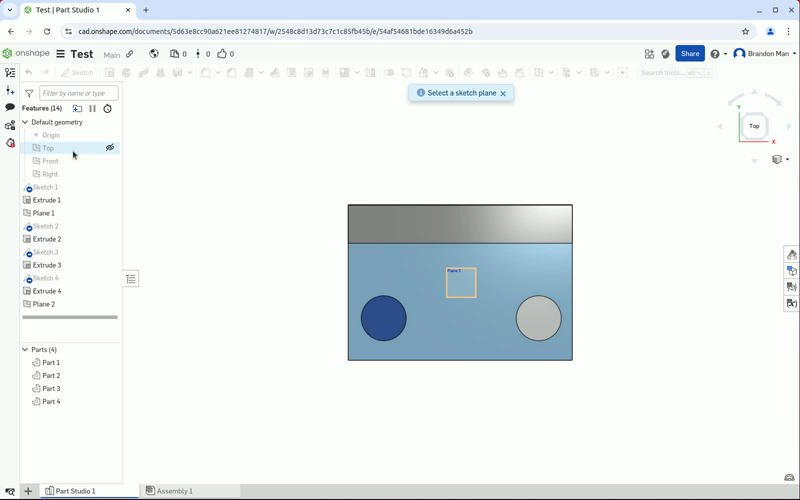
mouse_move(73, 306)
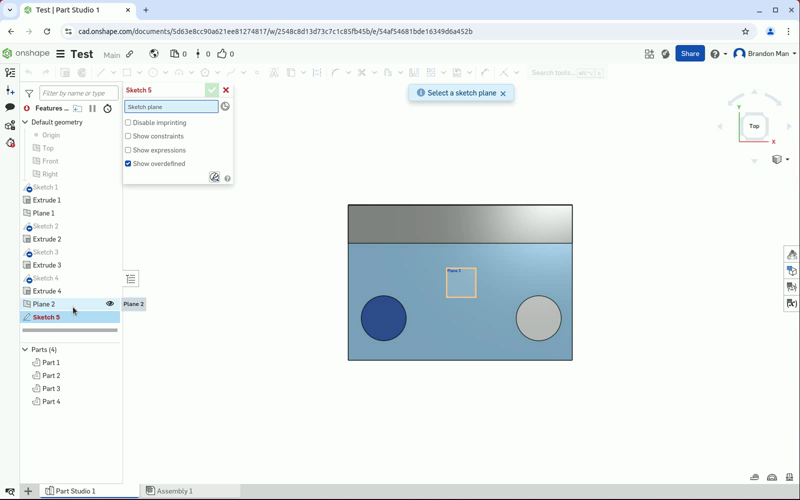
click(73, 306)
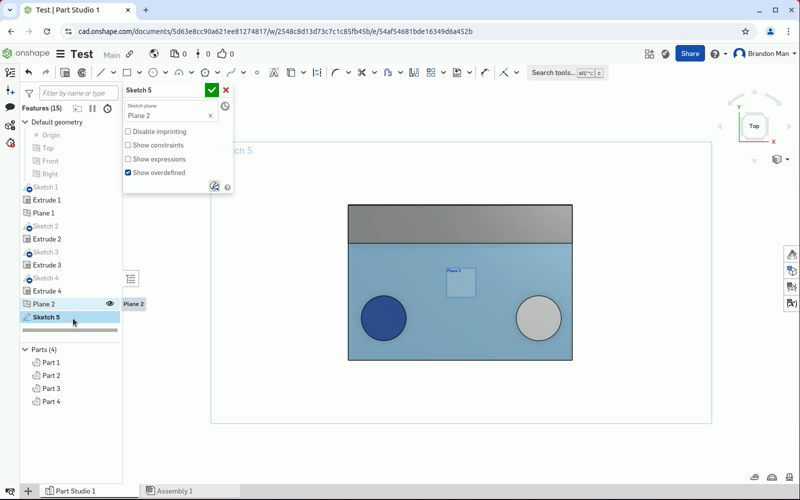
mouse_move(73, 352)
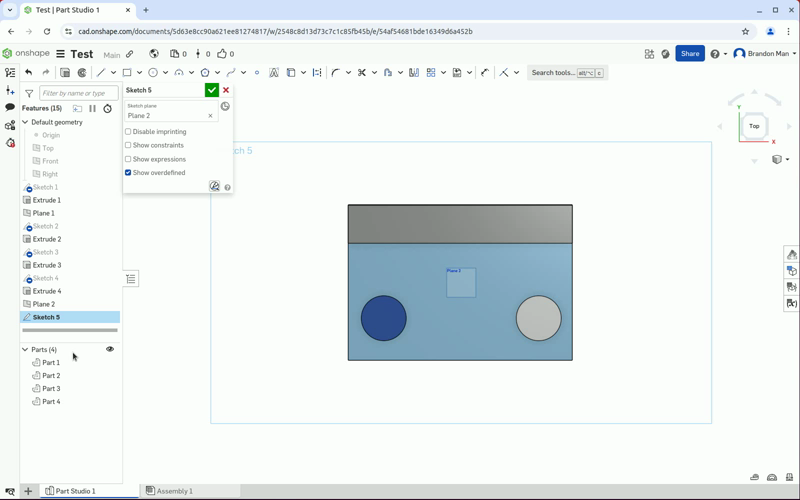
key(y)
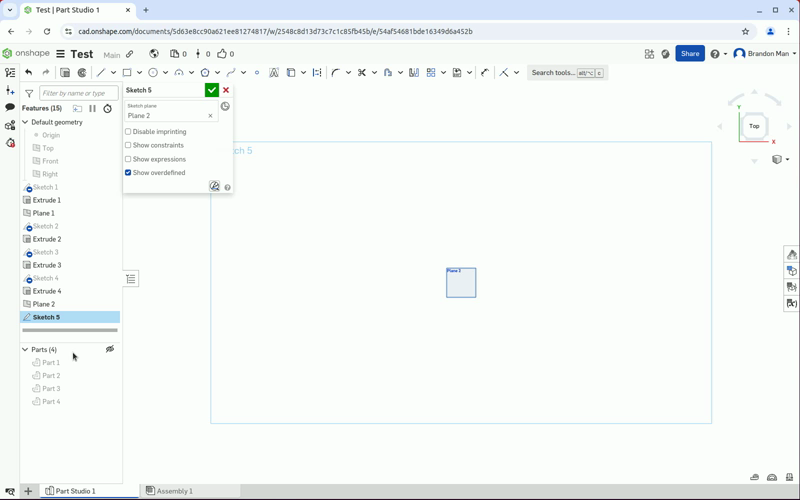
key(l)
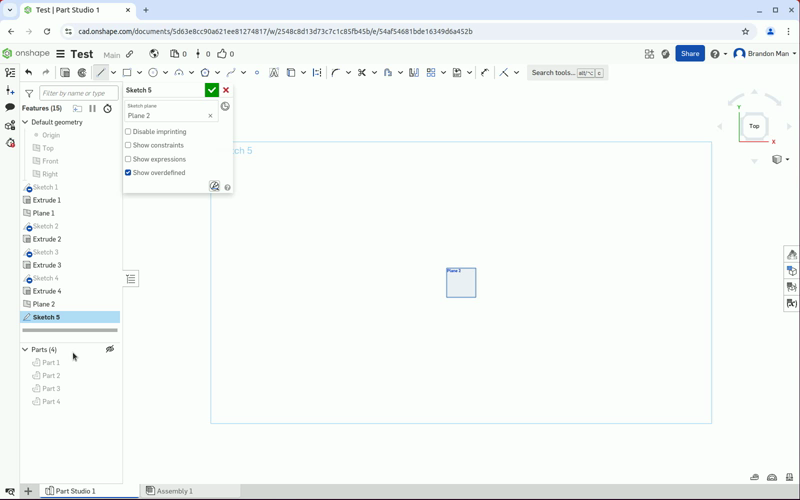
key_down(shift)
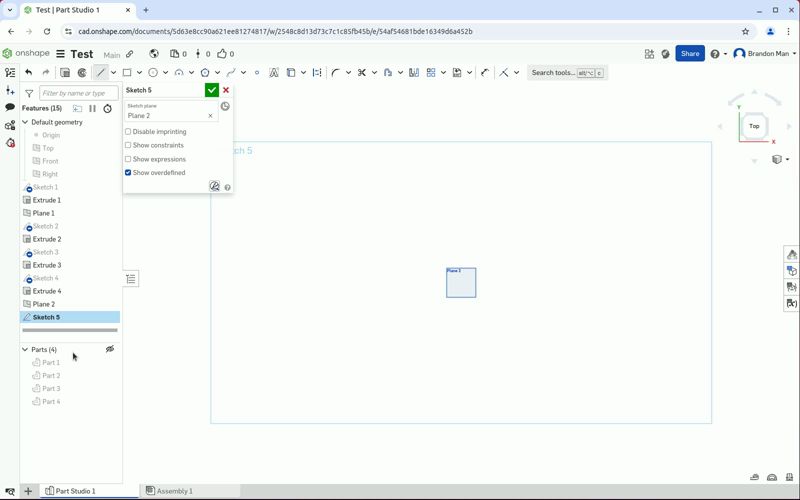
mouse_move(348, 243)
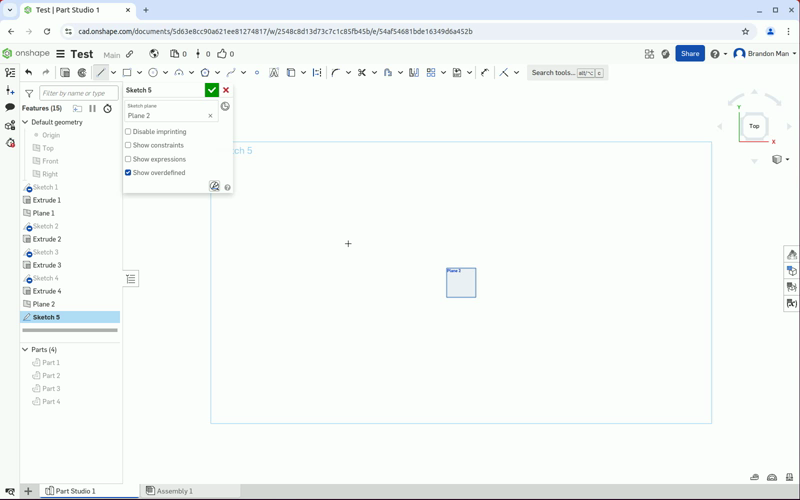
click(348, 243)
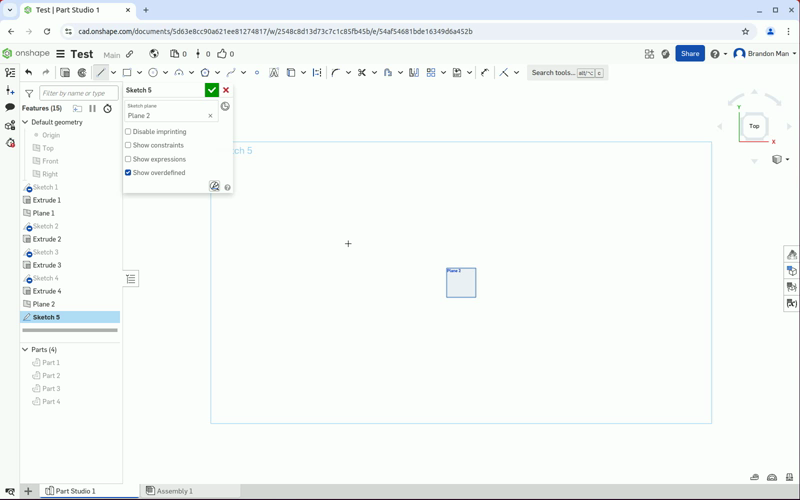
key_up(shift)
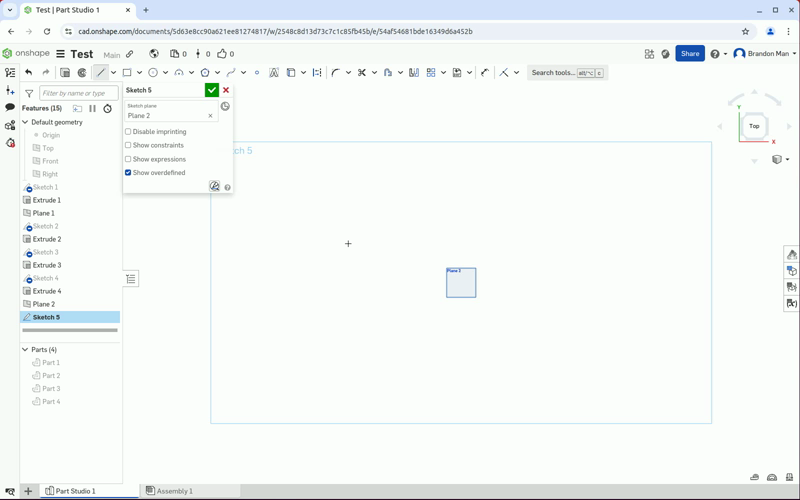
key_down(shift)
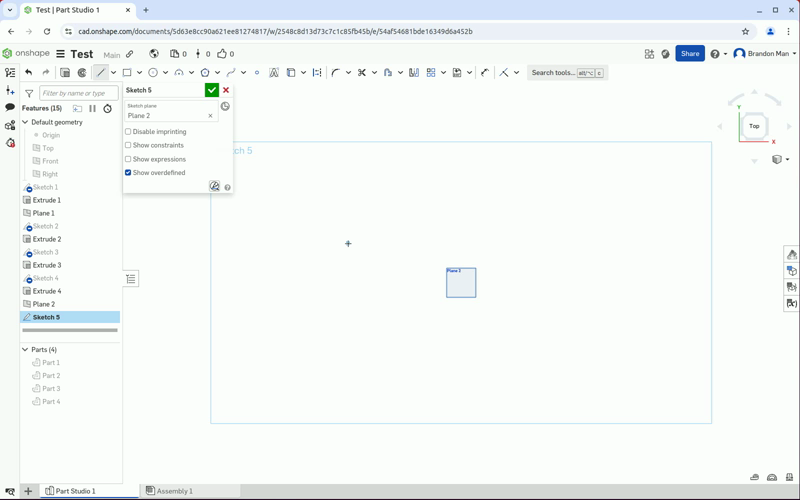
mouse_move(378, 243)
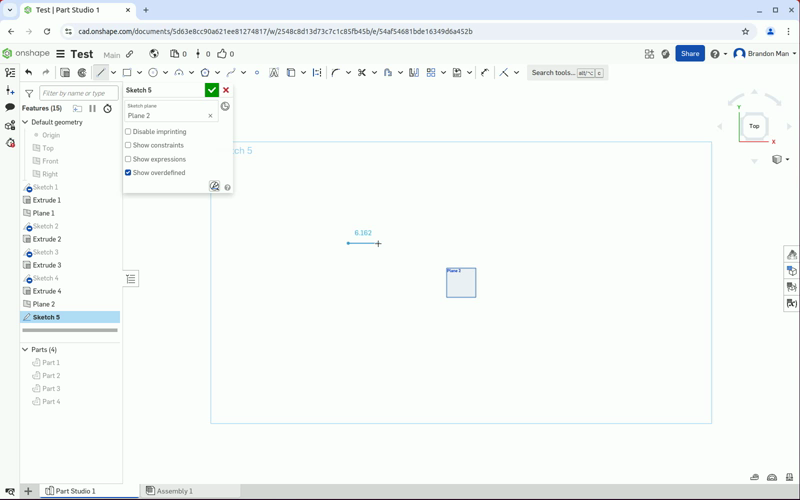
mouse_move(358, 243)
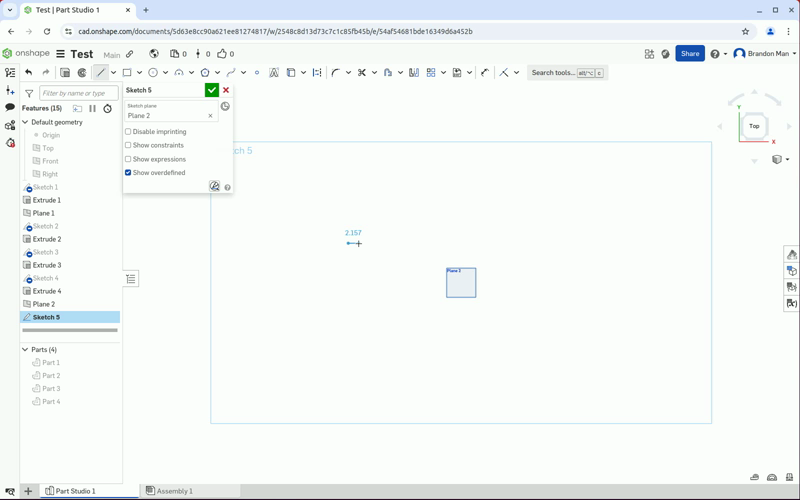
click(358, 243)
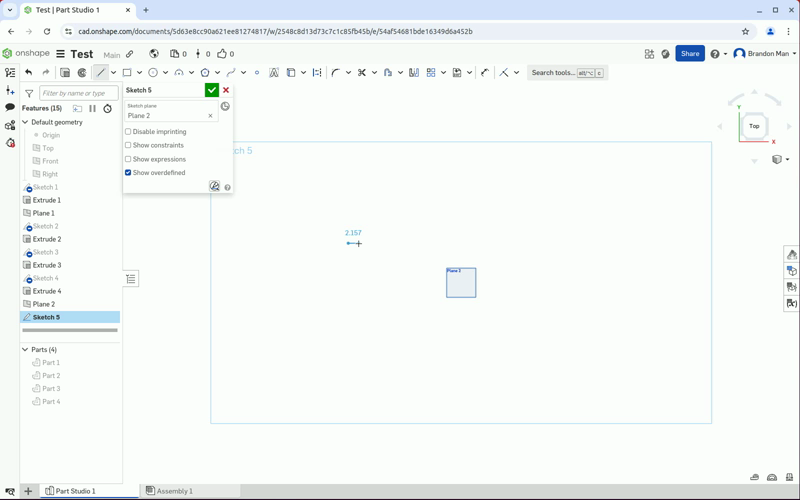
key_up(shift)
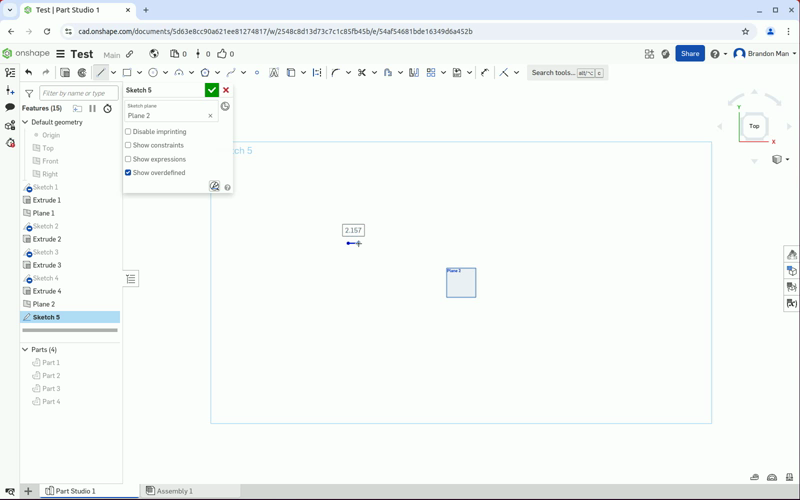
key_down(shift)
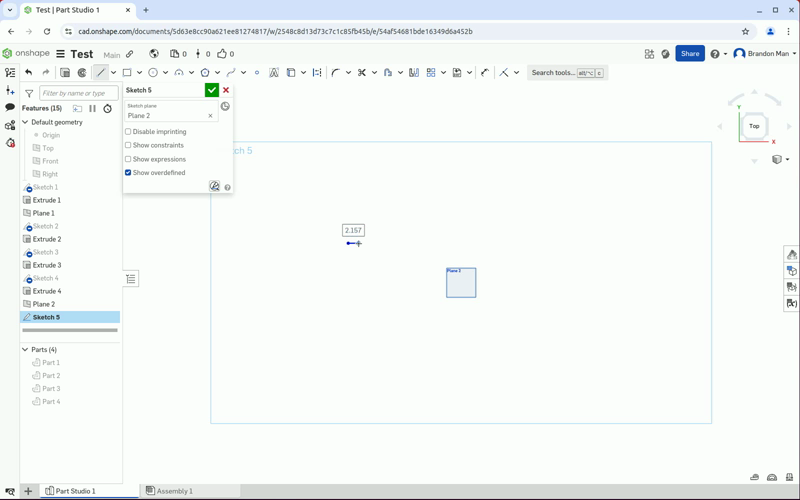
mouse_move(388, 243)
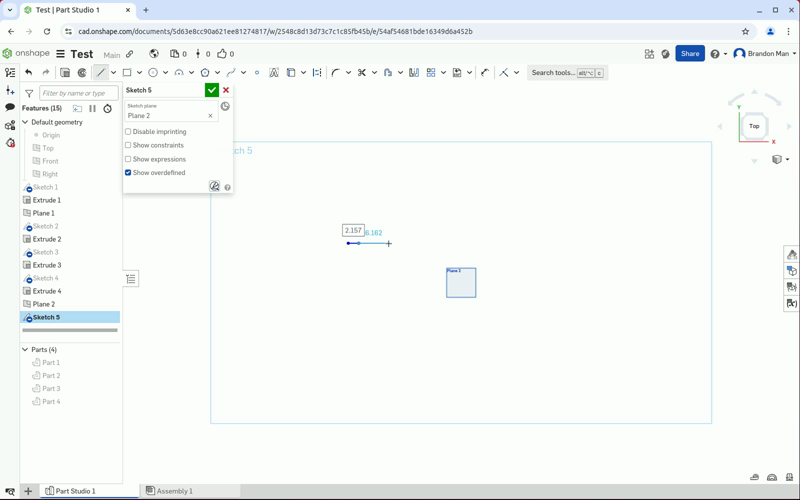
mouse_move(358, 203)
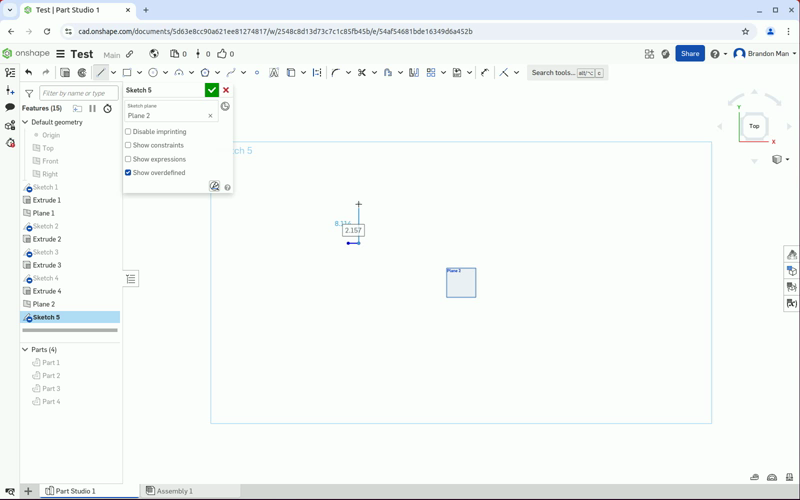
click(358, 203)
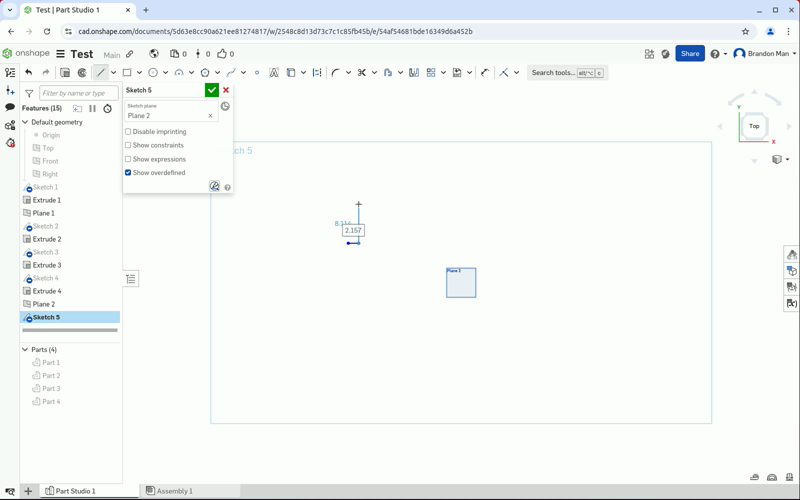
key_up(shift)
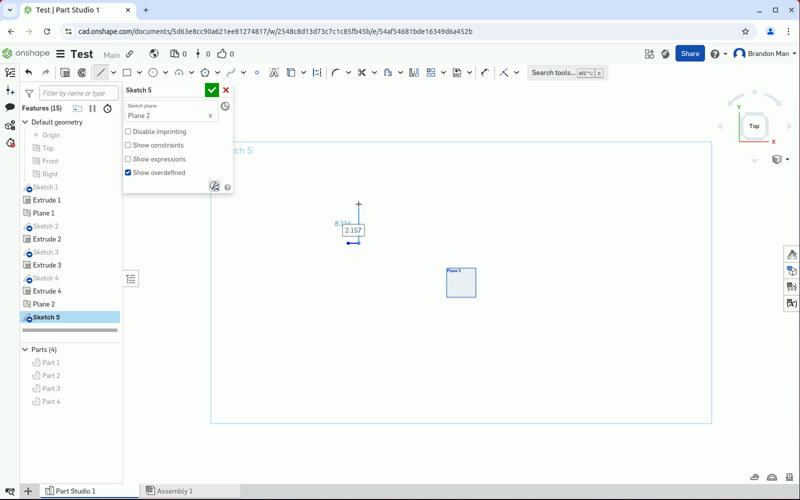
key_down(shift)
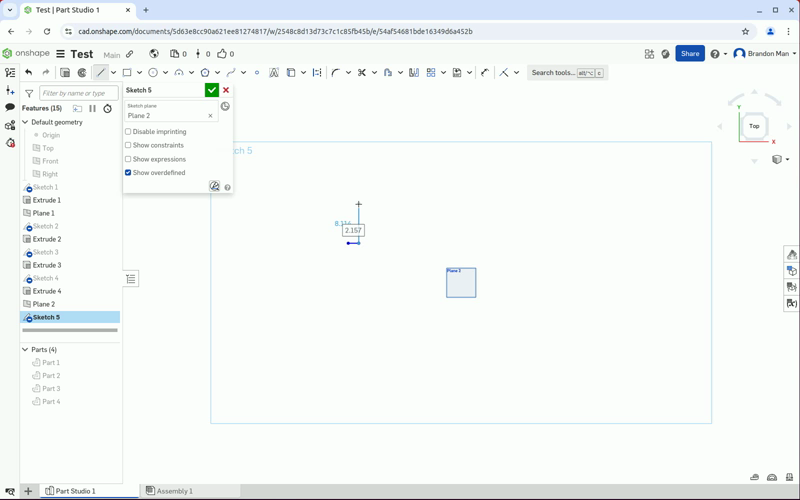
mouse_move(388, 203)
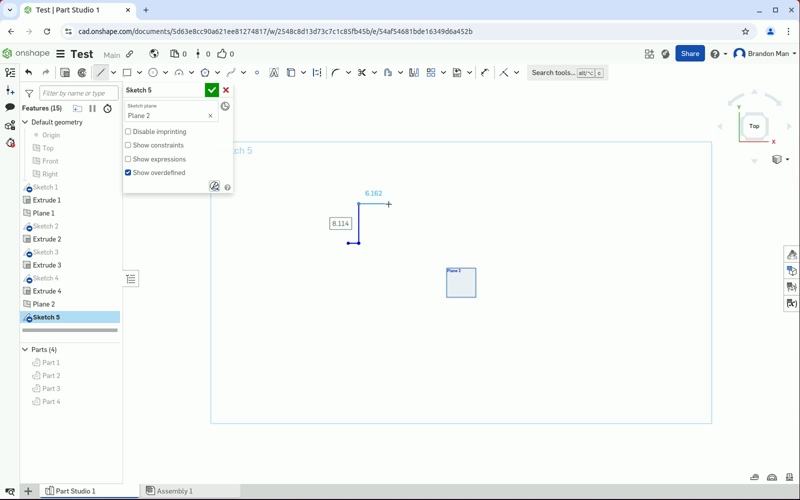
mouse_move(348, 203)
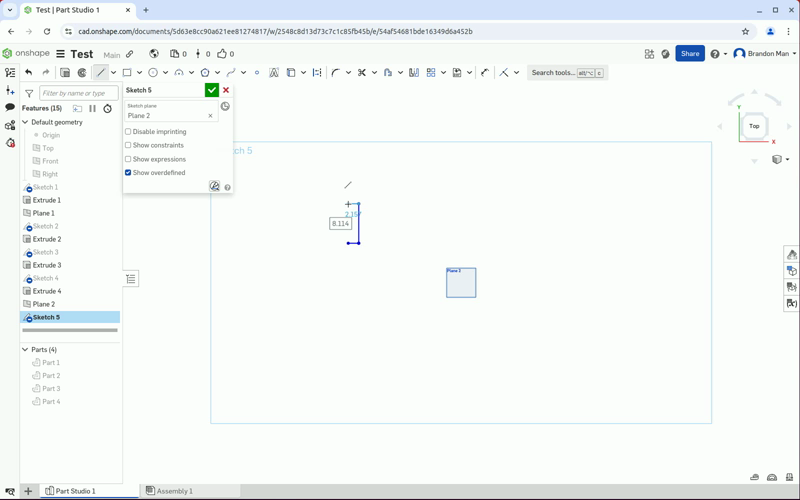
click(348, 203)
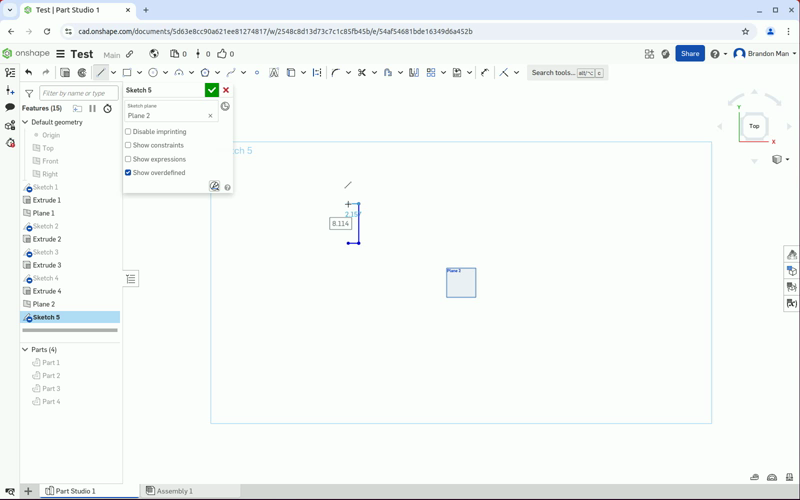
key_up(shift)
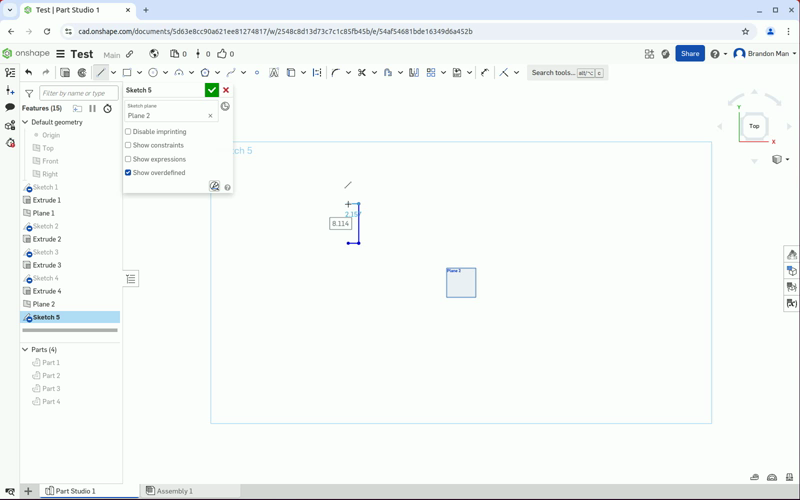
mouse_move(378, 203)
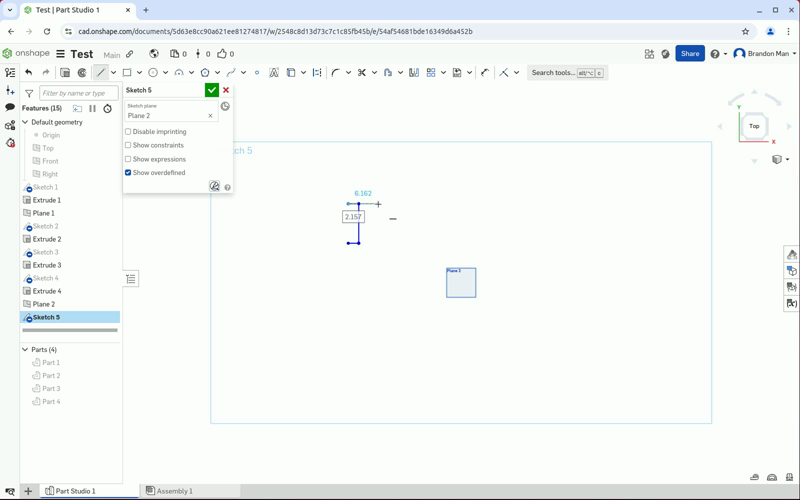
key_down(shift)
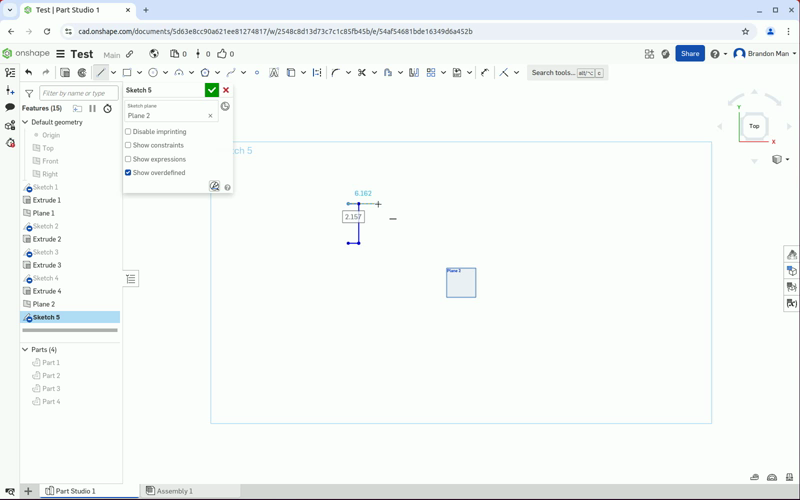
mouse_move(348, 243)
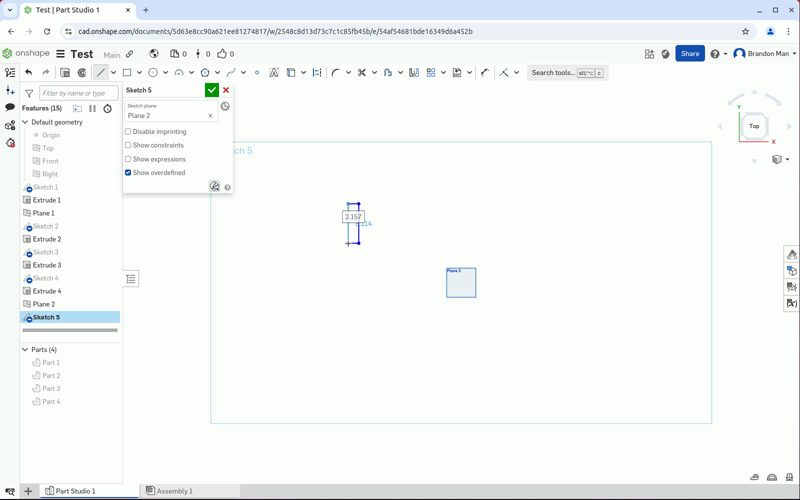
key_up(shift)
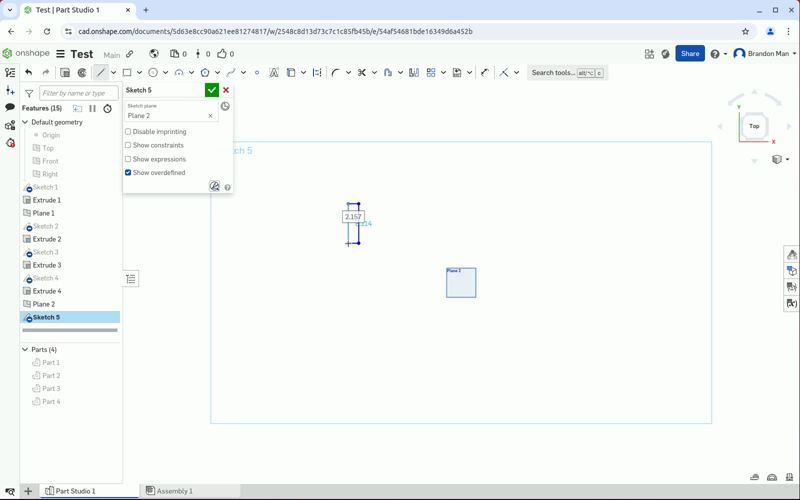
click(348, 243)
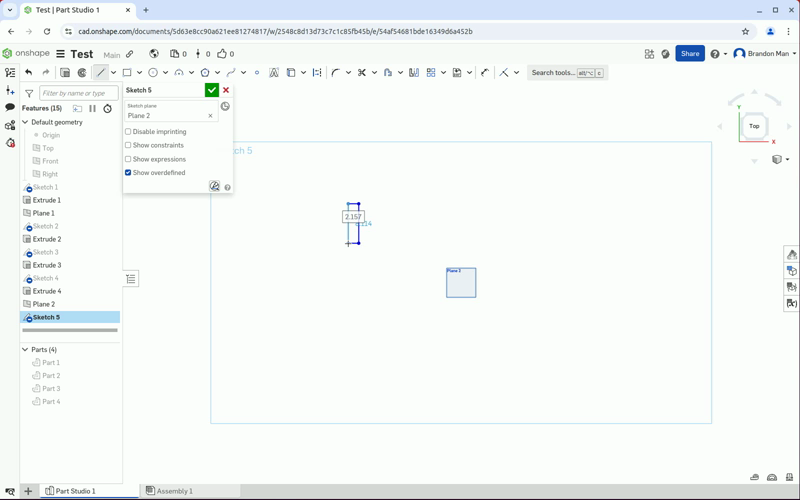
key(esc)
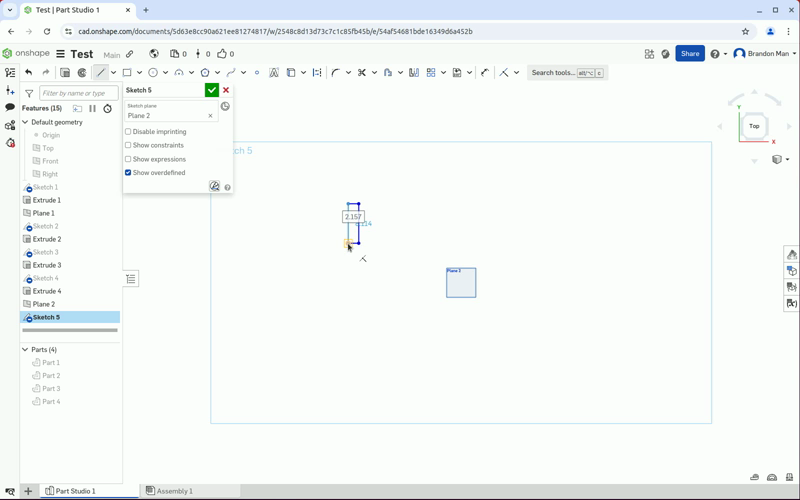
mouse_move(354, 235)
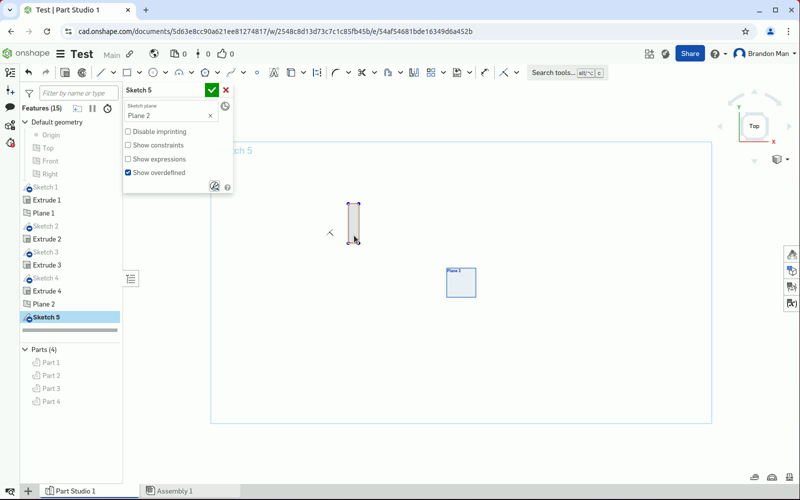
scroll(6)
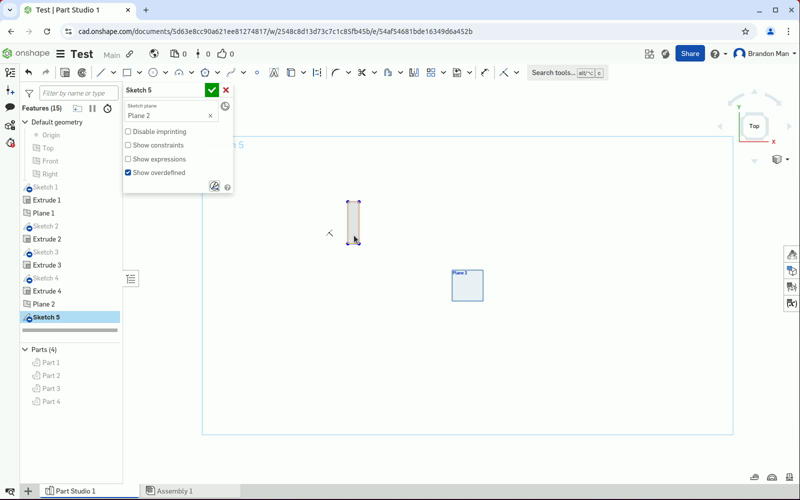
scroll(6)
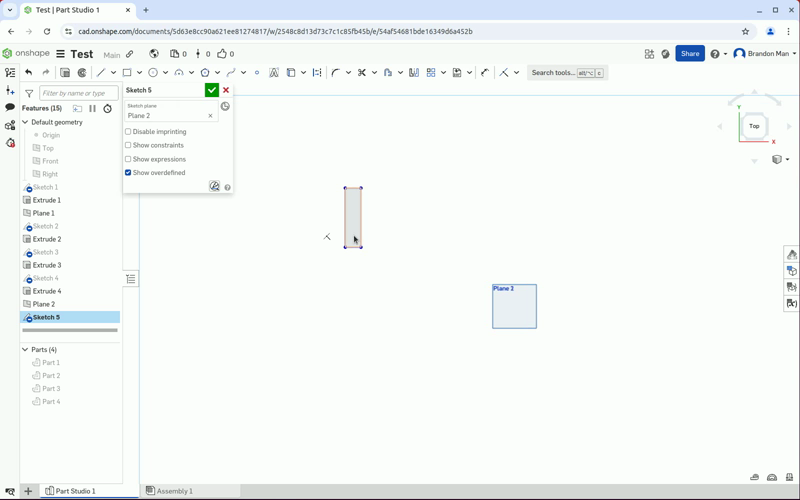
scroll(6)
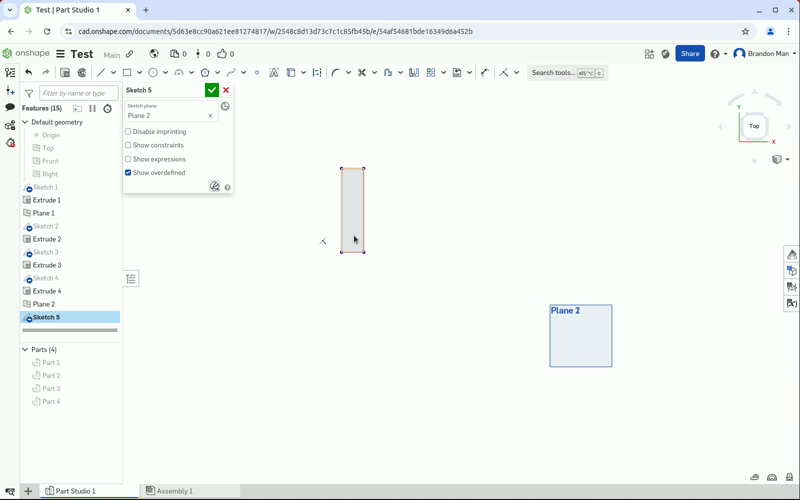
scroll(6)
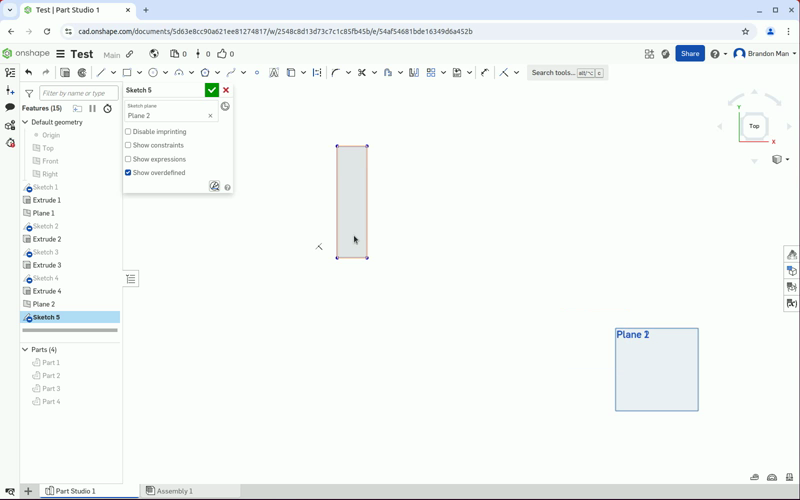
scroll(6)
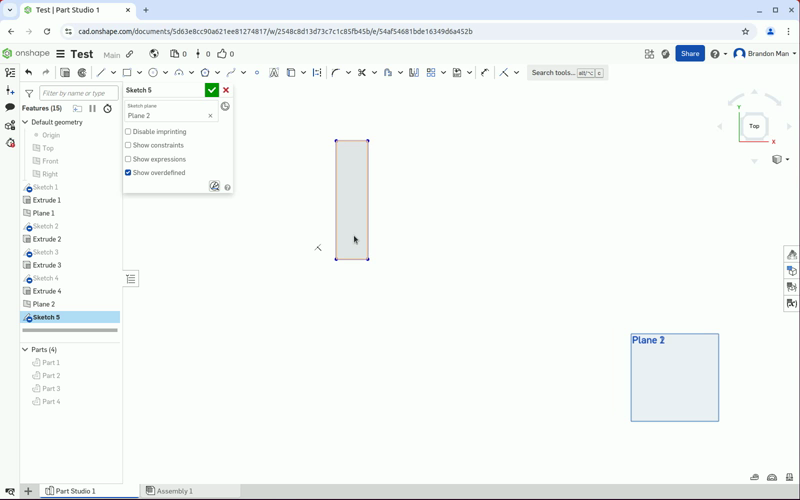
scroll(6)
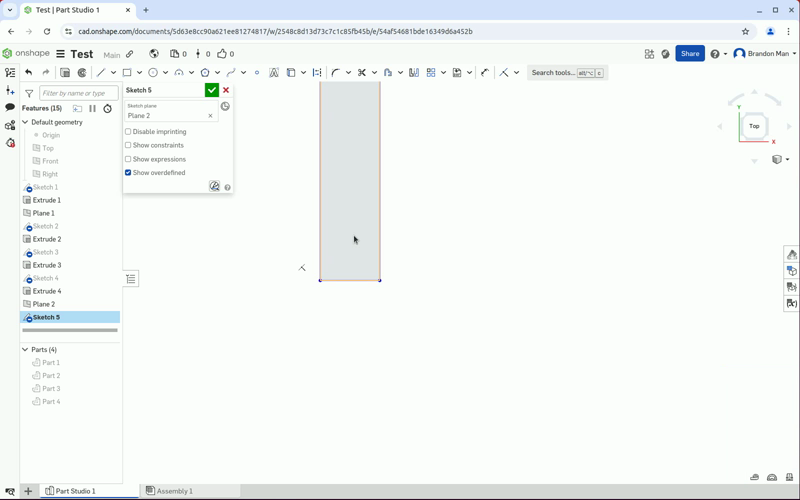
scroll(6)
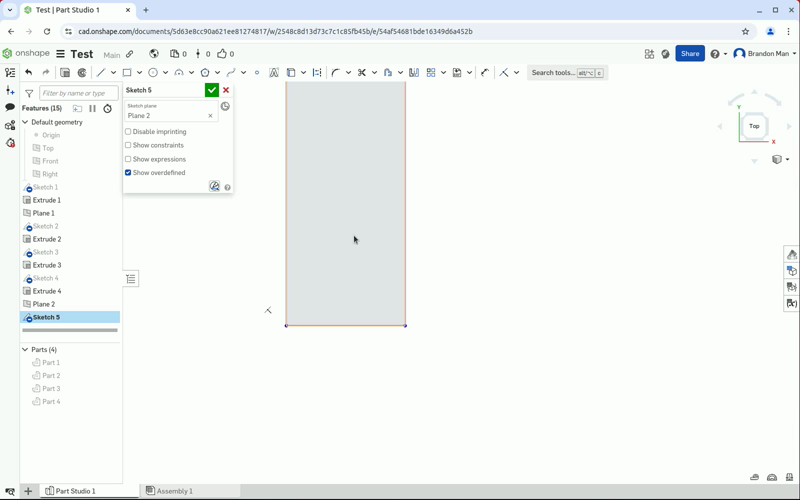
click(354, 235)
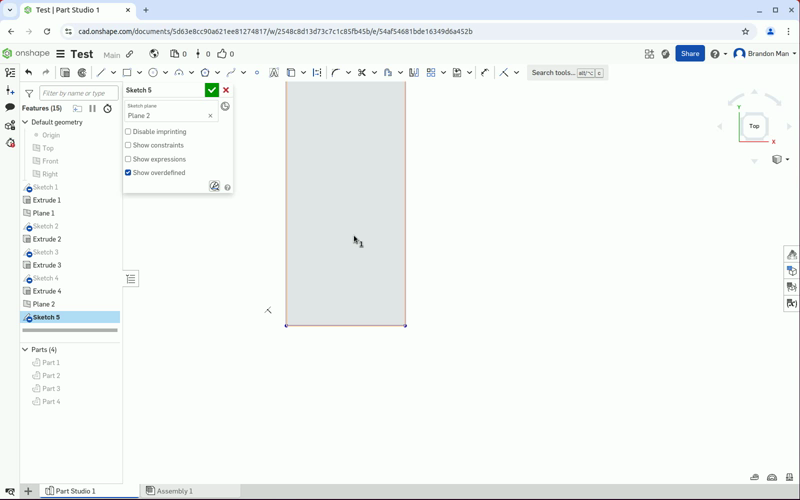
scroll(-6)
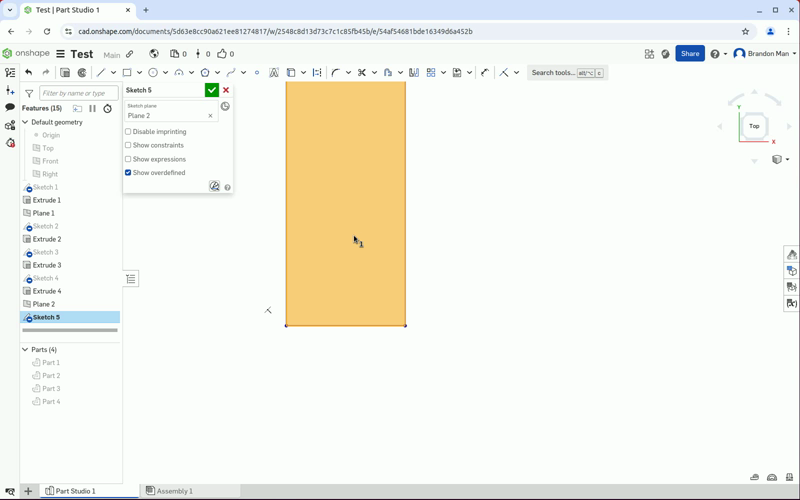
scroll(-6)
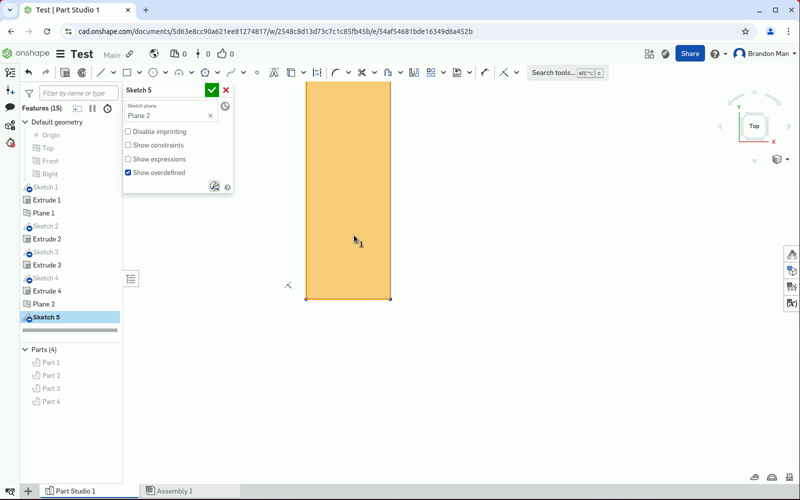
scroll(-6)
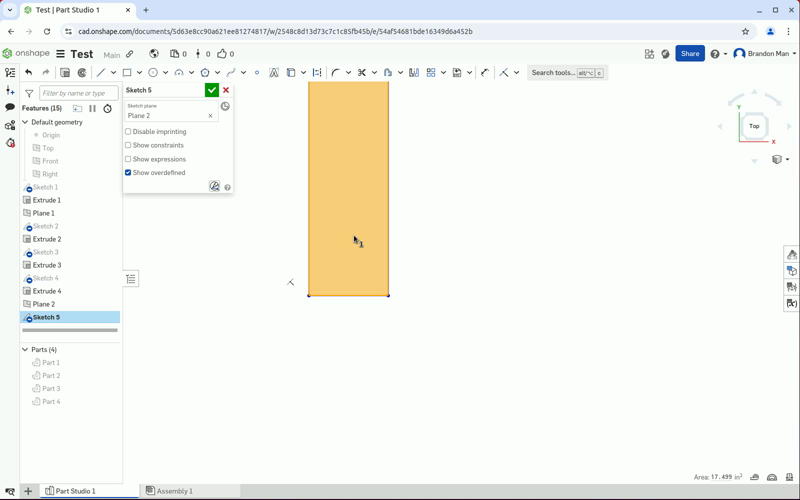
scroll(-6)
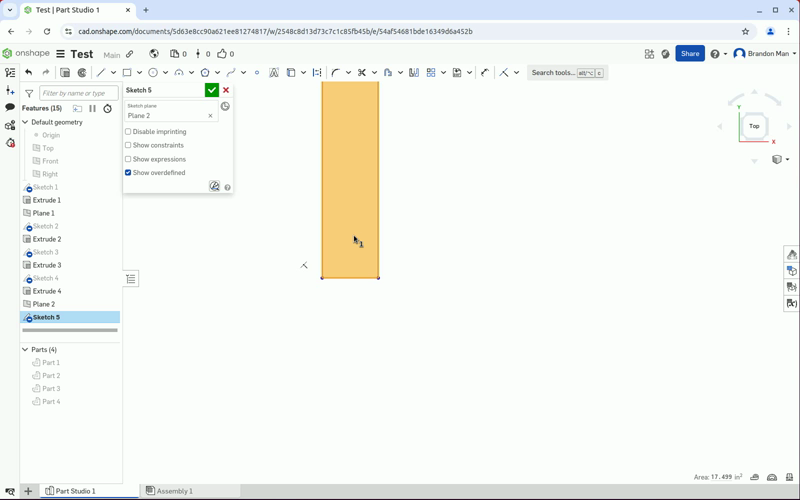
scroll(-6)
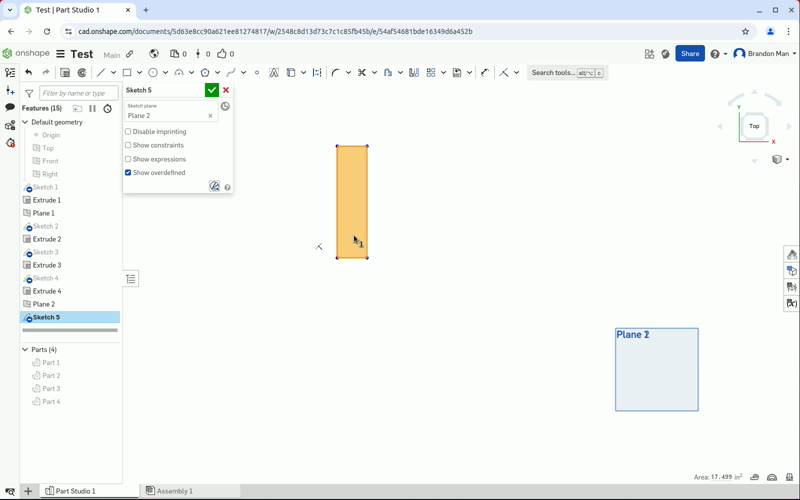
scroll(-6)
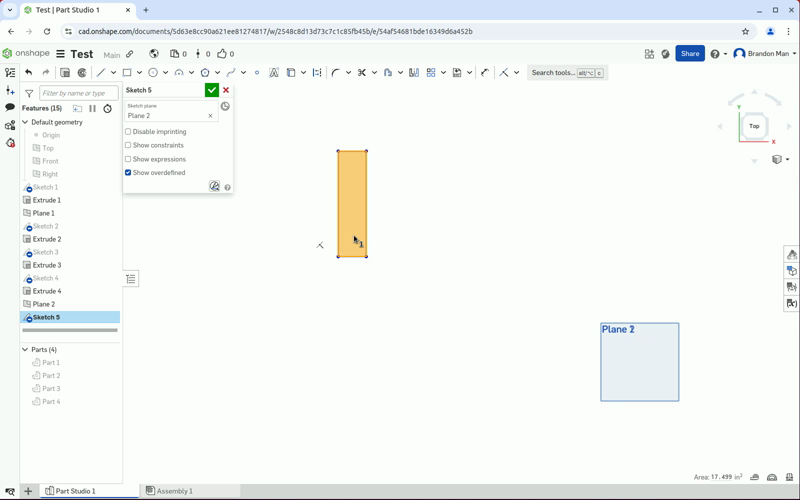
scroll(-6)
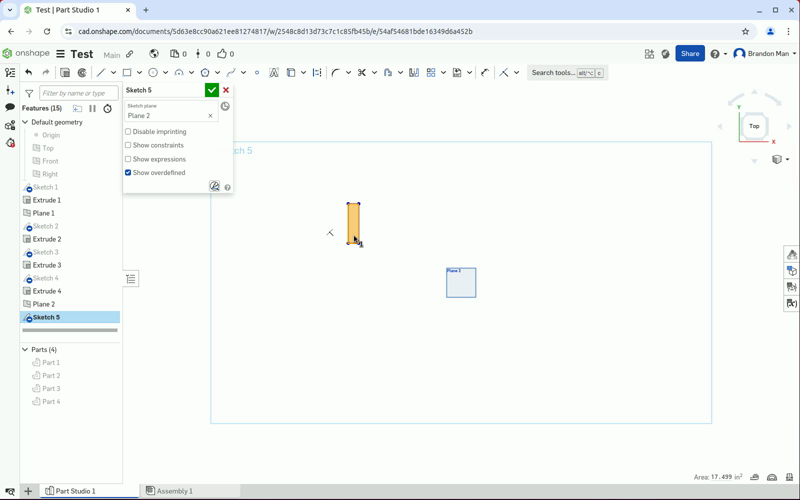
mouse_move(73, 352)
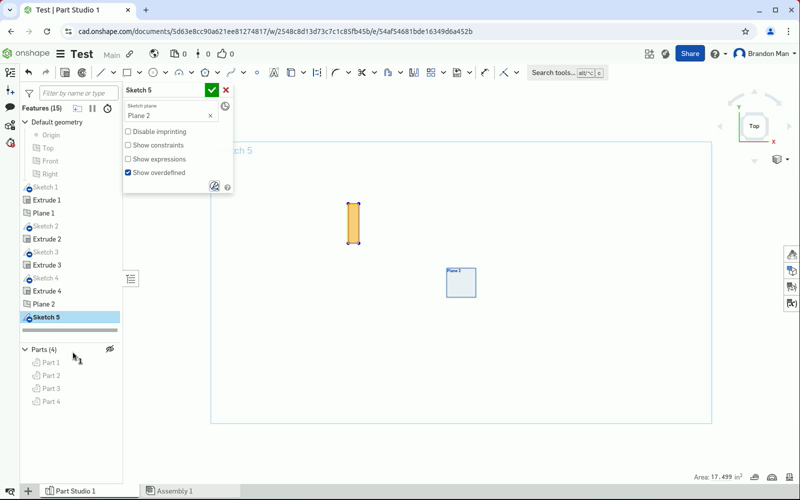
key(shift+y)
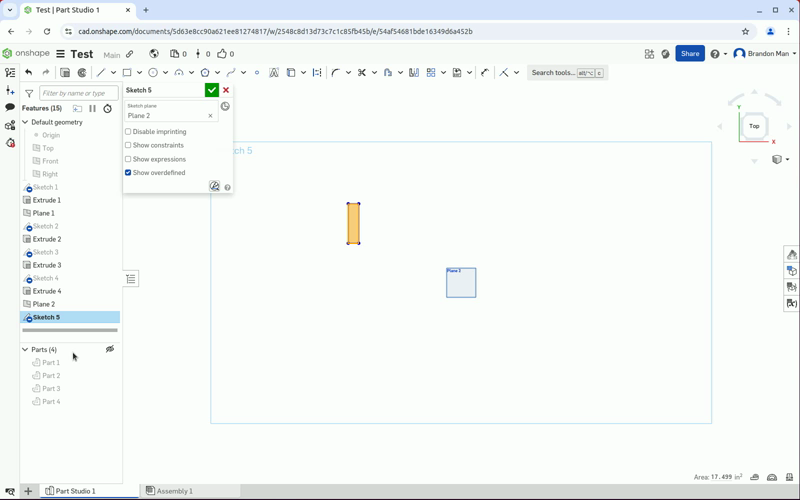
key(shift+e)
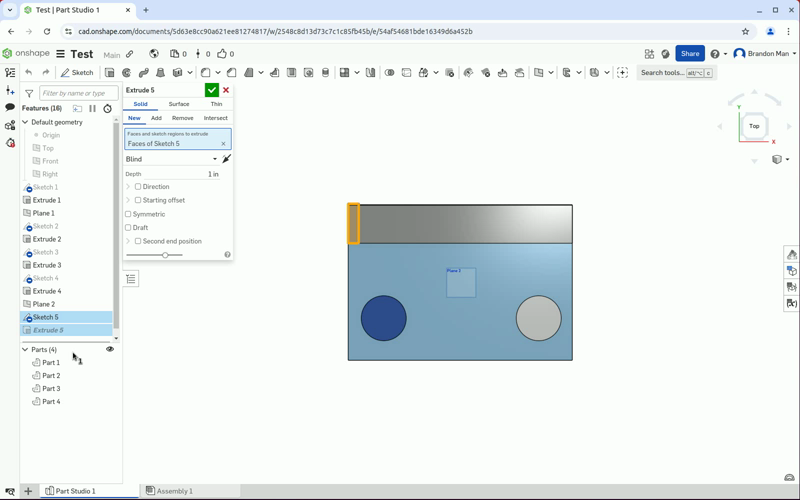
mouse_move(143, 106)
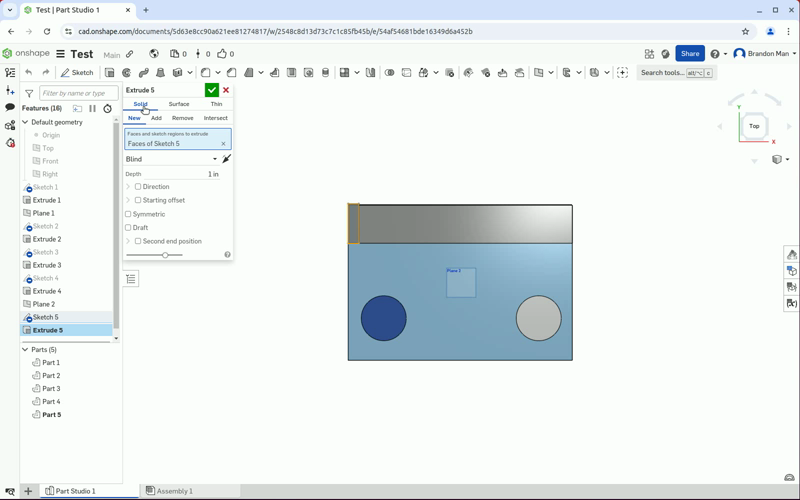
click(143, 106)
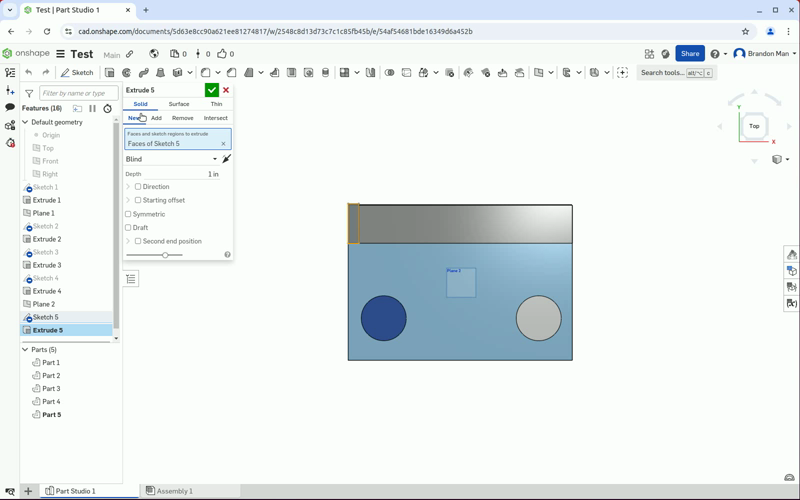
mouse_move(137, 120)
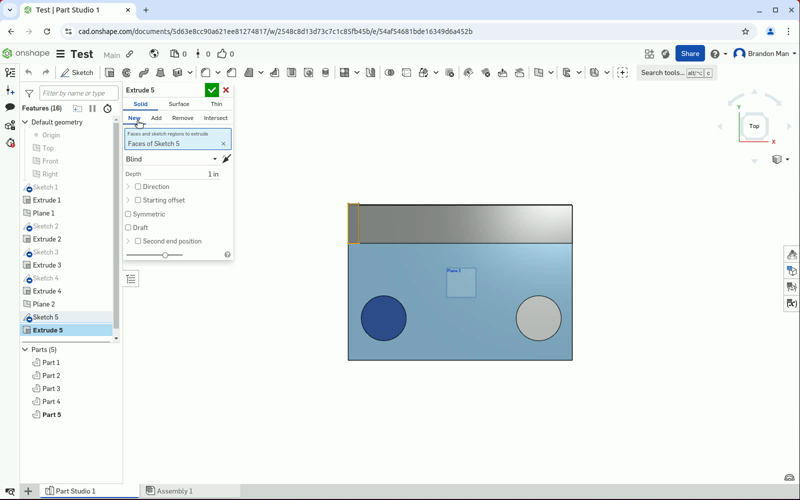
click(137, 120)
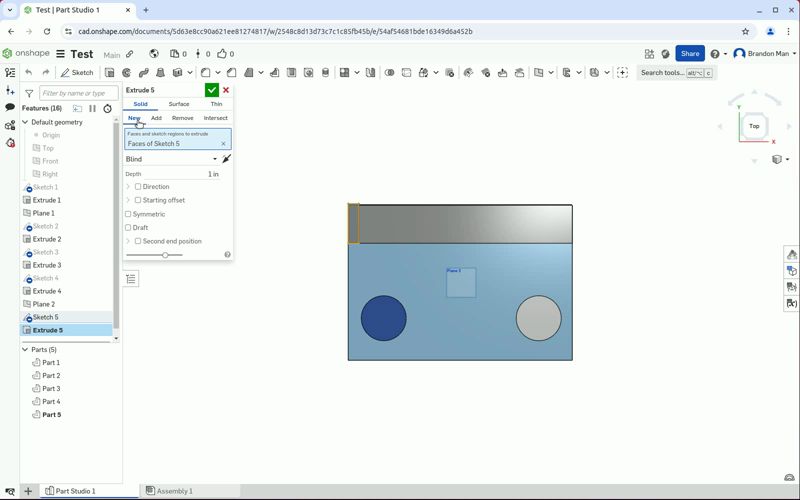
key(tab, 4)
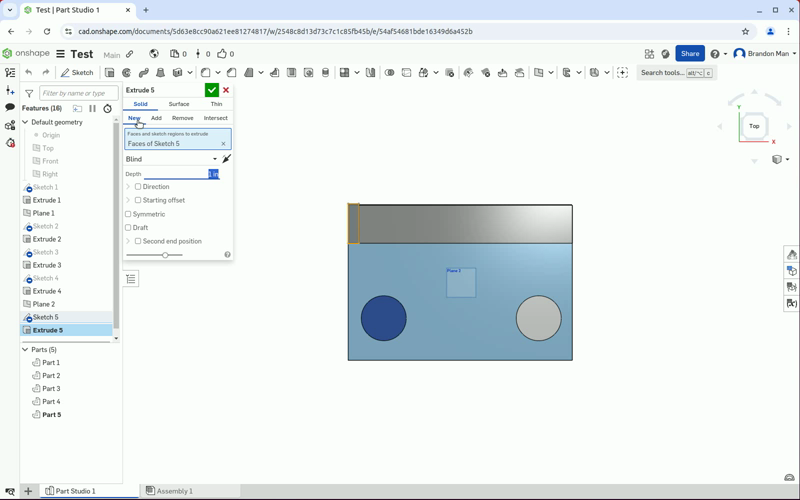
text(4.574)
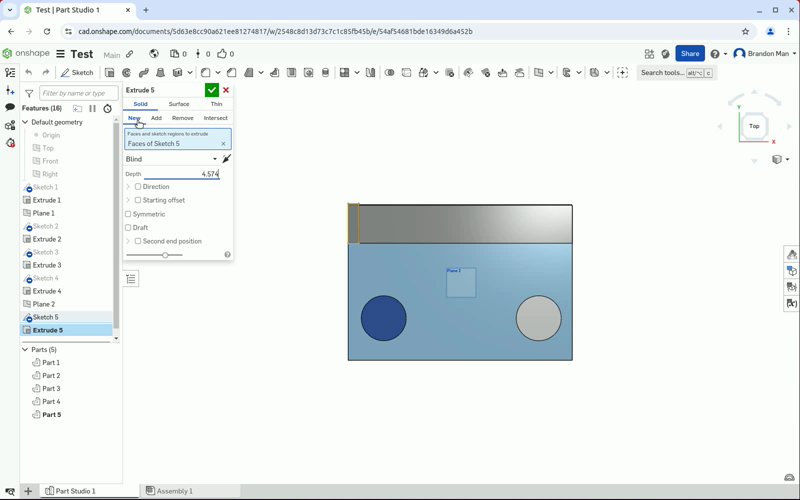
key(enter)
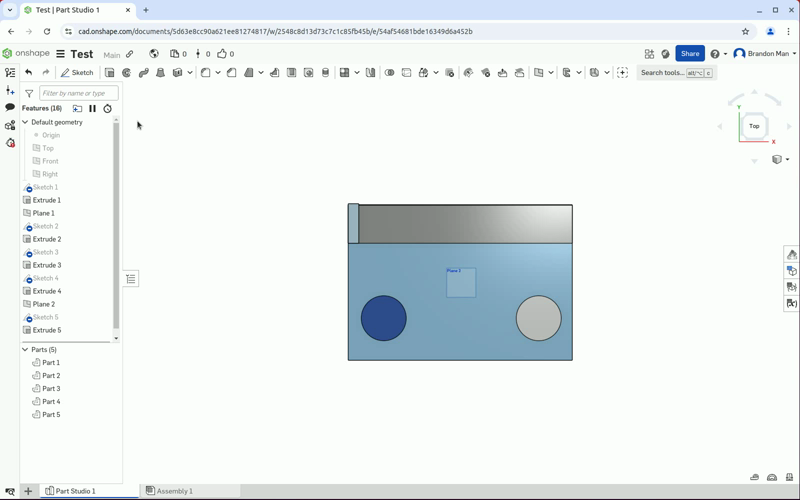
key(shift+h)
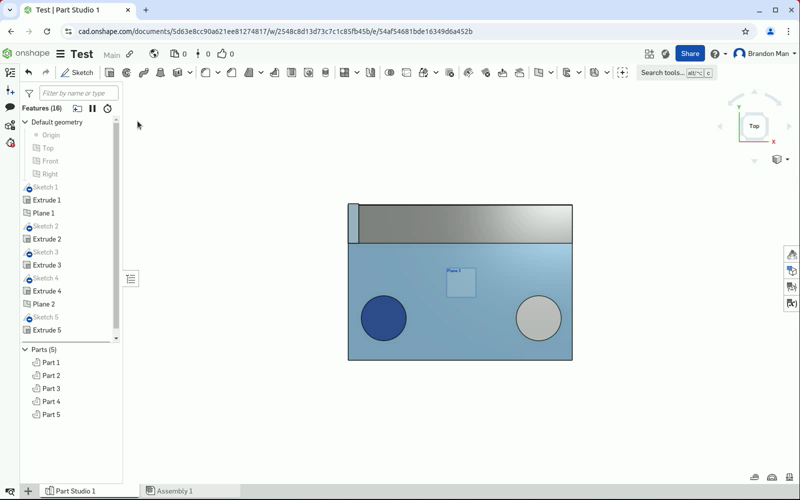
key(shift+h)
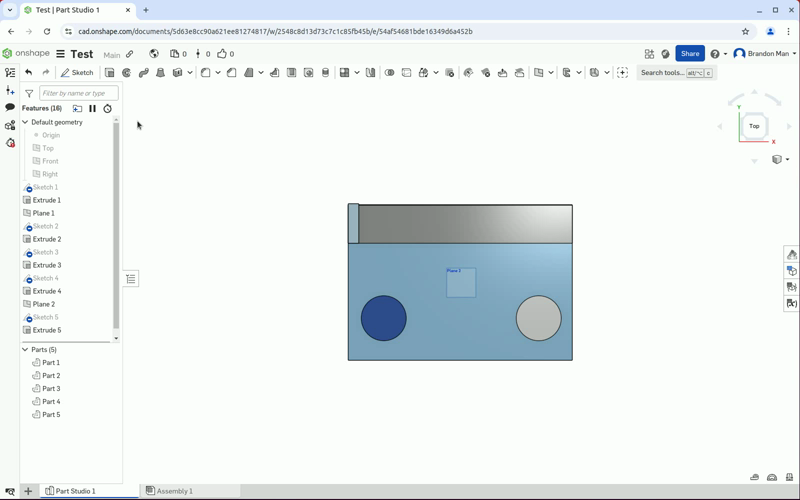
mouse_move(69, 189)
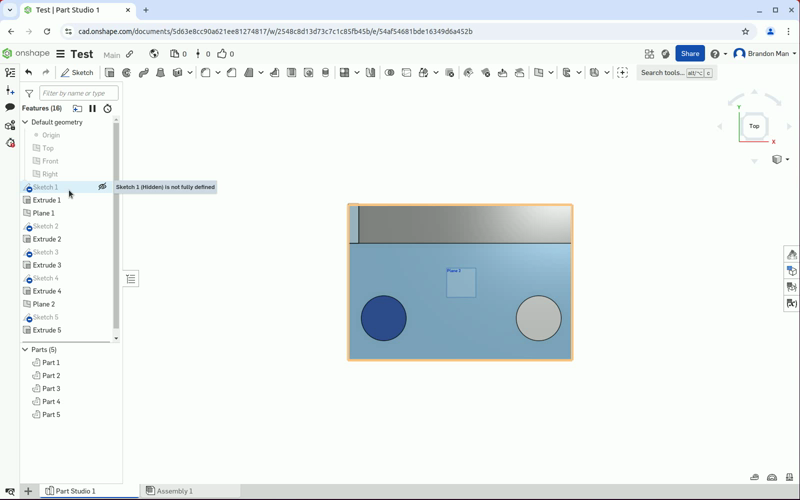
click(69, 189)
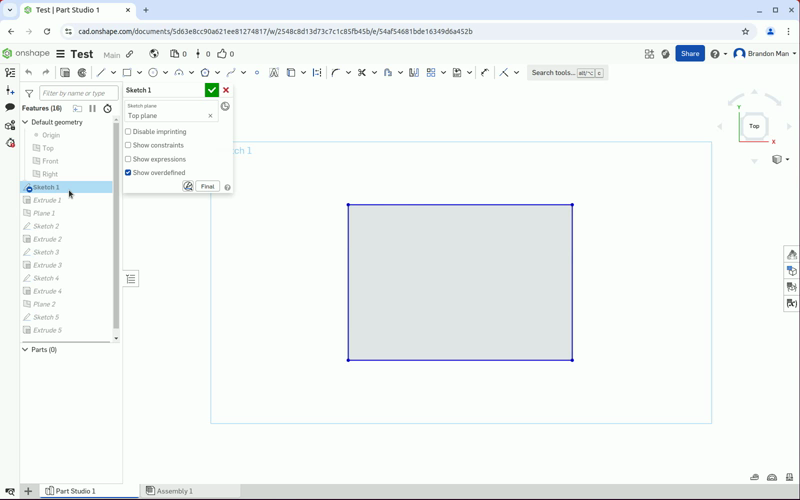
mouse_move(229, 92)
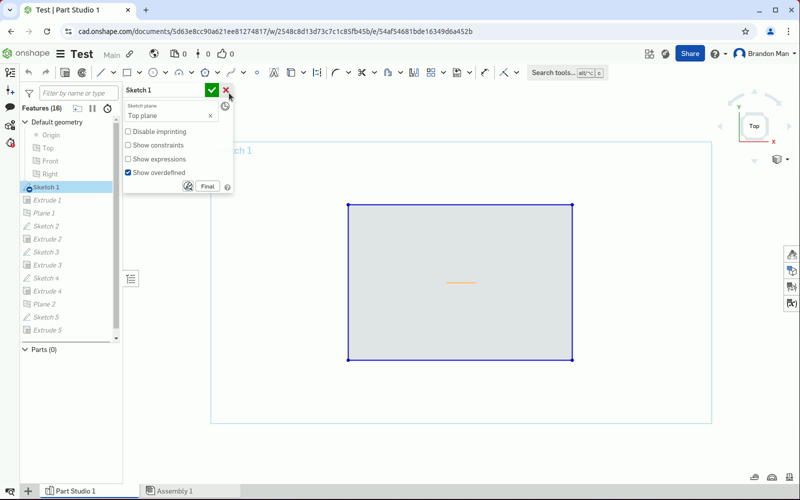
click(229, 92)
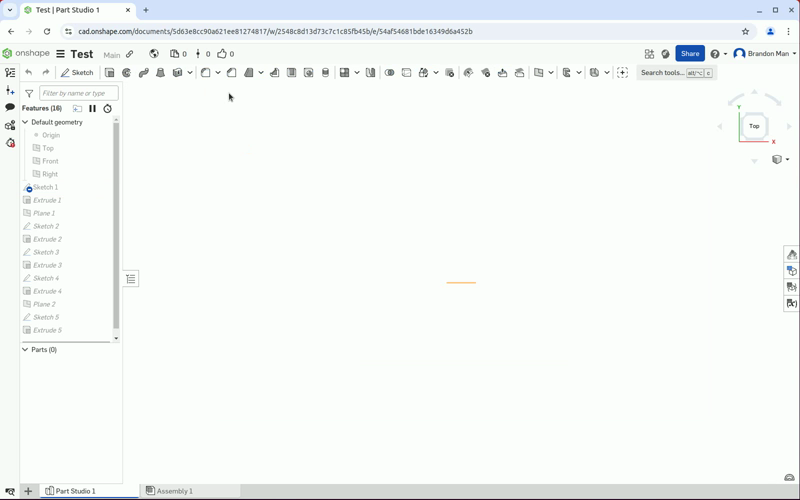
key(shift+s)
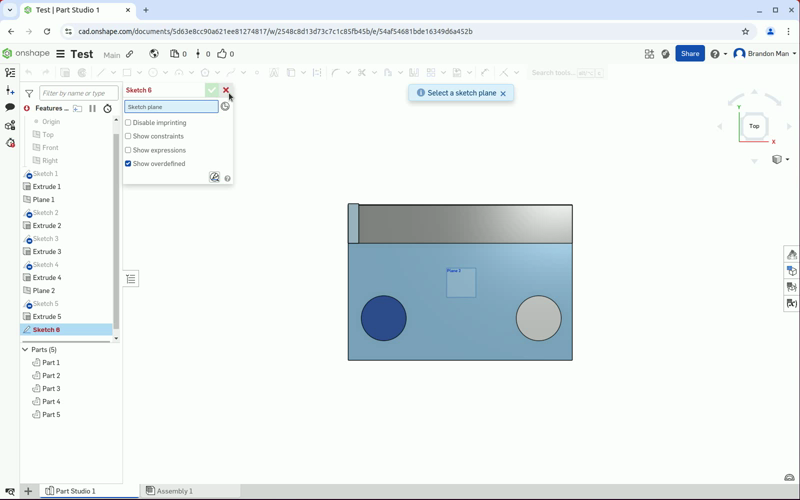
mouse_move(69, 293)
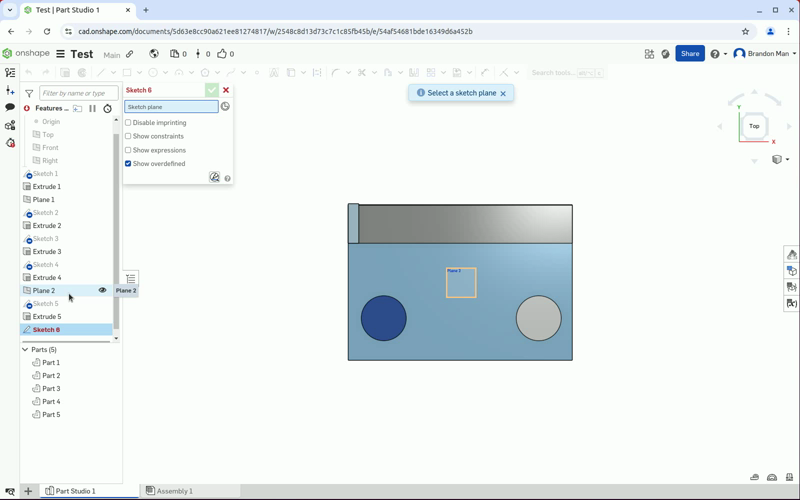
click(69, 293)
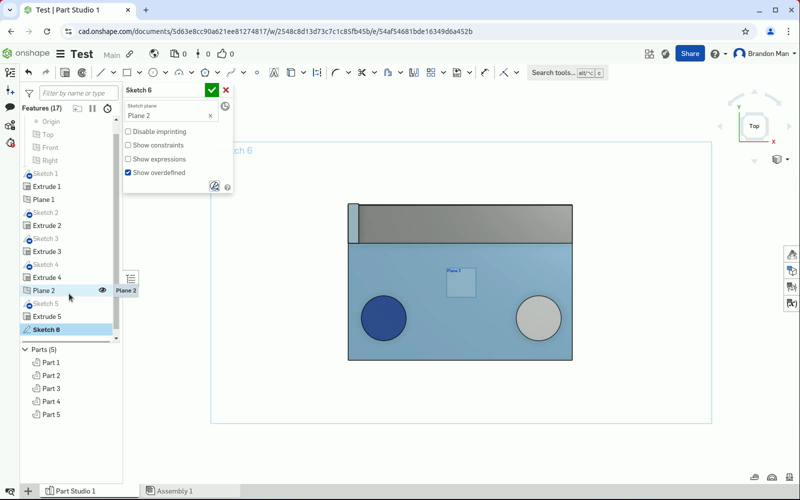
mouse_move(73, 352)
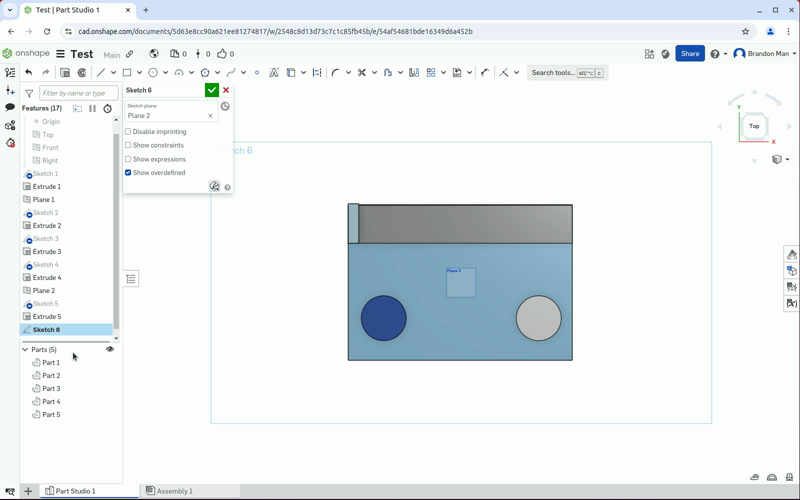
key(y)
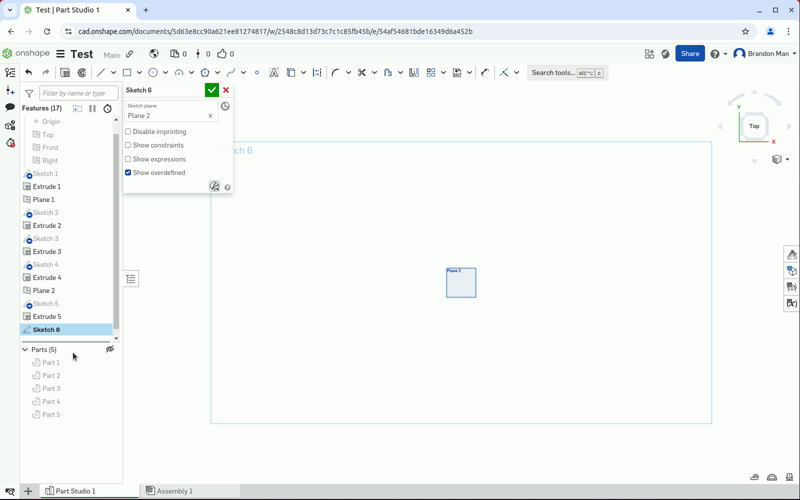
key(l)
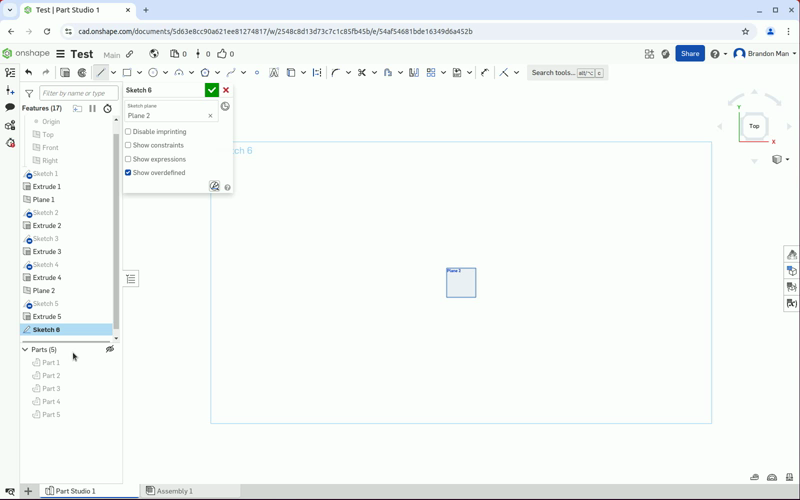
key_down(shift)
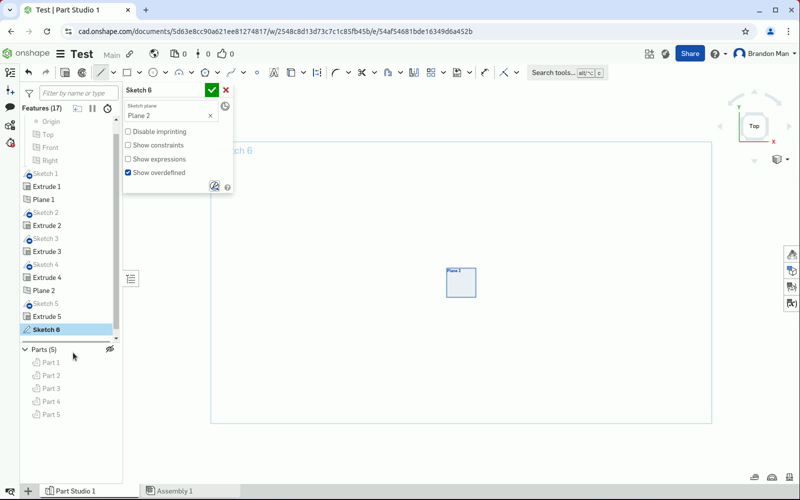
mouse_move(562, 243)
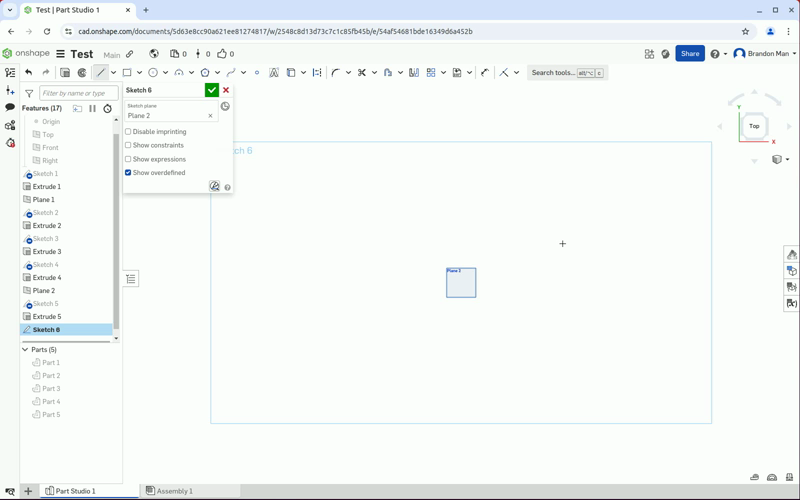
click(562, 243)
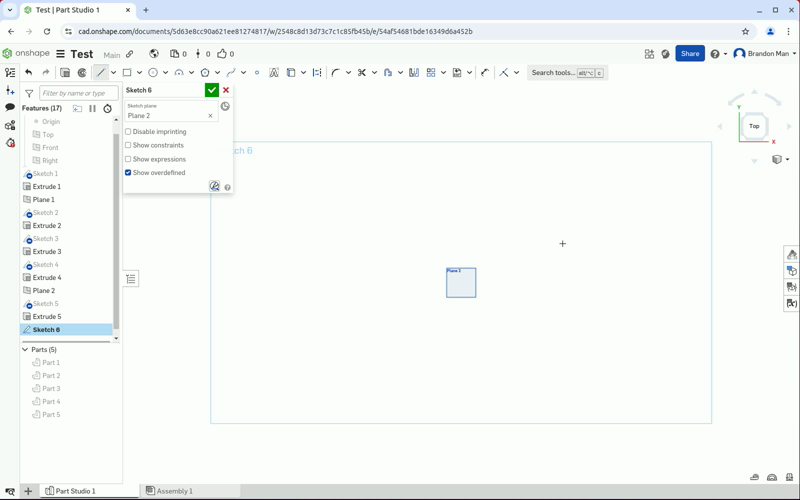
key_up(shift)
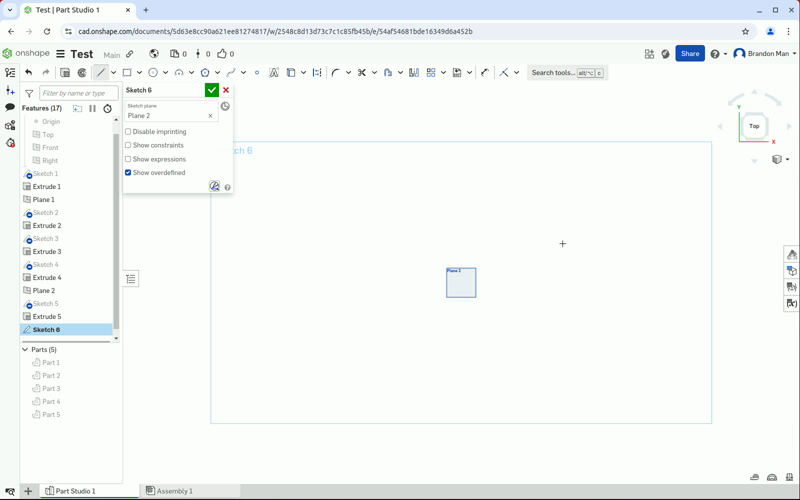
key_down(shift)
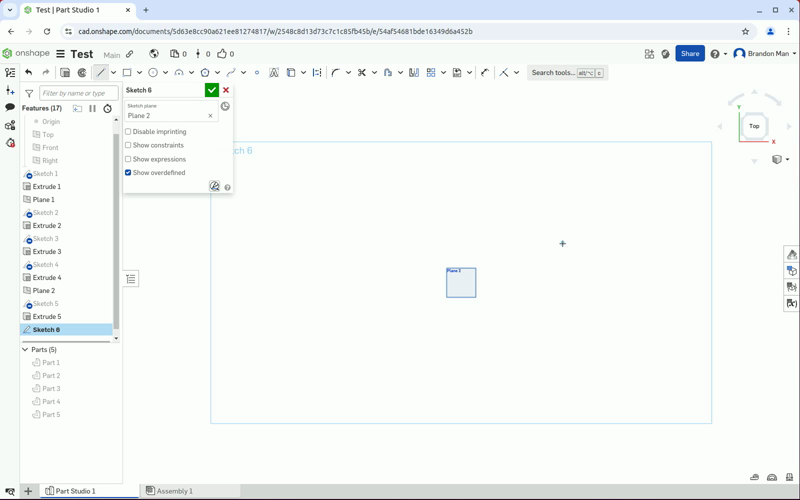
mouse_move(589, 243)
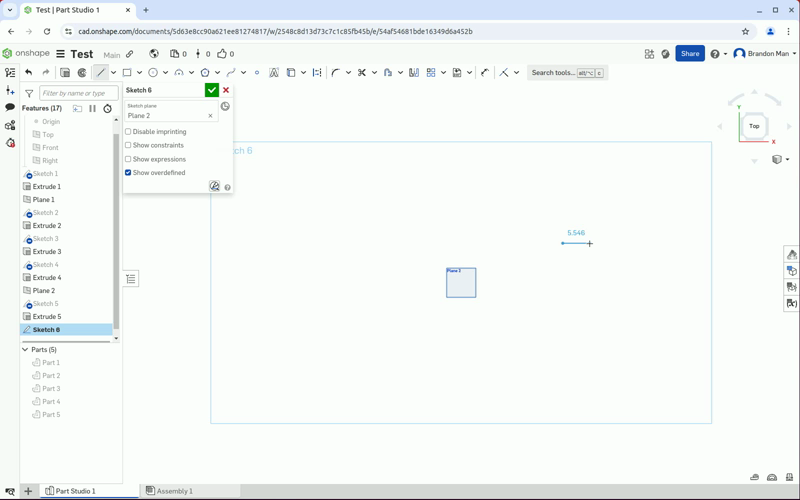
mouse_move(573, 243)
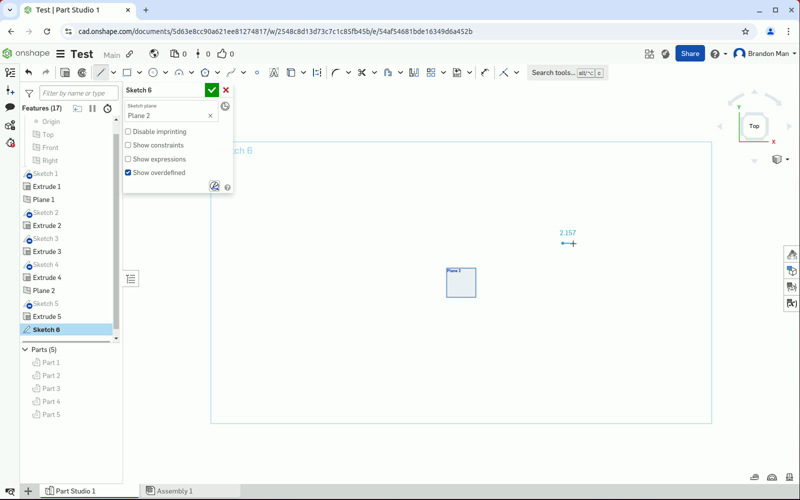
click(573, 243)
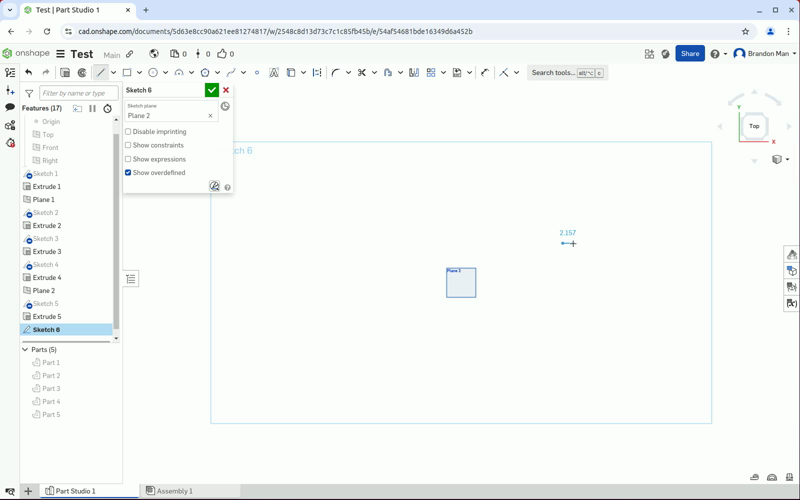
key_up(shift)
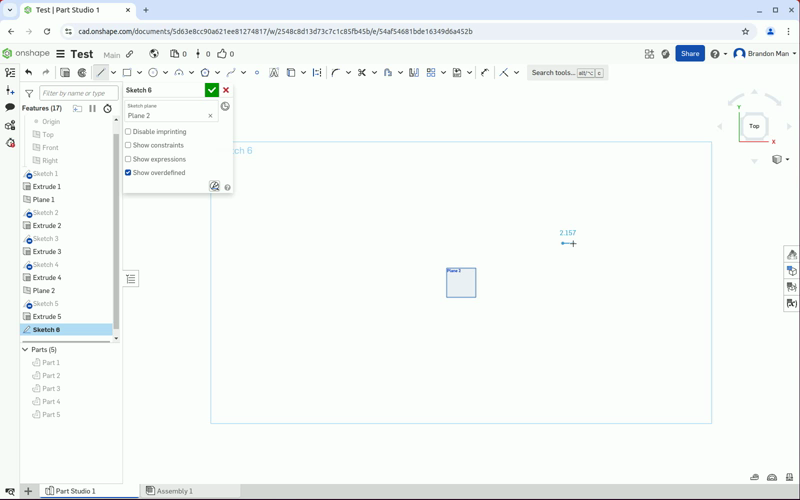
key_down(shift)
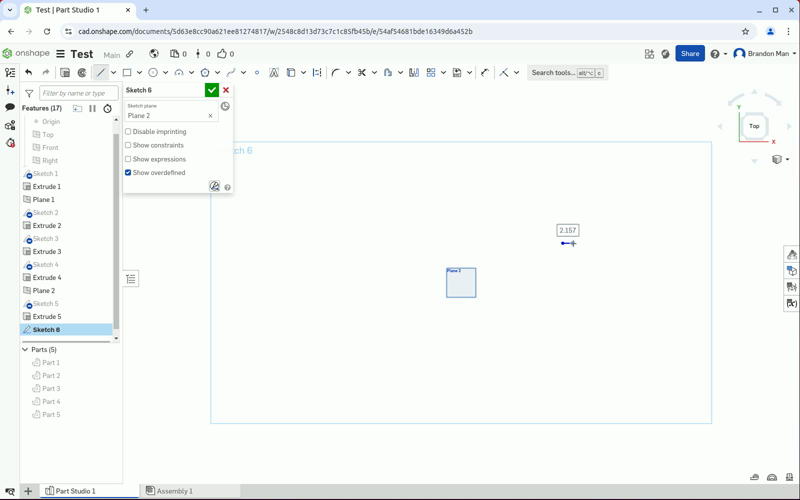
mouse_move(589, 243)
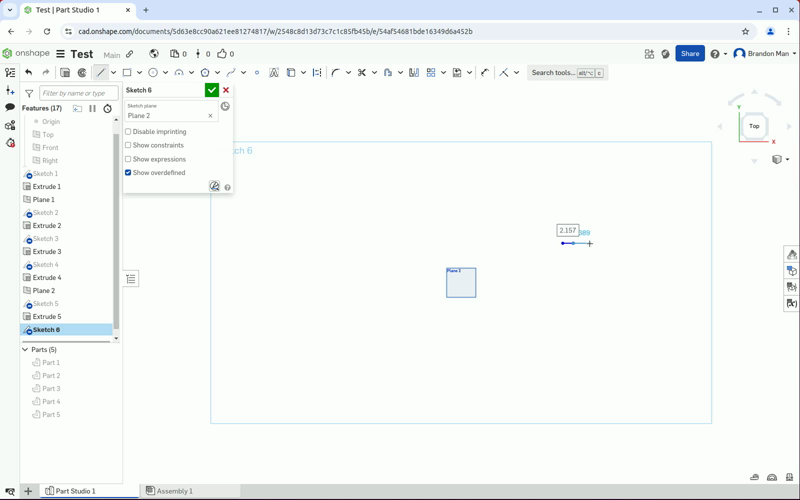
mouse_move(573, 203)
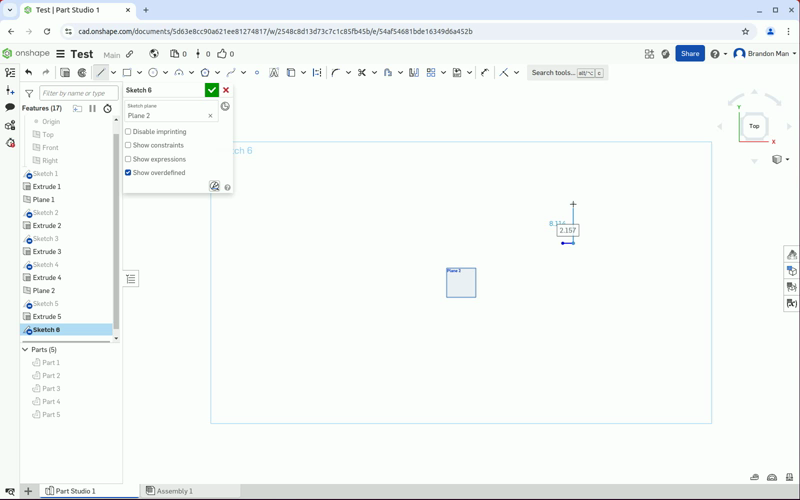
click(573, 203)
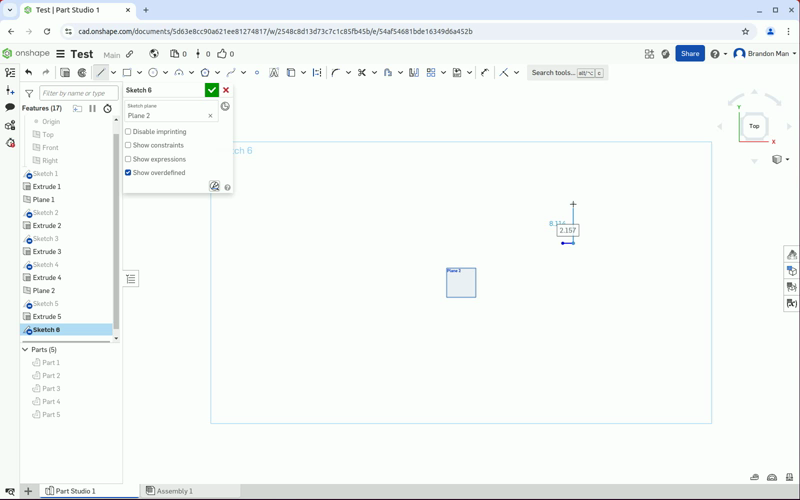
key_up(shift)
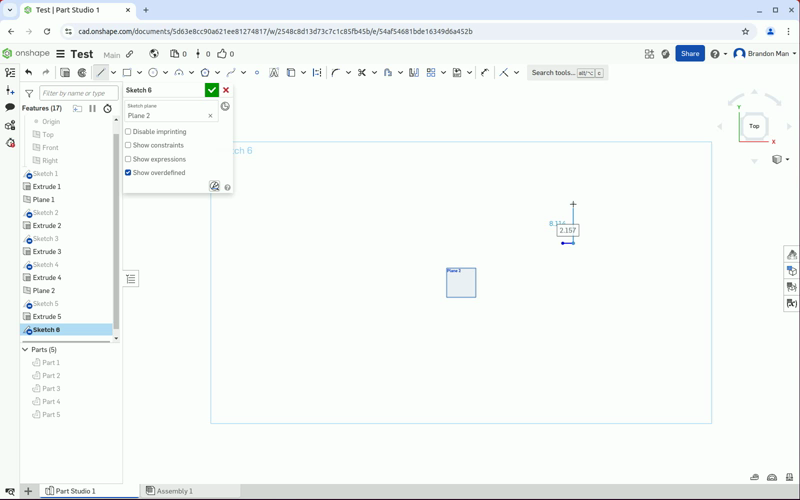
key_down(shift)
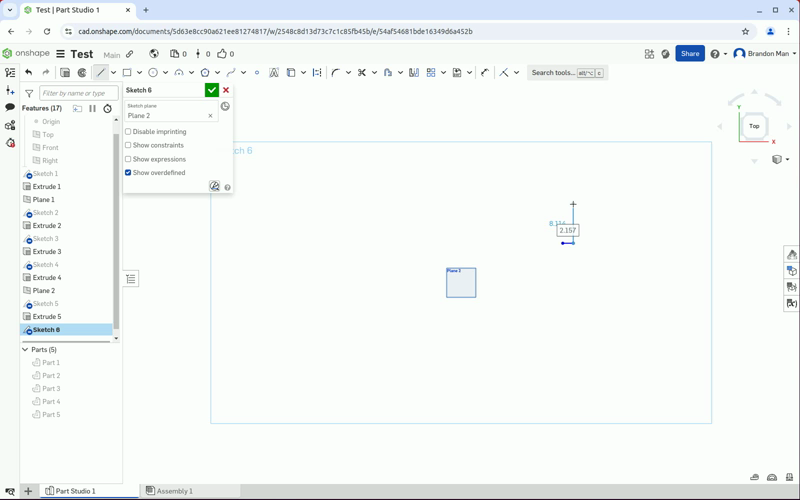
mouse_move(589, 203)
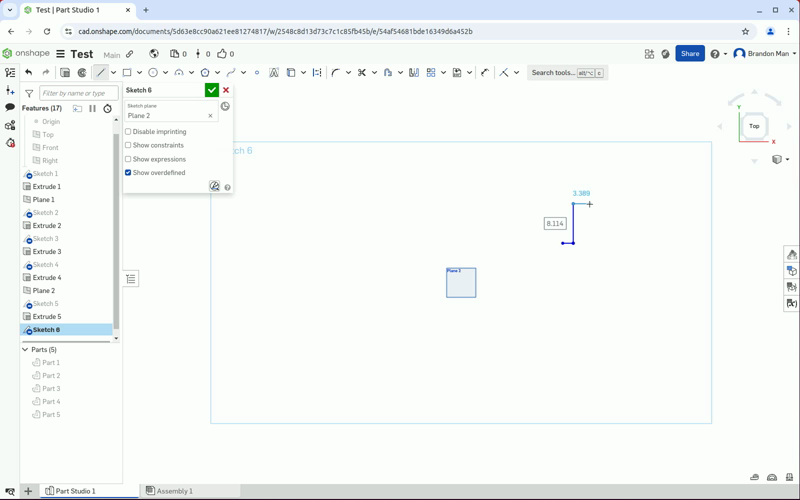
mouse_move(562, 203)
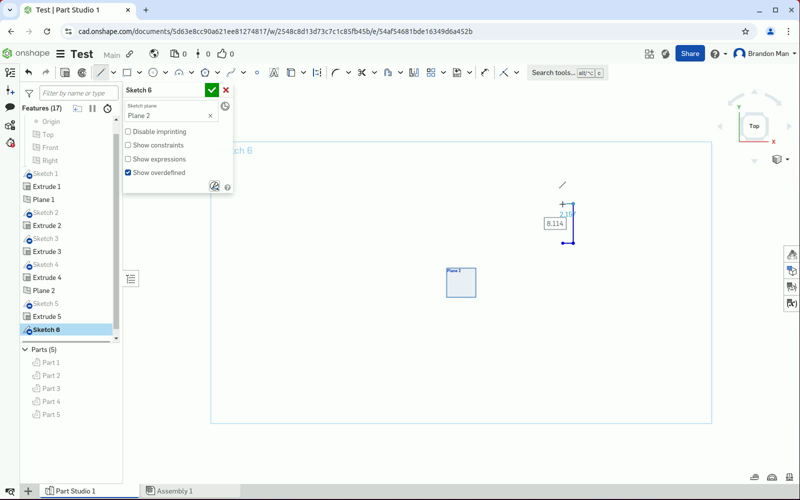
click(562, 203)
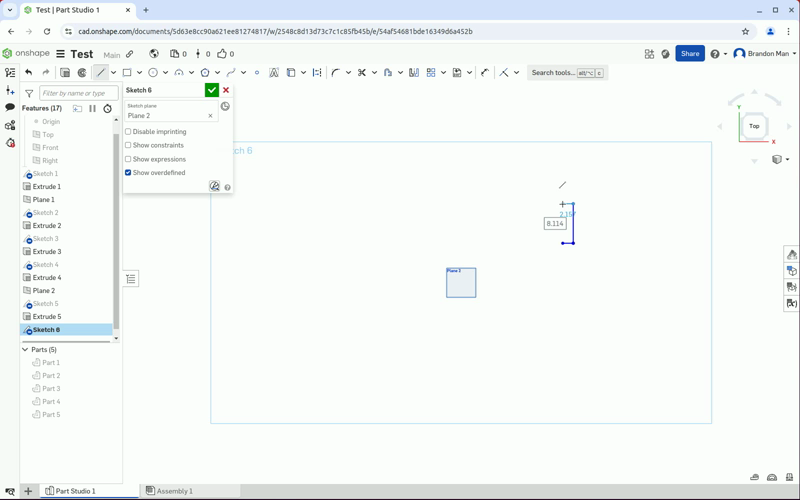
key_up(shift)
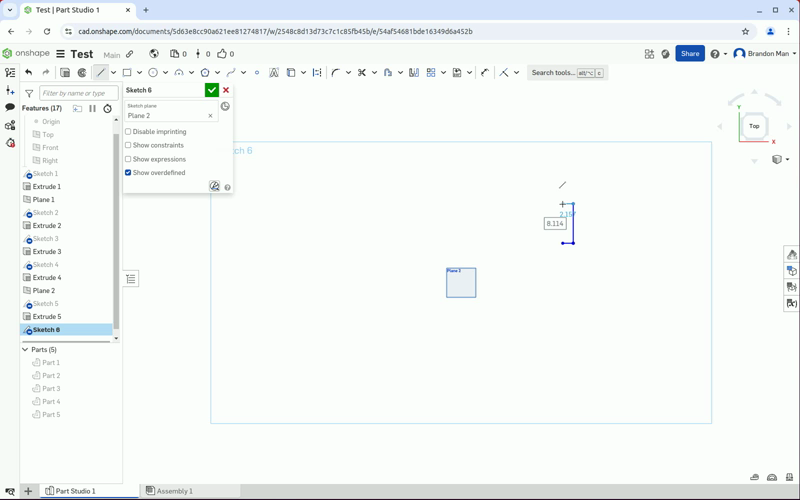
mouse_move(589, 203)
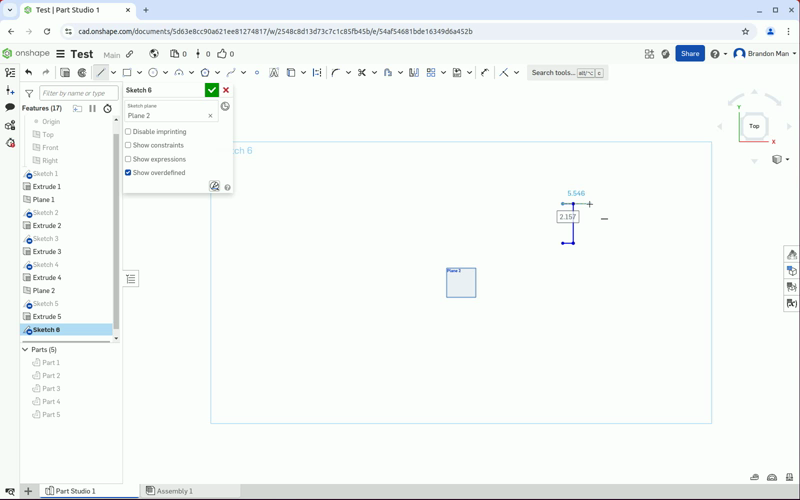
key_down(shift)
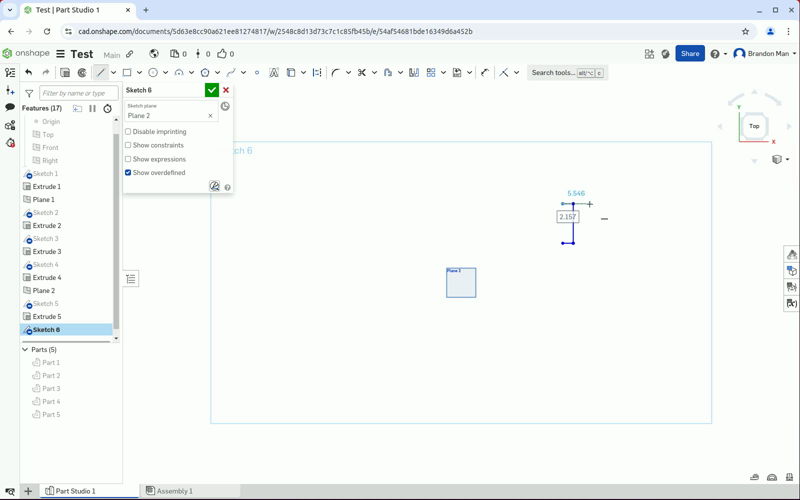
mouse_move(562, 243)
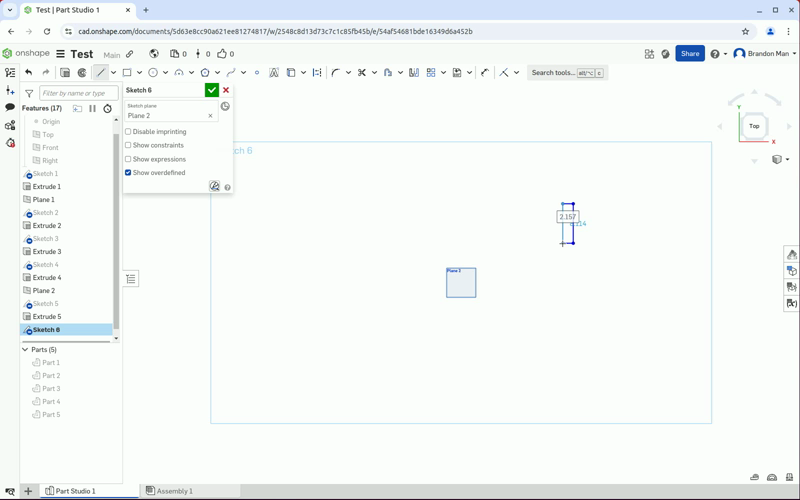
key_up(shift)
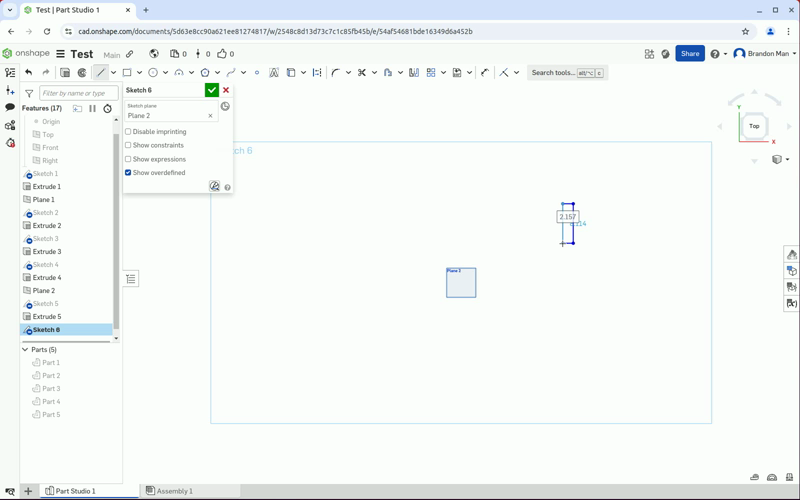
click(562, 243)
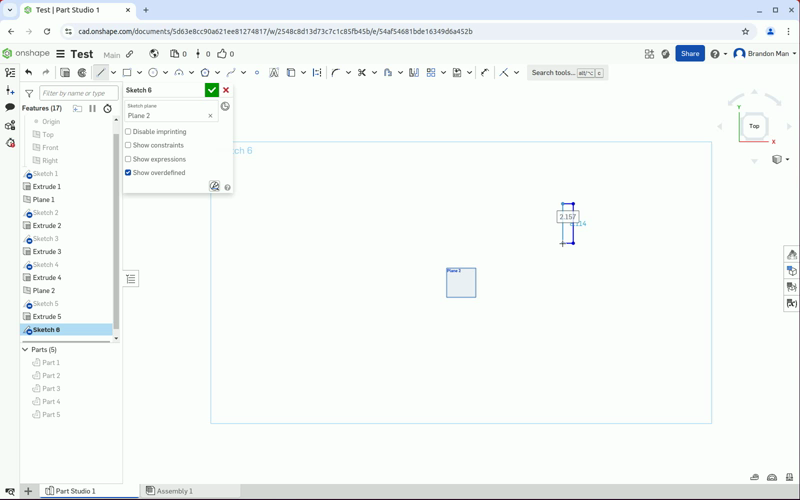
key(esc)
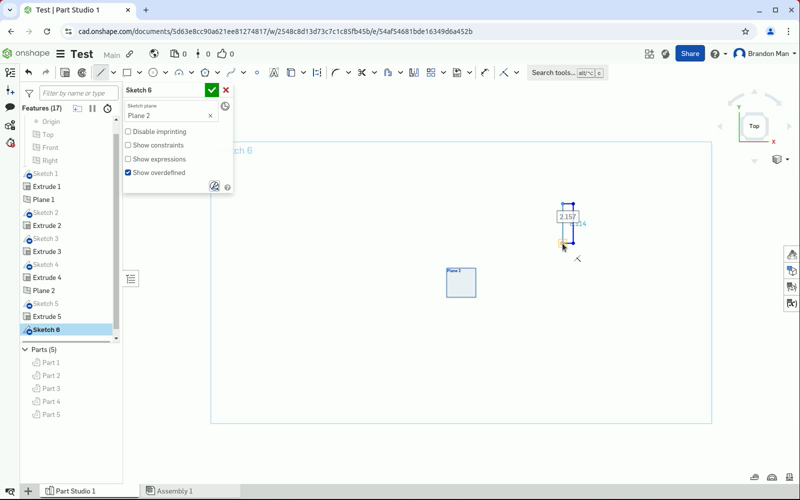
mouse_move(570, 226)
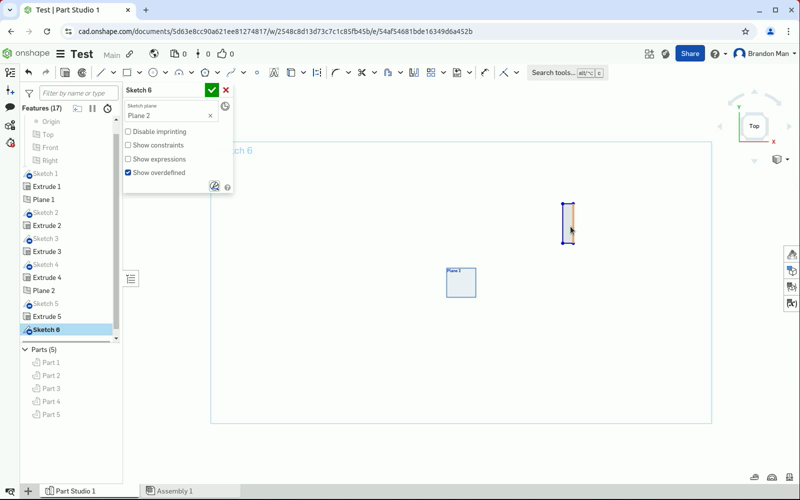
scroll(6)
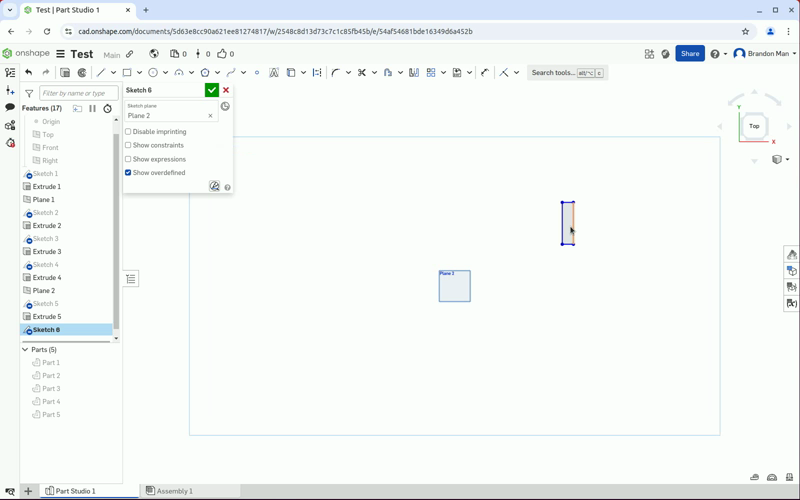
scroll(6)
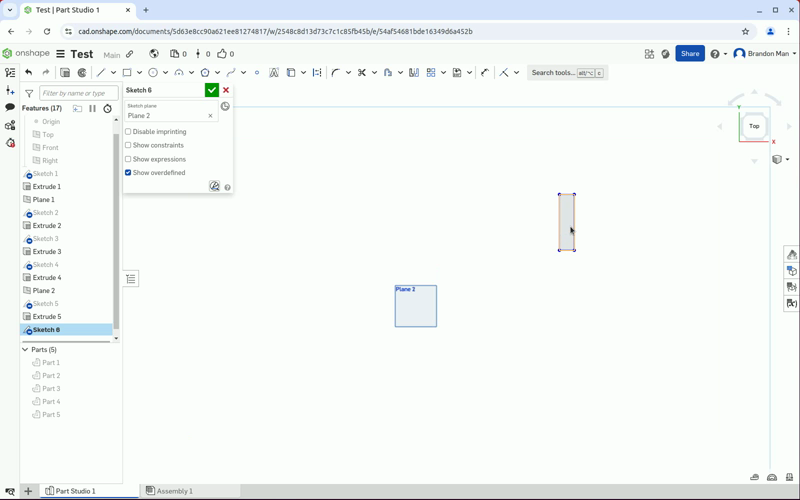
scroll(6)
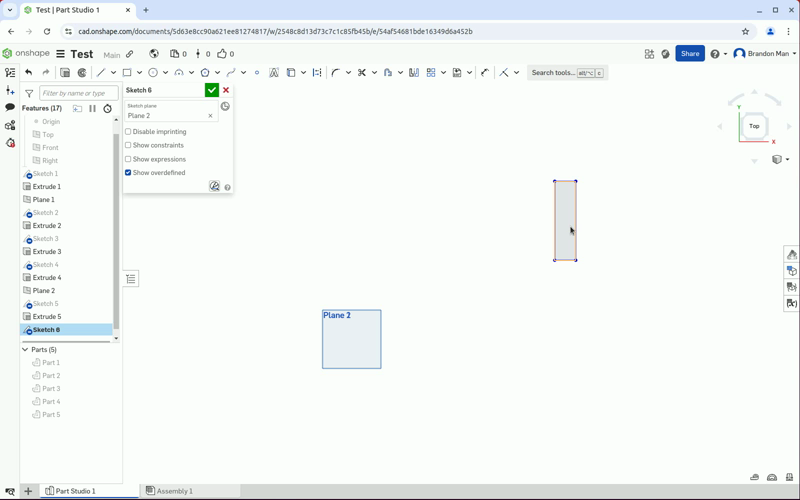
scroll(6)
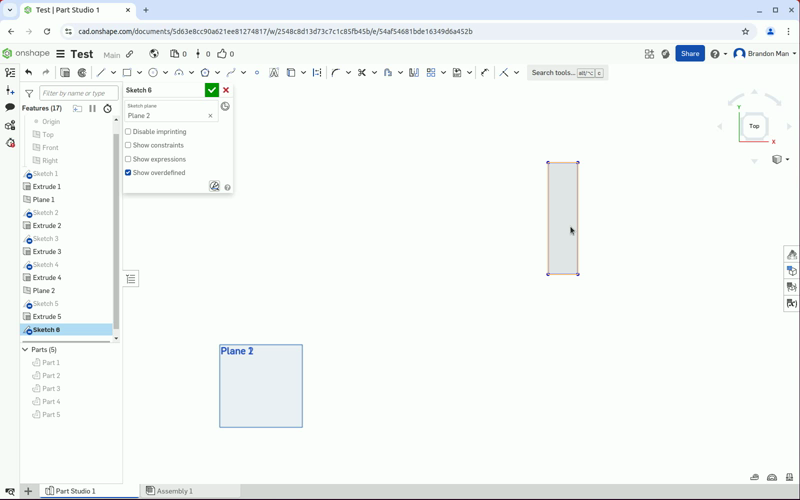
scroll(6)
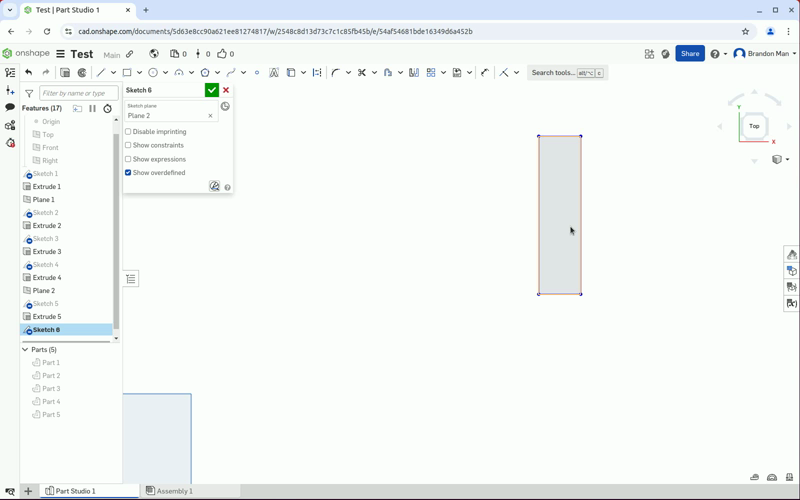
scroll(6)
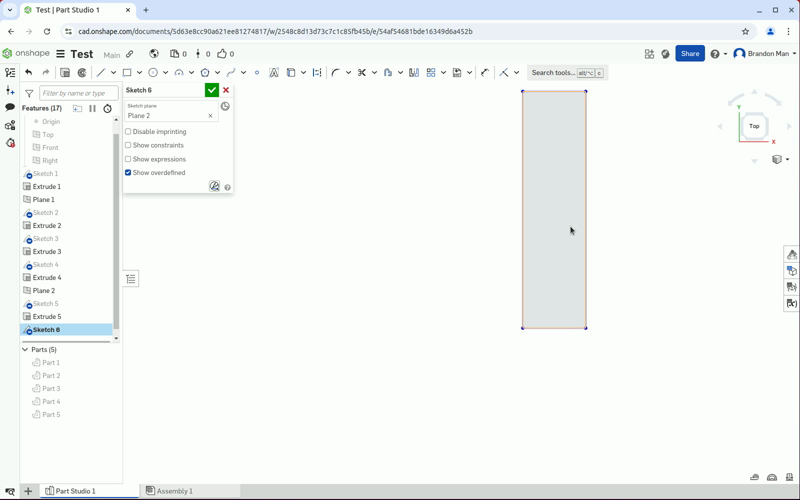
scroll(6)
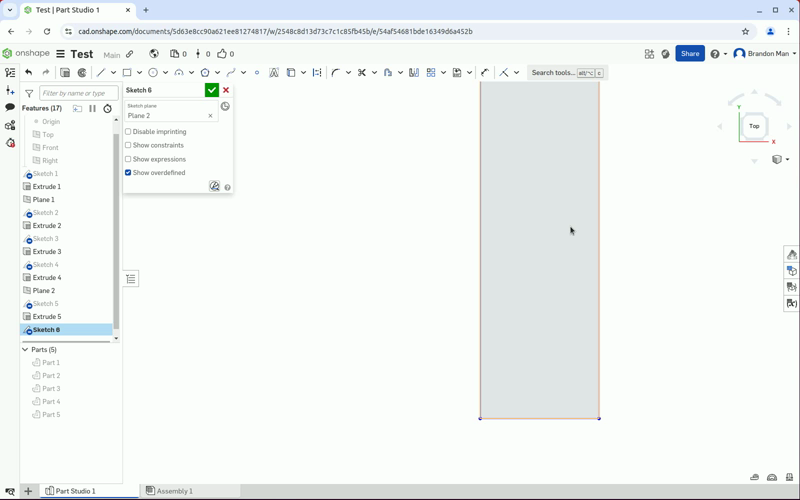
click(570, 226)
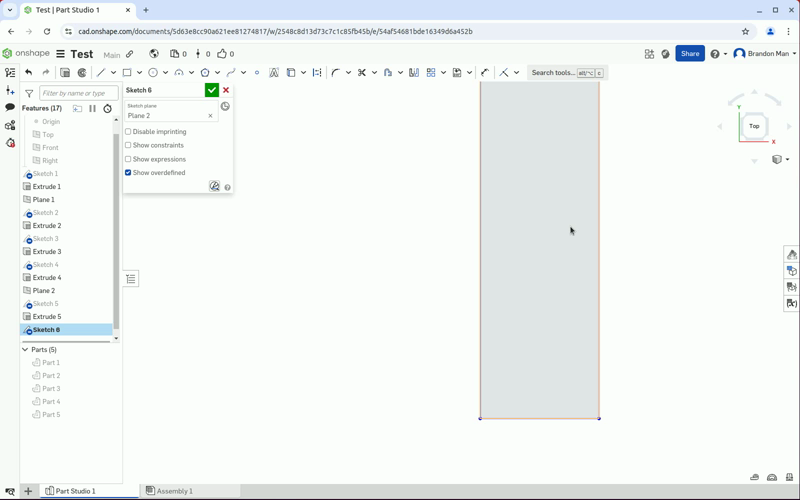
scroll(-6)
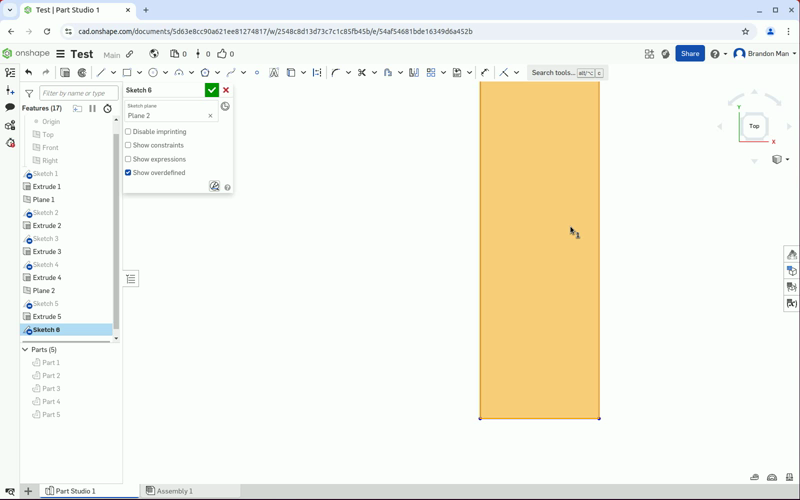
scroll(-6)
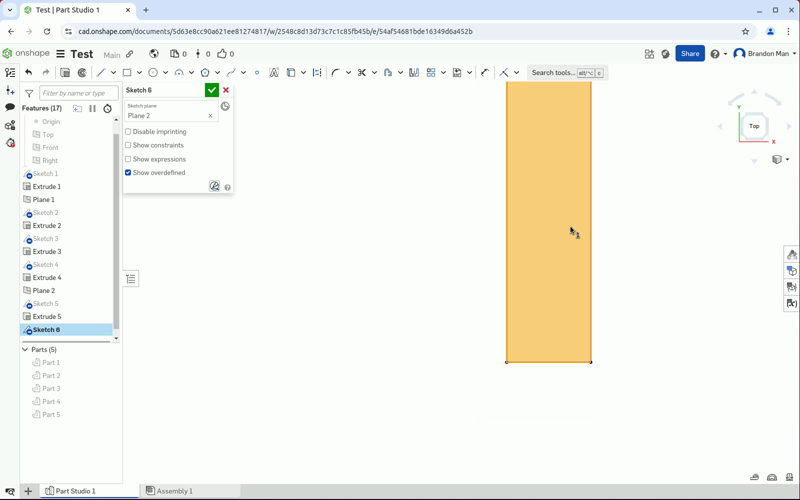
scroll(-6)
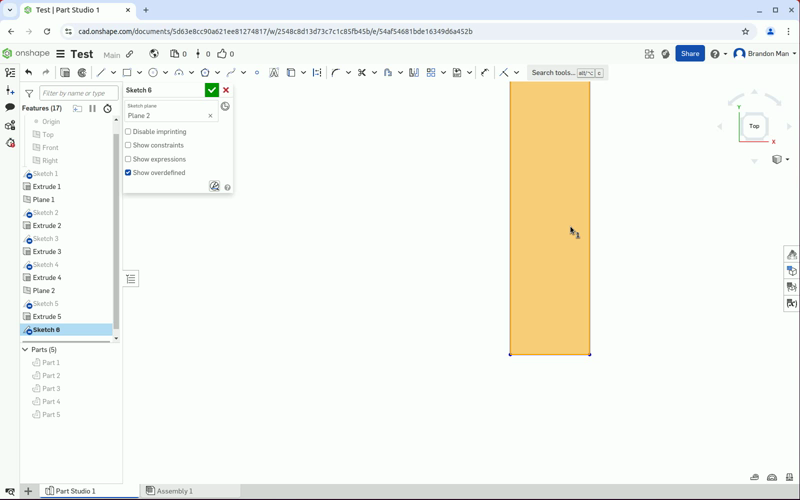
scroll(-6)
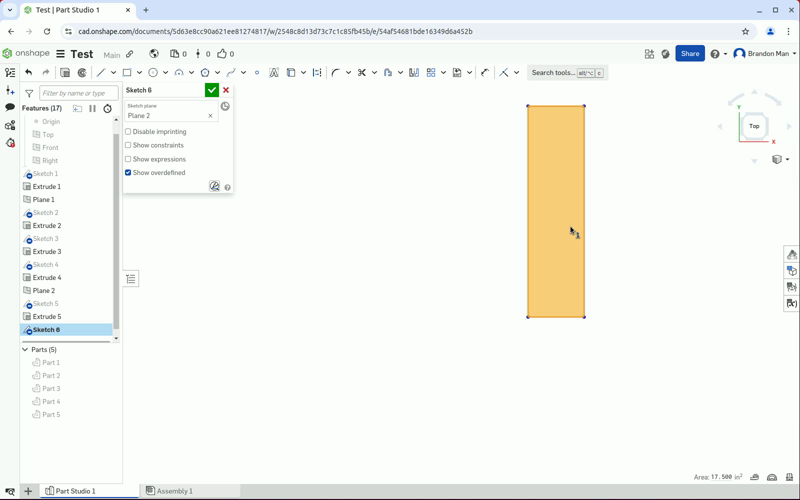
scroll(-6)
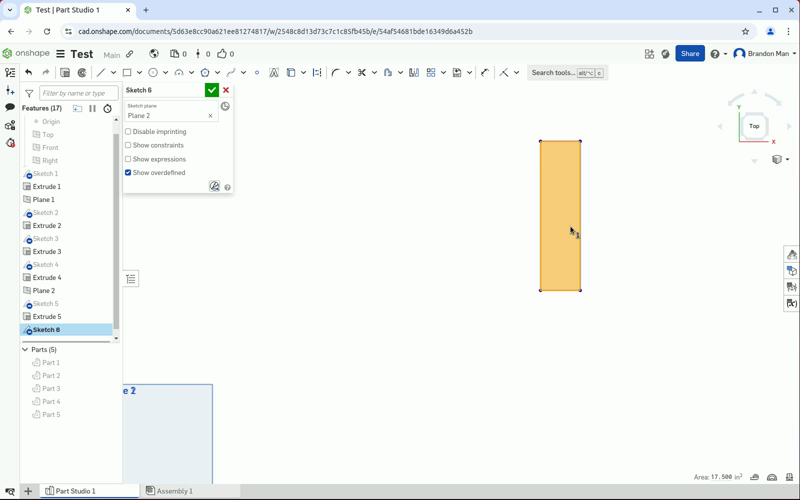
scroll(-6)
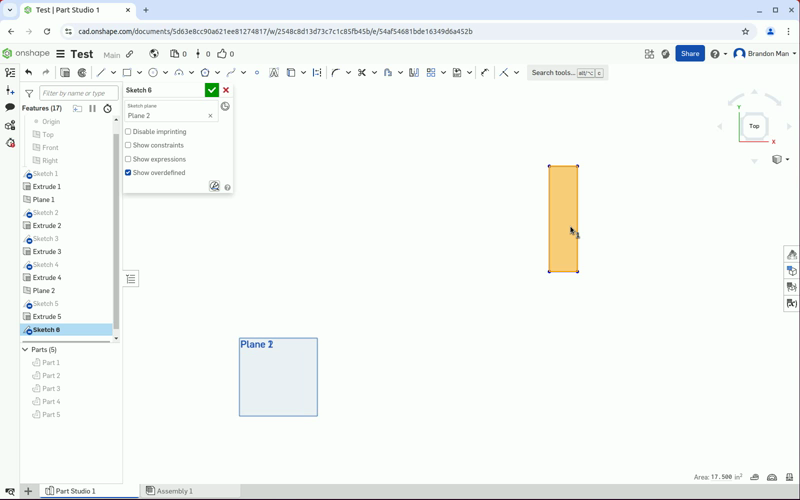
scroll(-6)
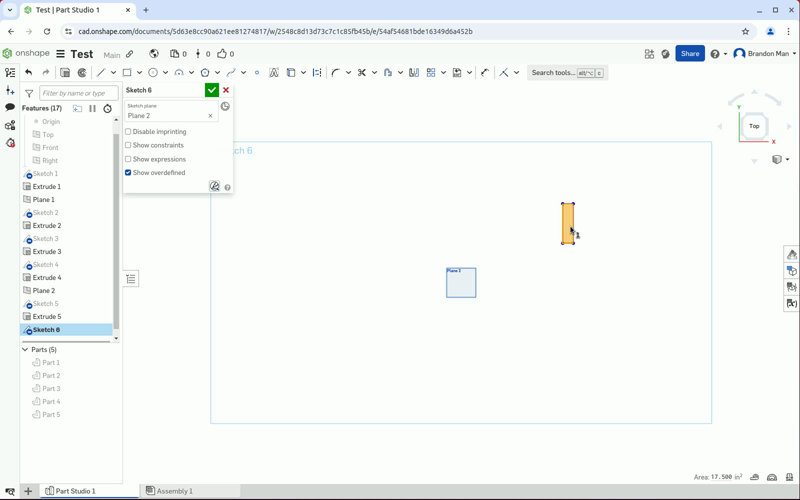
mouse_move(73, 352)
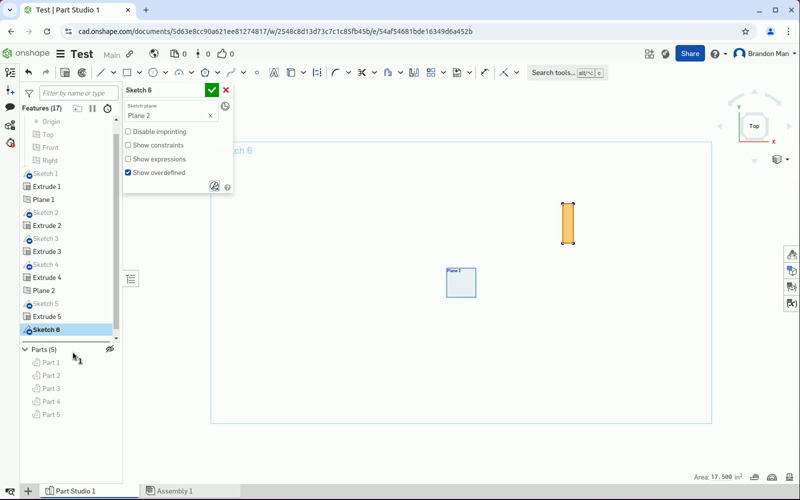
key(shift+y)
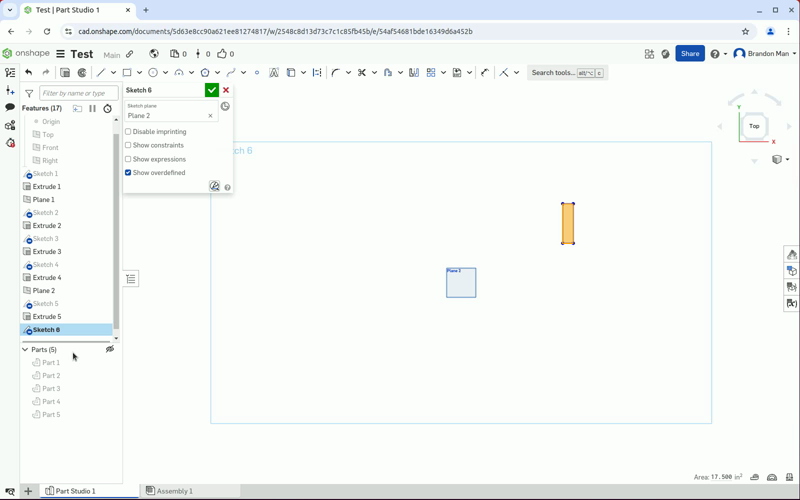
key(shift+e)
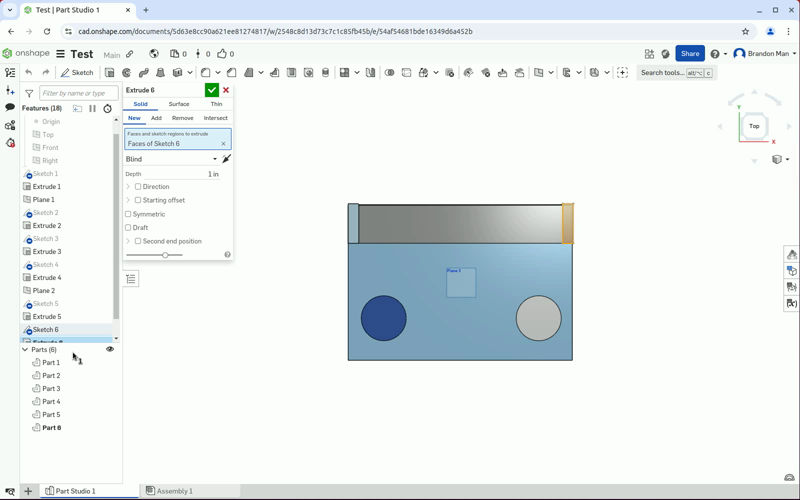
mouse_move(143, 106)
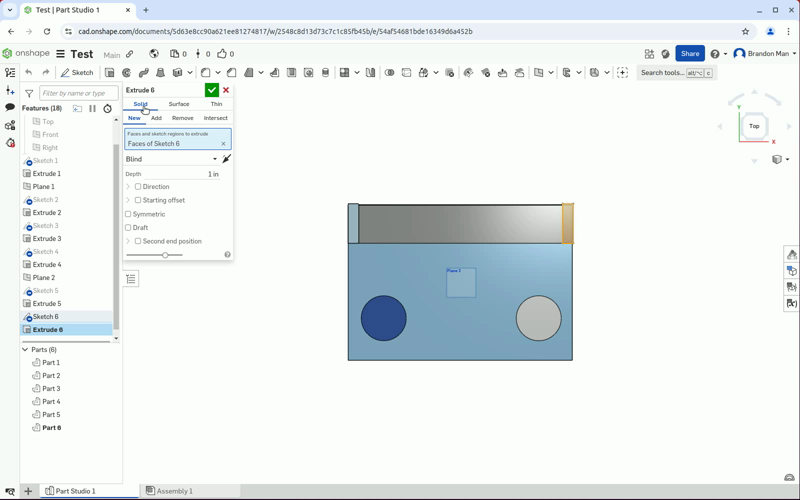
click(143, 106)
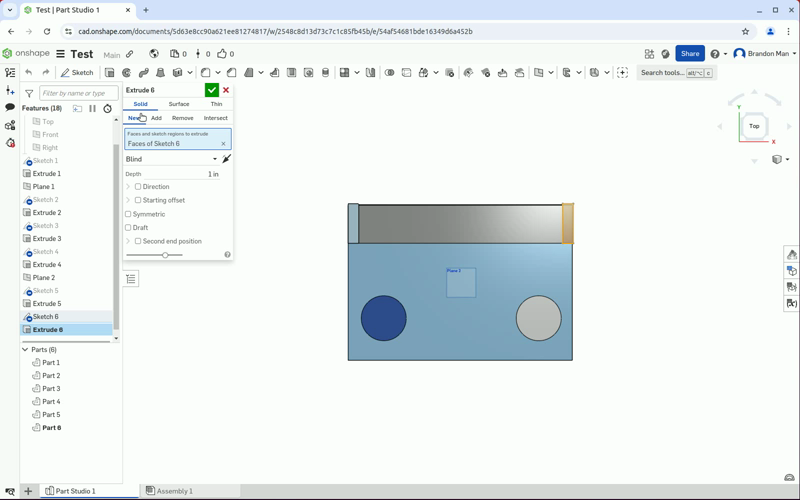
mouse_move(137, 120)
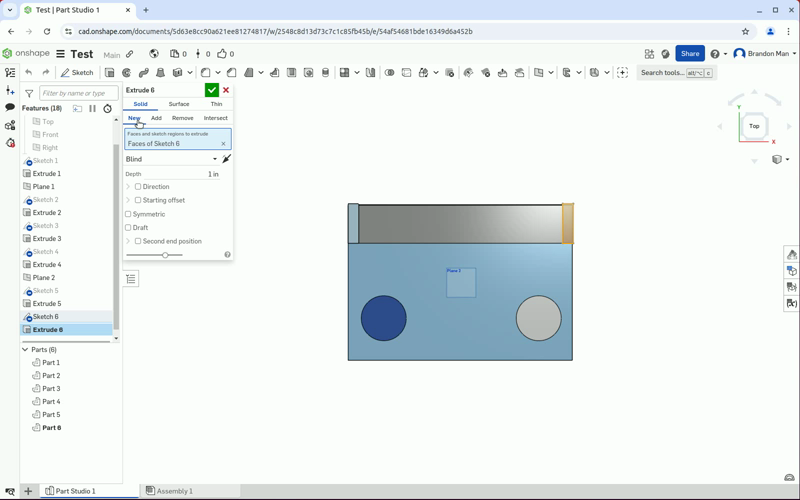
click(137, 120)
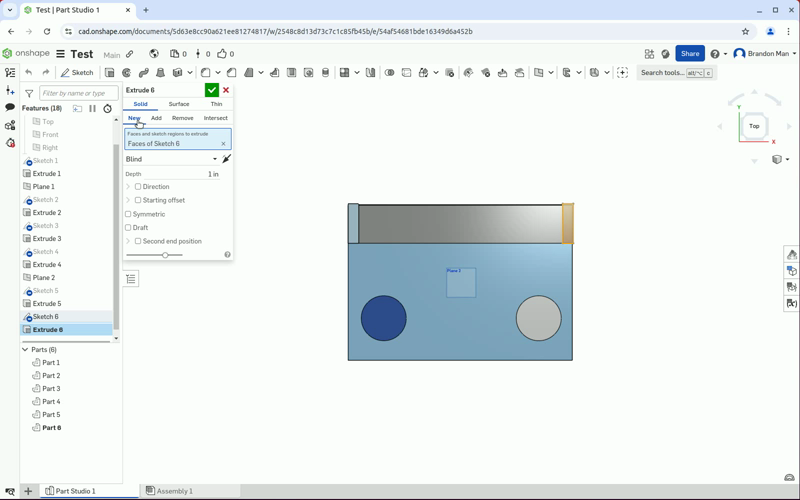
key(tab, 4)
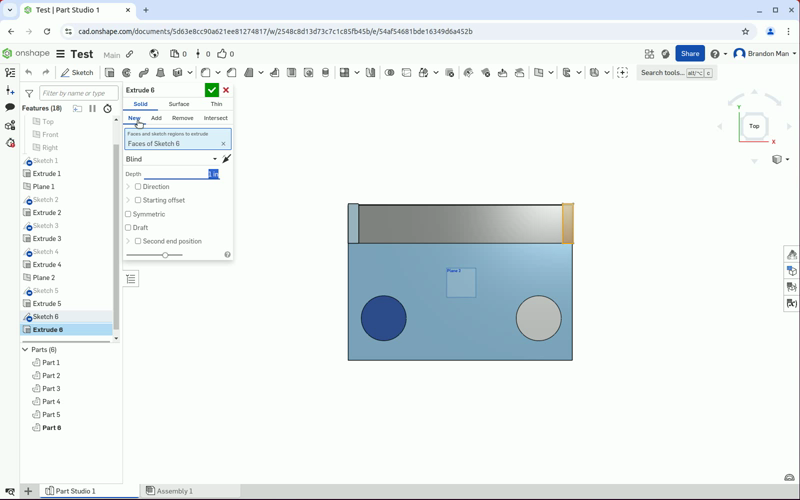
text(4.574)
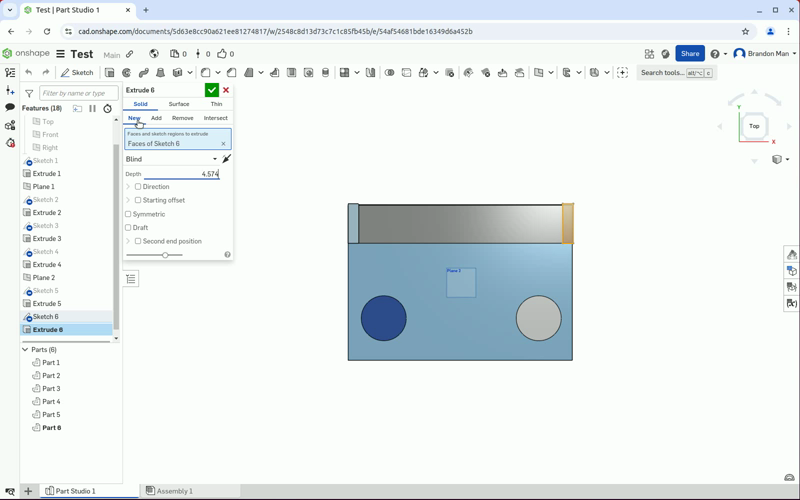
key(enter)
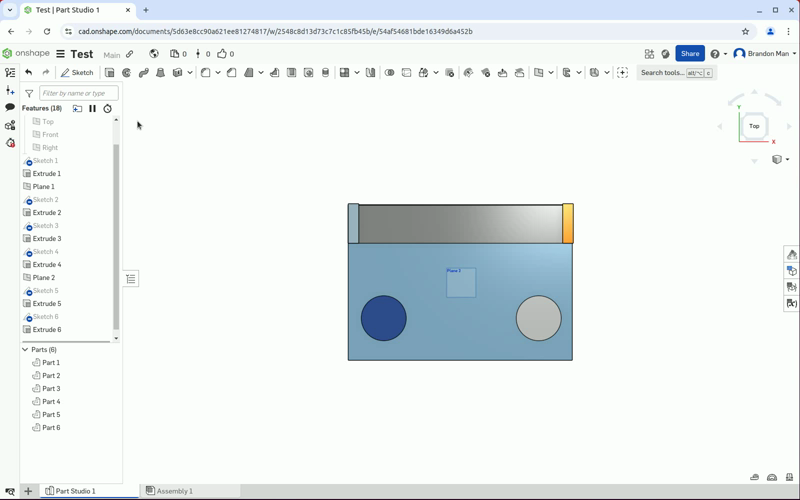
key(shift+h)
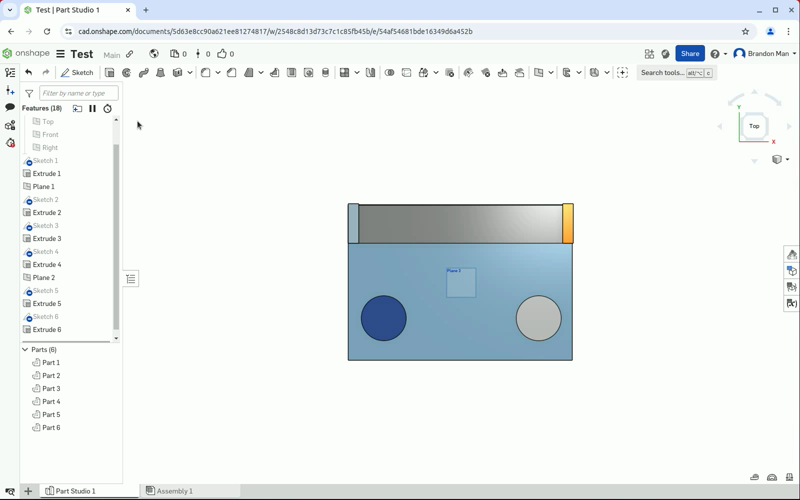
key(shift+h)
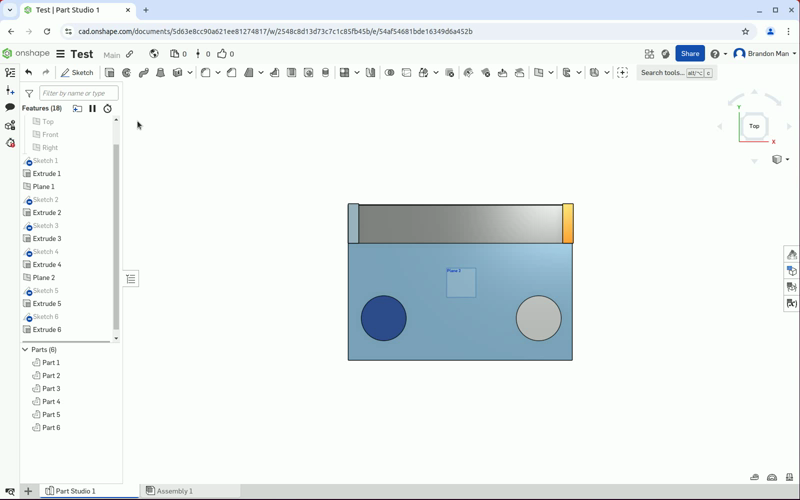
mouse_move(69, 163)
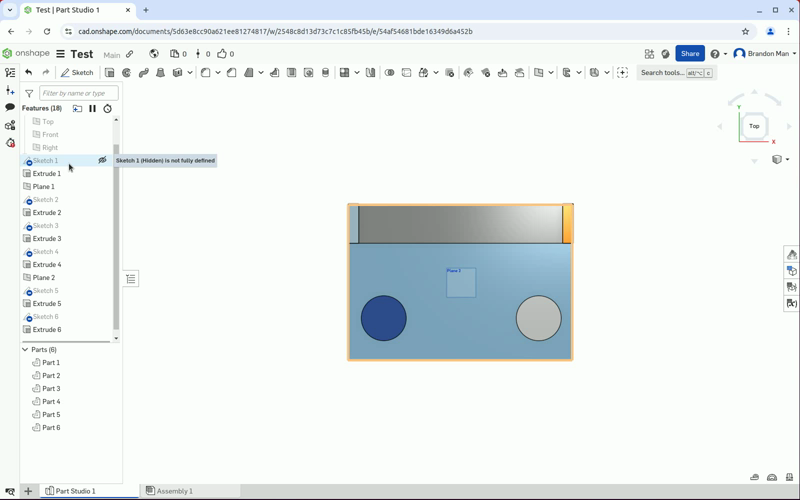
click(69, 163)
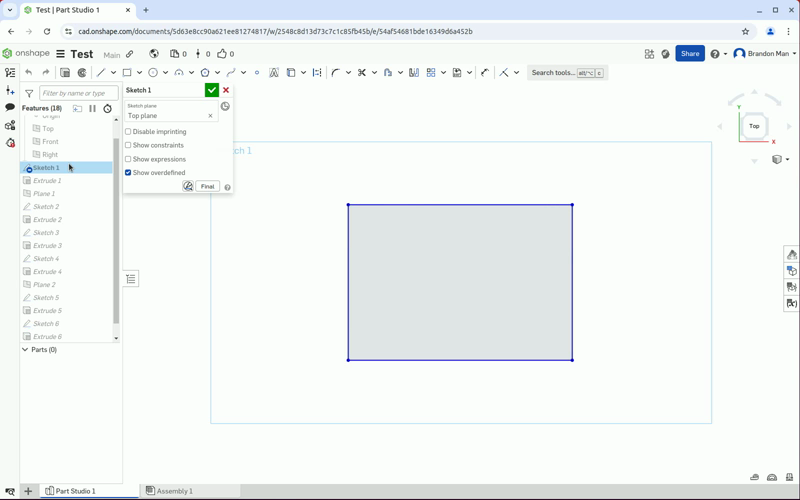
mouse_move(229, 92)
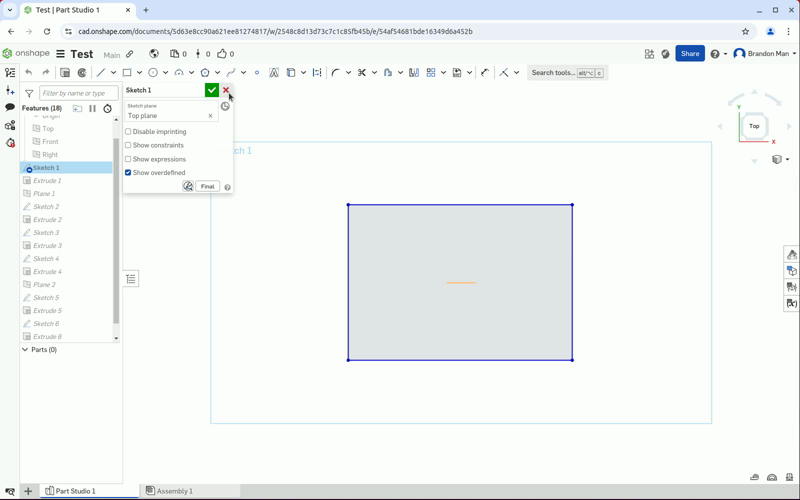
click(229, 92)
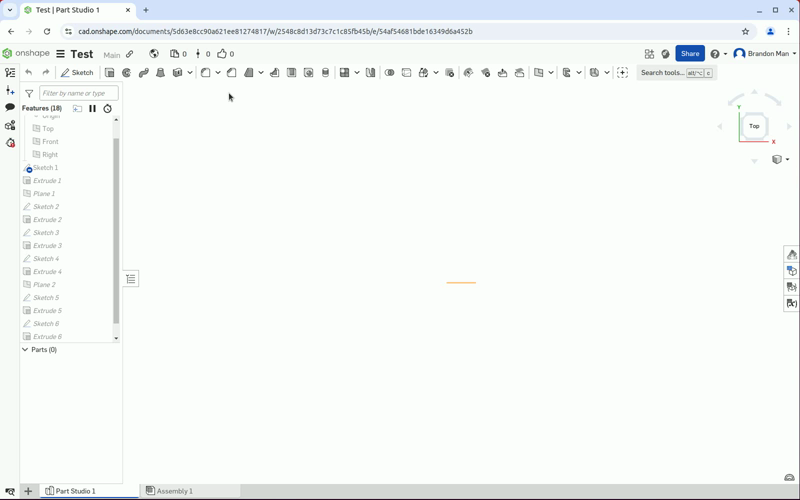
key(shift+s)
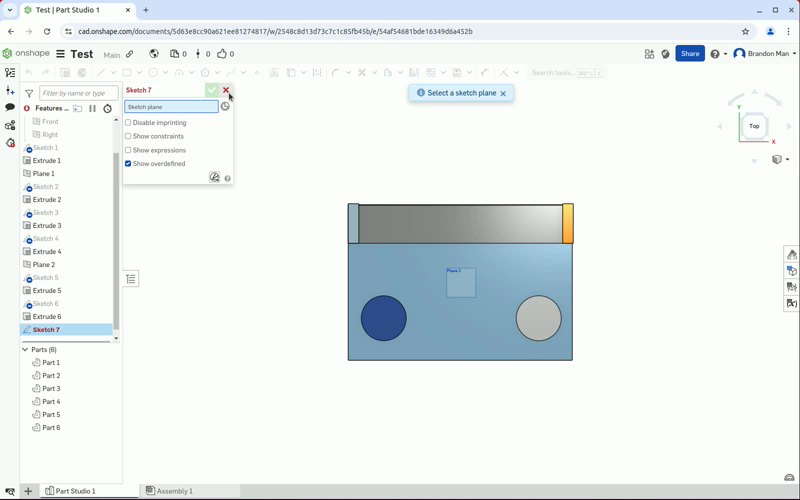
mouse_move(69, 267)
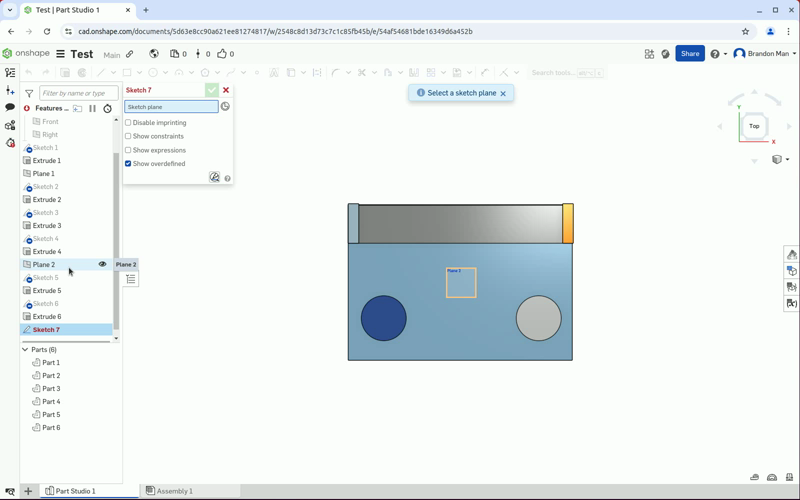
click(69, 267)
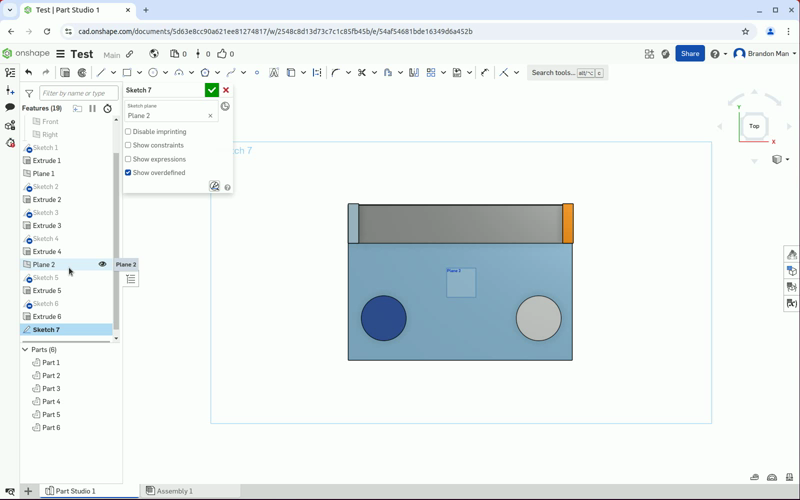
mouse_move(73, 352)
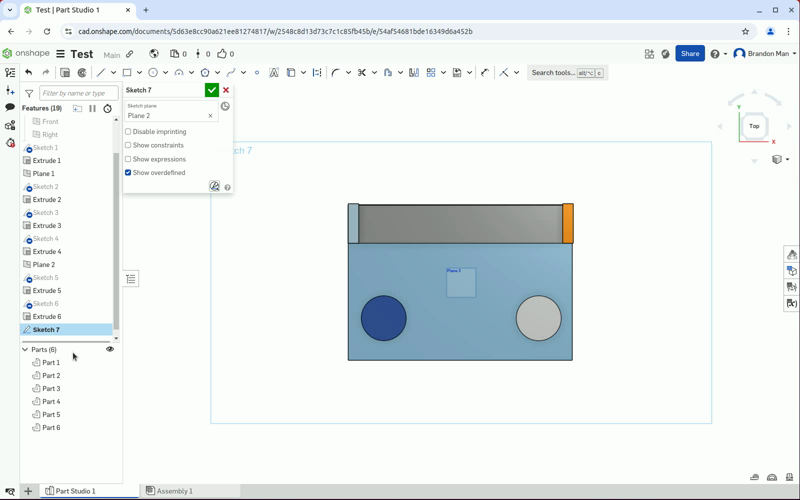
key(y)
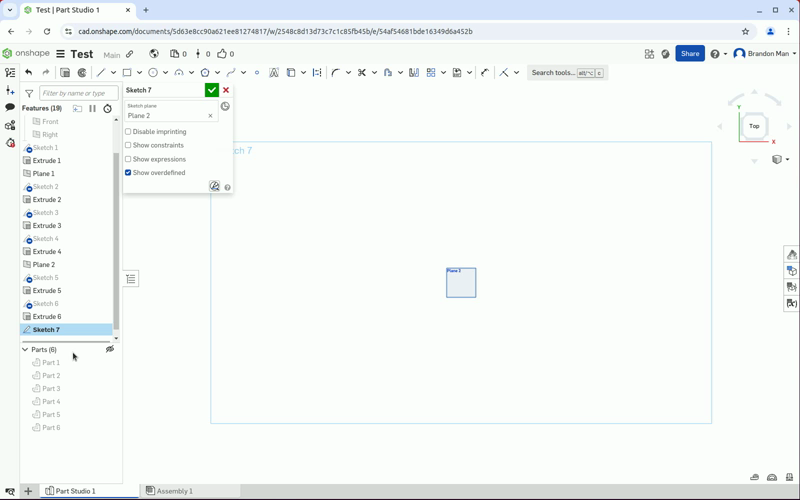
key(c)
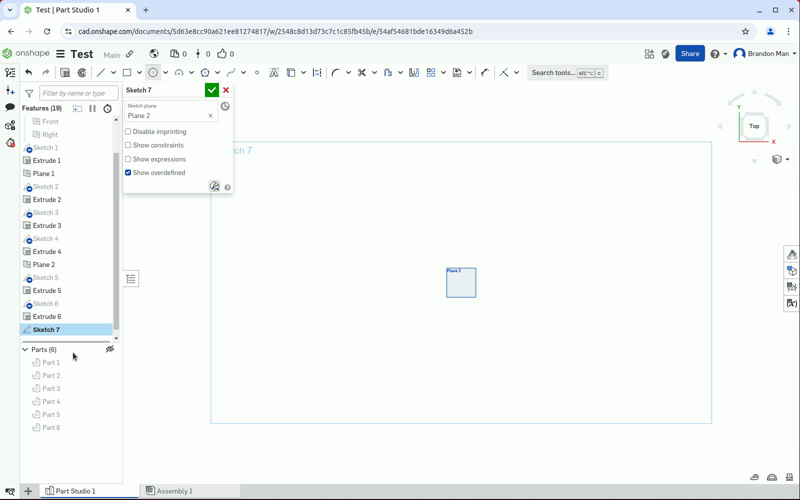
key_down(shift)
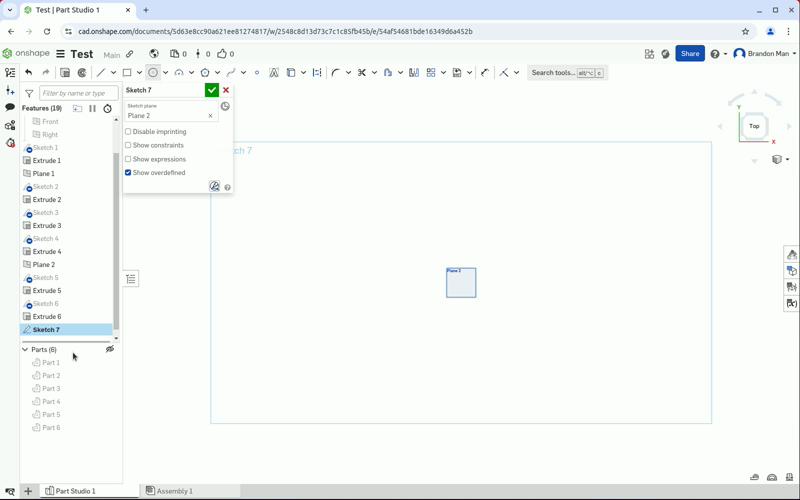
mouse_move(539, 318)
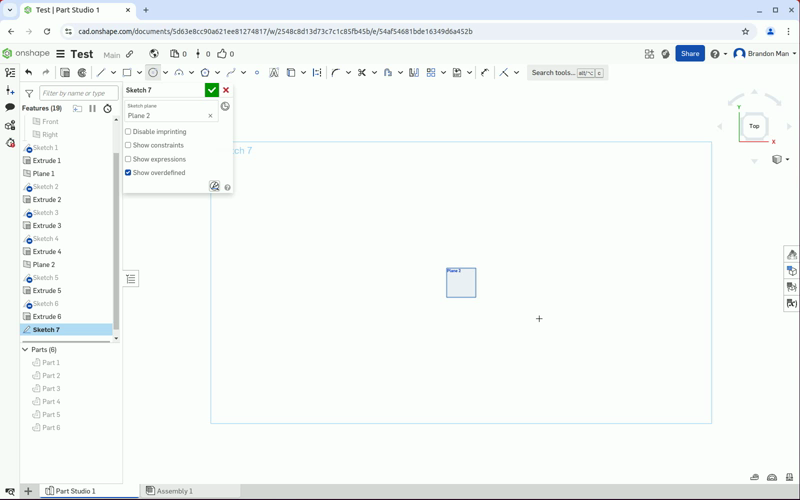
click(539, 318)
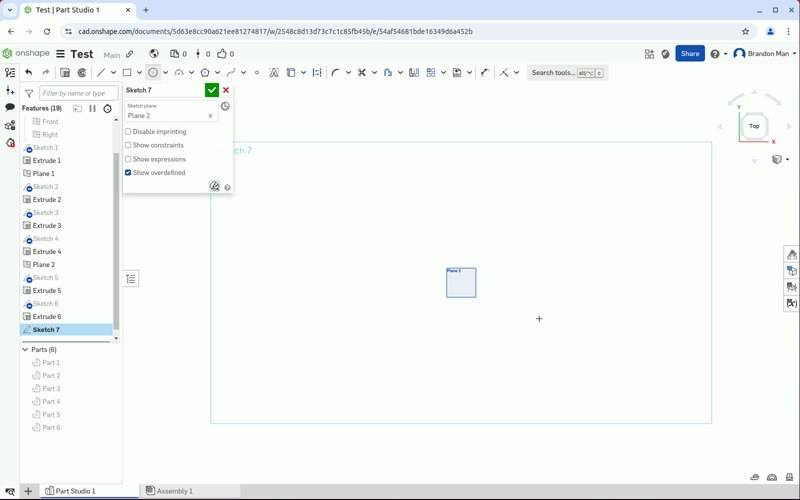
key_up(shift)
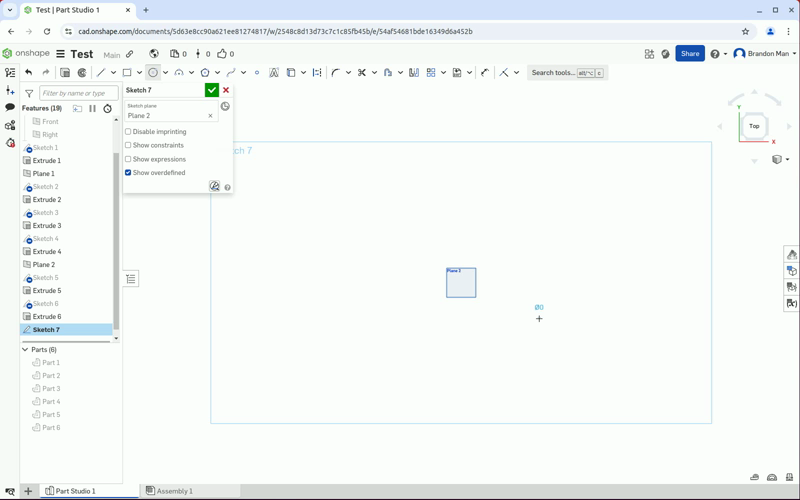
mouse_move(550, 318)
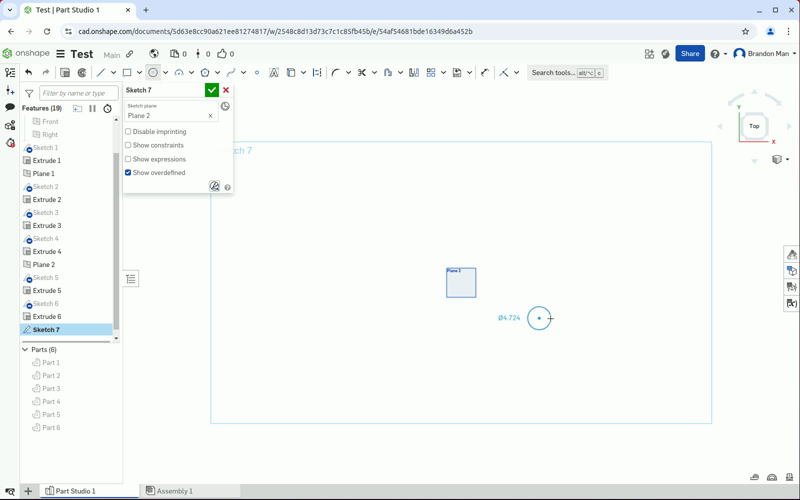
click(550, 318)
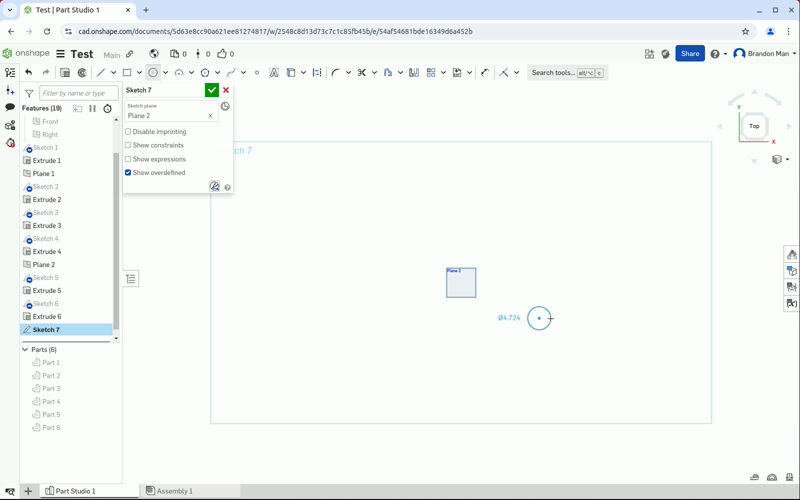
key(esc)
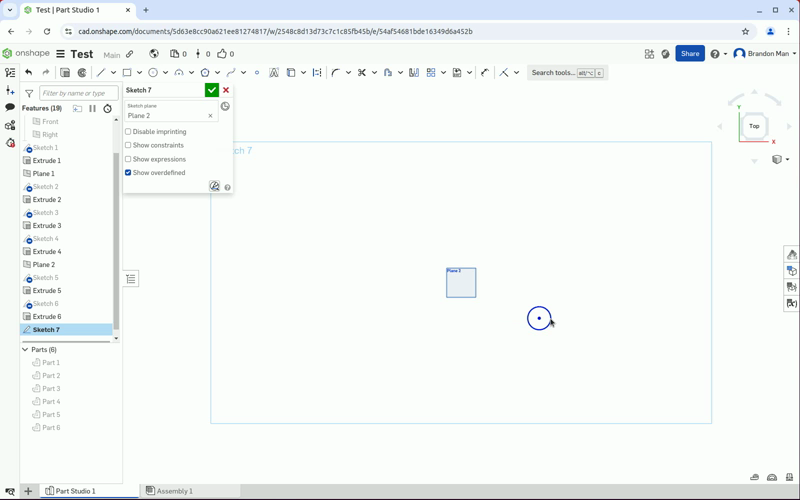
mouse_move(532, 310)
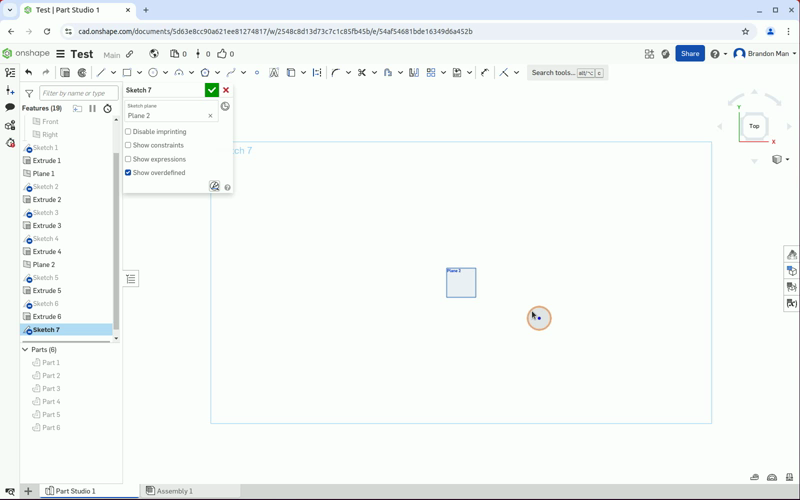
scroll(6)
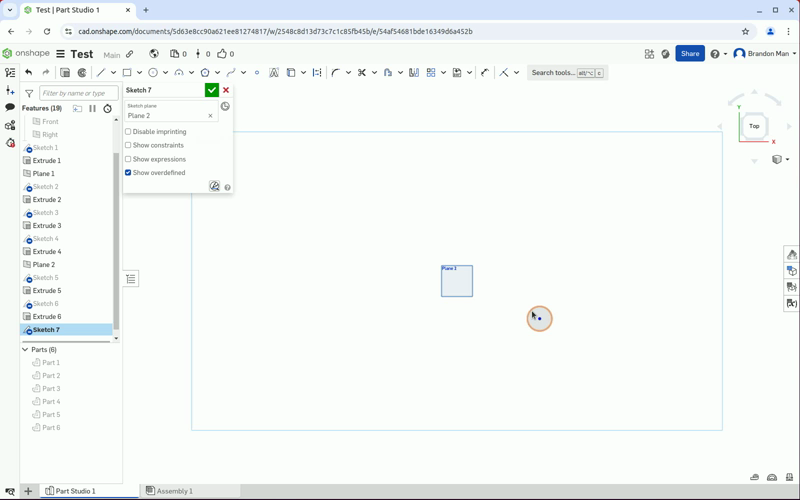
scroll(6)
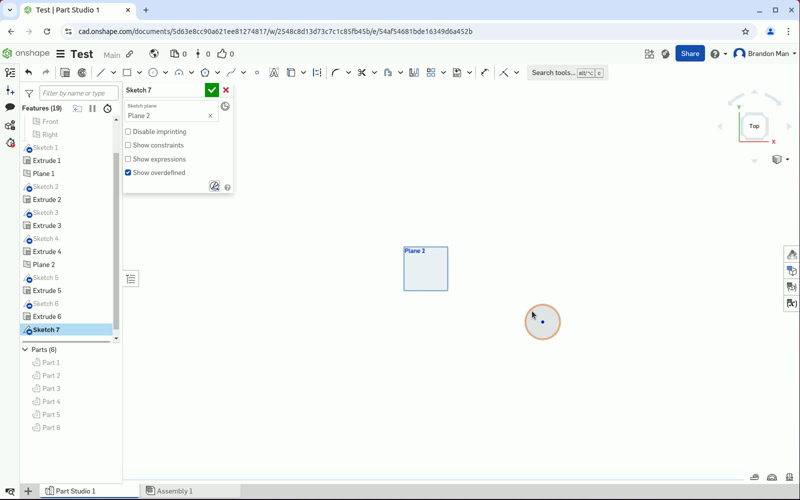
scroll(6)
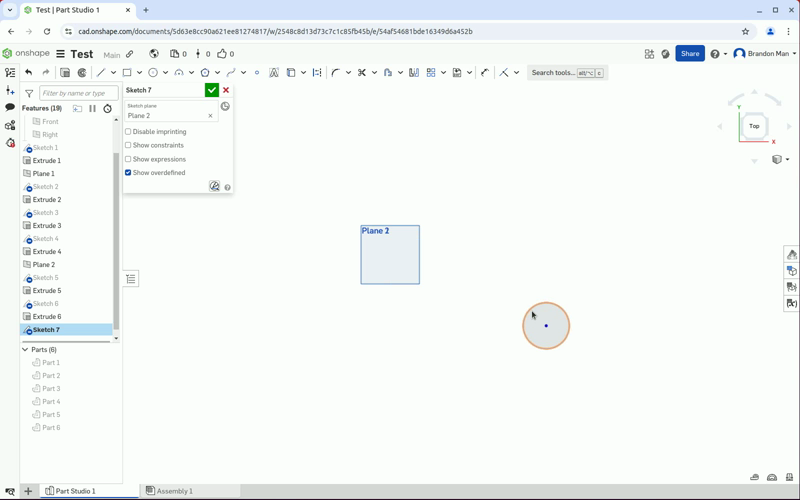
scroll(6)
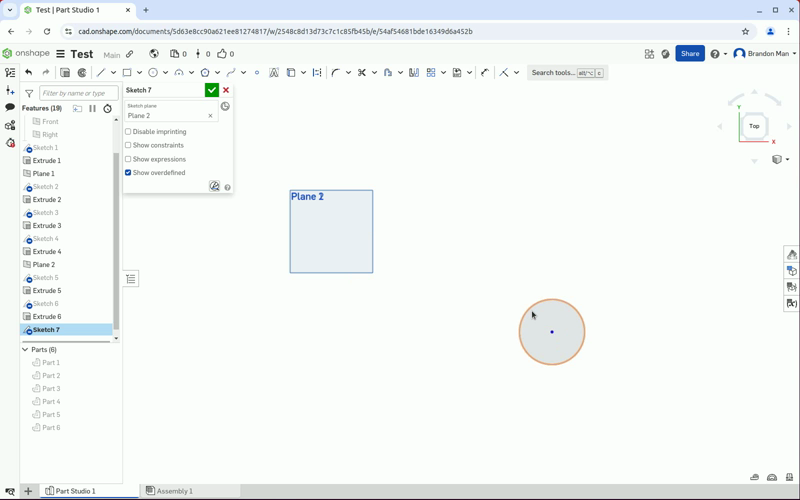
scroll(6)
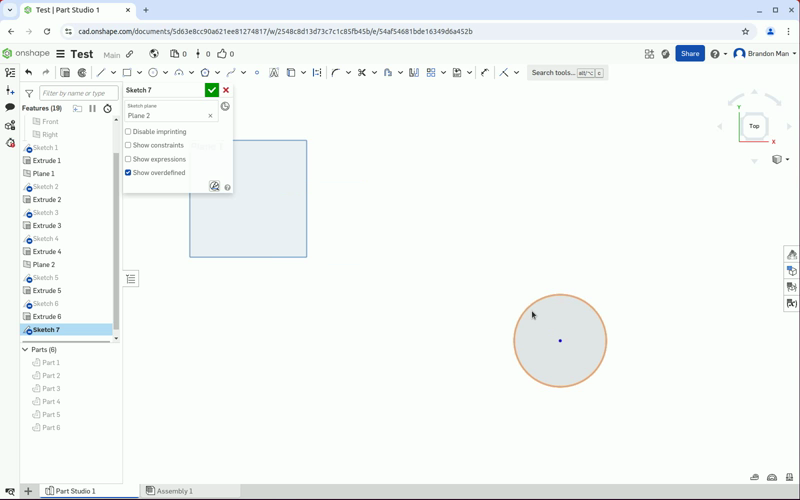
scroll(6)
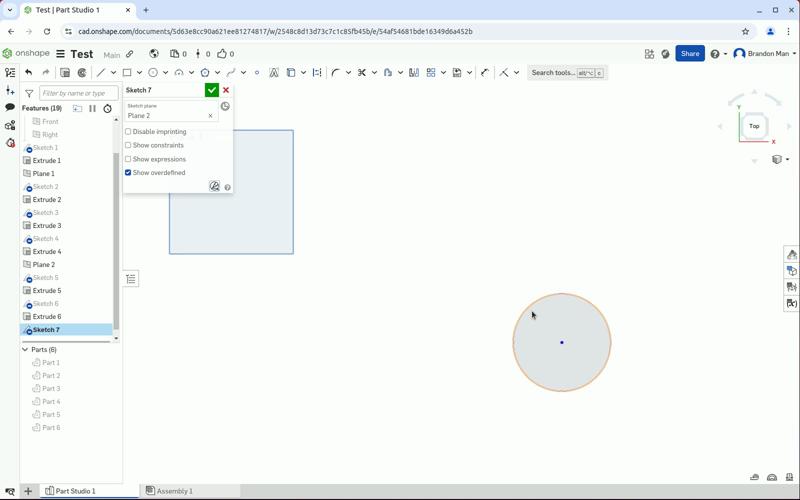
scroll(6)
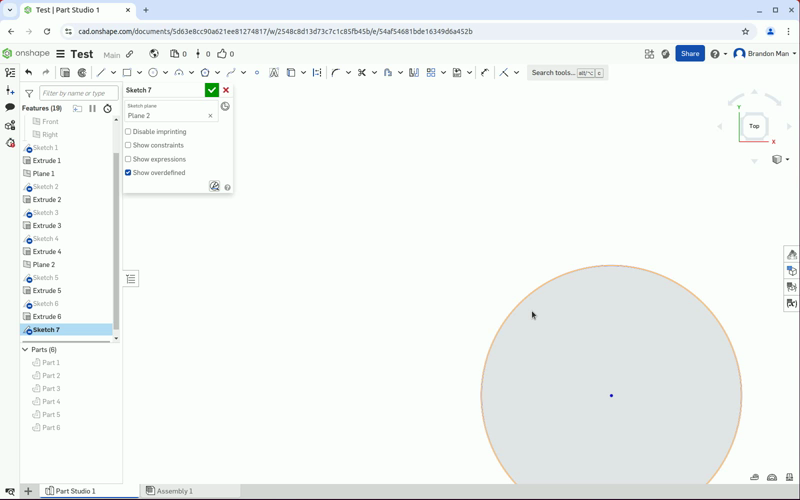
click(532, 310)
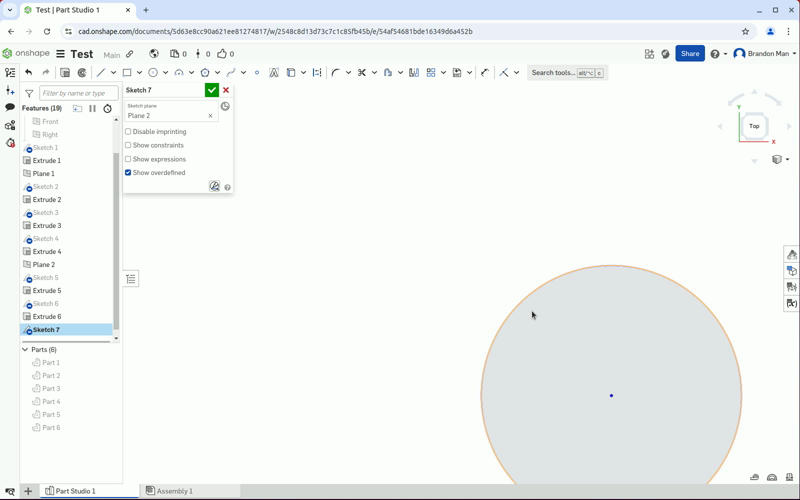
scroll(-6)
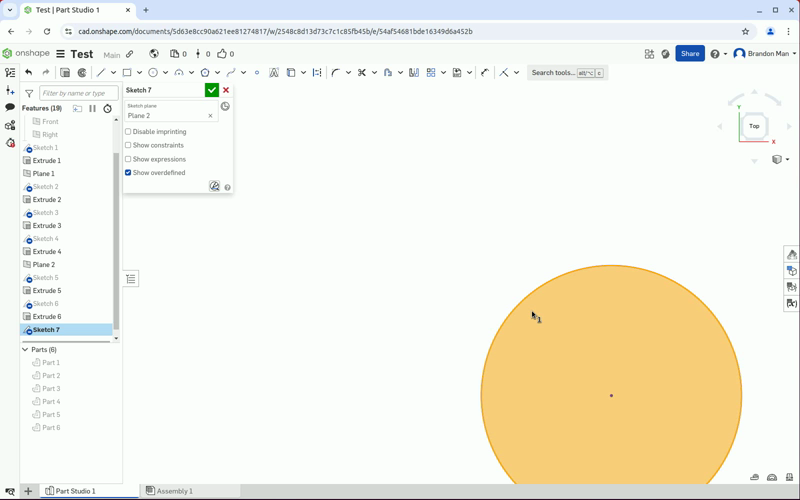
scroll(-6)
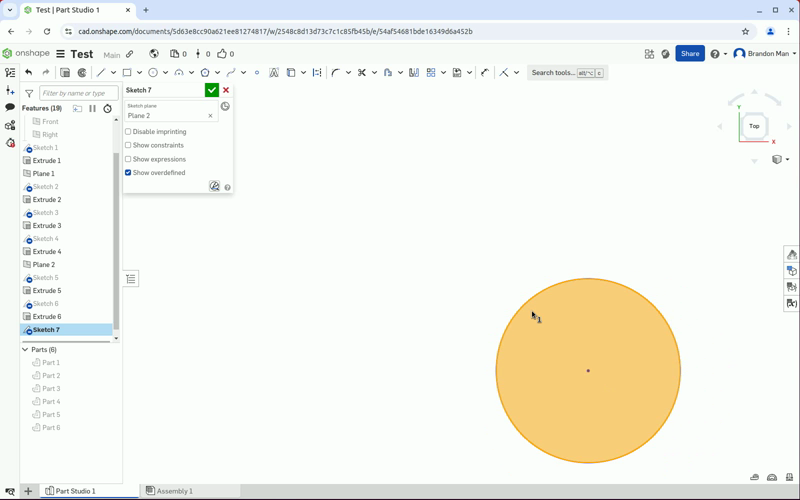
scroll(-6)
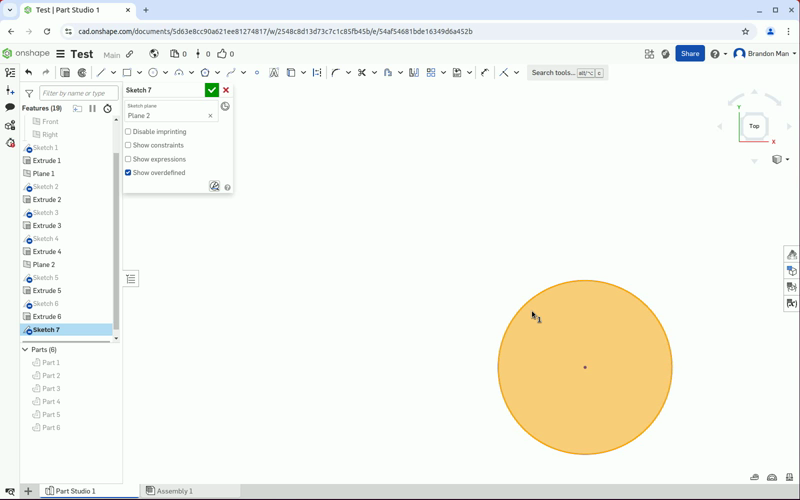
scroll(-6)
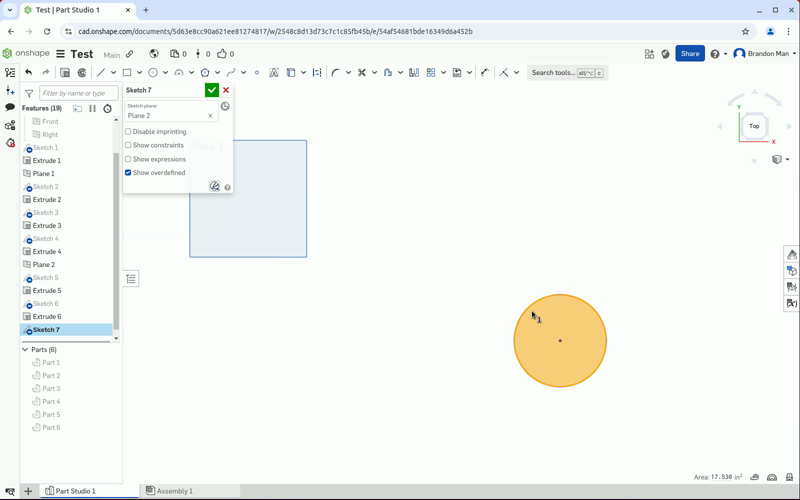
scroll(-6)
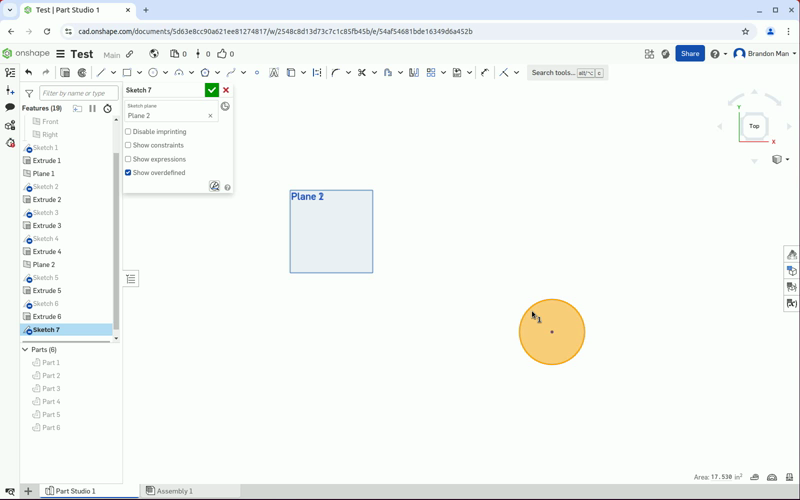
scroll(-6)
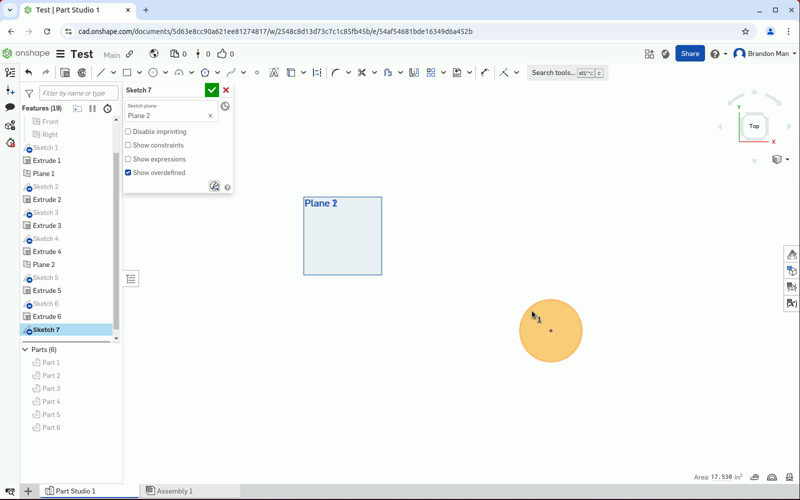
scroll(-6)
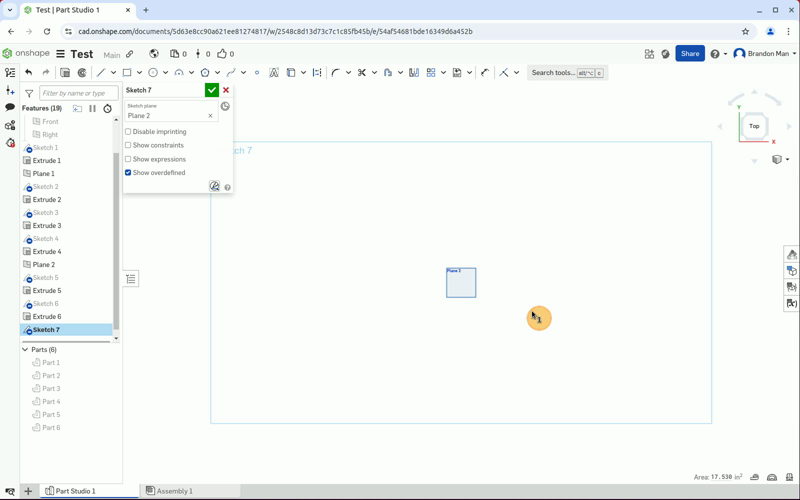
mouse_move(73, 352)
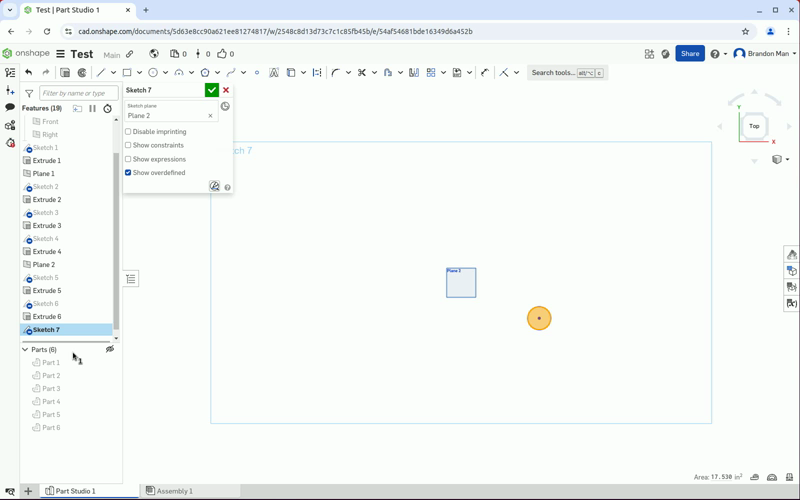
key(shift+y)
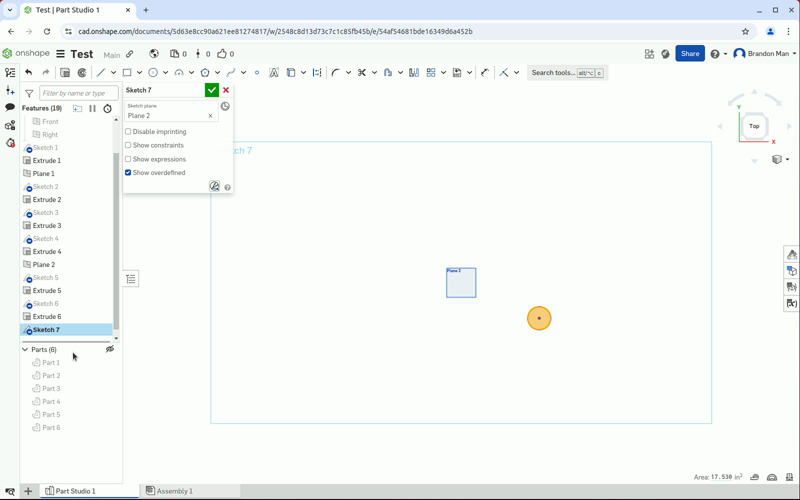
key(shift+e)
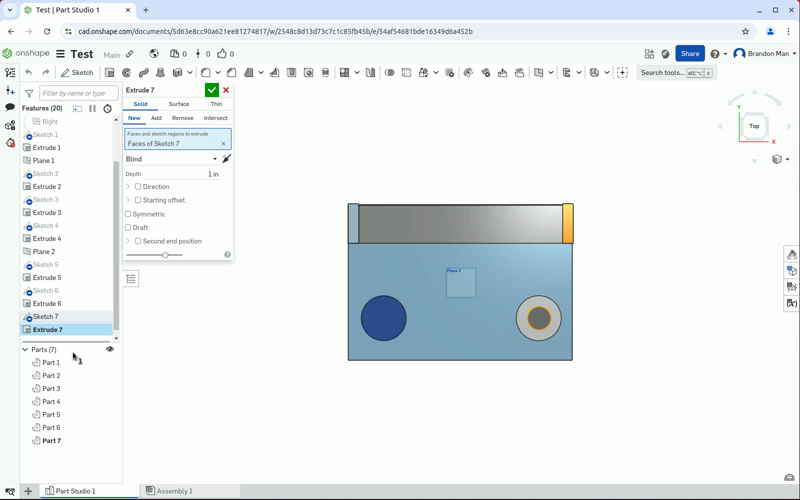
mouse_move(143, 106)
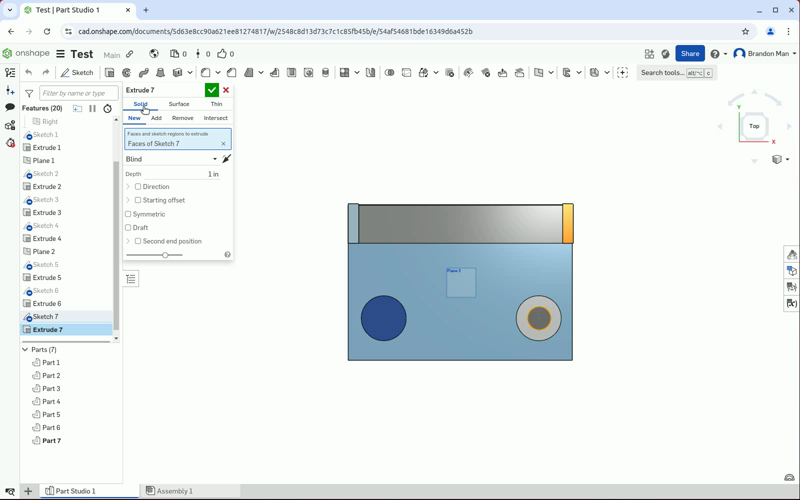
click(143, 106)
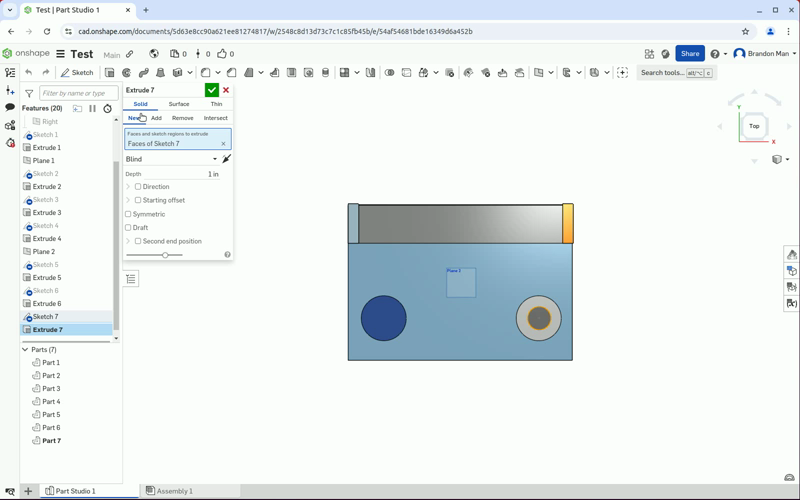
mouse_move(137, 120)
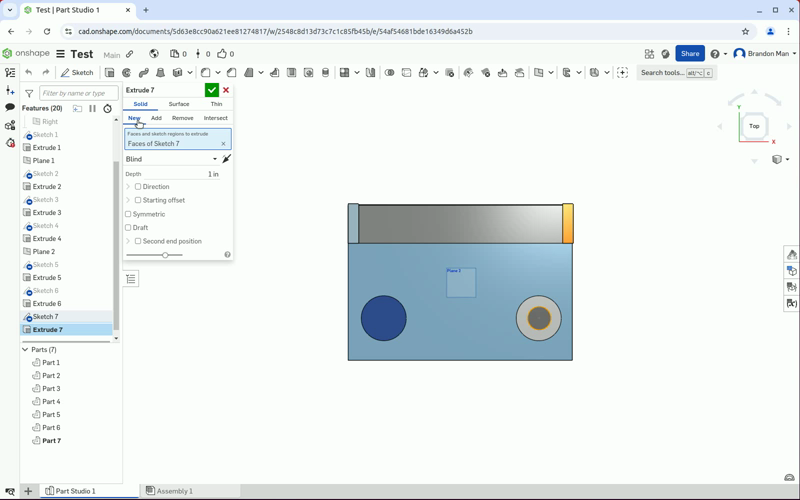
click(137, 120)
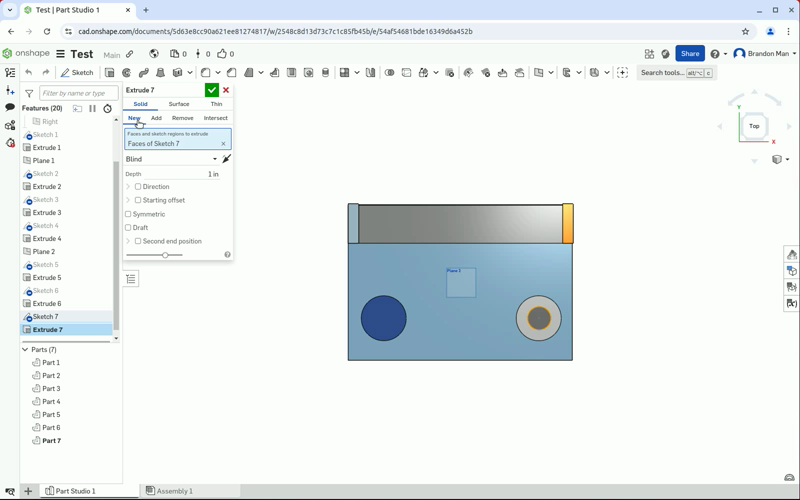
key(tab, 4)
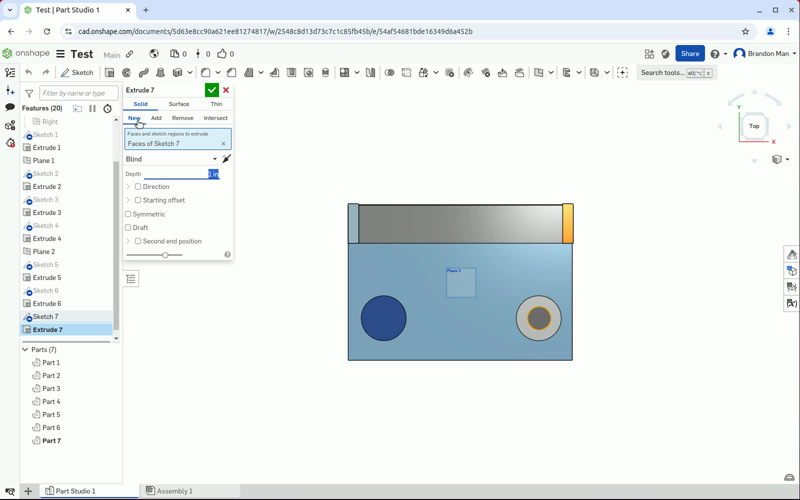
text(4.574)
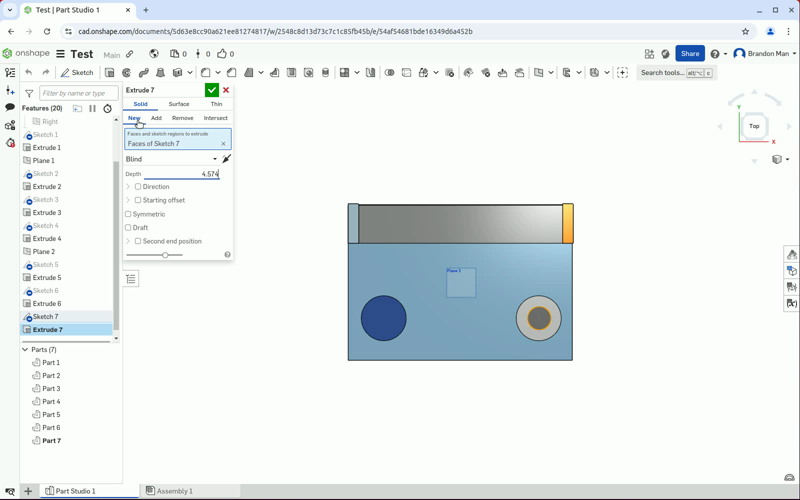
key(enter)
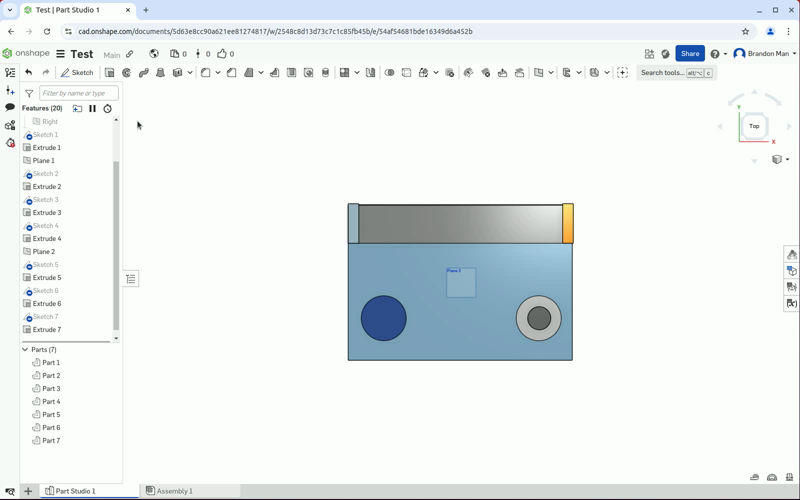
key(shift+h)
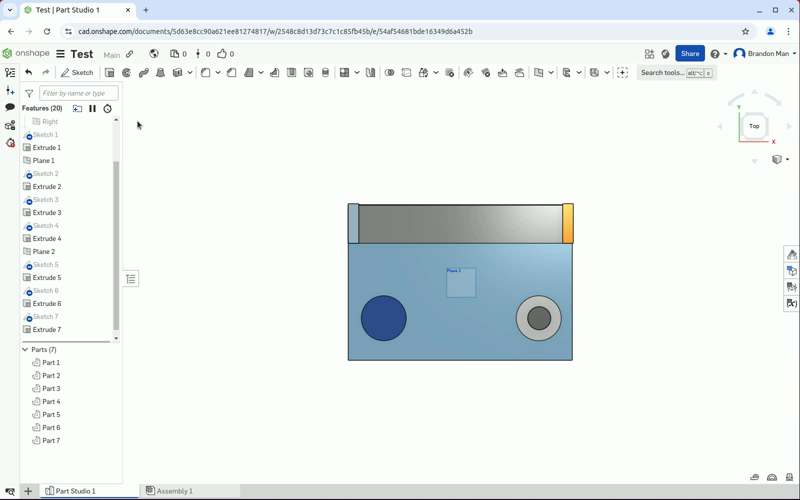
key(shift+h)
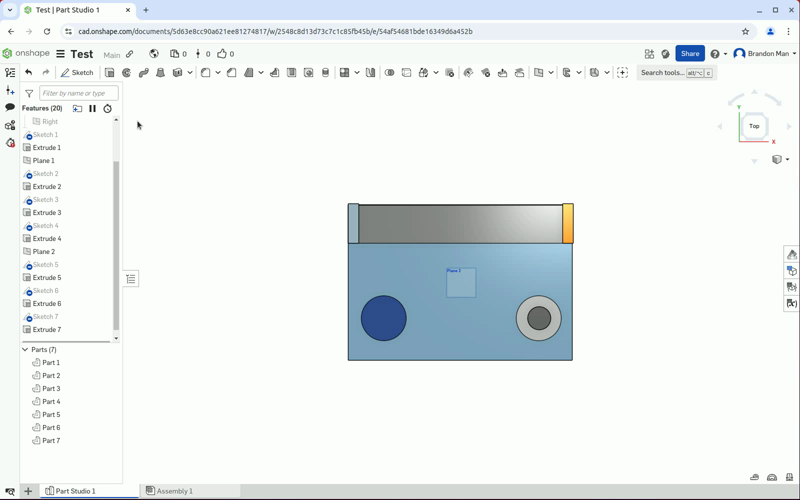
mouse_move(69, 137)
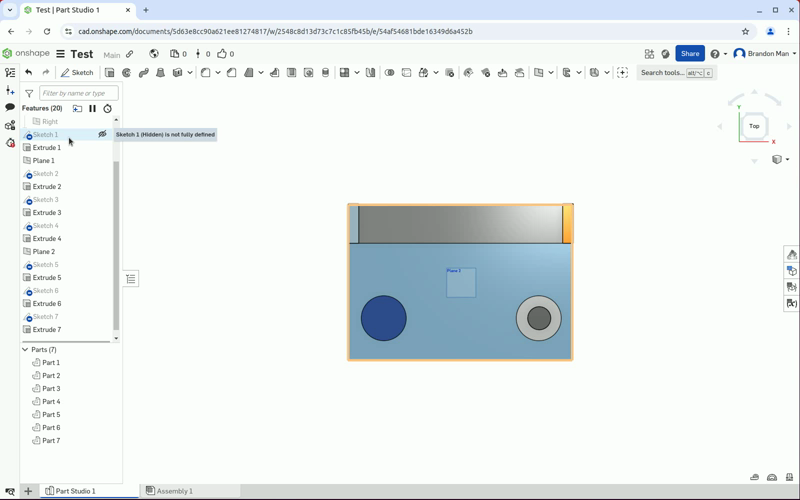
click(69, 137)
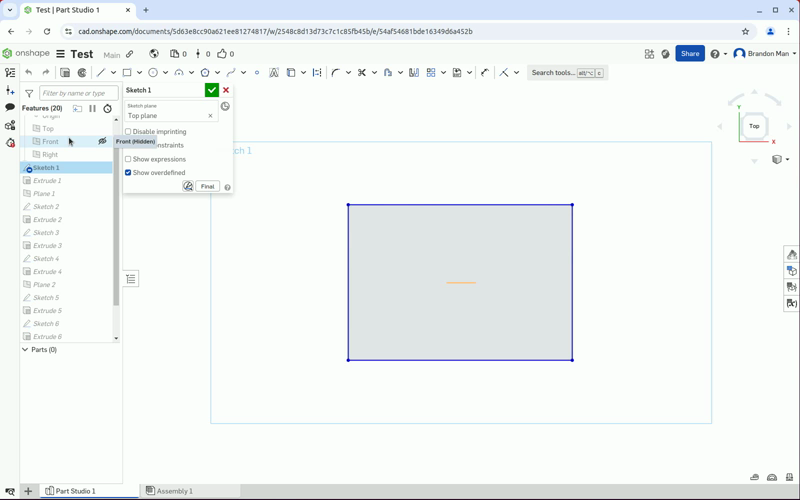
mouse_move(229, 92)
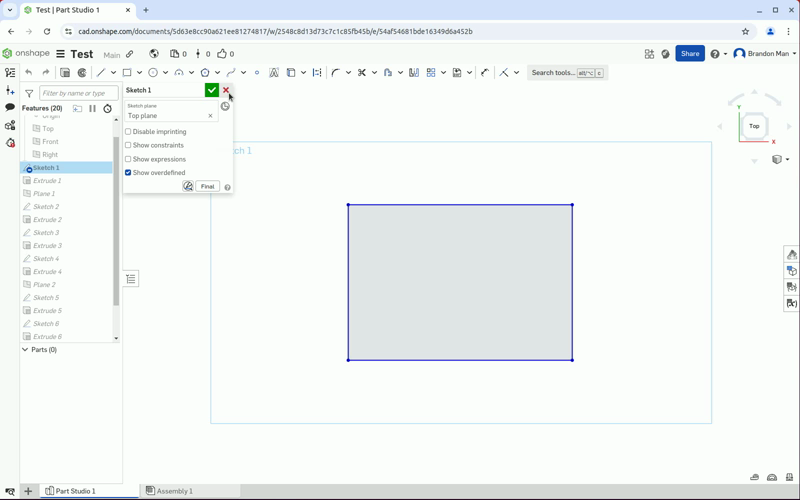
click(229, 92)
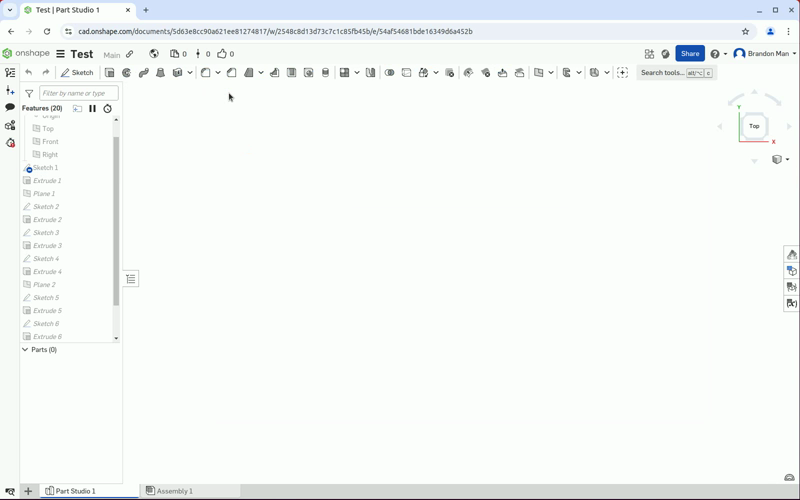
key(shift+s)
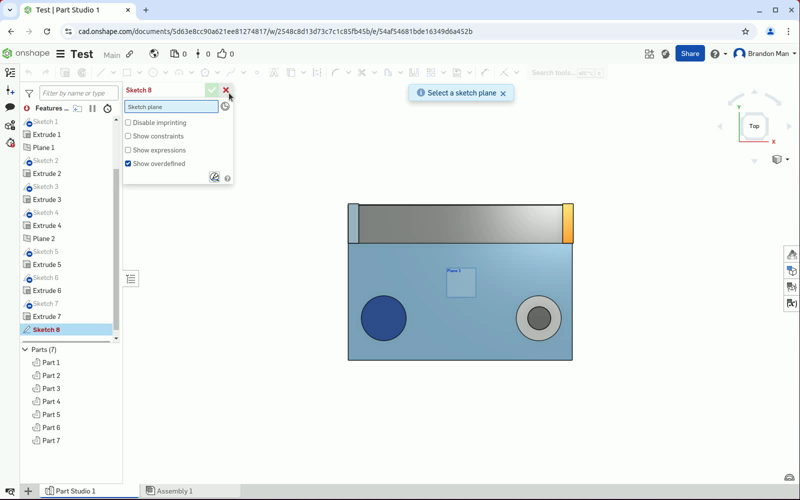
mouse_move(69, 241)
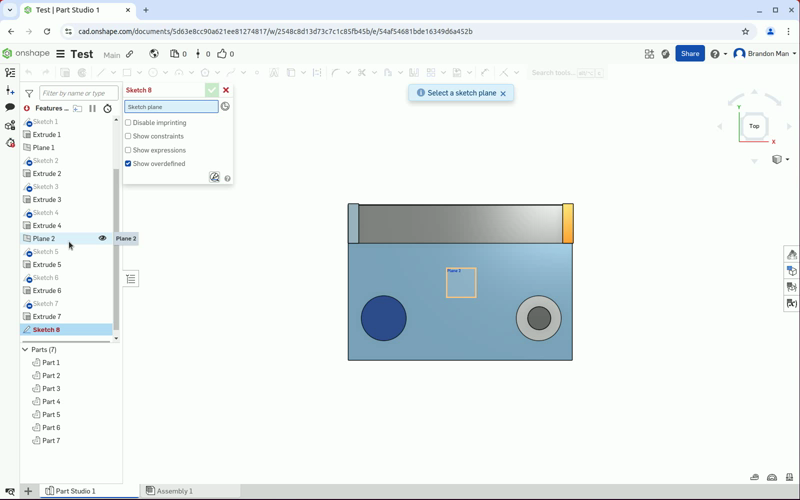
click(69, 241)
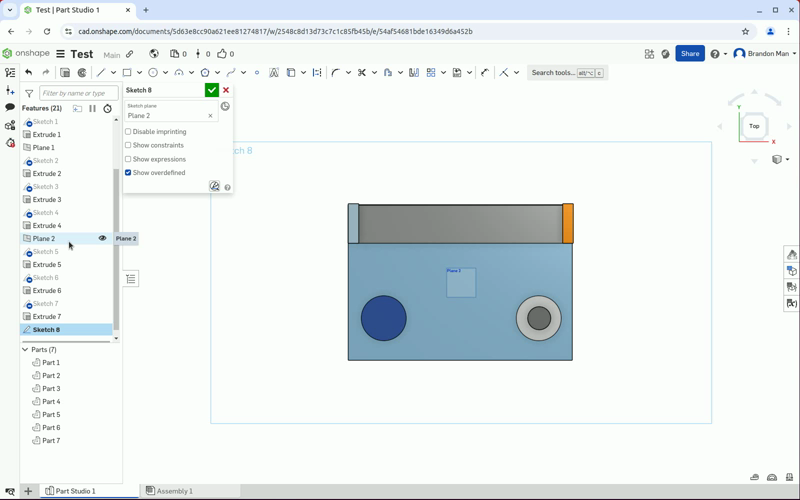
mouse_move(73, 352)
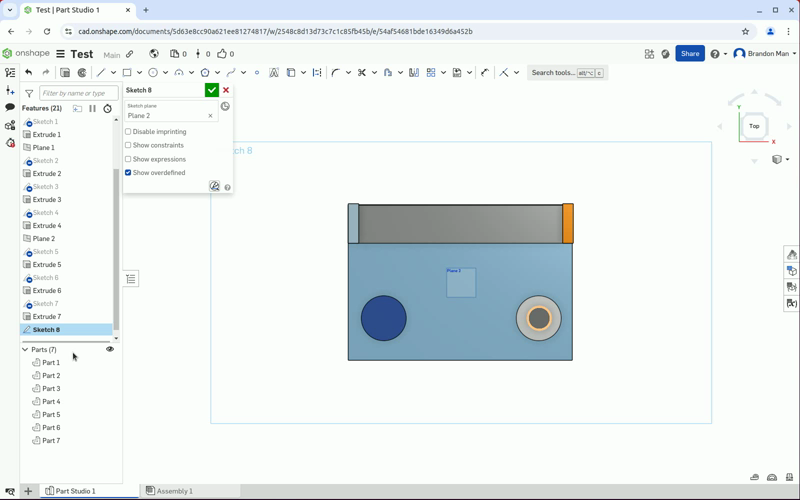
key(y)
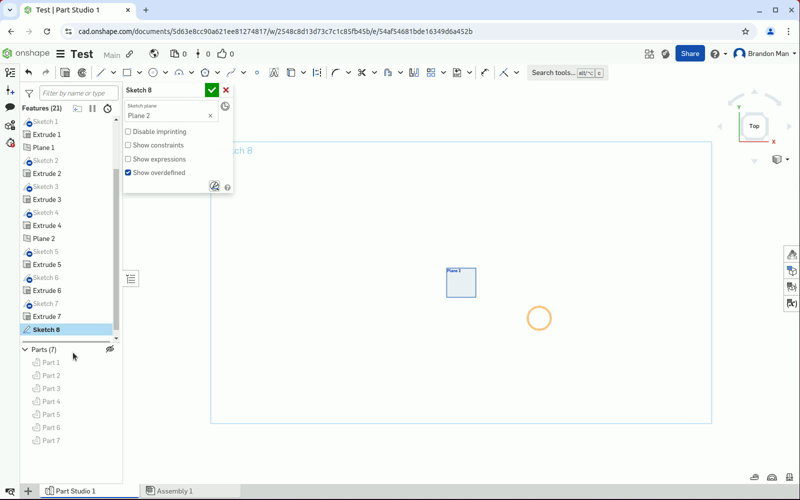
key(c)
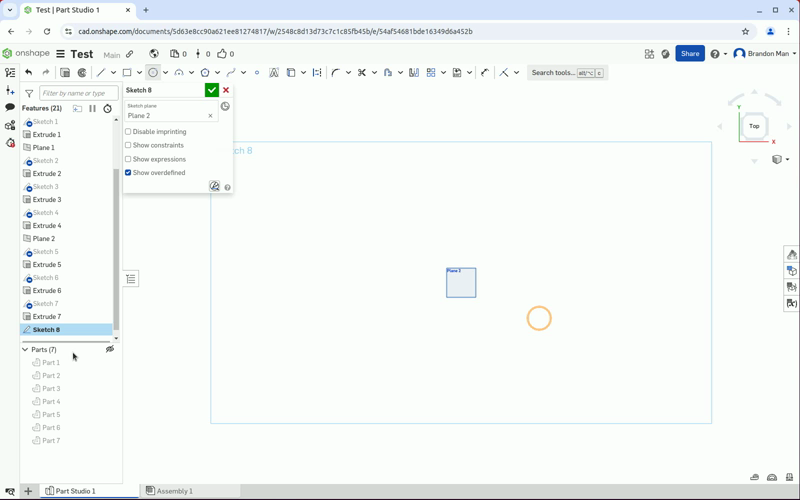
key_down(shift)
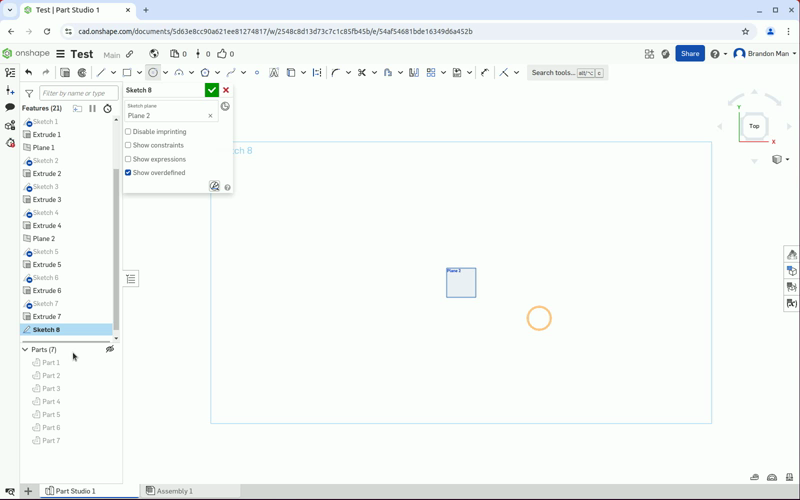
mouse_move(383, 318)
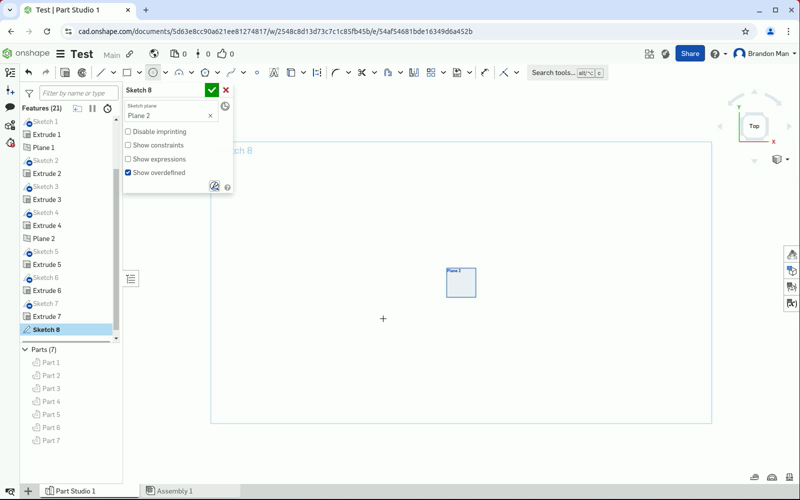
click(383, 318)
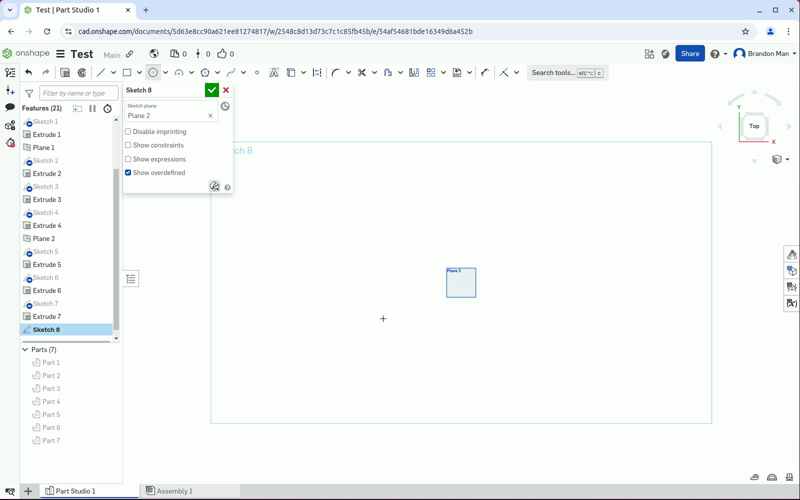
key_up(shift)
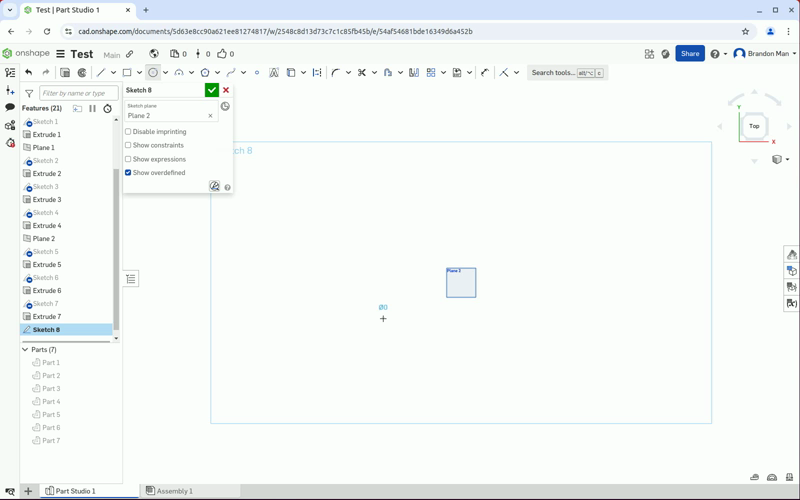
mouse_move(395, 318)
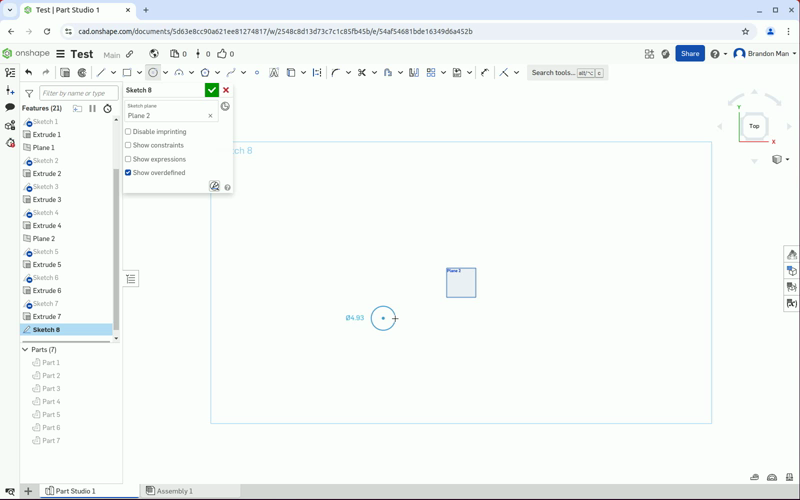
click(395, 318)
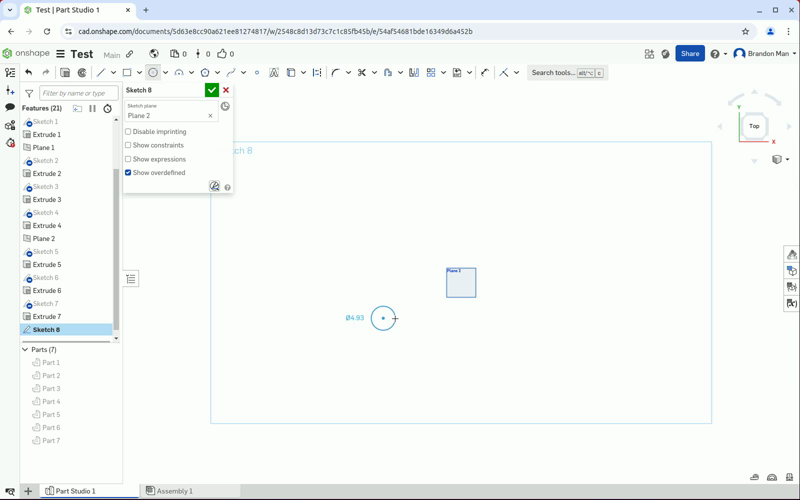
key(esc)
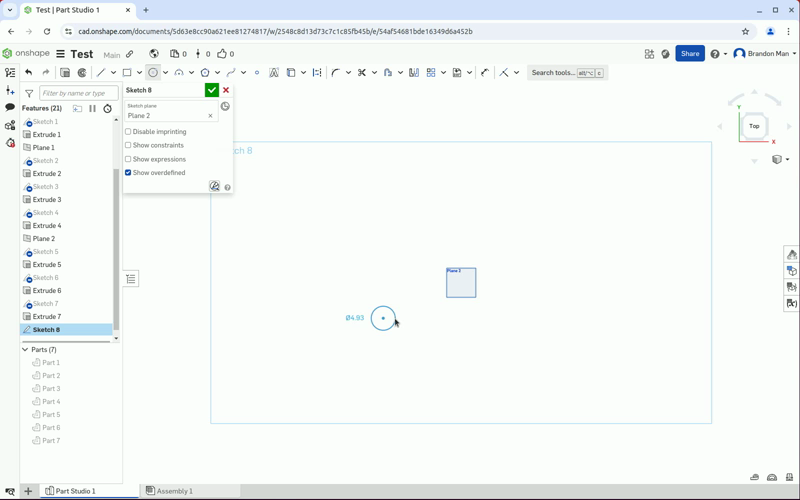
mouse_move(382, 316)
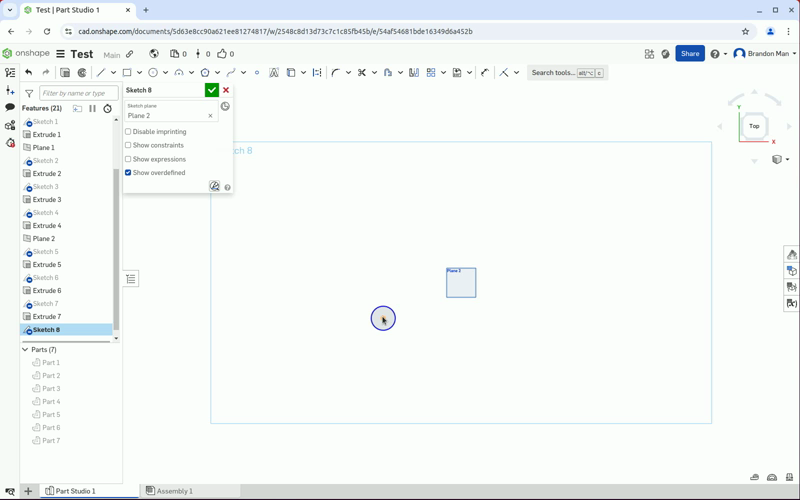
scroll(6)
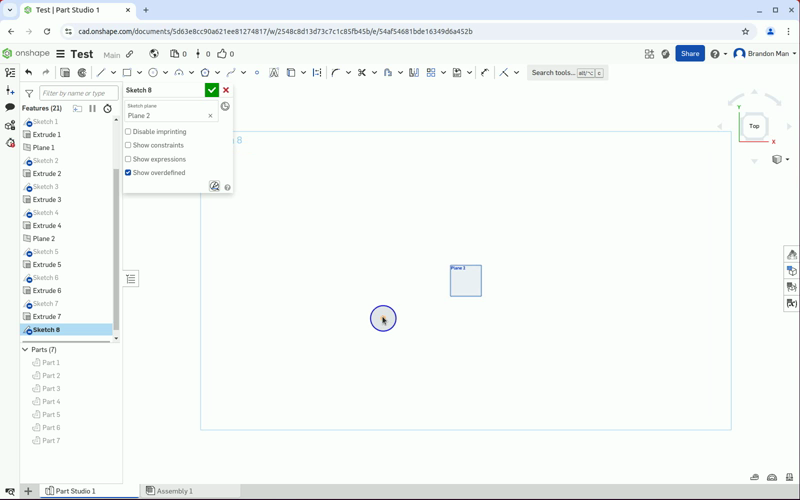
scroll(6)
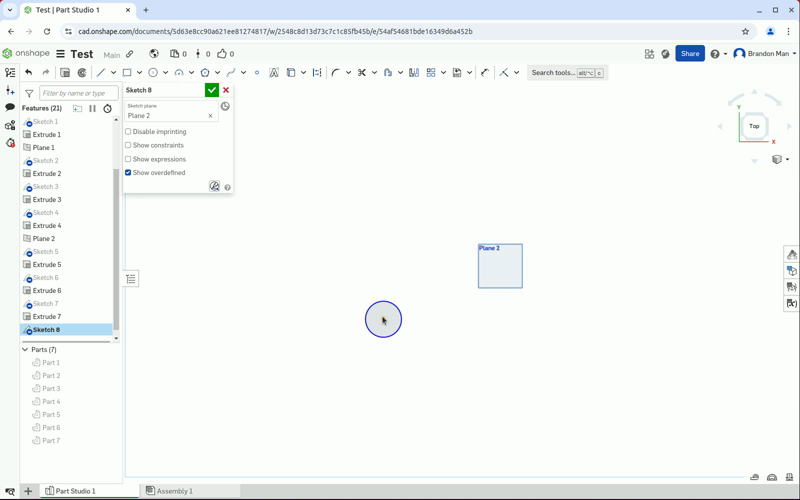
scroll(6)
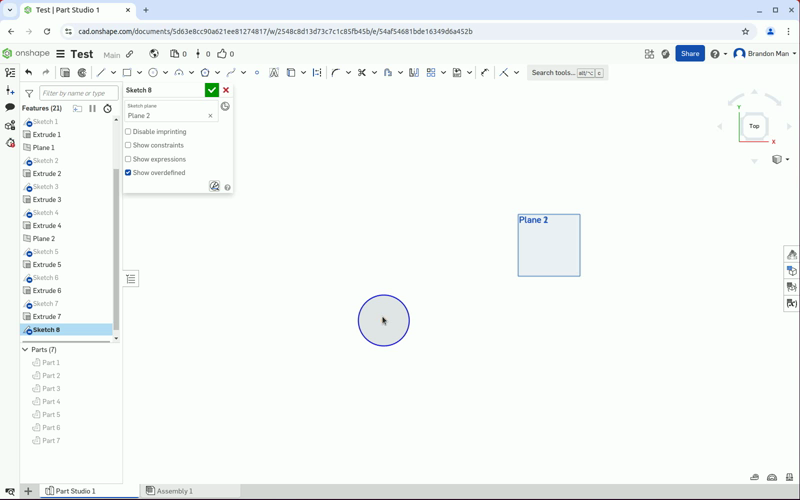
scroll(6)
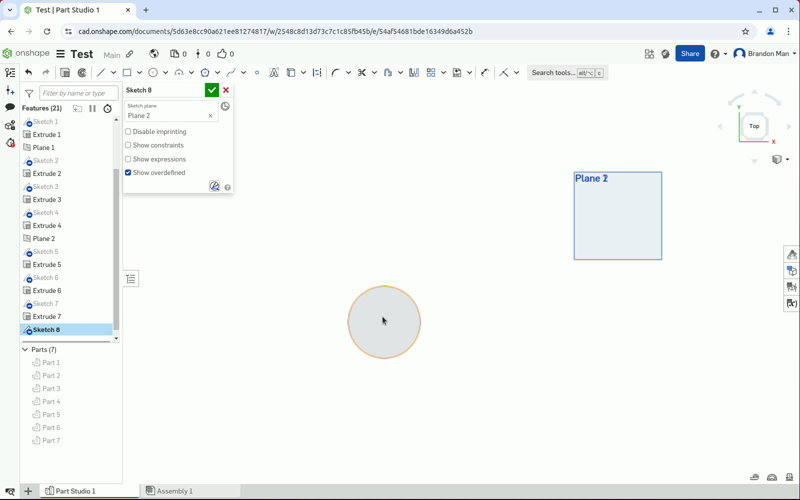
scroll(6)
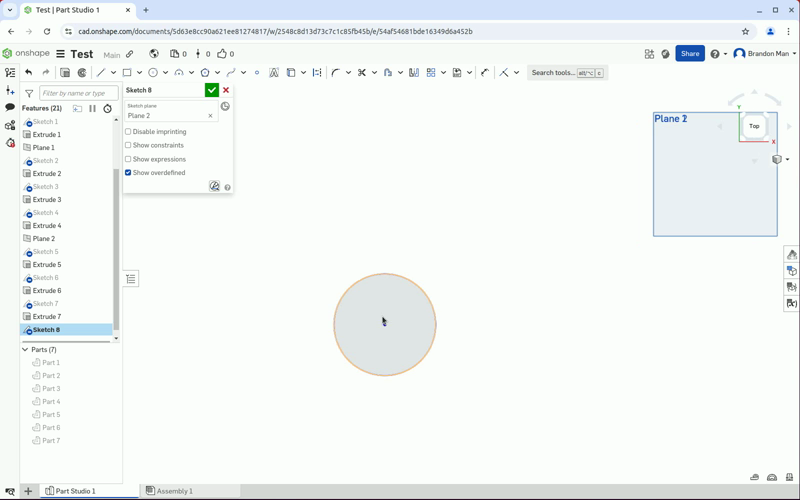
scroll(6)
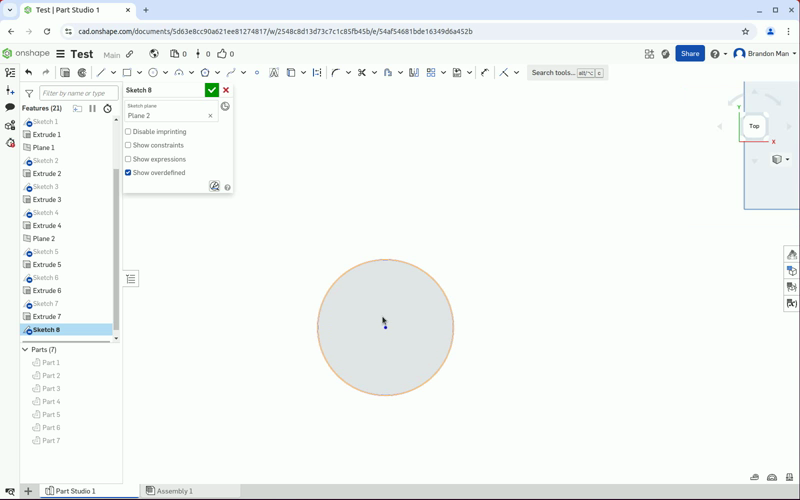
scroll(6)
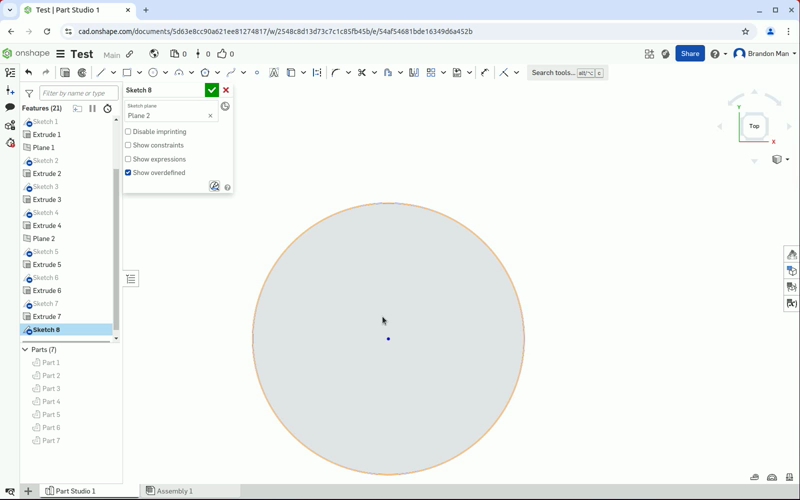
click(382, 316)
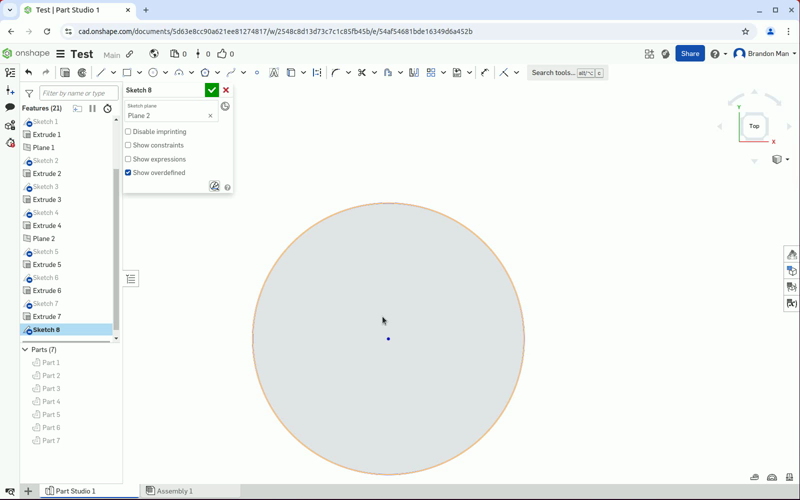
scroll(-6)
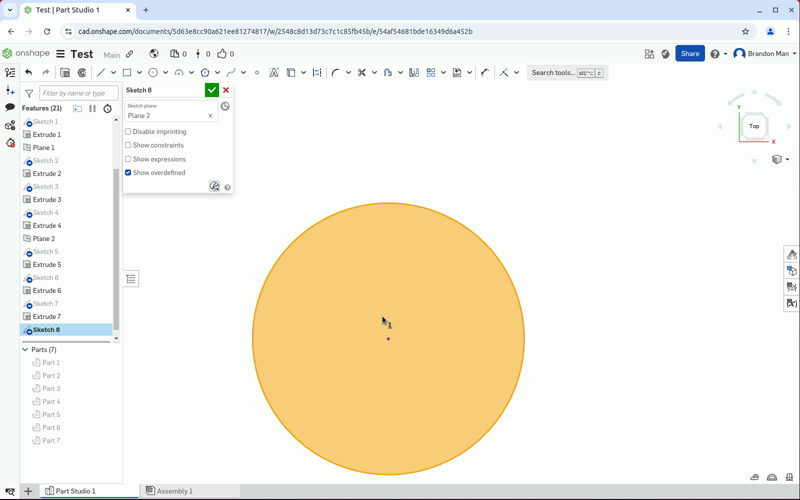
scroll(-6)
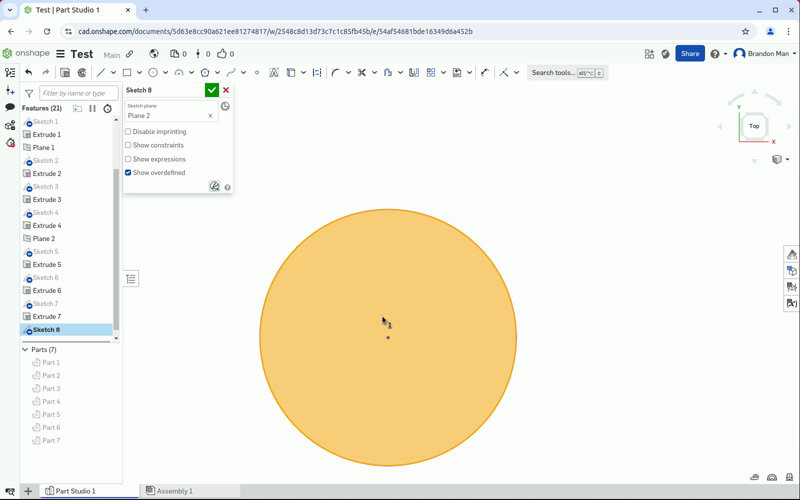
scroll(-6)
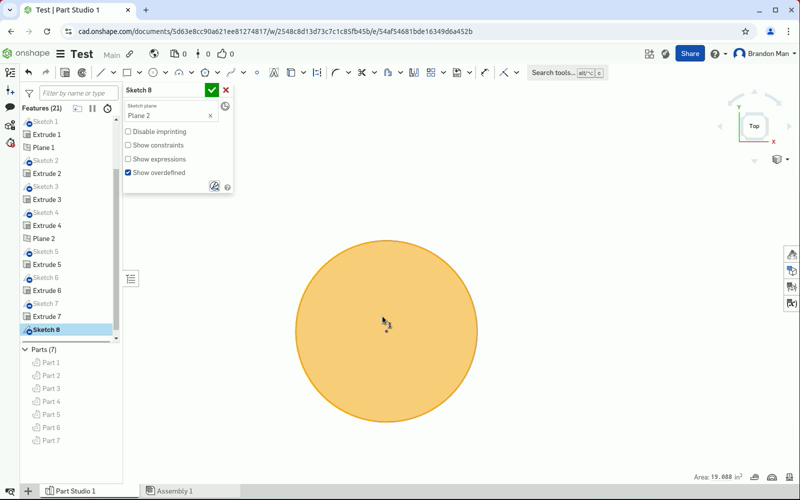
scroll(-6)
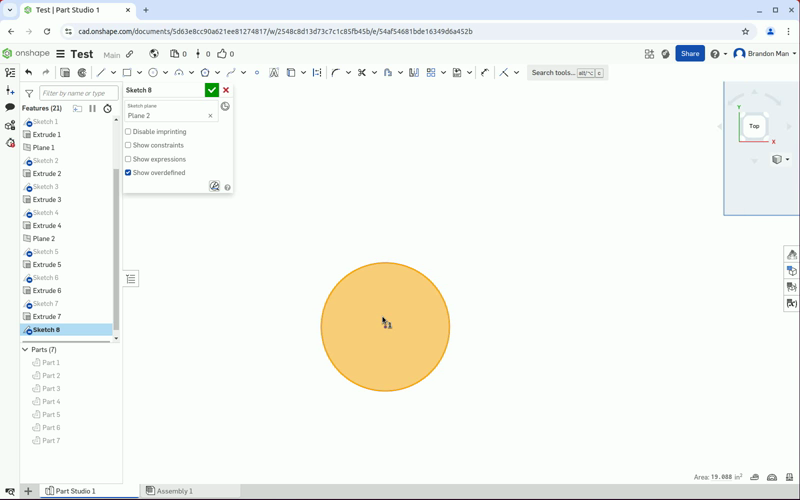
scroll(-6)
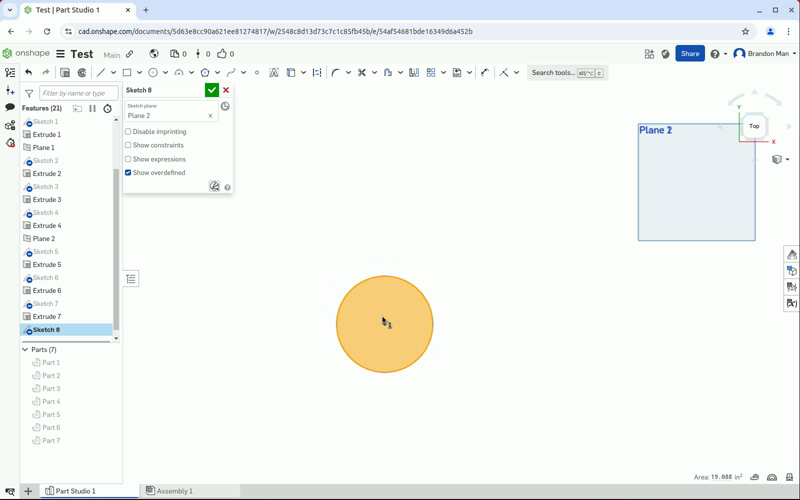
scroll(-6)
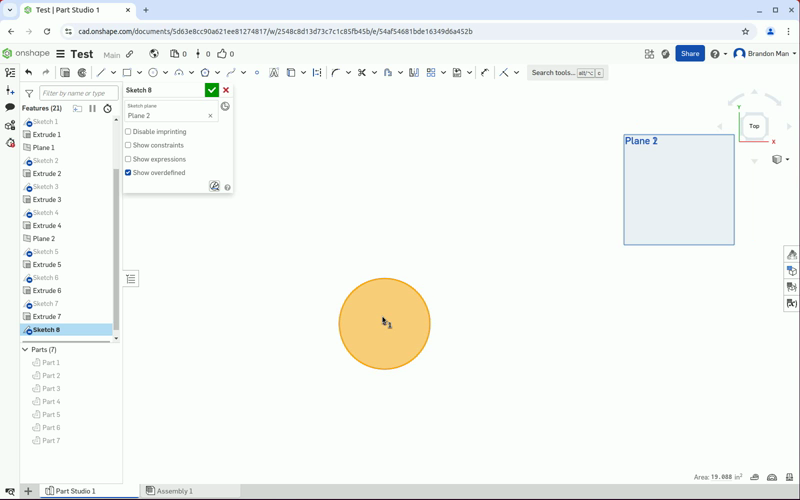
scroll(-6)
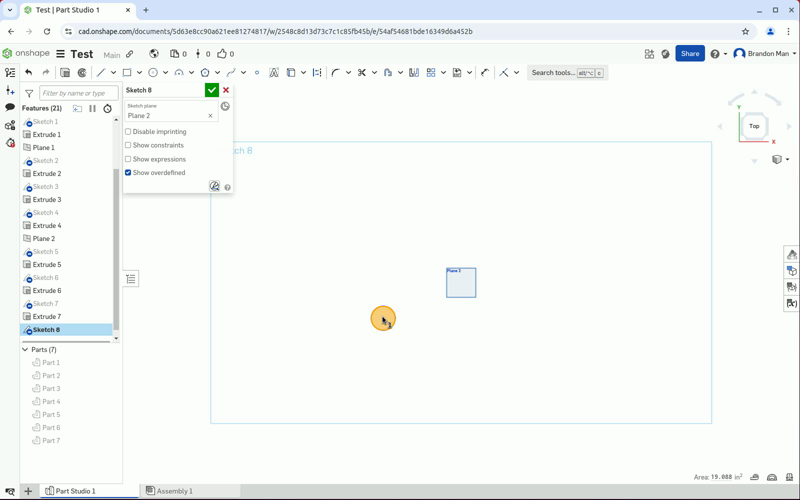
mouse_move(73, 352)
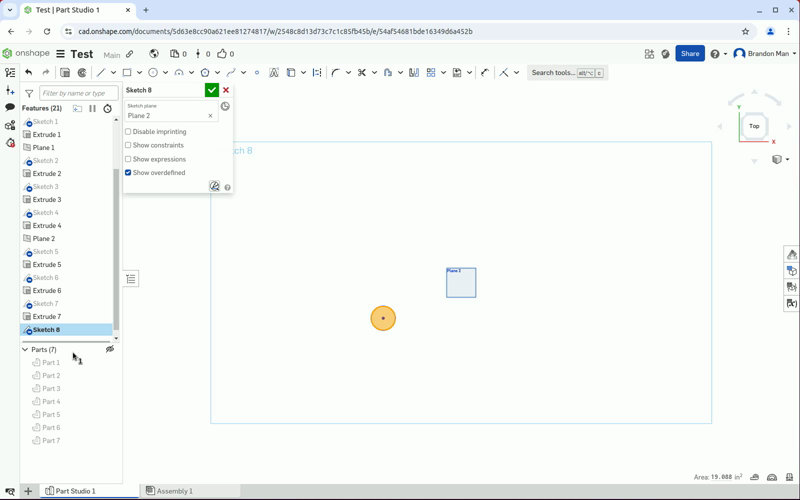
key(shift+y)
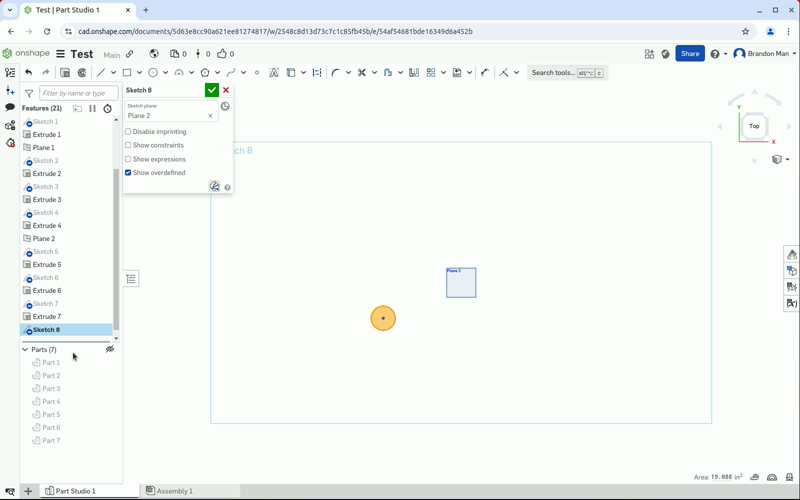
key(shift+e)
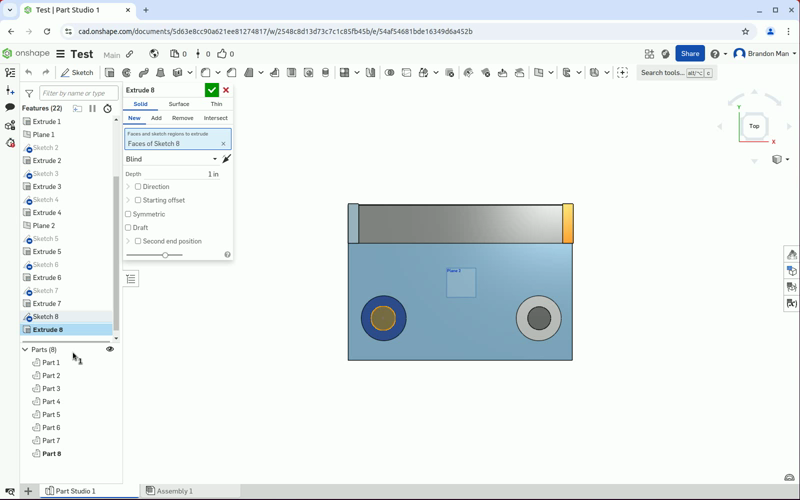
mouse_move(143, 106)
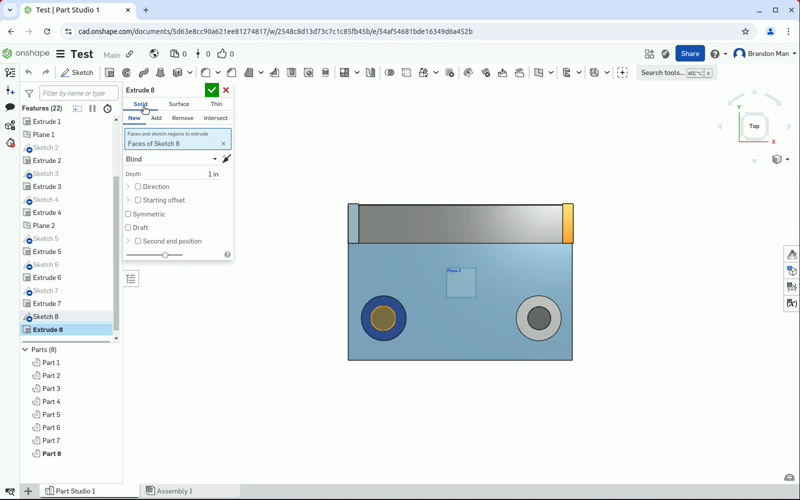
click(143, 106)
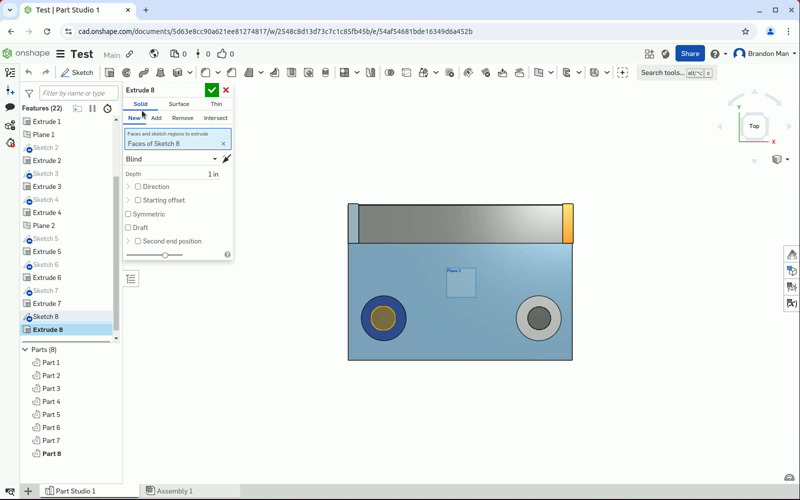
mouse_move(137, 120)
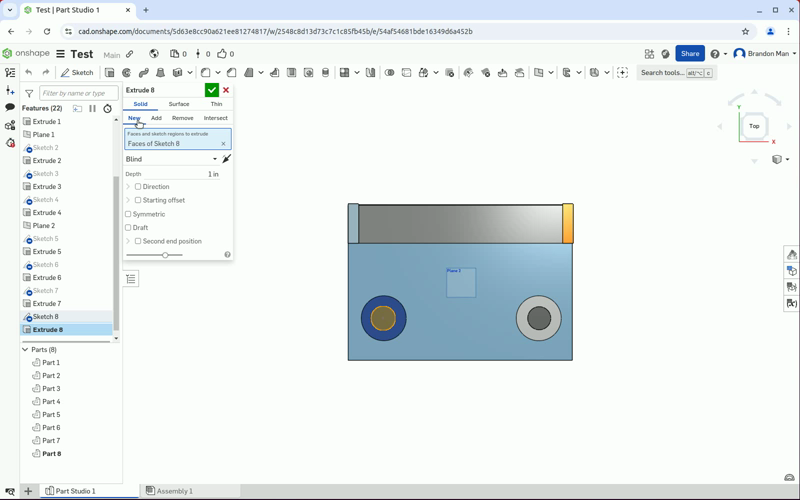
click(137, 120)
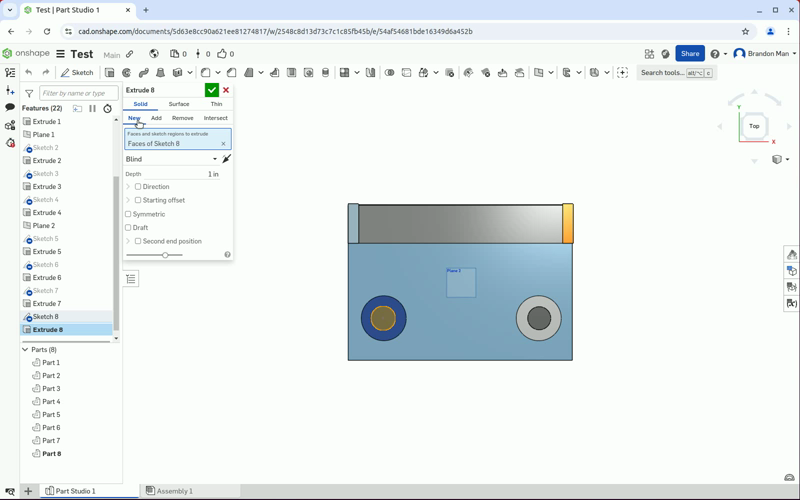
key(tab, 4)
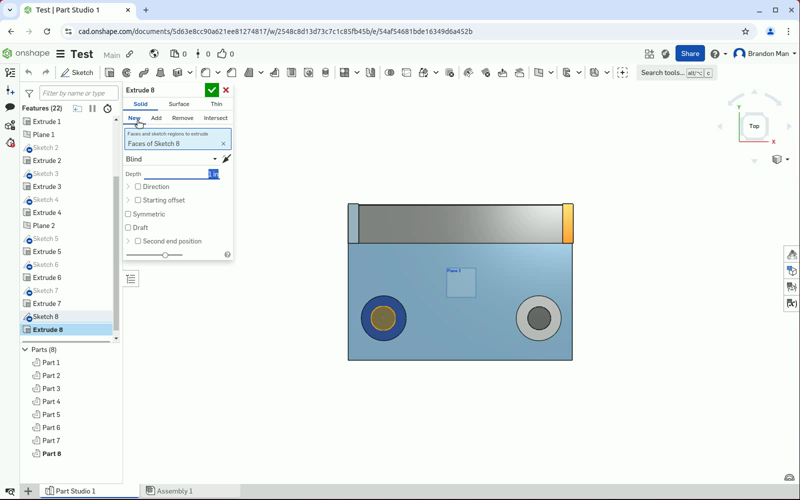
text(4.574)
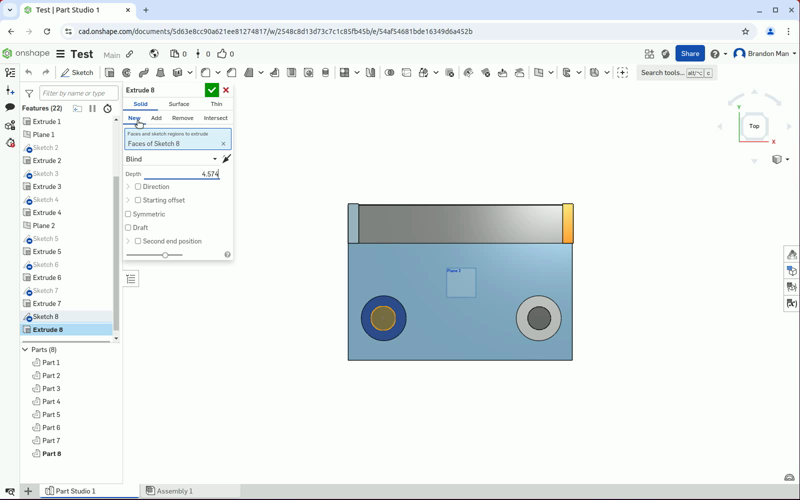
key(enter)
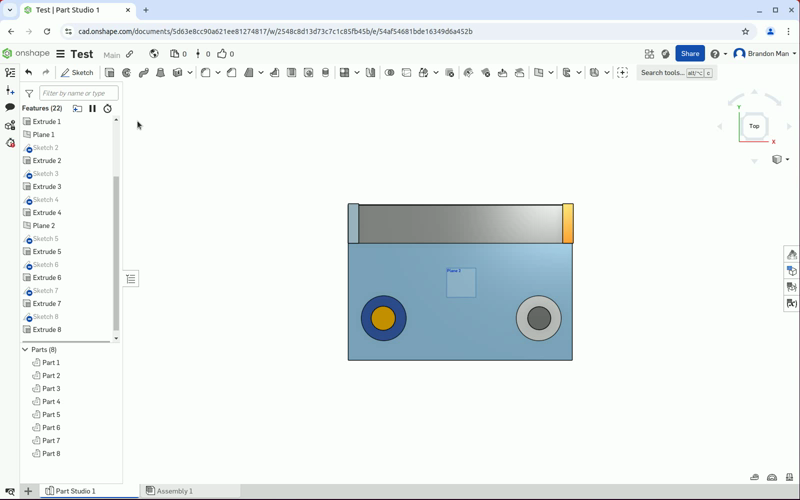
key(shift+h)
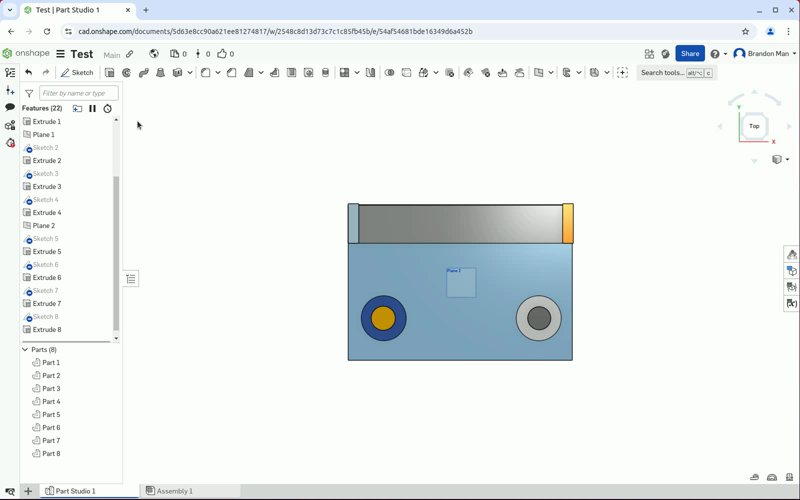
key(shift+h)
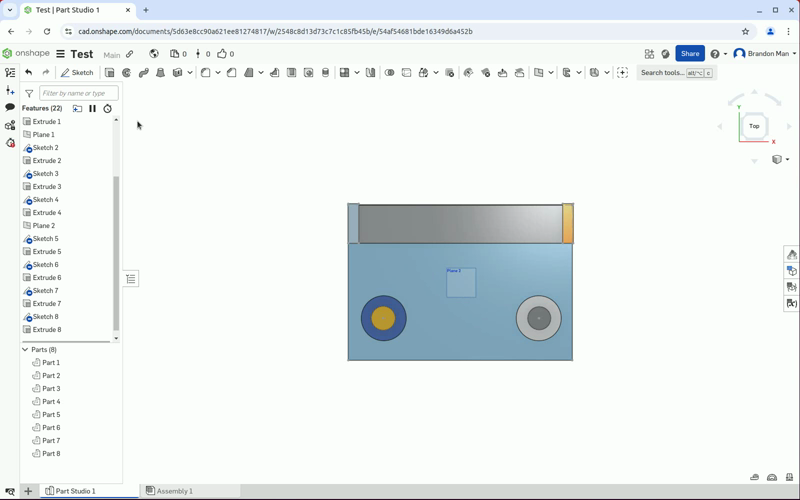
key(shift+7)
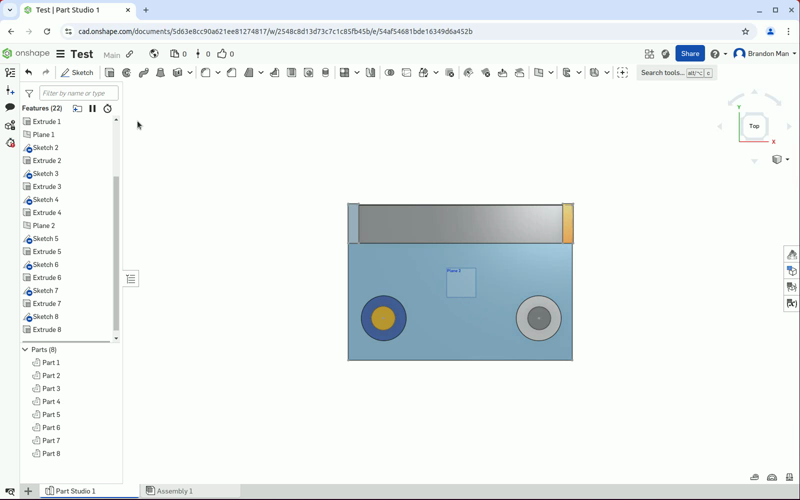
key(up, 3)
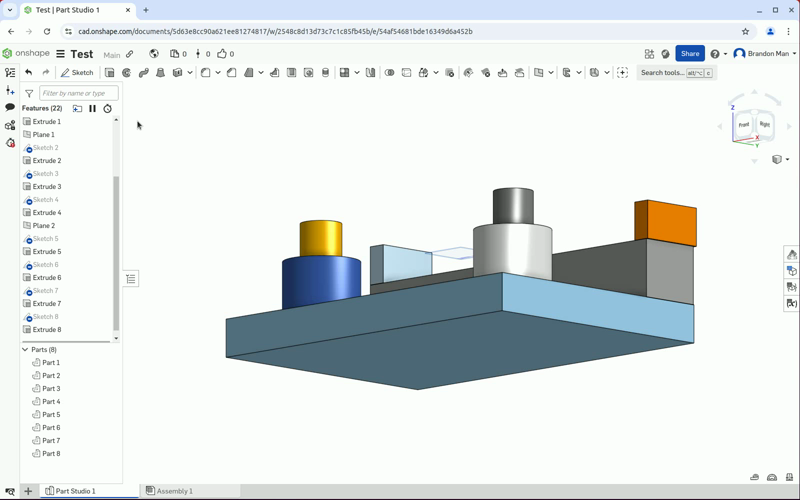
key(left, 3)
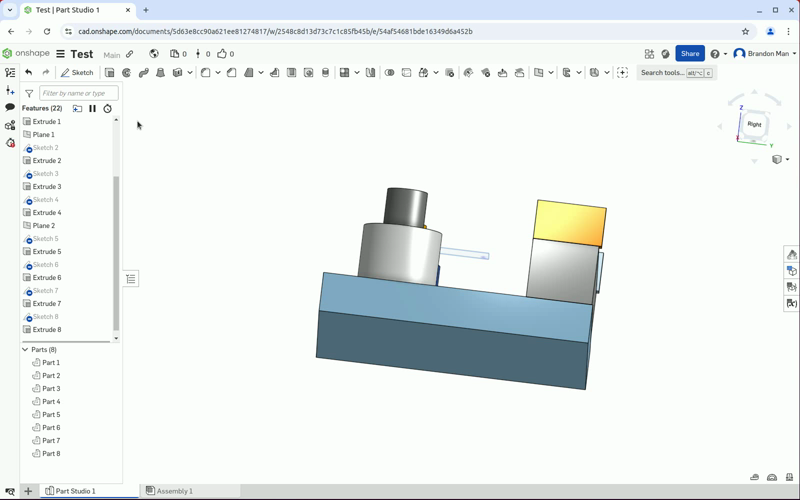
key(right, 3)
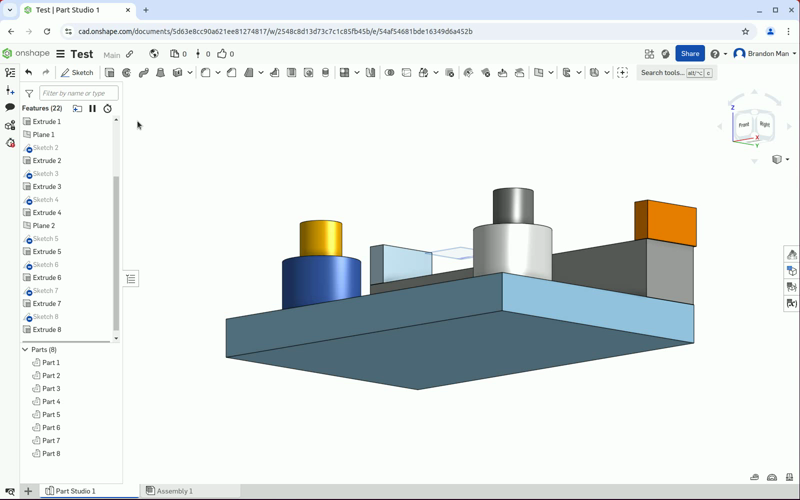
key(down, 3)
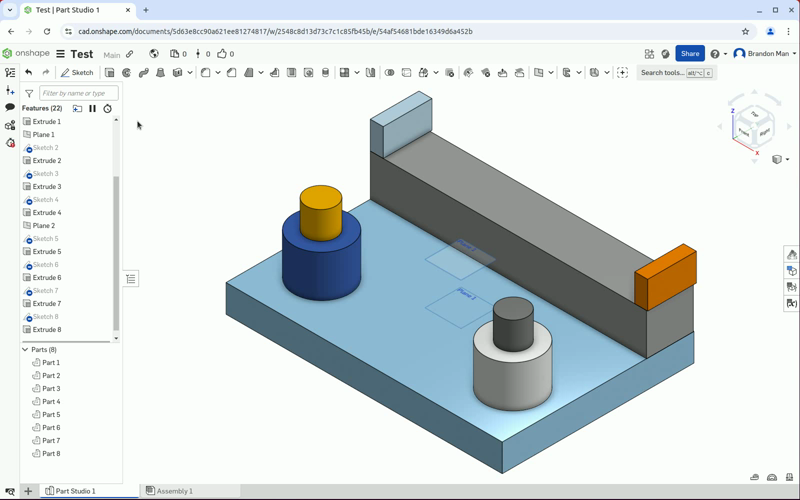
mouse_move(69, 111)
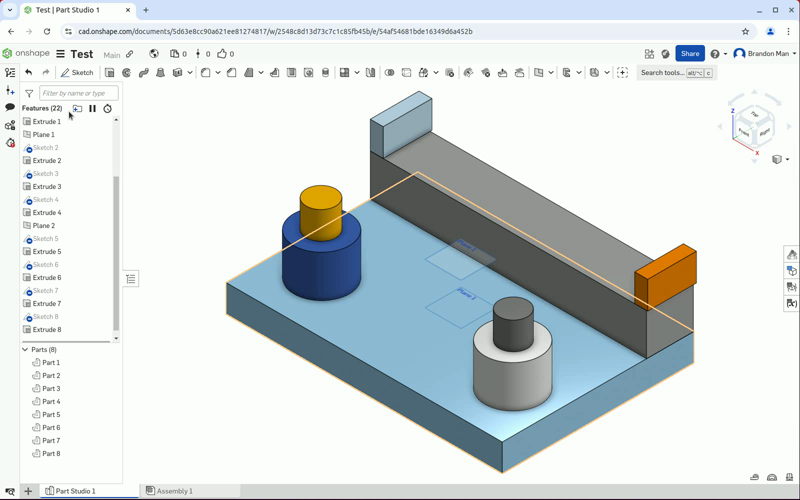
click(69, 111)